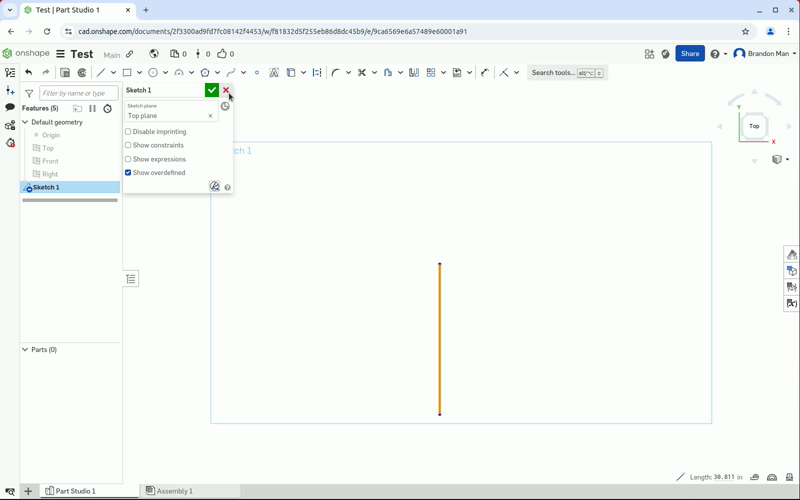
key(shift+h)
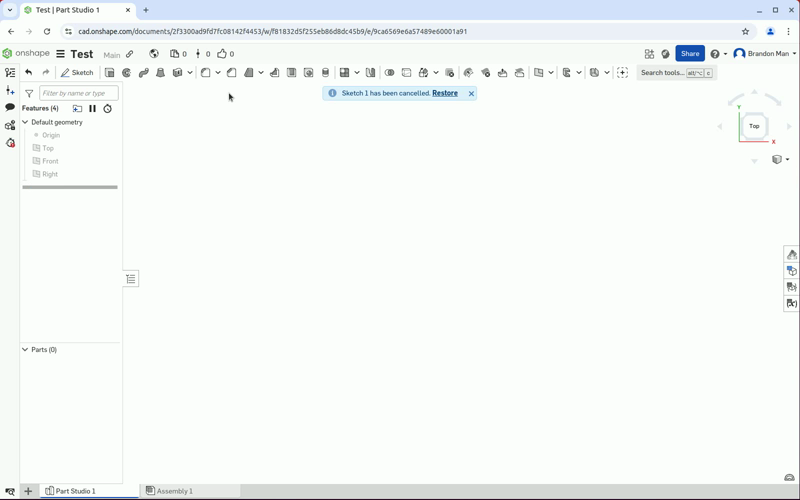
mouse_move(73, 352)
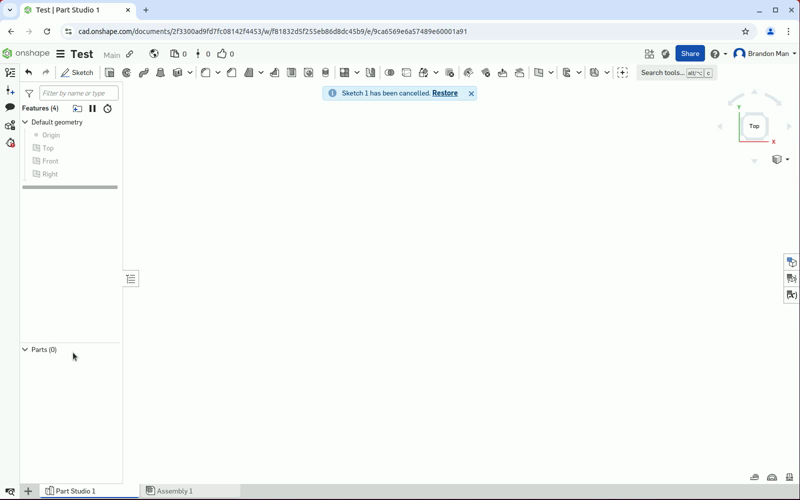
key(y)
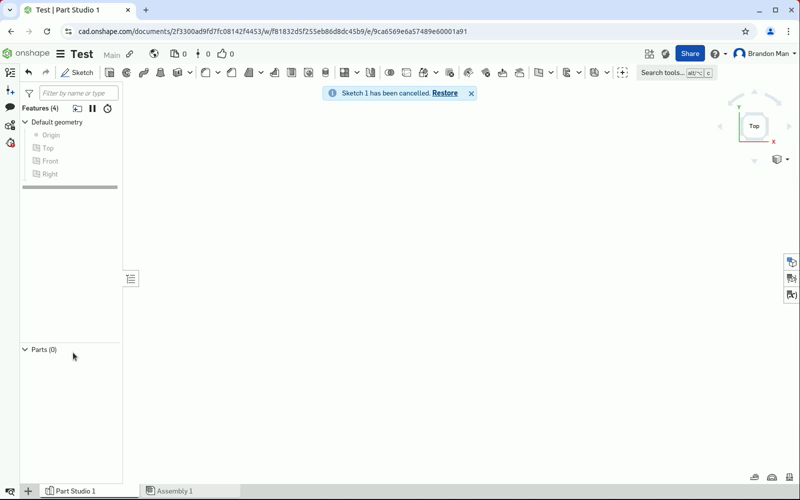
key(shift+p)
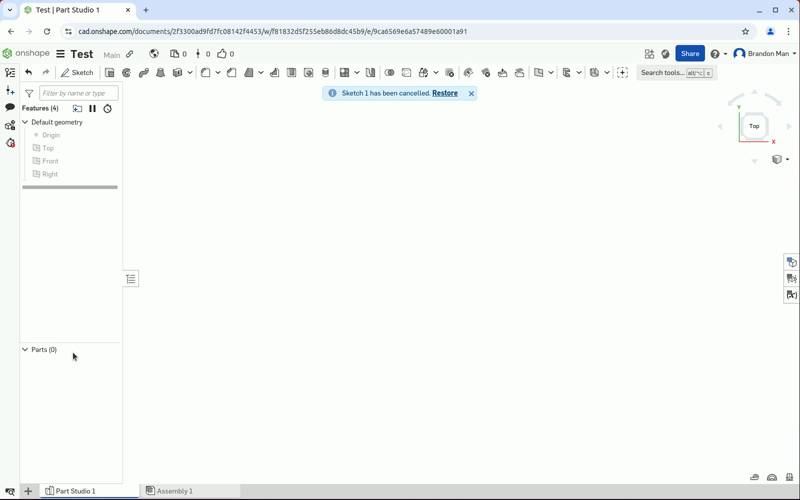
key(space)
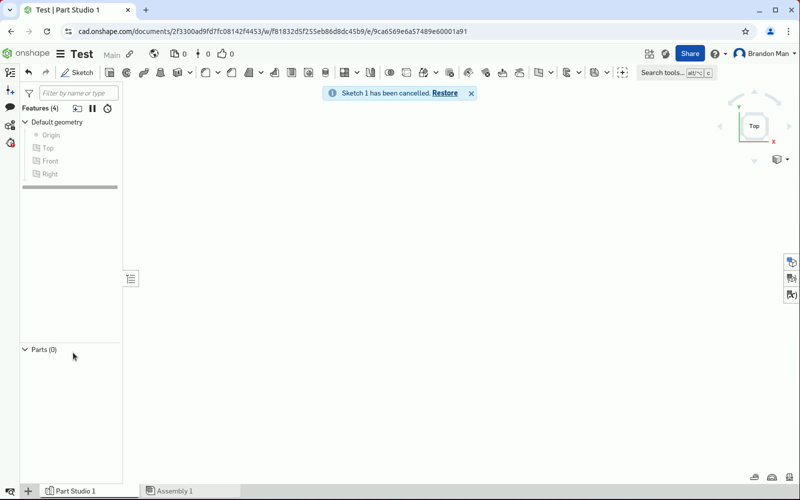
key_down(shift)
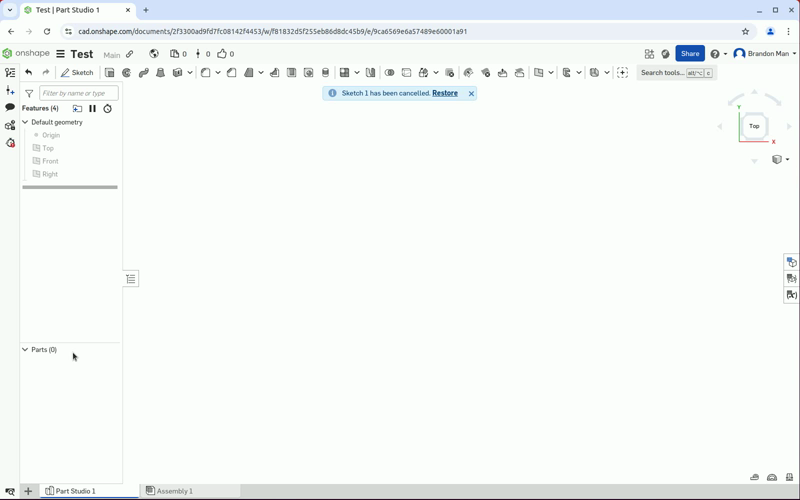
key(up)
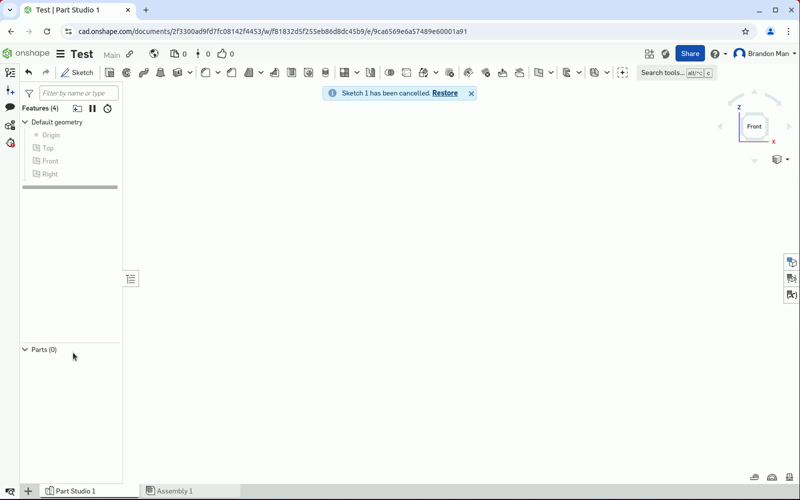
key_up(shift)
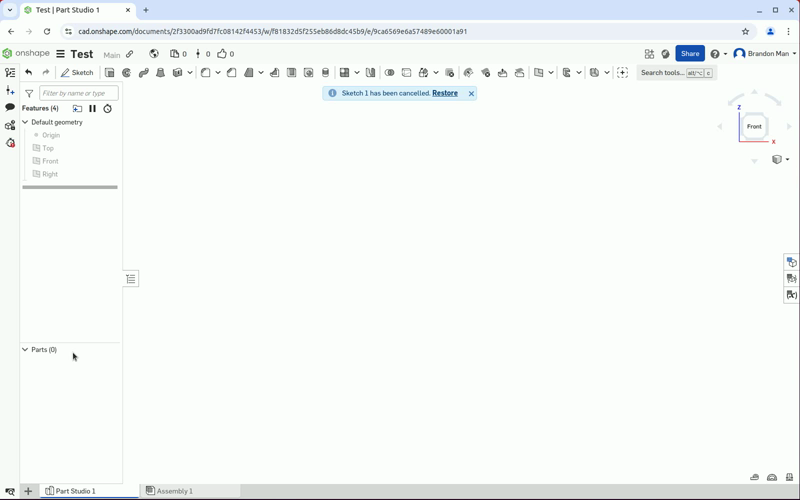
mouse_move(73, 352)
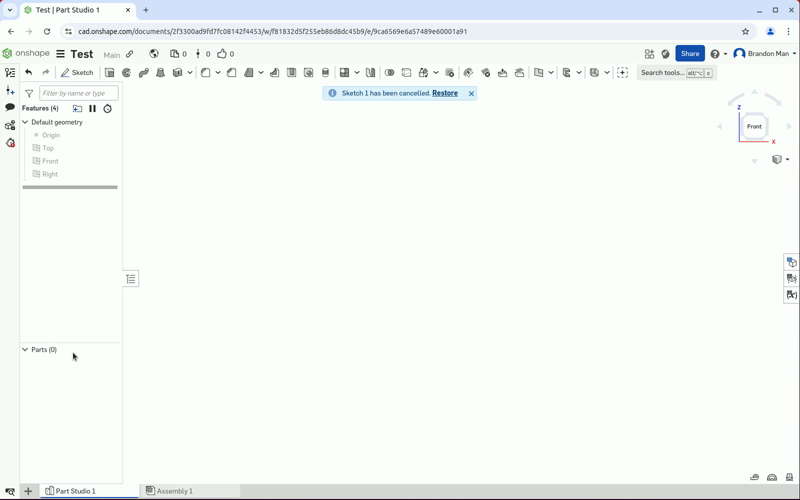
key(shift+y)
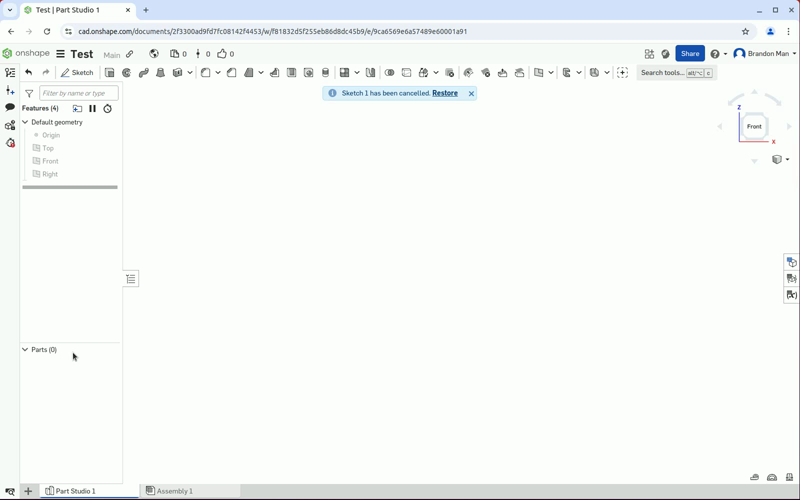
key(shift+s)
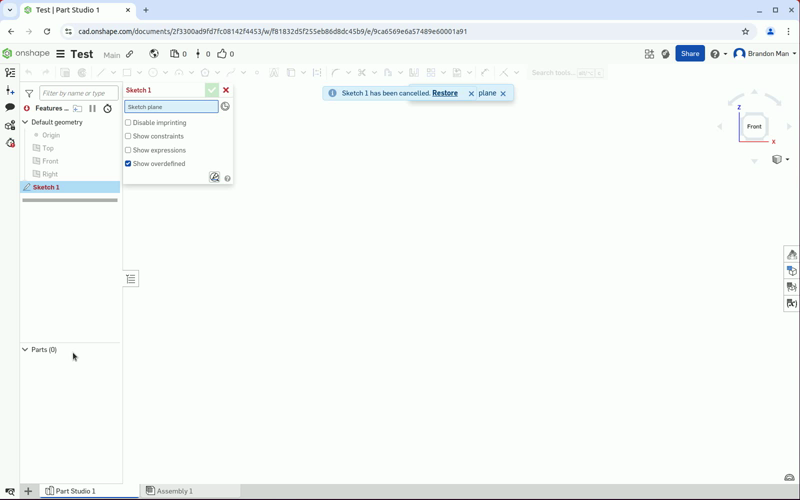
mouse_move(73, 163)
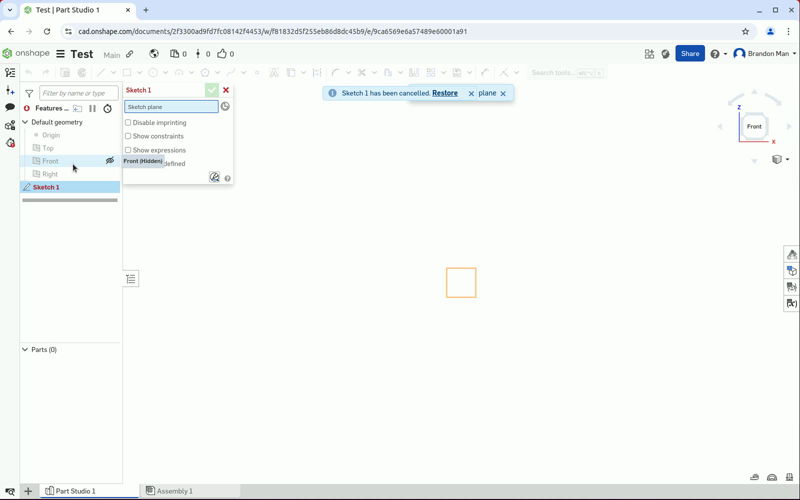
click(73, 163)
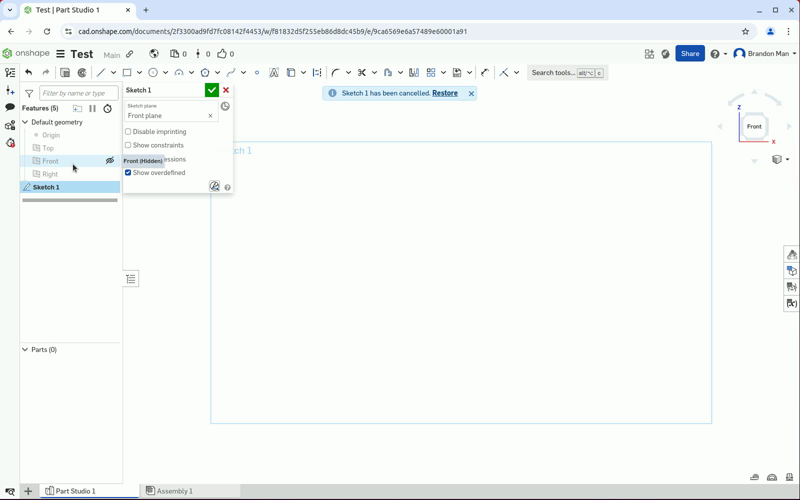
mouse_move(73, 352)
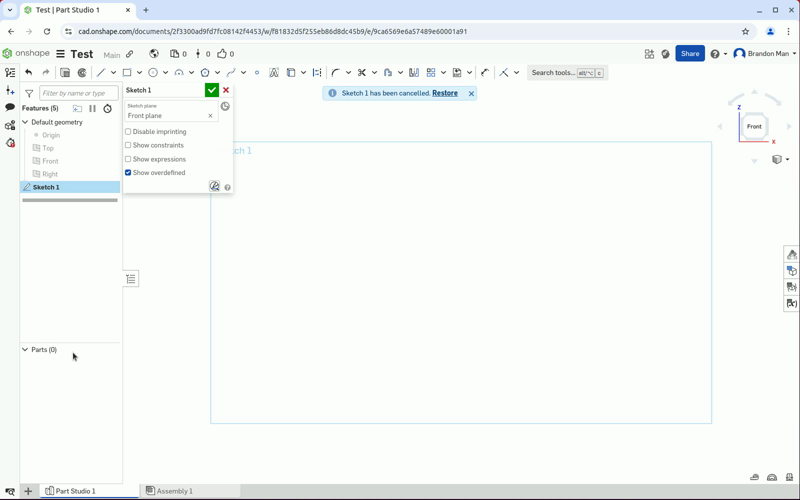
key(y)
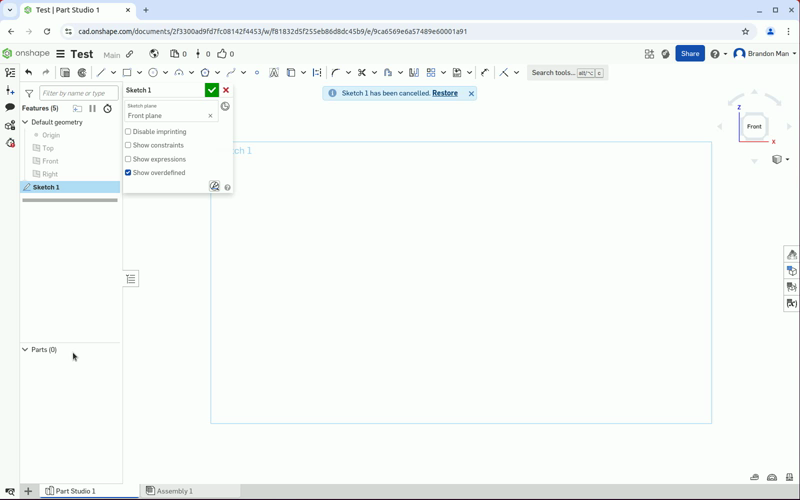
key(c)
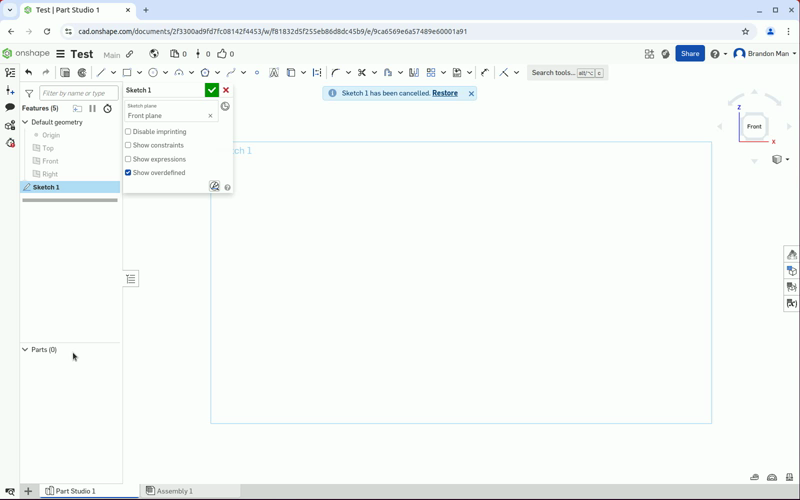
key_down(shift)
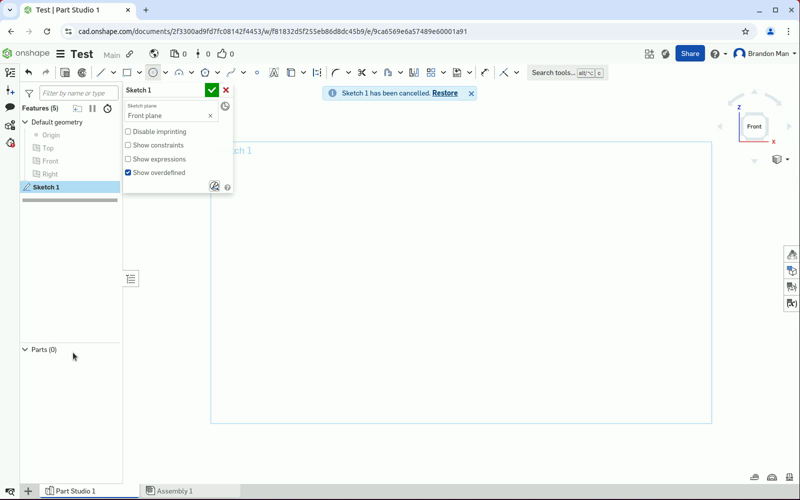
mouse_move(461, 282)
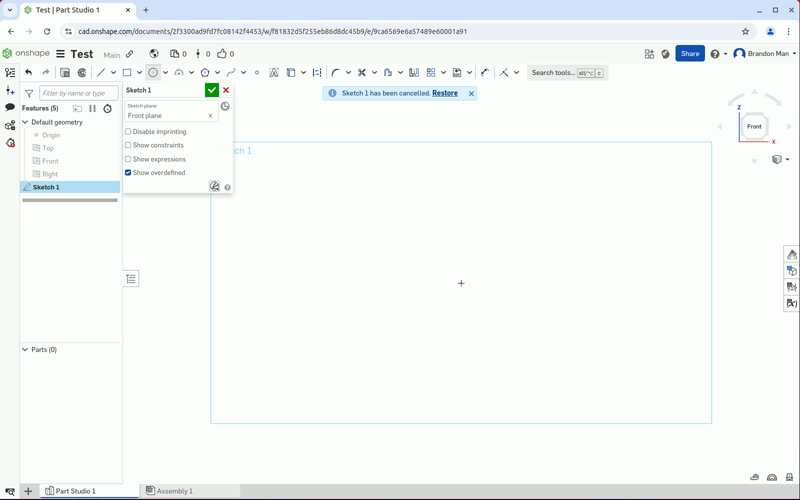
click(461, 282)
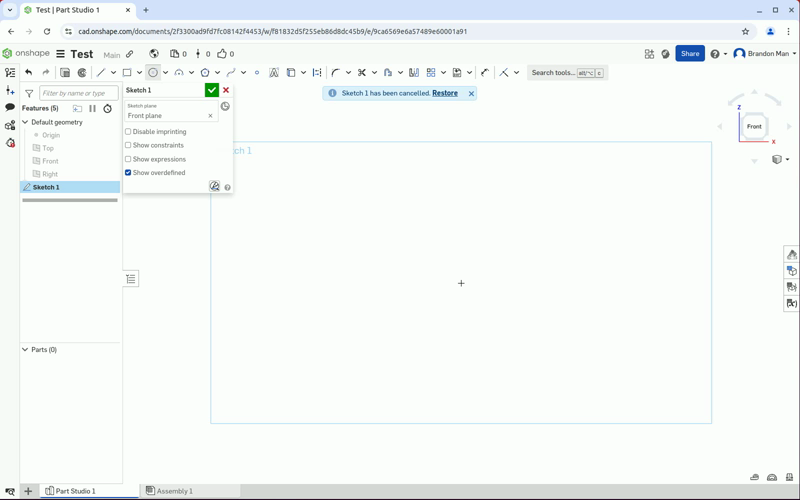
key_up(shift)
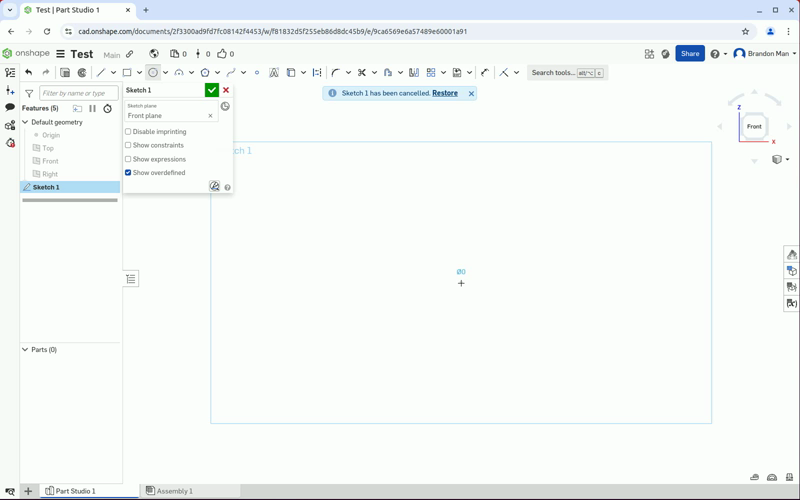
mouse_move(497, 282)
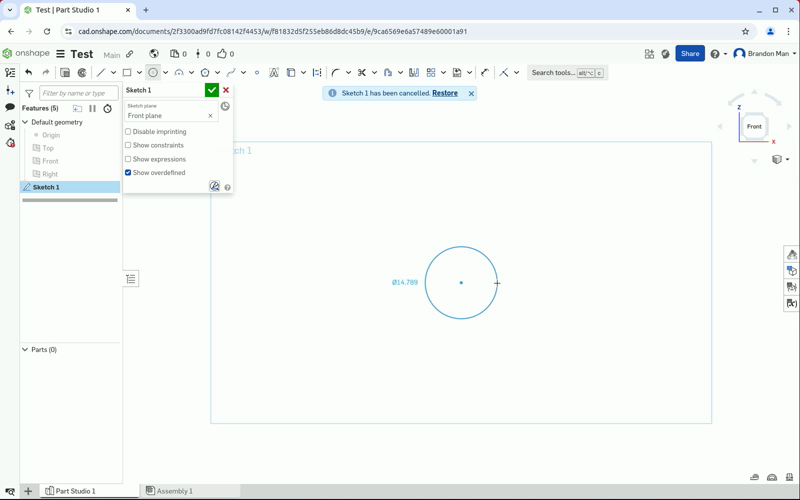
click(497, 282)
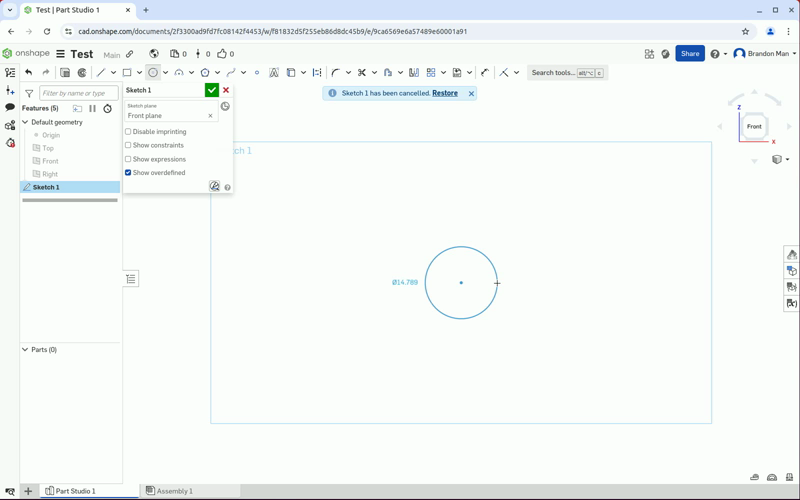
key(esc)
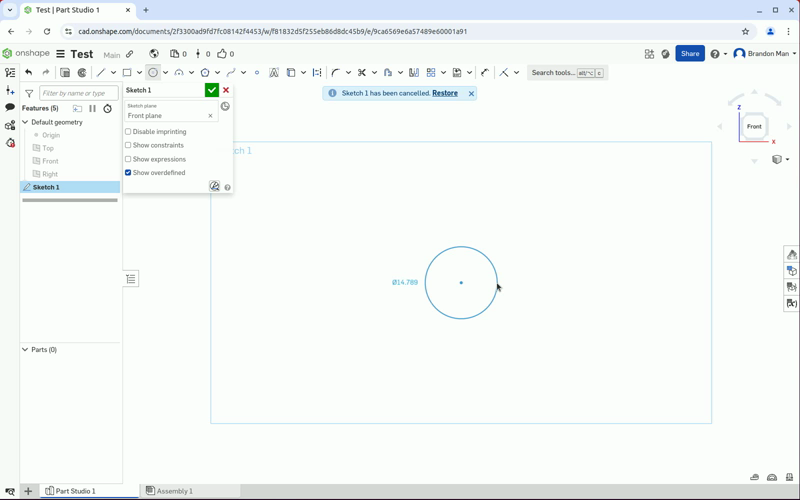
key(c)
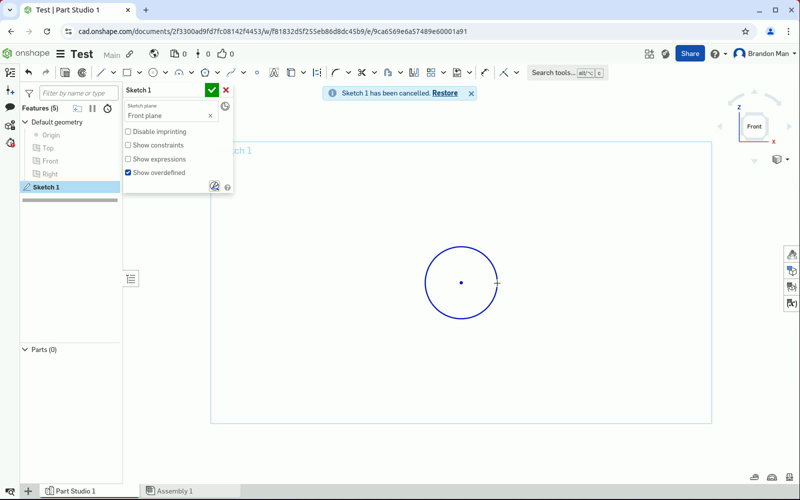
key_down(shift)
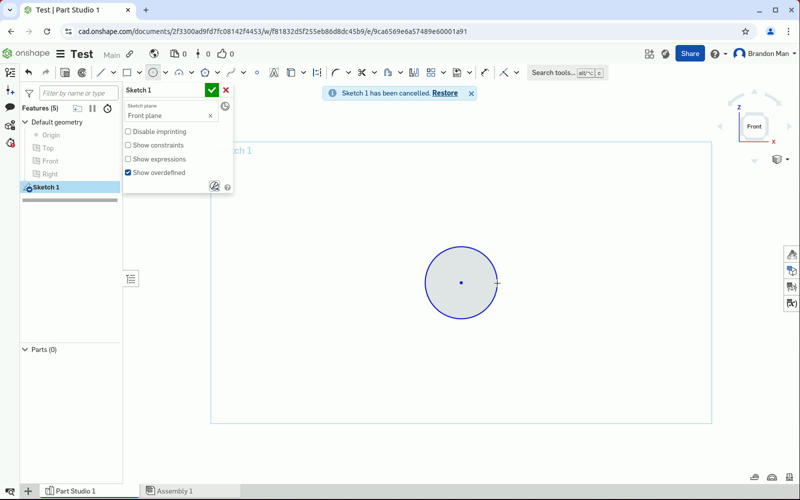
mouse_move(461, 282)
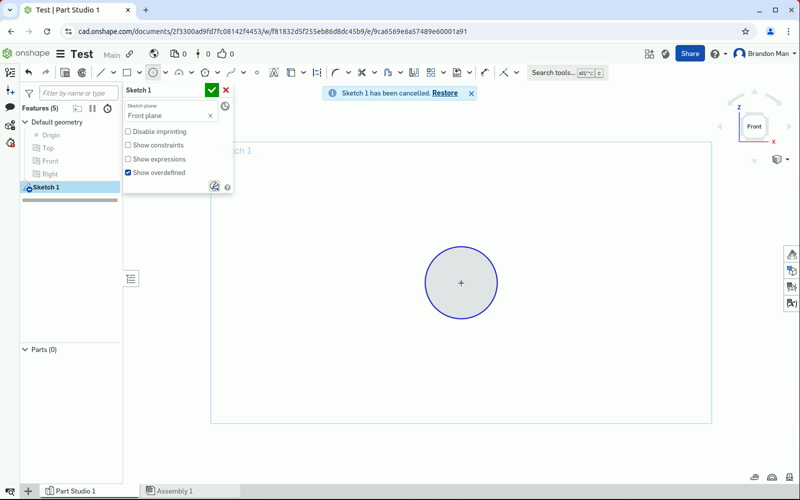
click(461, 282)
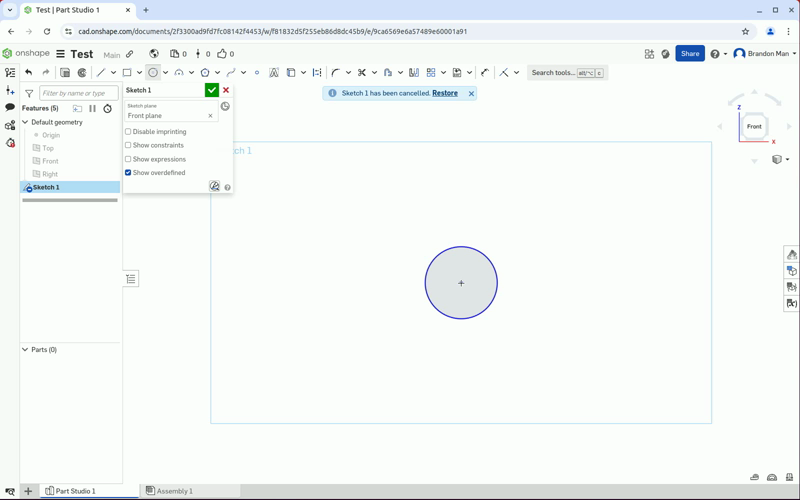
key_up(shift)
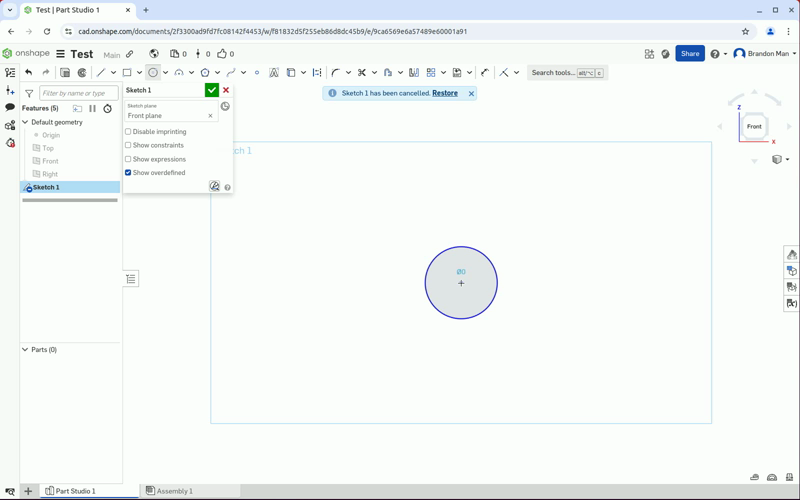
mouse_move(479, 282)
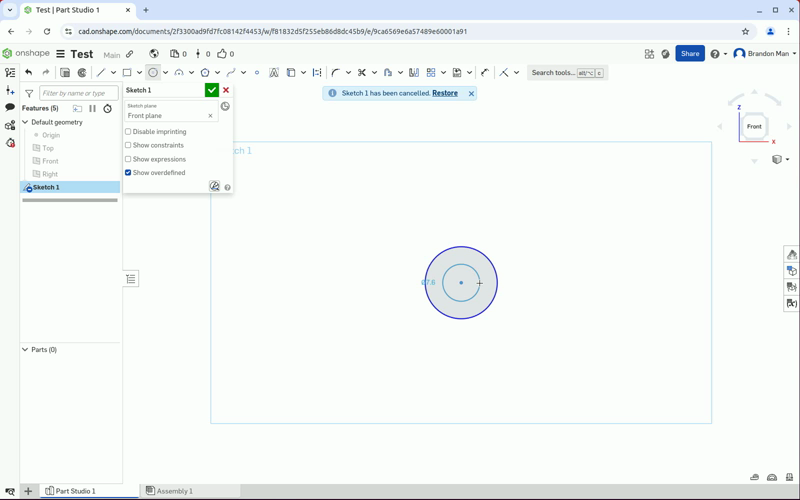
click(479, 282)
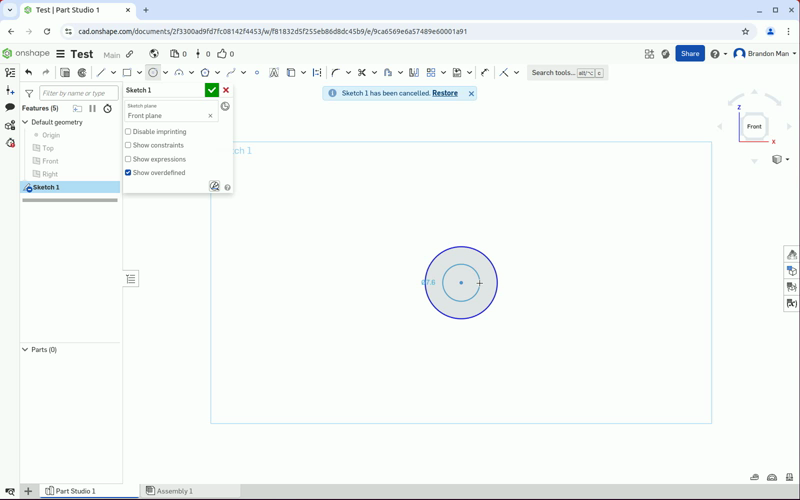
key(esc)
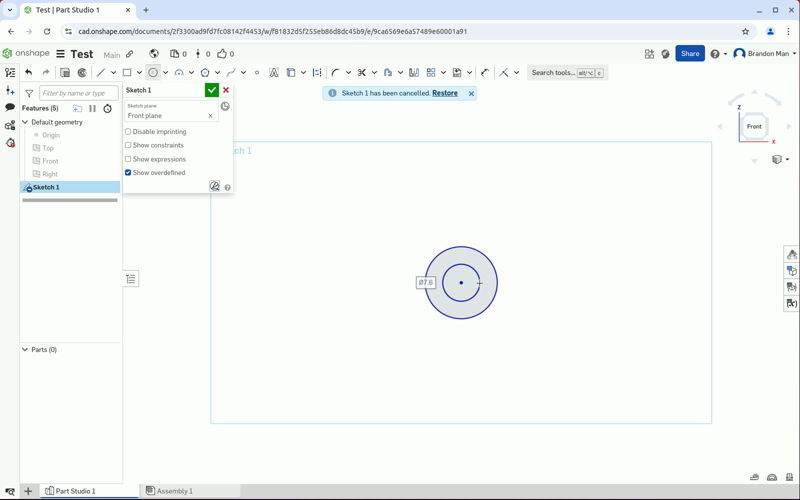
mouse_move(479, 269)
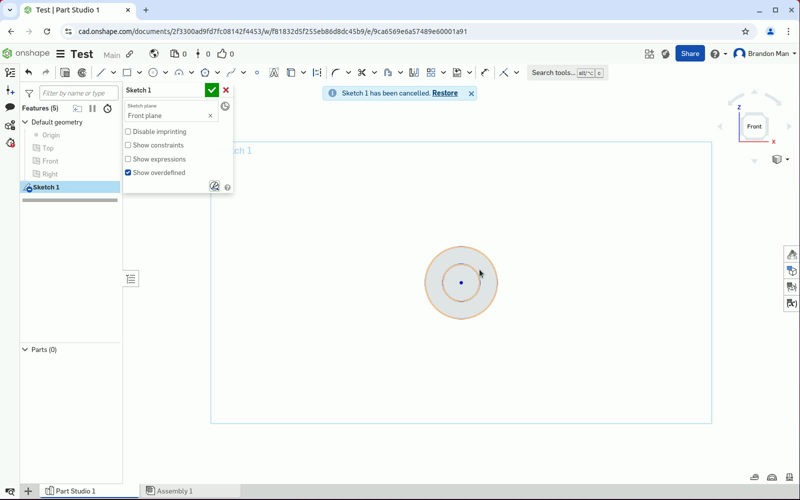
click(479, 269)
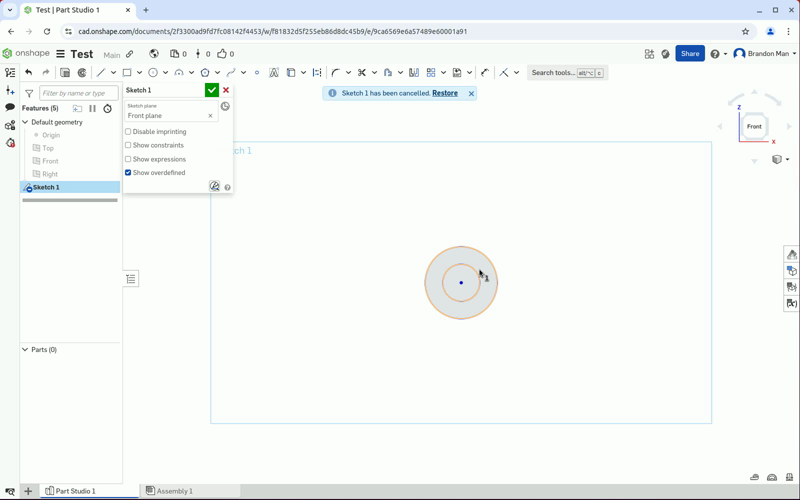
mouse_move(73, 352)
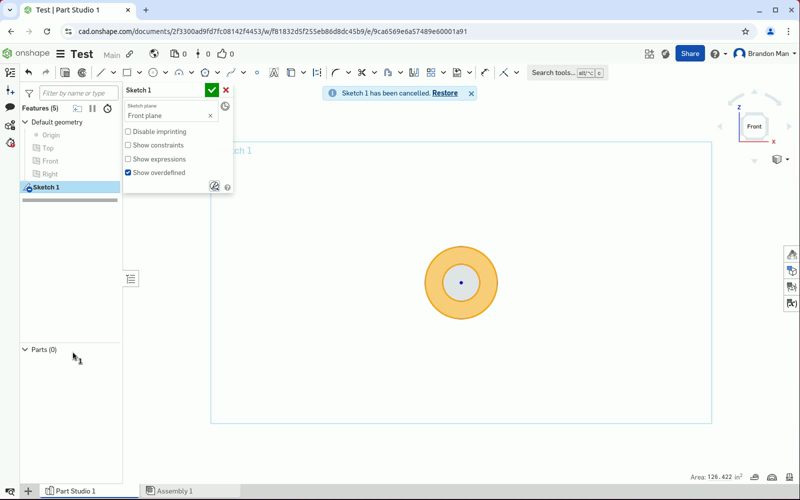
key(shift+y)
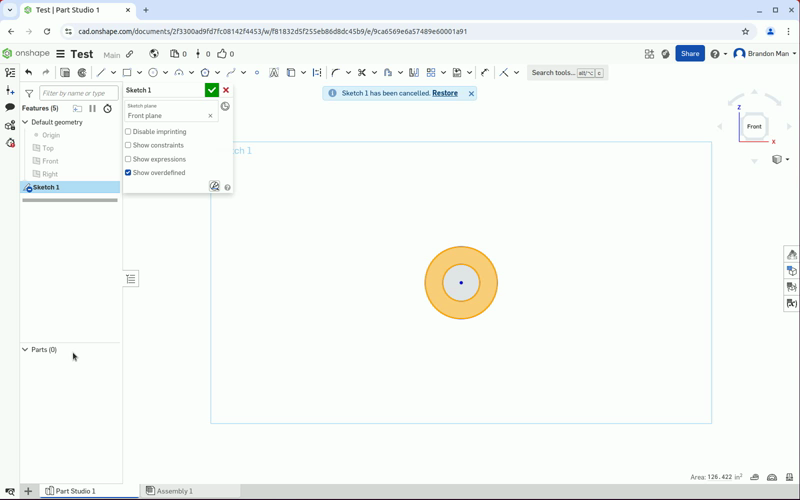
key(shift+e)
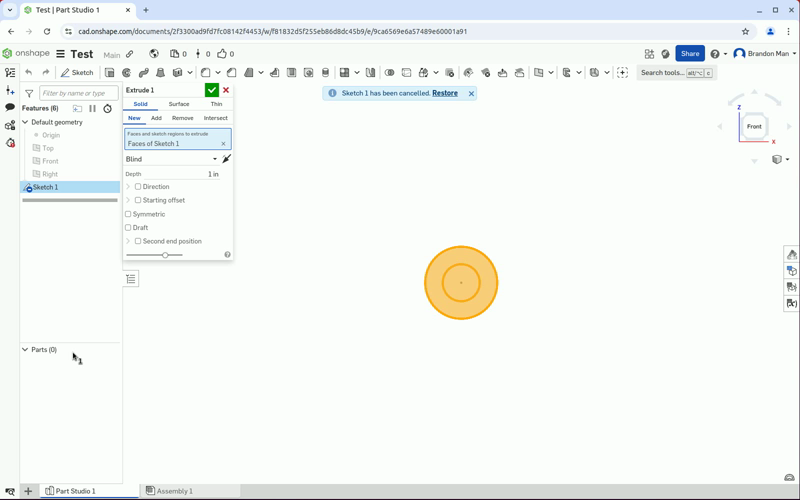
mouse_move(143, 106)
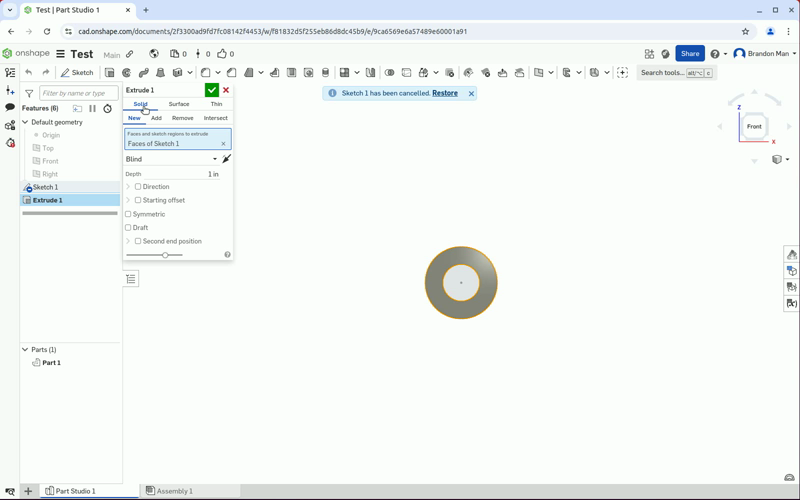
click(143, 106)
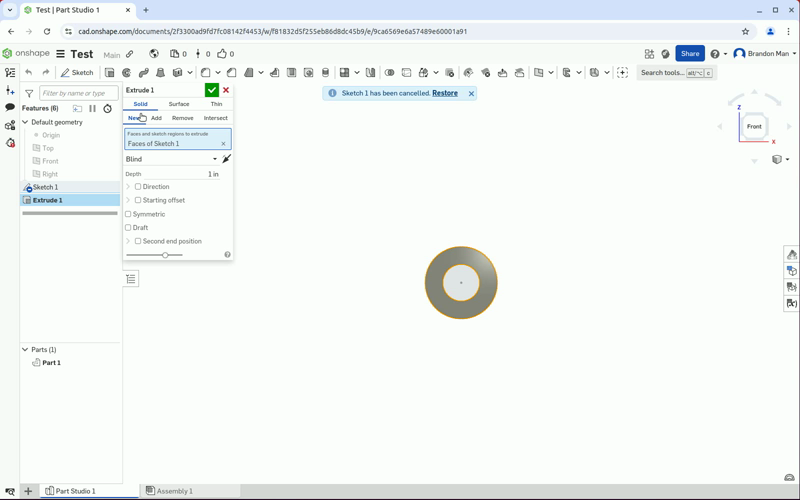
mouse_move(137, 120)
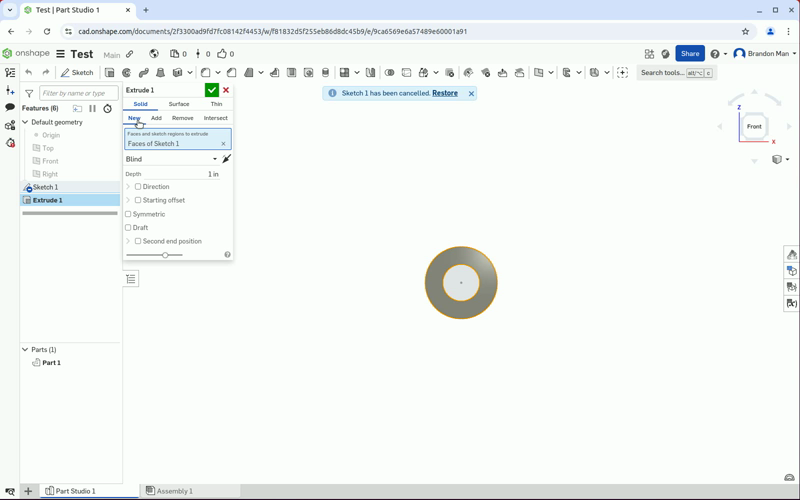
click(137, 120)
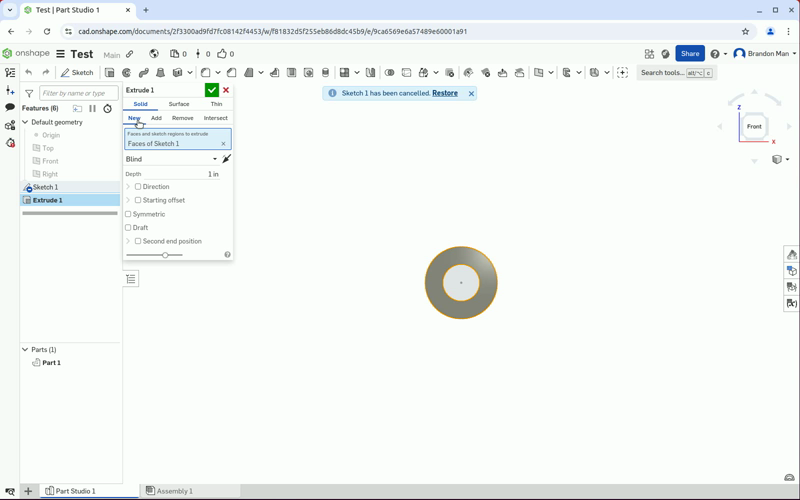
key(tab, 4)
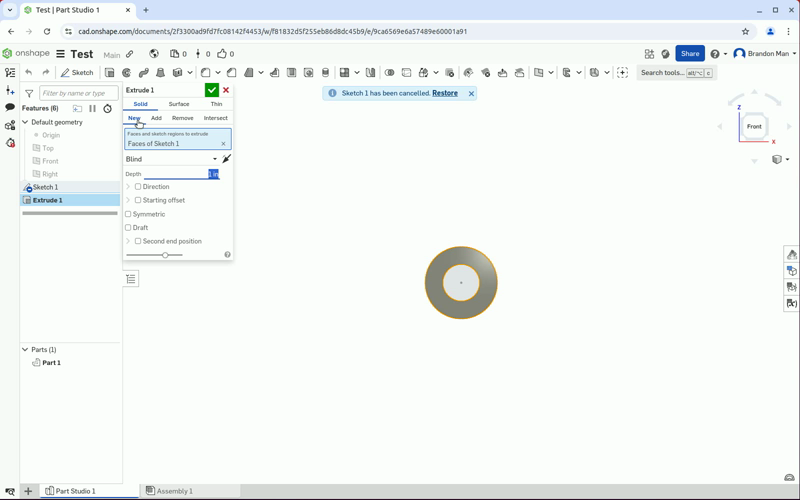
text(8.425)
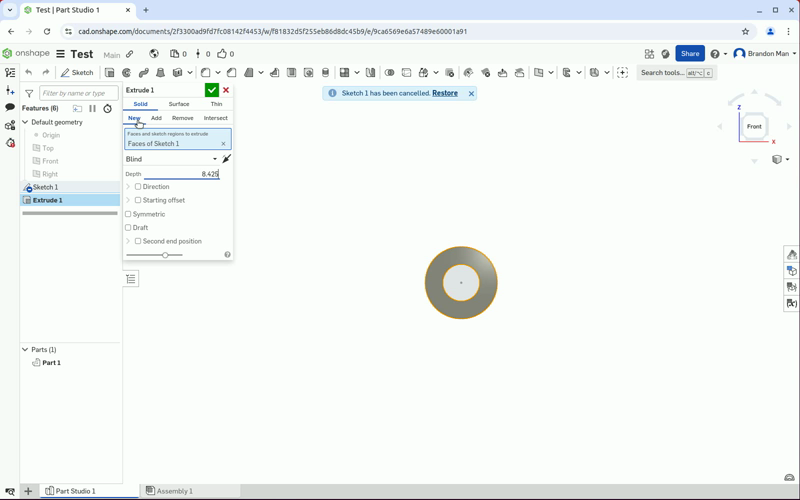
key(enter)
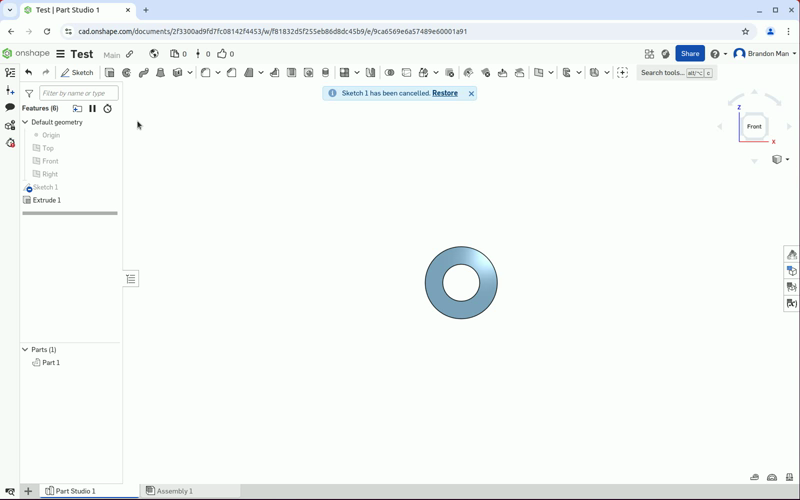
key(shift+h)
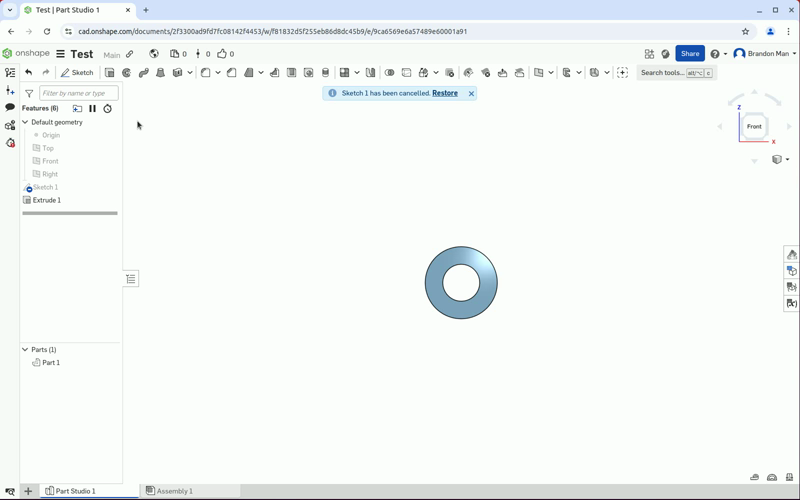
key(shift+h)
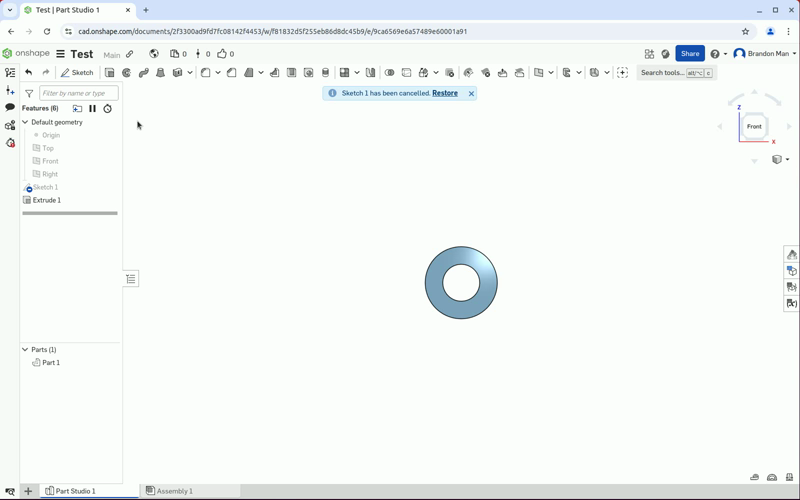
mouse_move(73, 189)
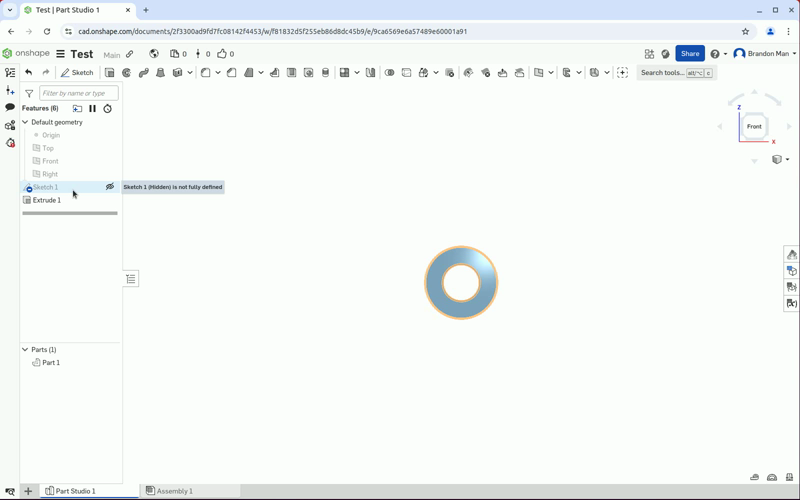
click(73, 189)
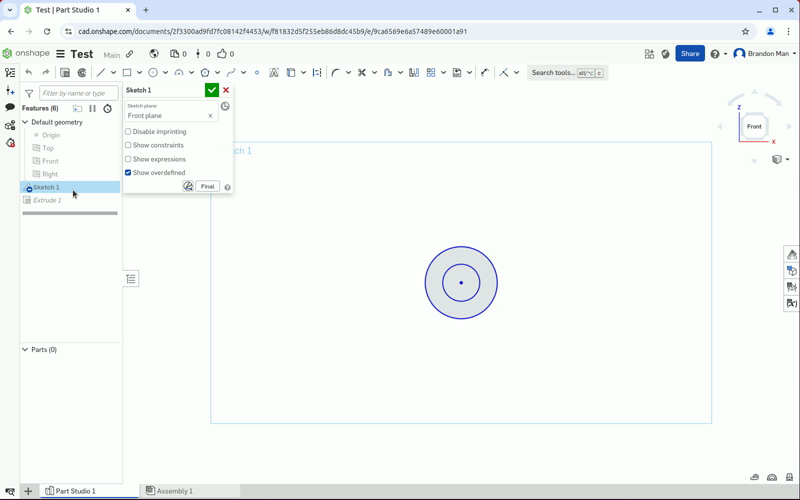
mouse_move(229, 92)
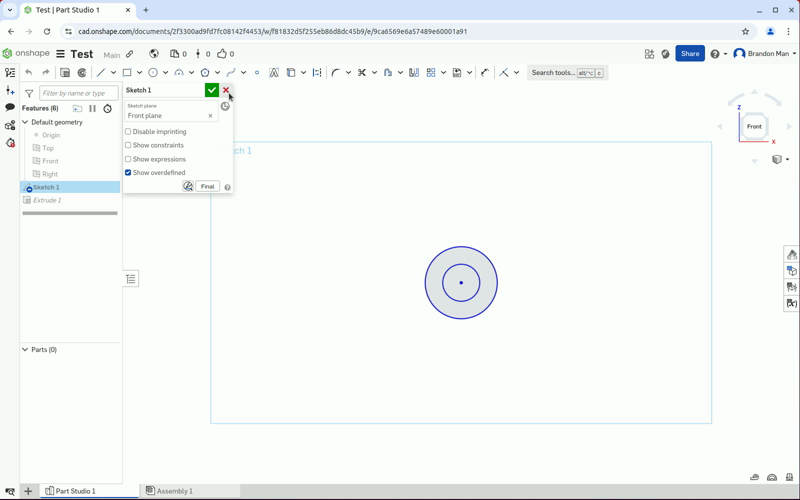
click(229, 92)
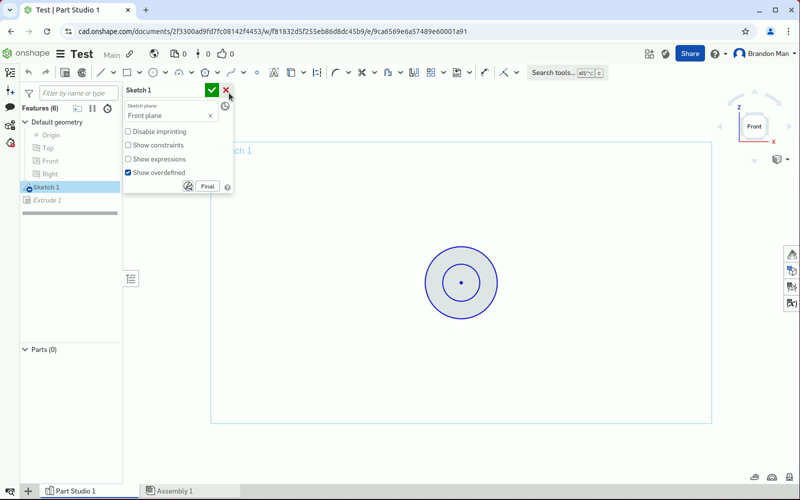
key(shift+s)
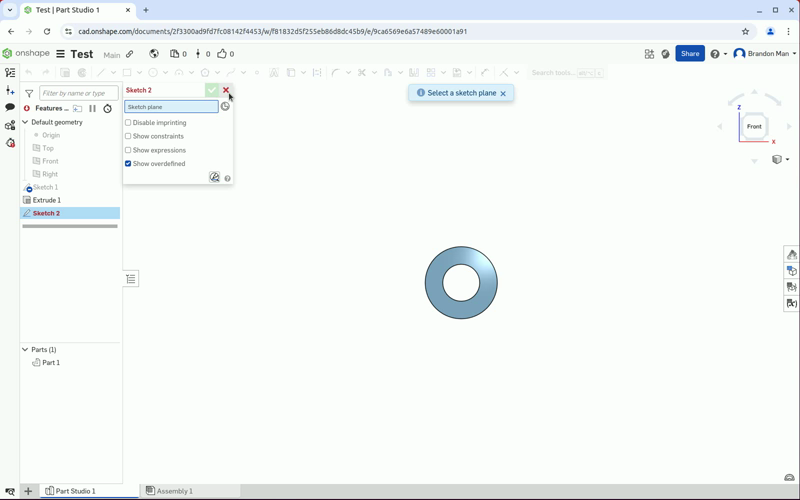
mouse_move(73, 163)
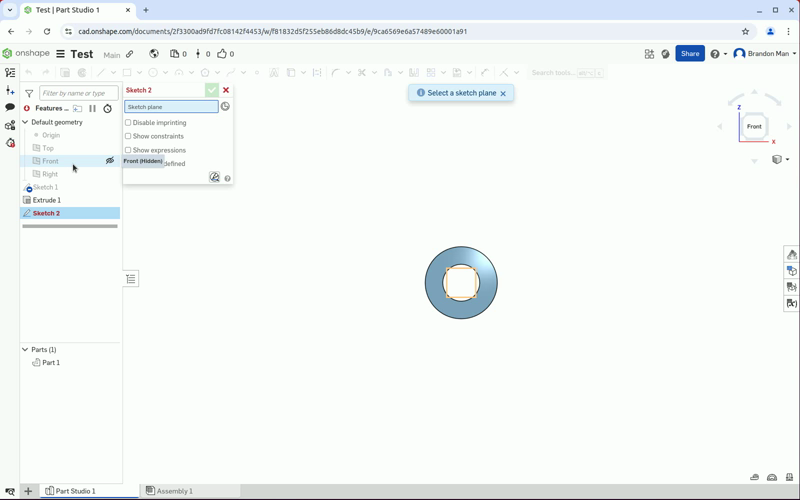
click(73, 163)
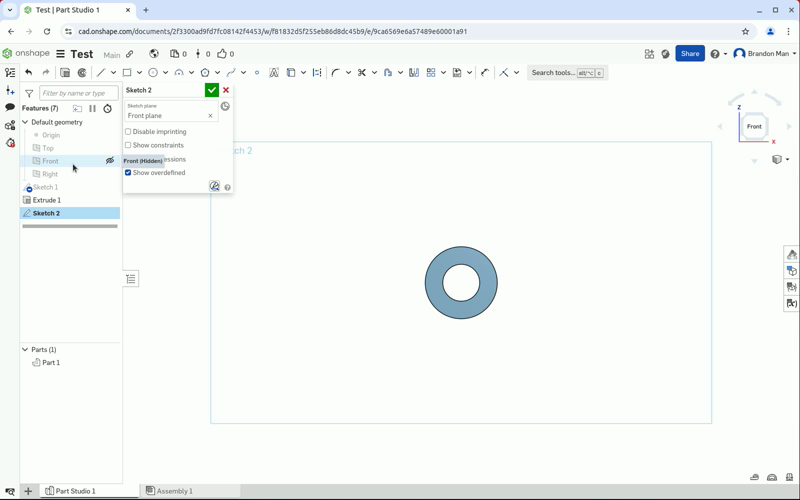
mouse_move(73, 352)
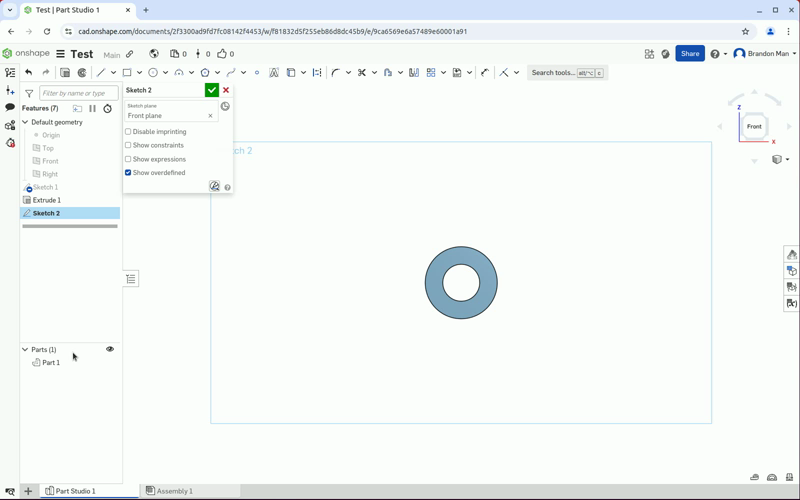
key(y)
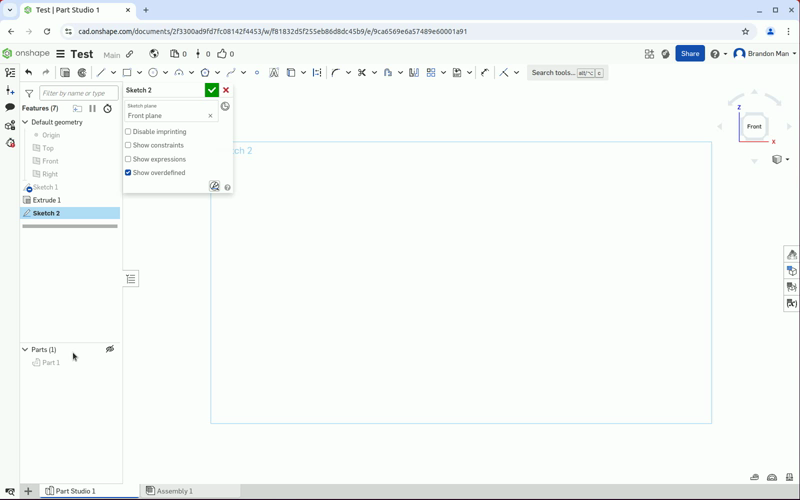
key(l)
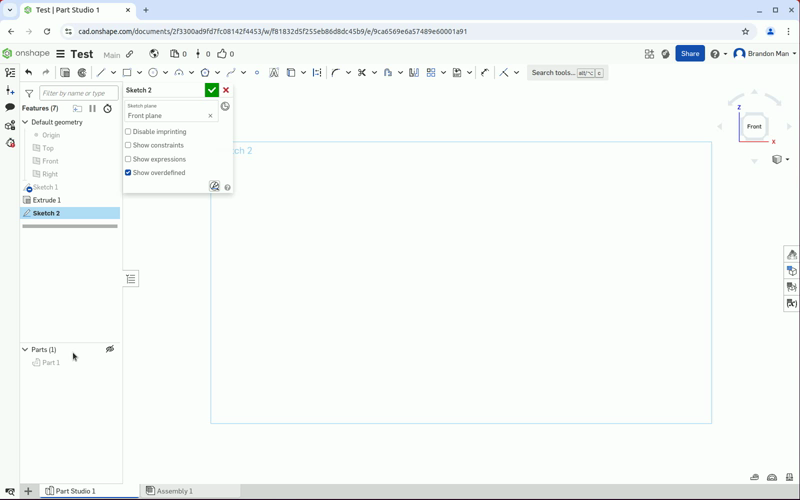
key_down(shift)
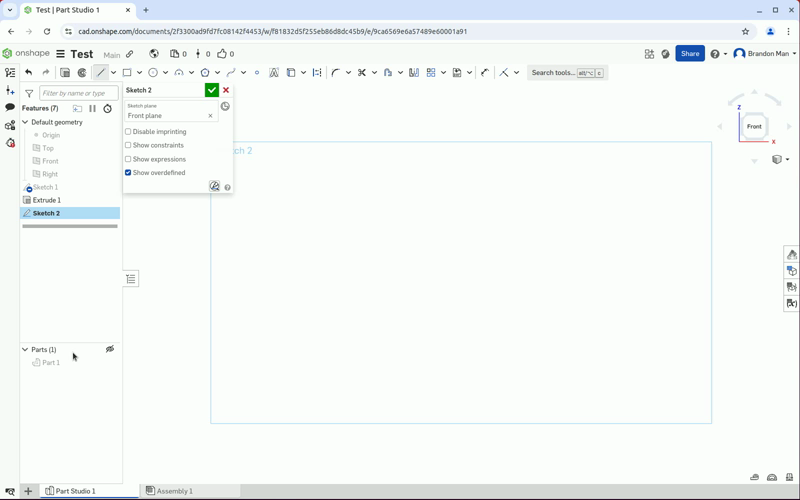
mouse_move(483, 309)
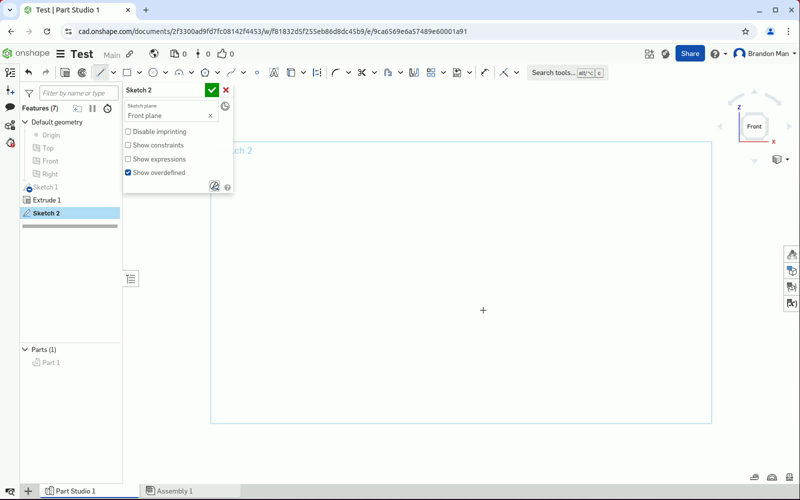
click(483, 309)
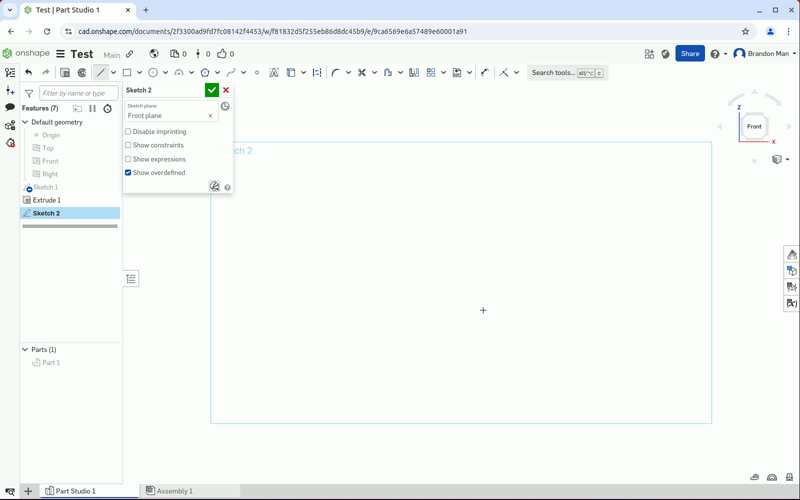
key_up(shift)
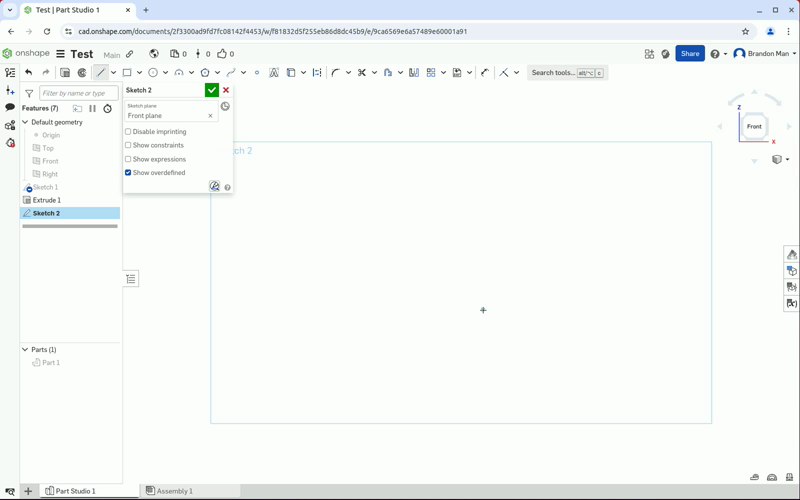
key_down(shift)
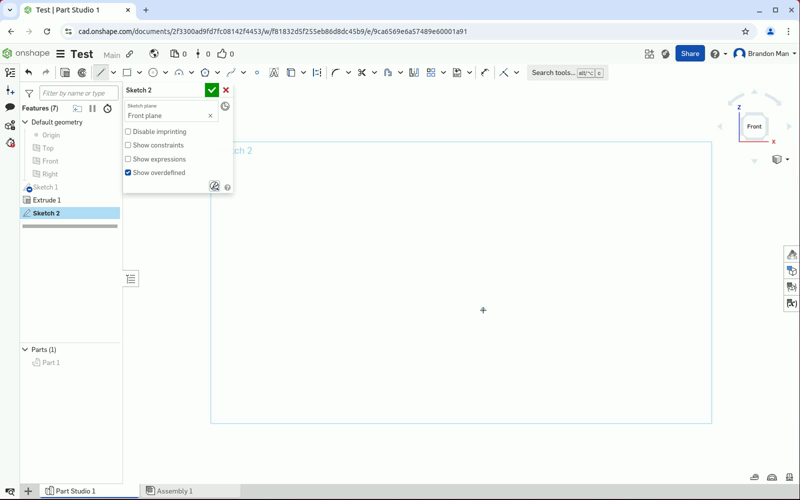
mouse_move(573, 309)
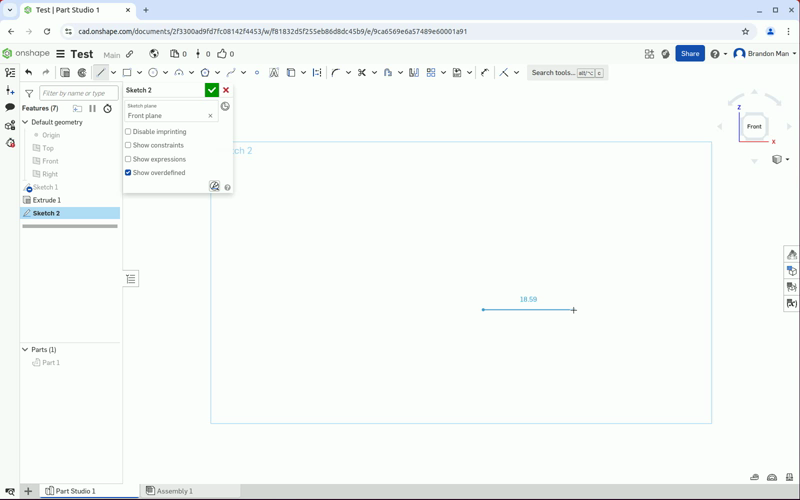
click(573, 309)
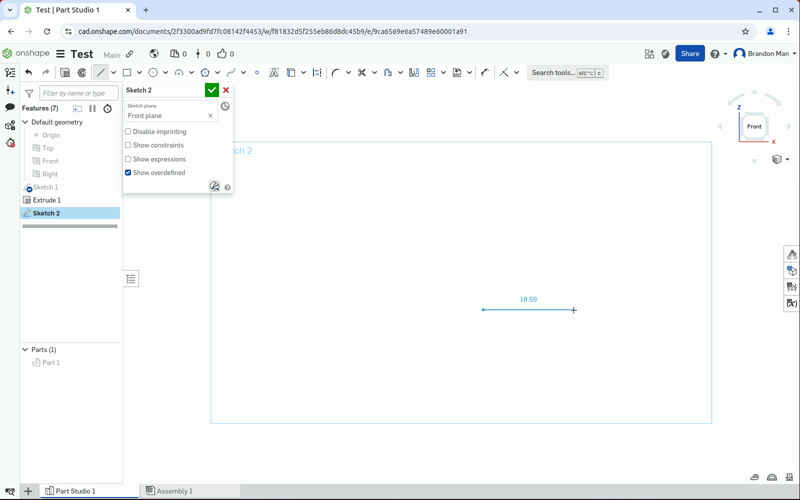
key_up(shift)
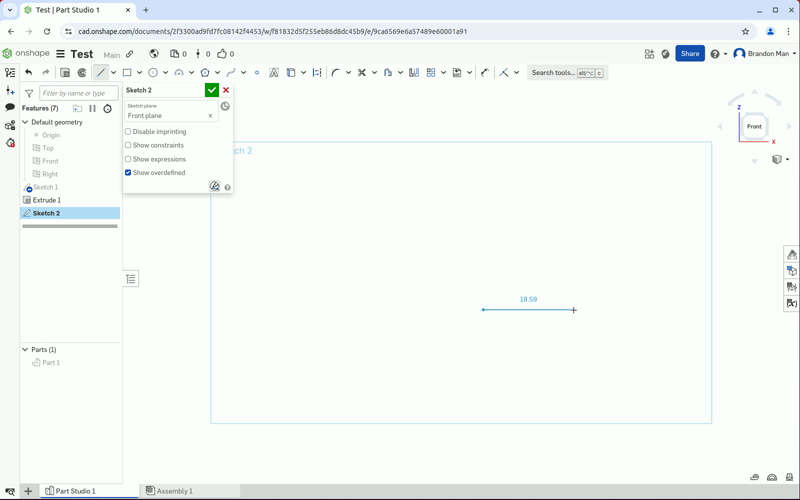
key_down(shift)
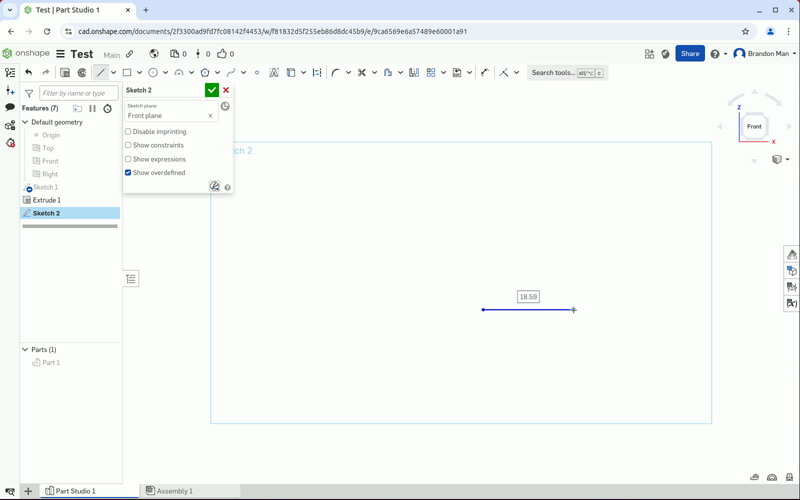
mouse_move(589, 309)
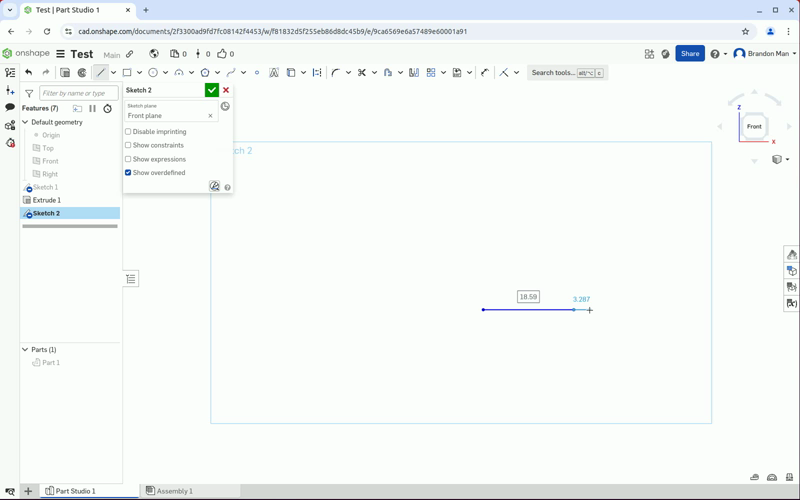
mouse_move(573, 299)
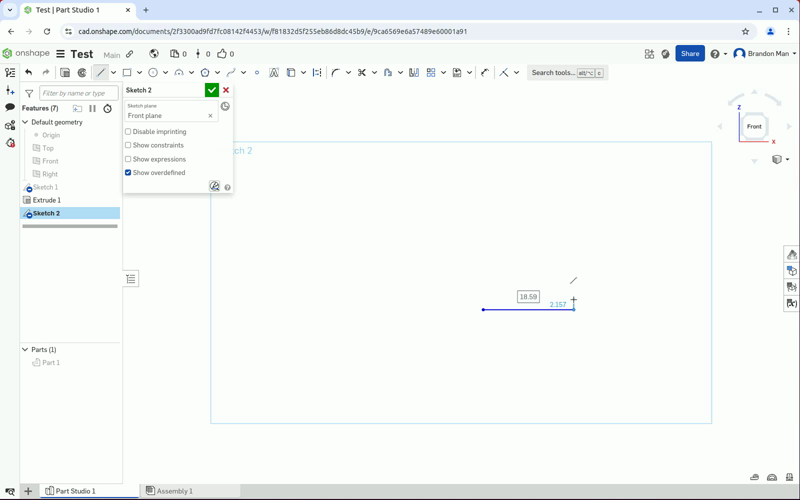
click(573, 299)
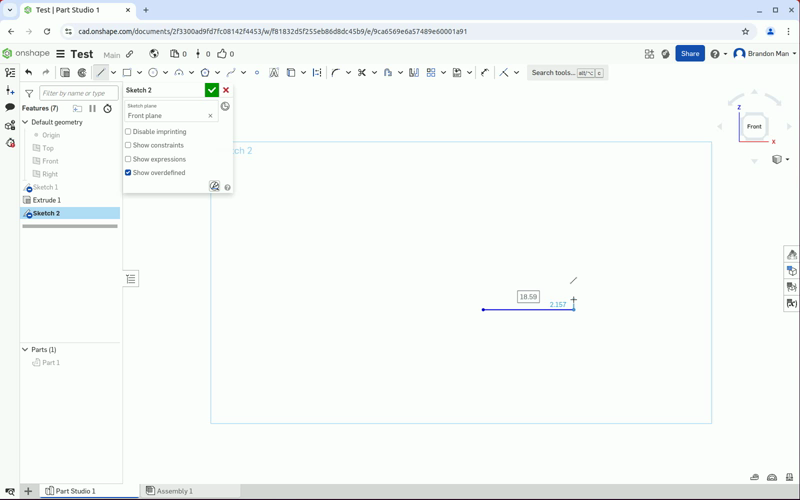
key_up(shift)
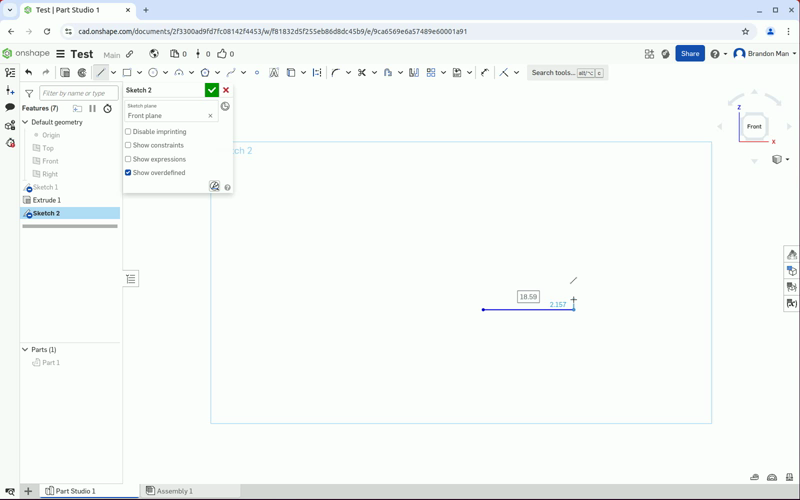
key_down(shift)
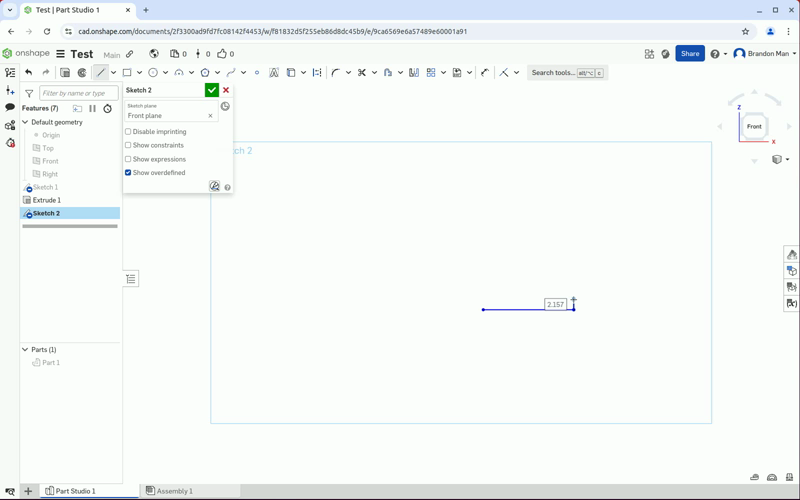
mouse_move(499, 299)
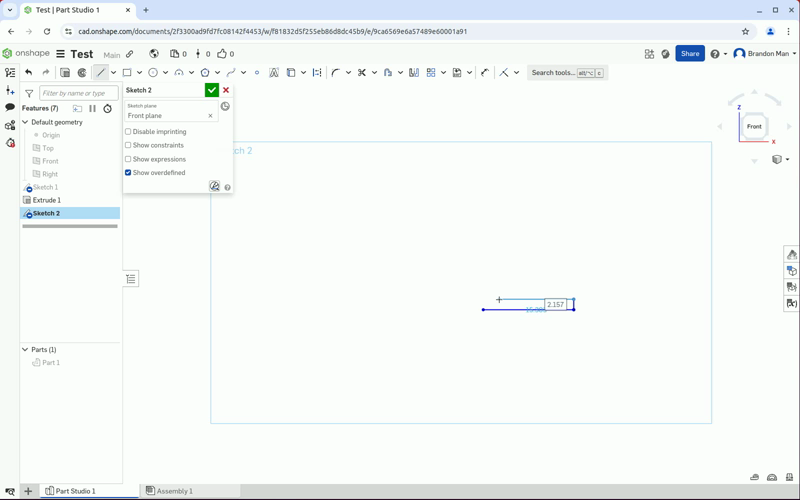
click(499, 299)
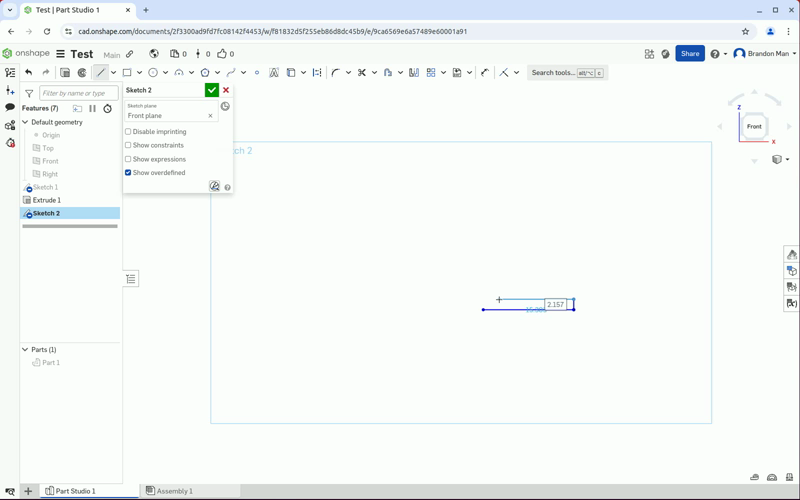
key_up(shift)
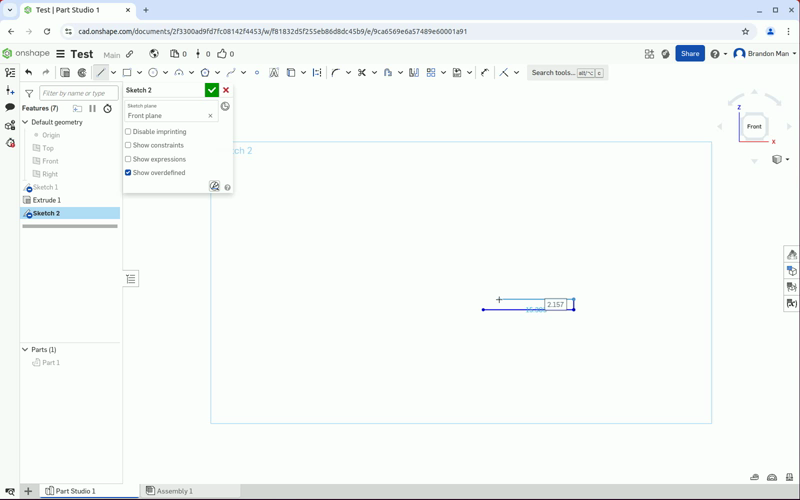
key_down(shift)
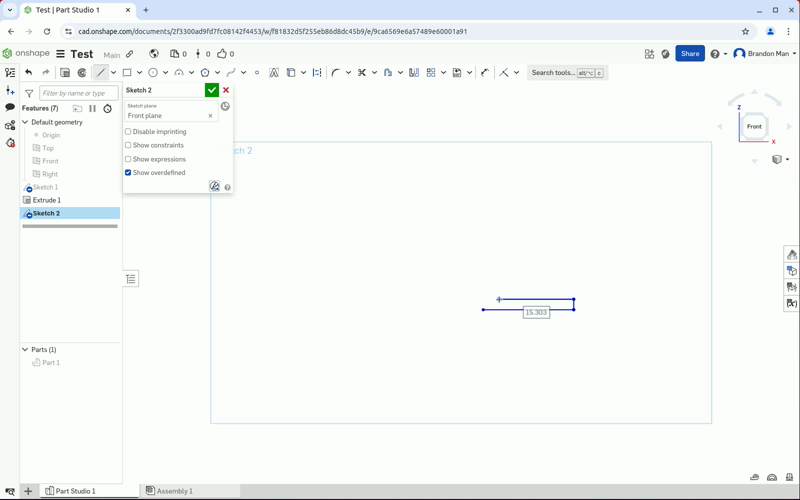
mouse_move(529, 299)
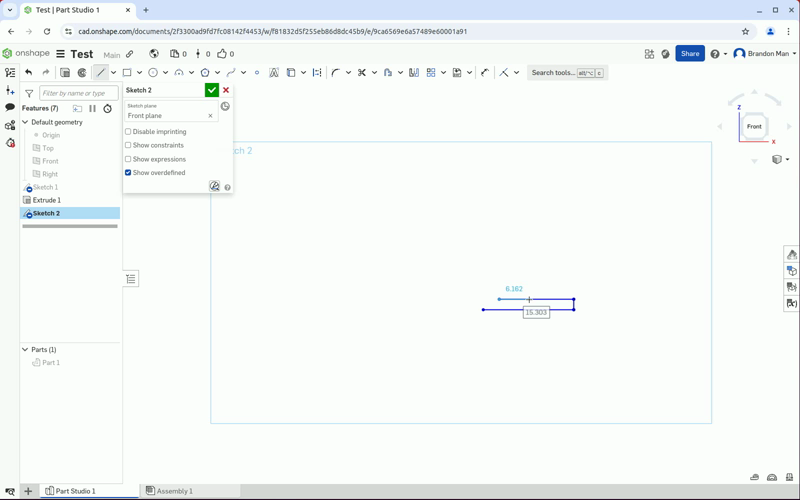
mouse_move(499, 267)
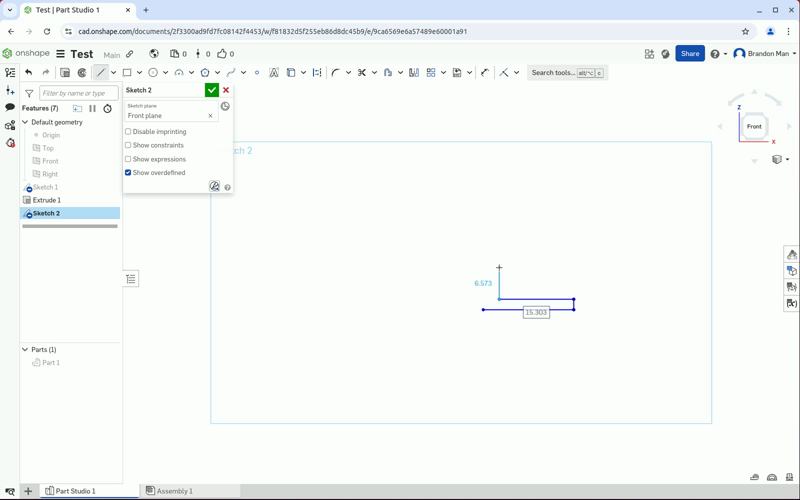
click(499, 267)
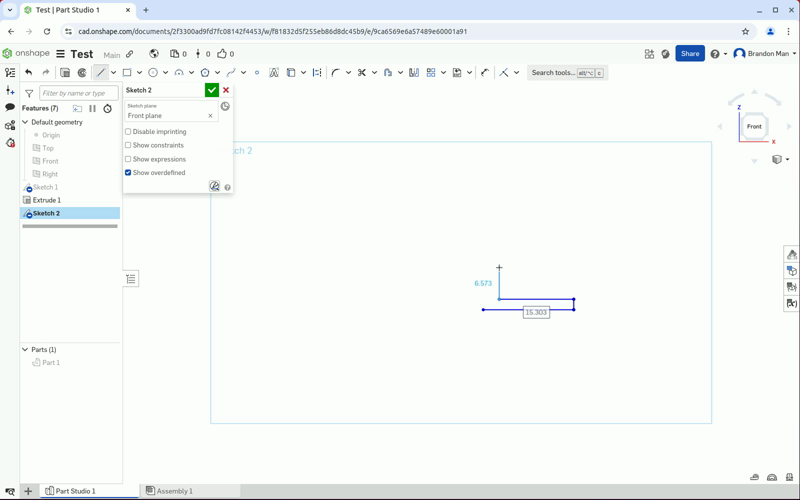
key_up(shift)
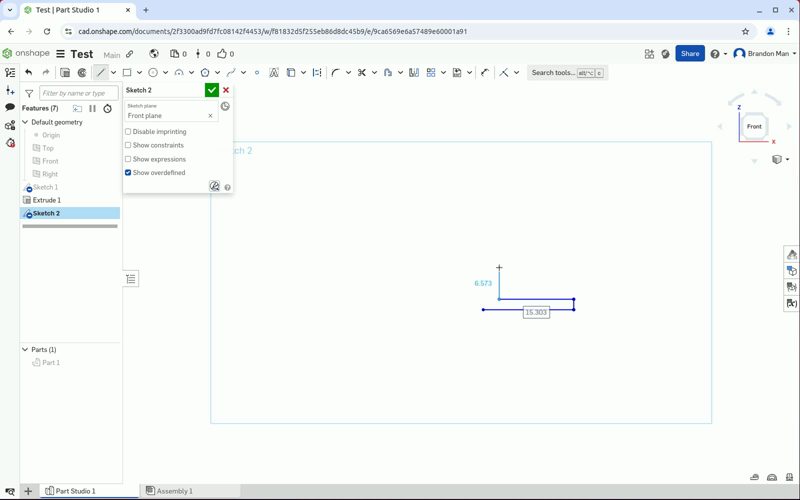
key_down(shift)
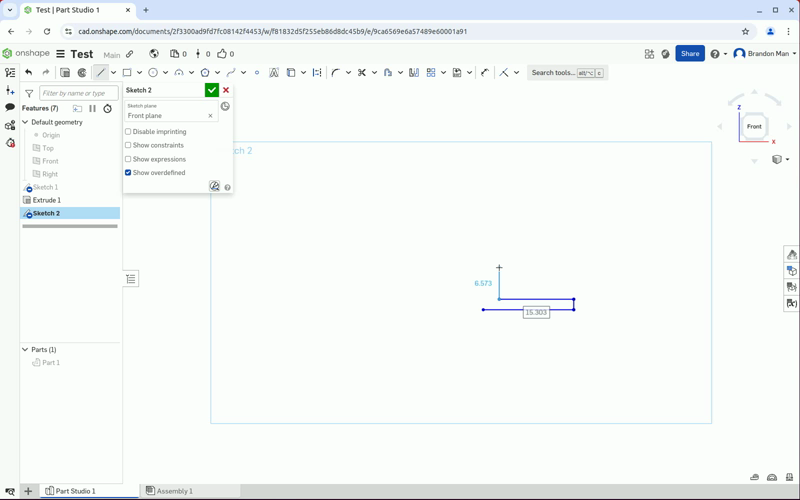
mouse_move(573, 267)
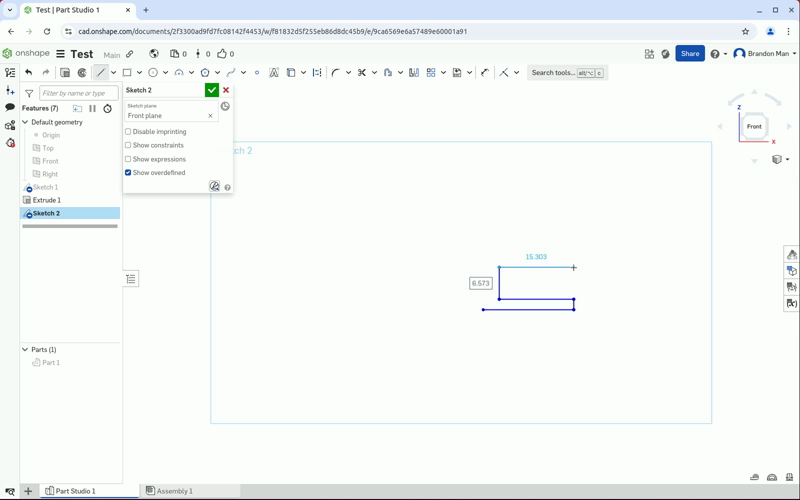
click(573, 267)
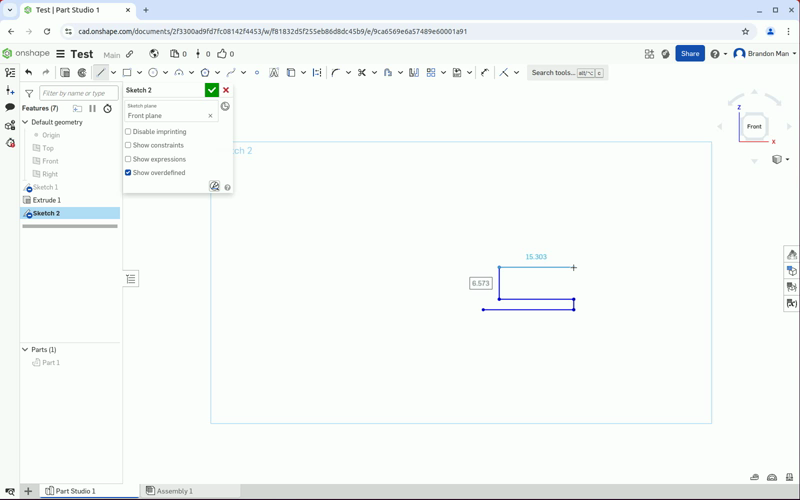
key_up(shift)
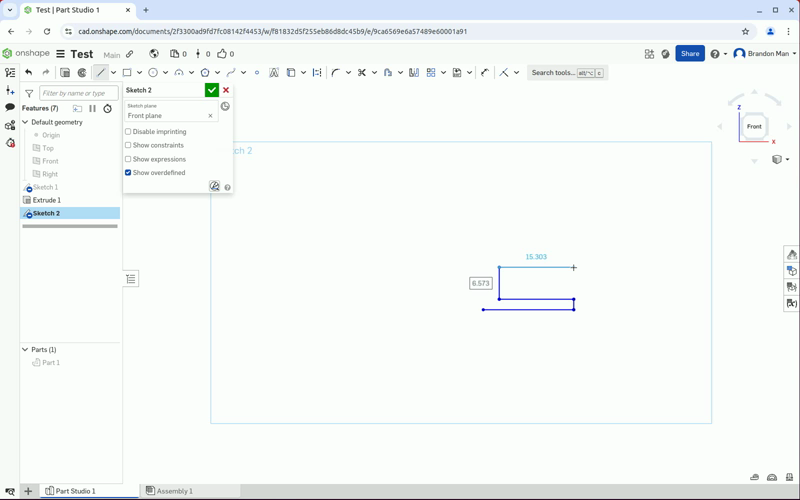
key_down(shift)
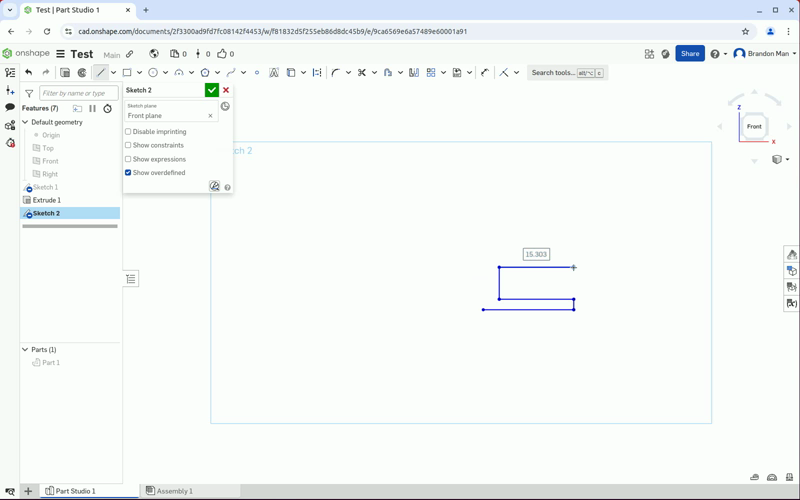
mouse_move(589, 267)
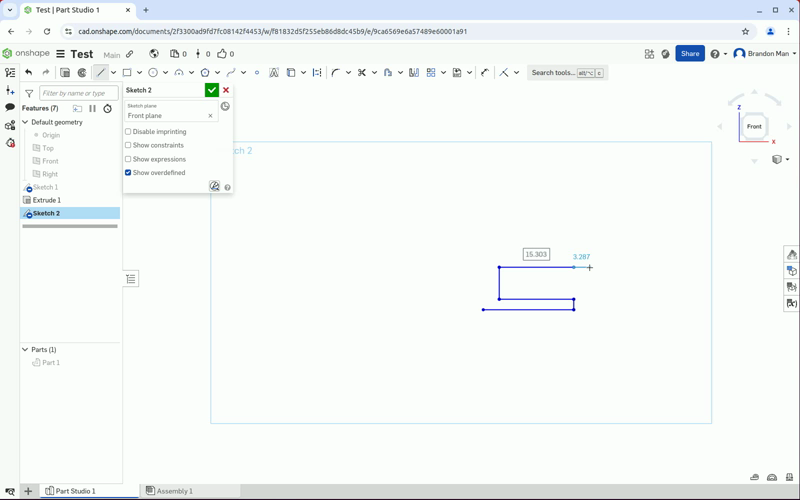
mouse_move(573, 256)
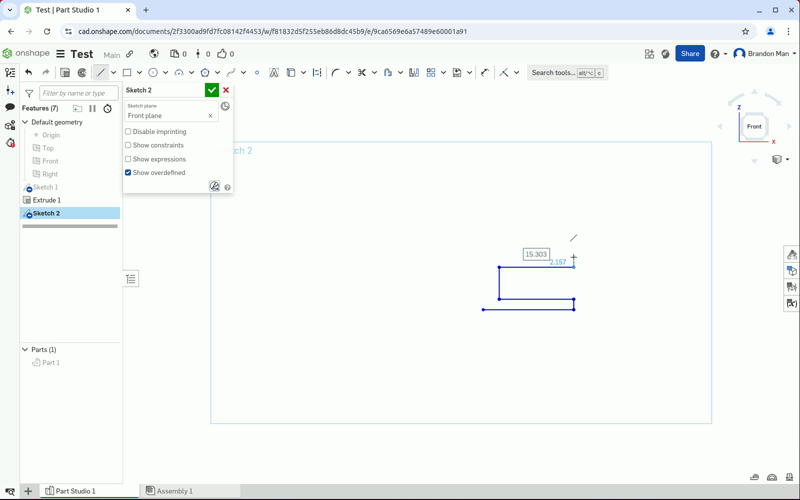
click(573, 256)
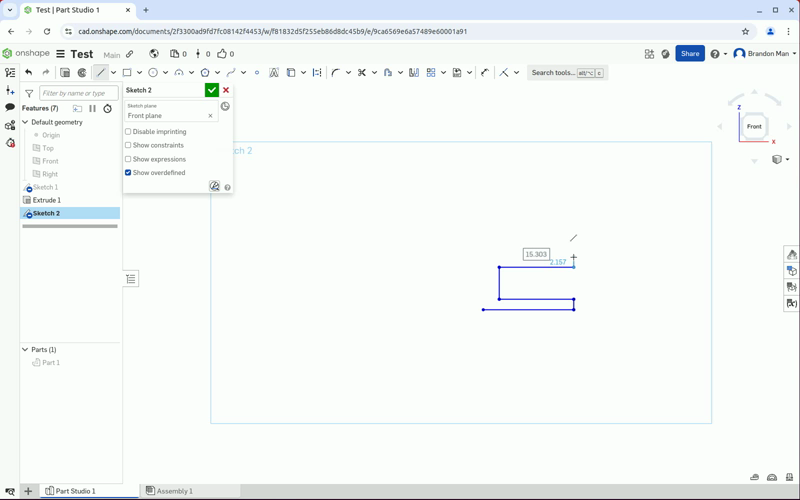
key_up(shift)
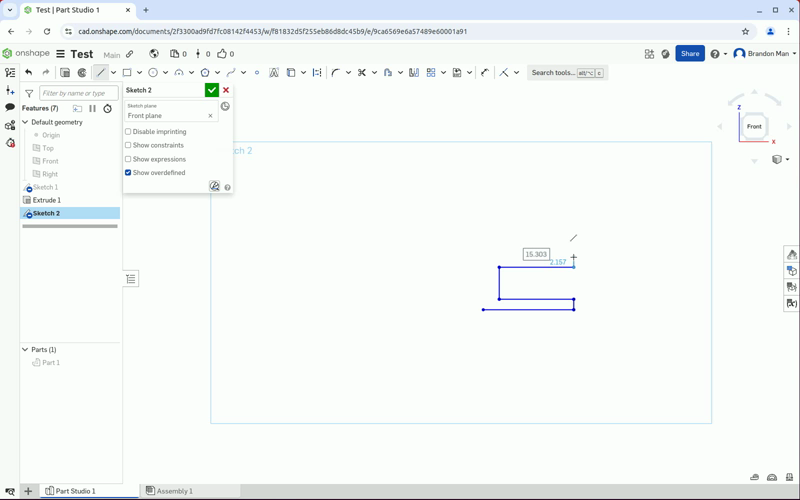
key_down(shift)
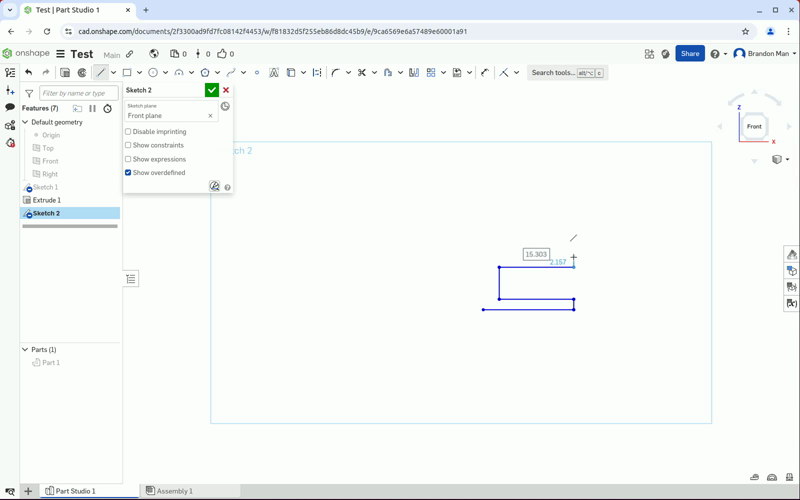
mouse_move(483, 256)
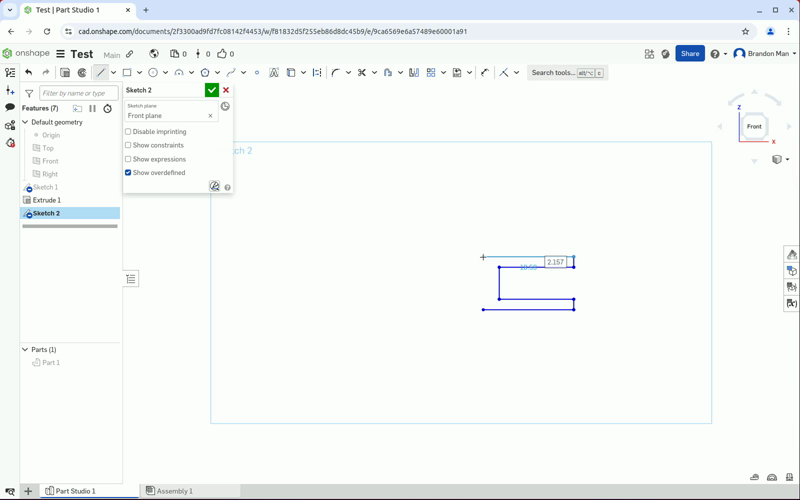
click(483, 256)
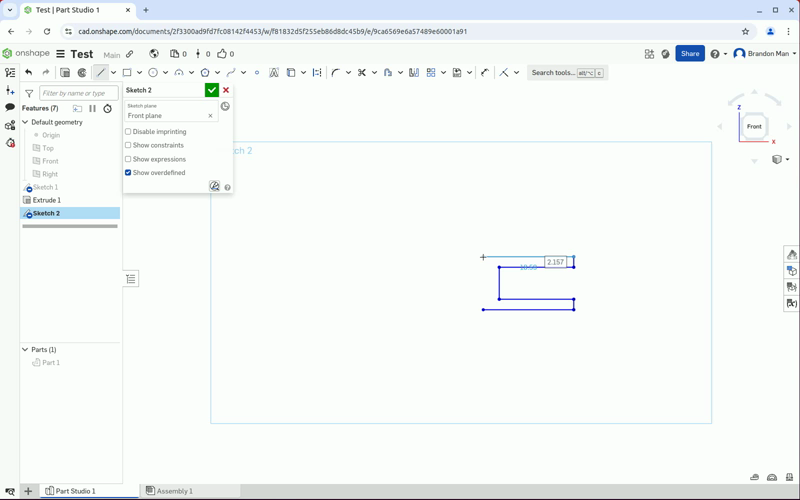
key_up(shift)
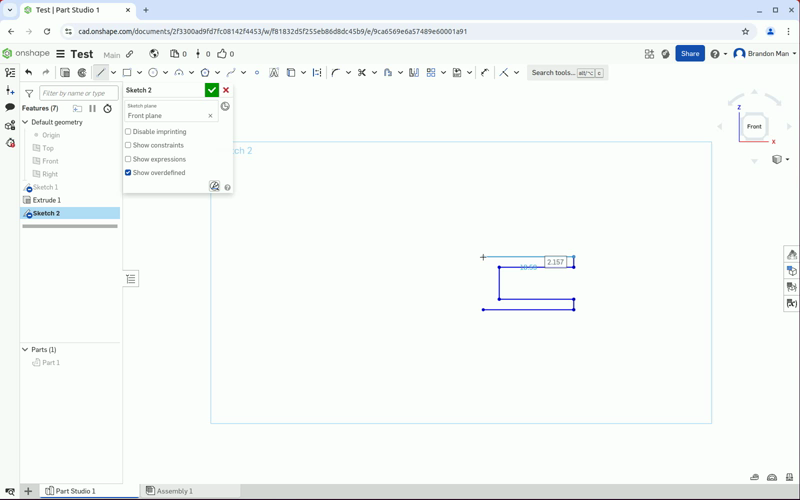
key(esc)
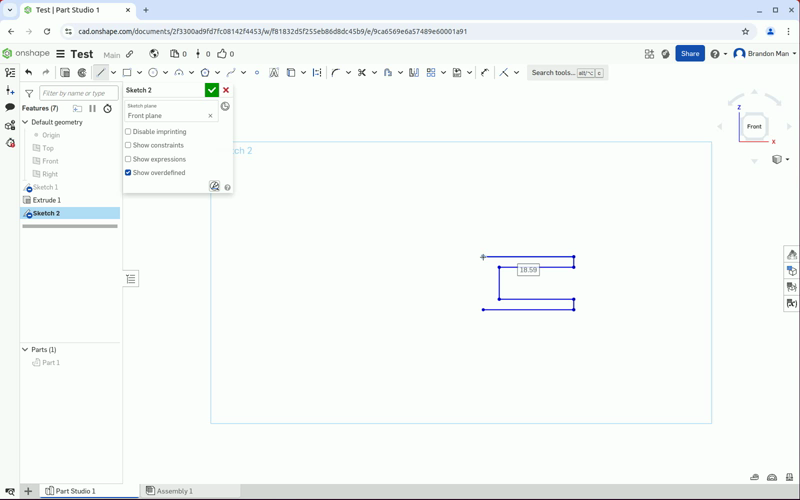
key(a)
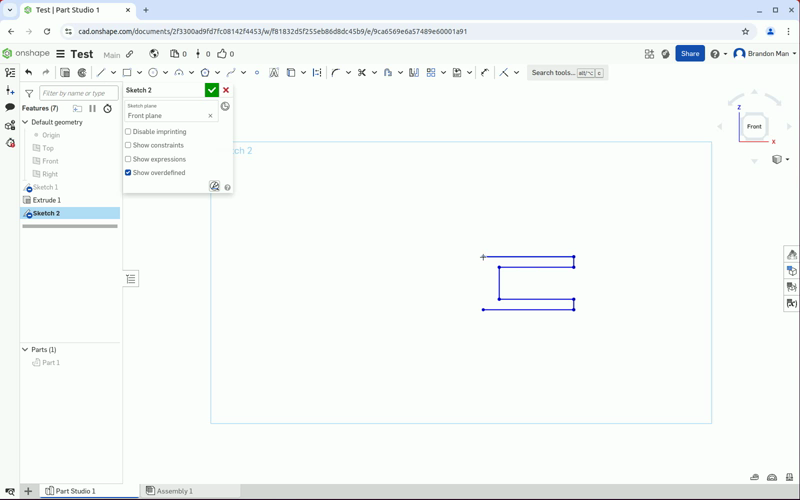
mouse_move(483, 256)
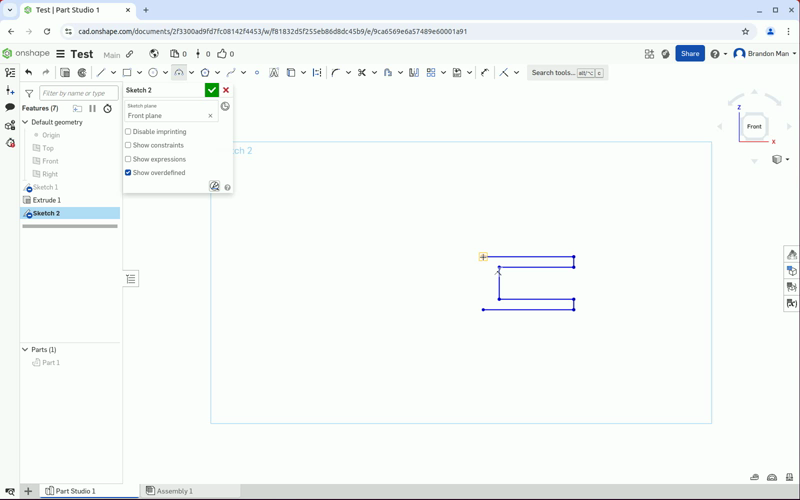
click(483, 256)
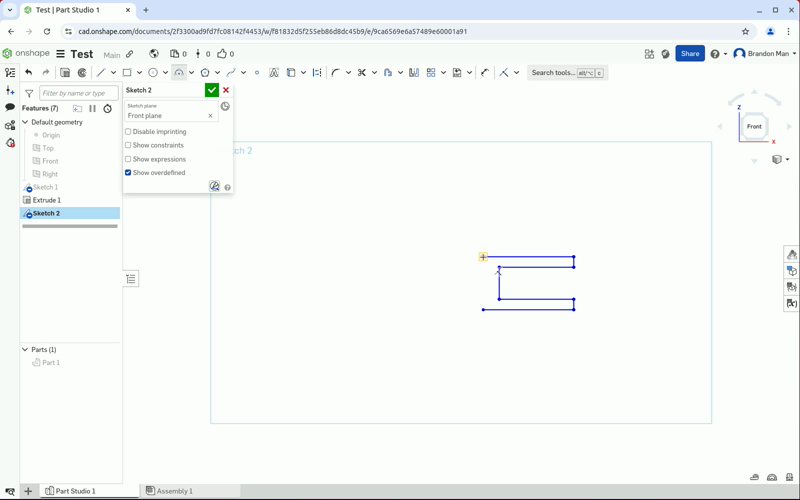
mouse_move(483, 309)
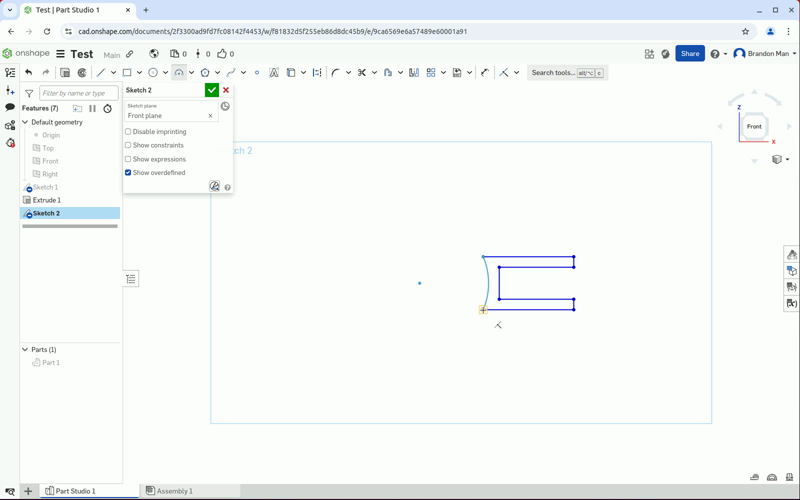
click(483, 309)
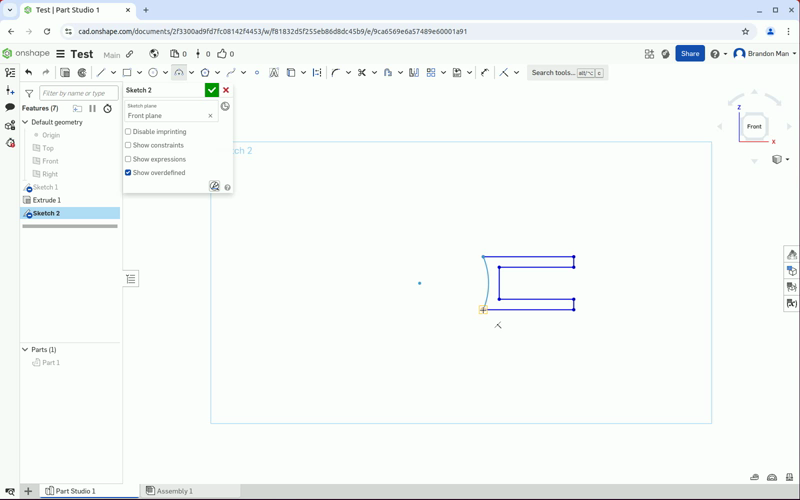
key_down(shift)
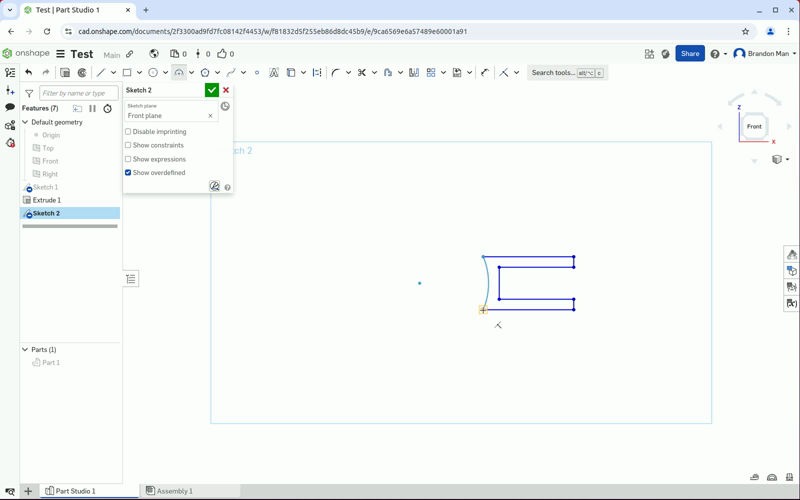
mouse_move(495, 283)
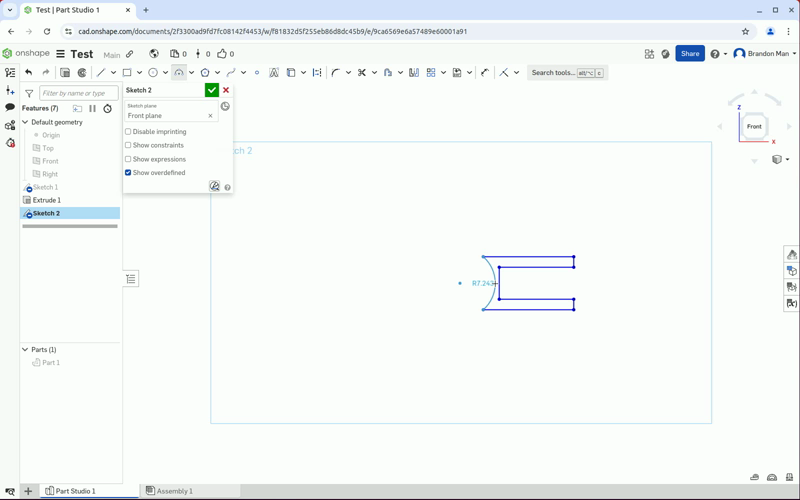
click(495, 283)
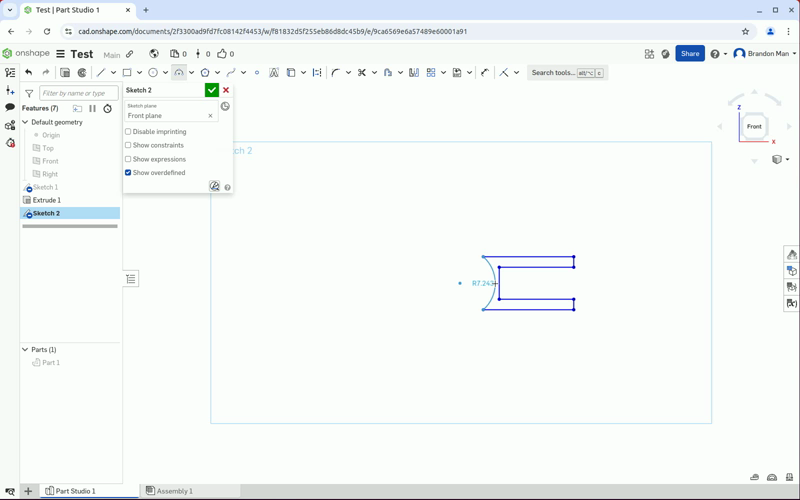
key_up(shift)
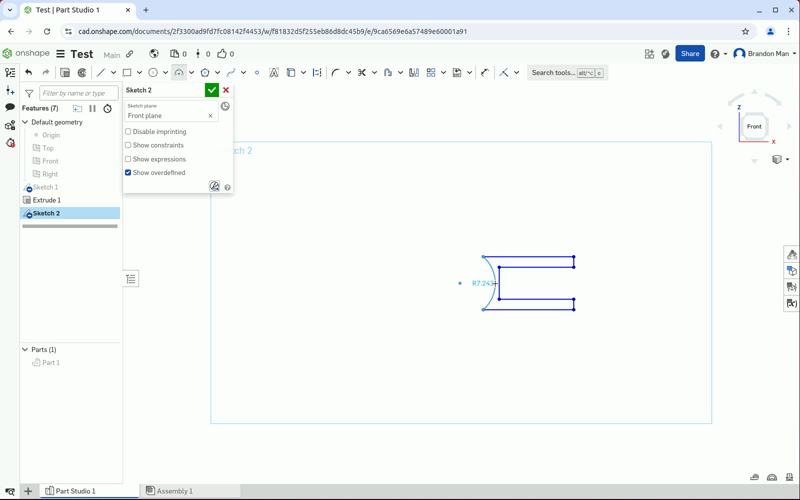
key(esc)
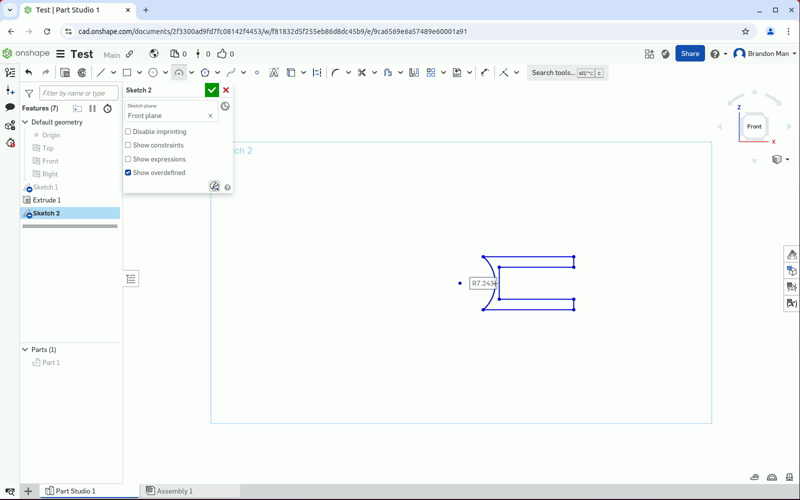
mouse_move(557, 308)
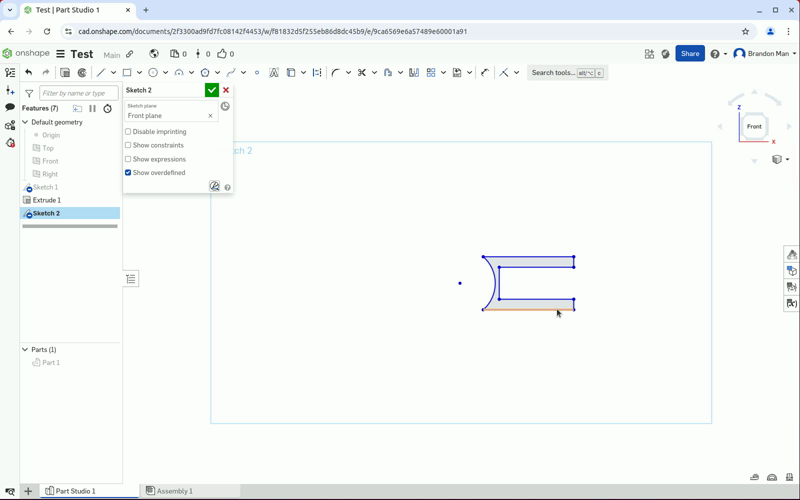
click(557, 308)
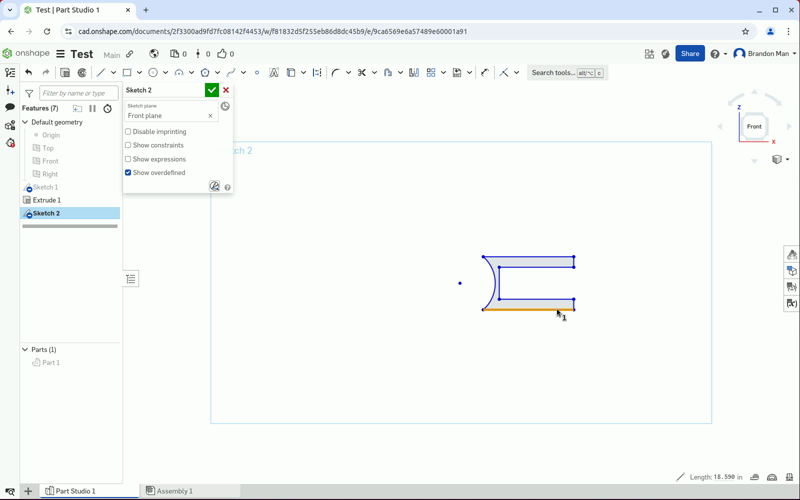
mouse_move(73, 352)
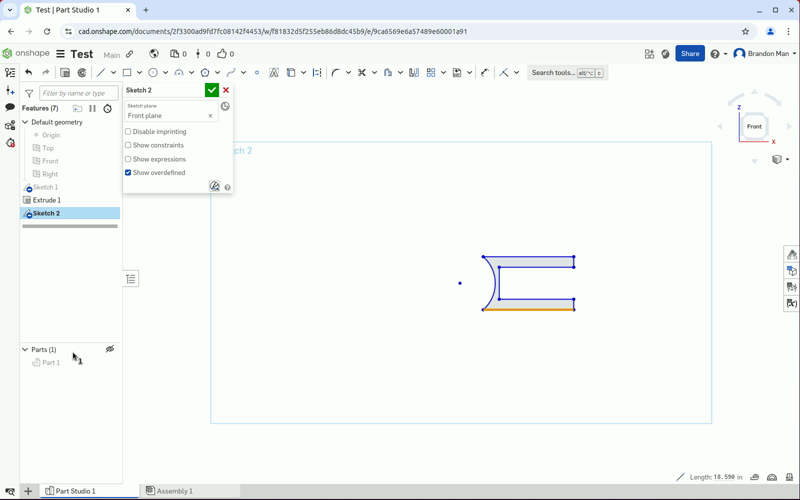
key(shift+y)
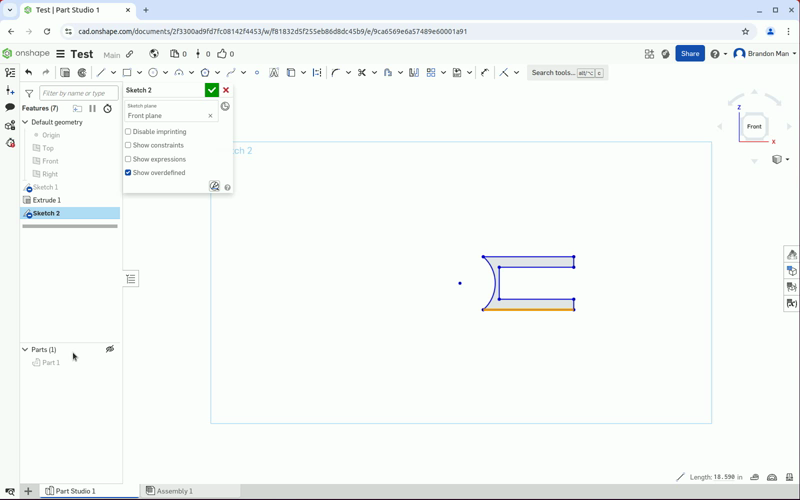
key(shift+e)
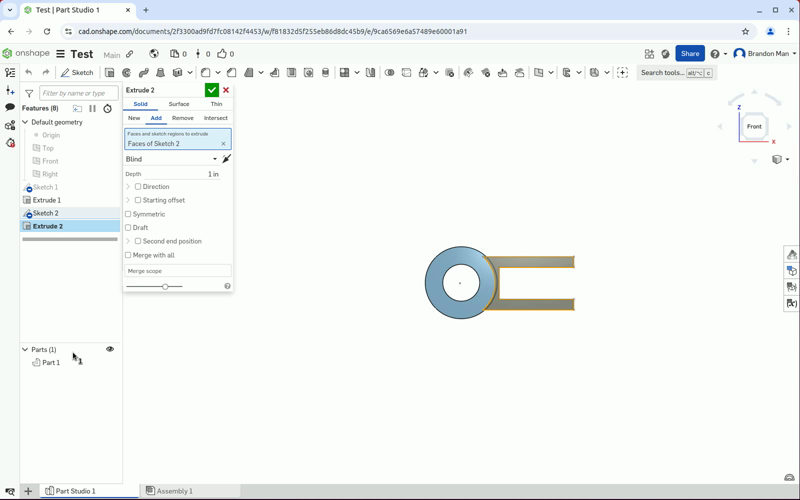
mouse_move(143, 106)
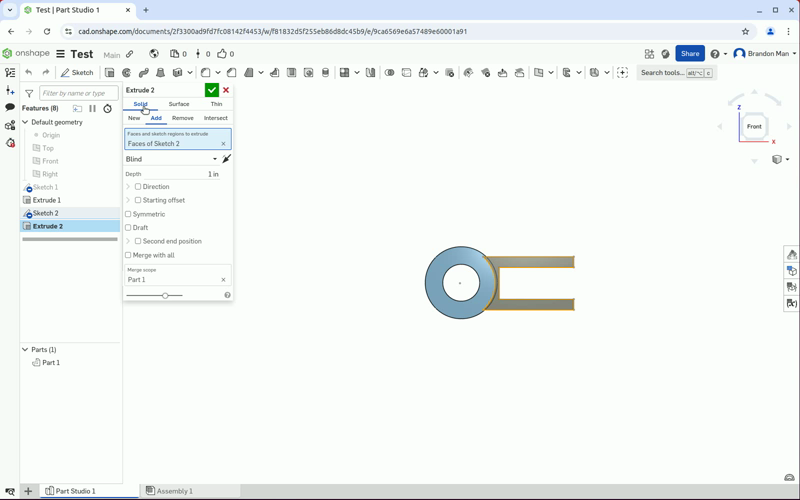
click(143, 106)
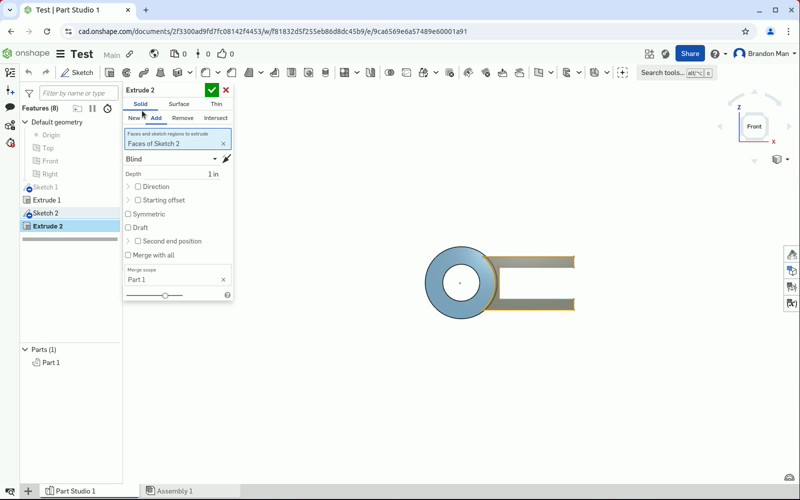
mouse_move(137, 120)
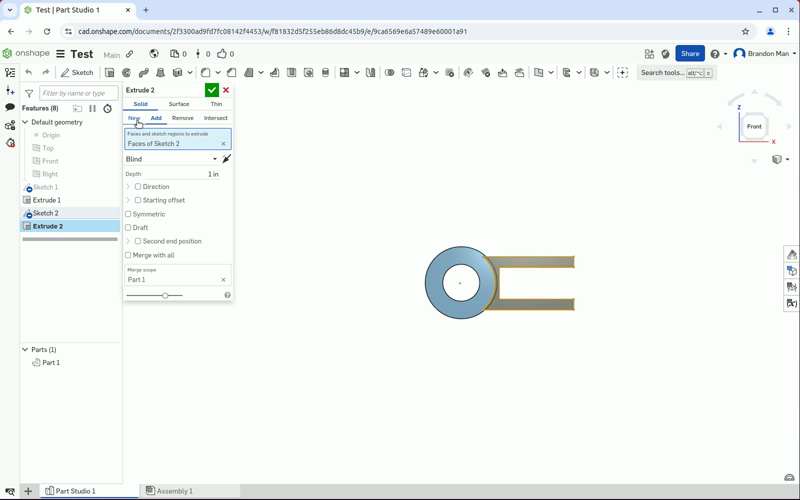
click(137, 120)
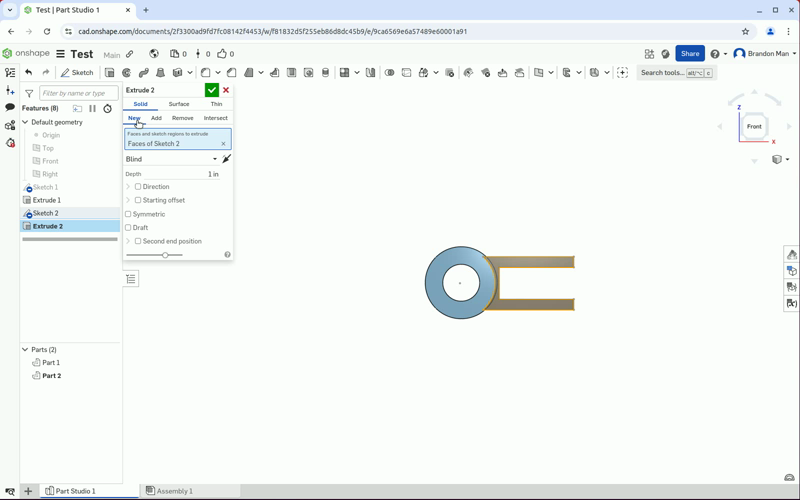
key(tab, 4)
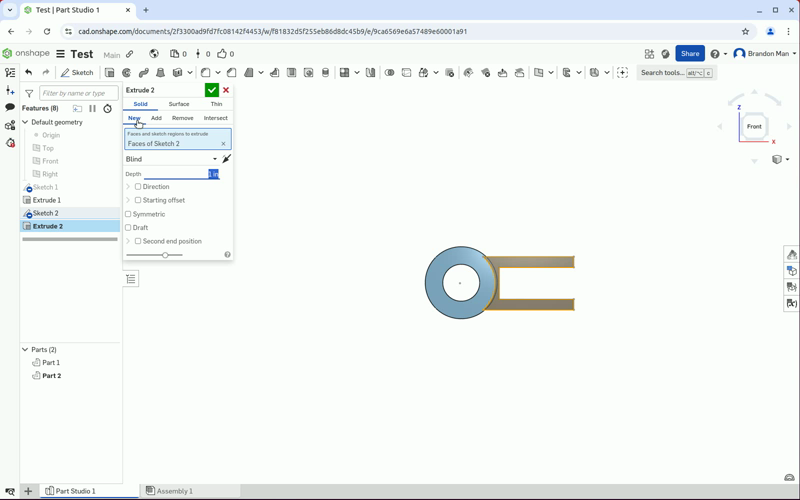
text(8.425)
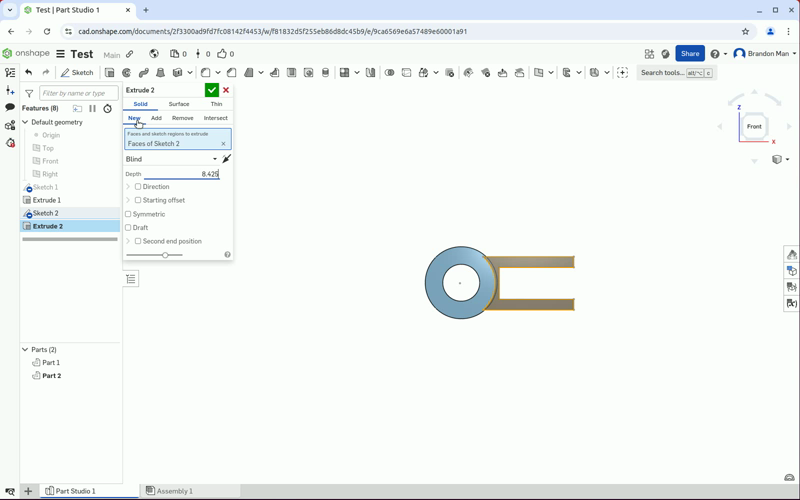
key(enter)
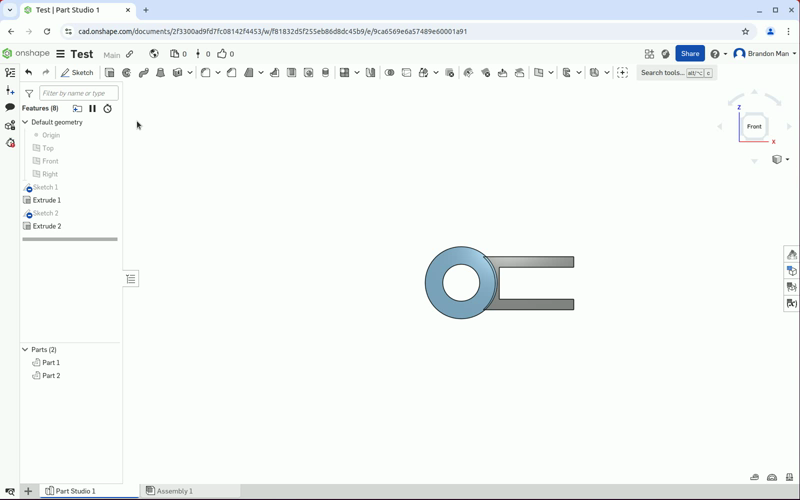
key(shift+h)
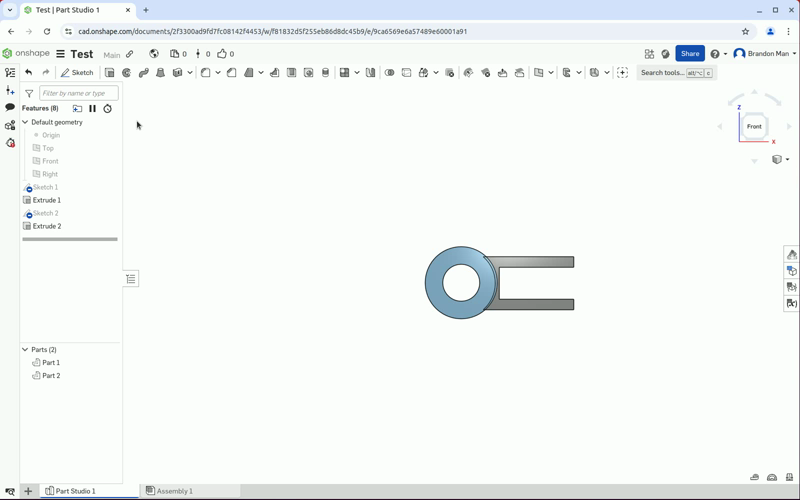
key(shift+h)
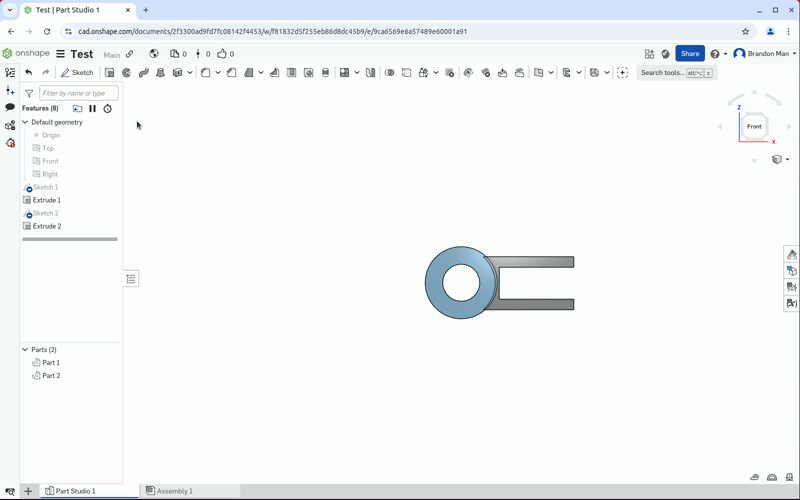
mouse_move(73, 189)
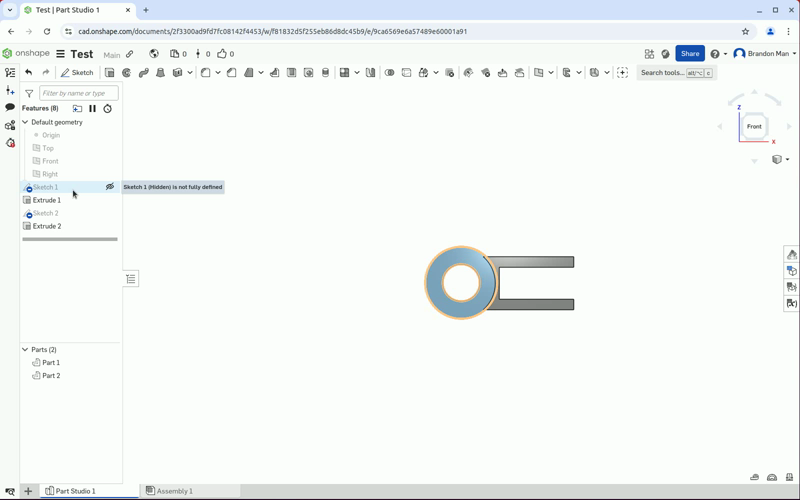
click(73, 189)
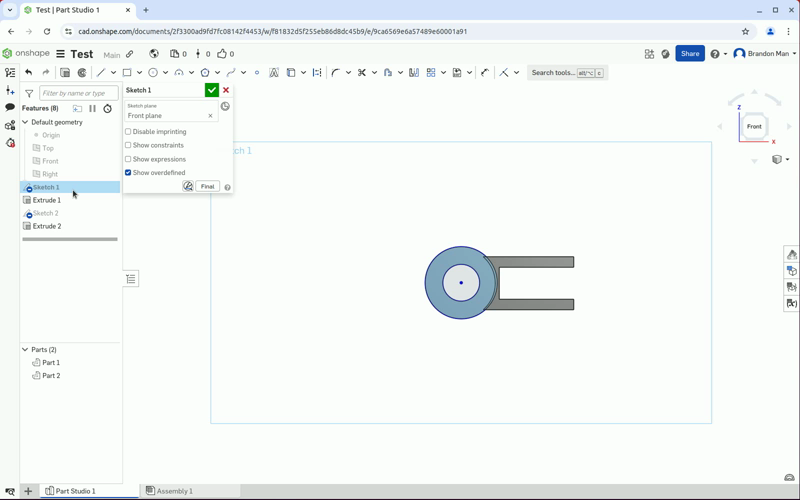
mouse_move(229, 92)
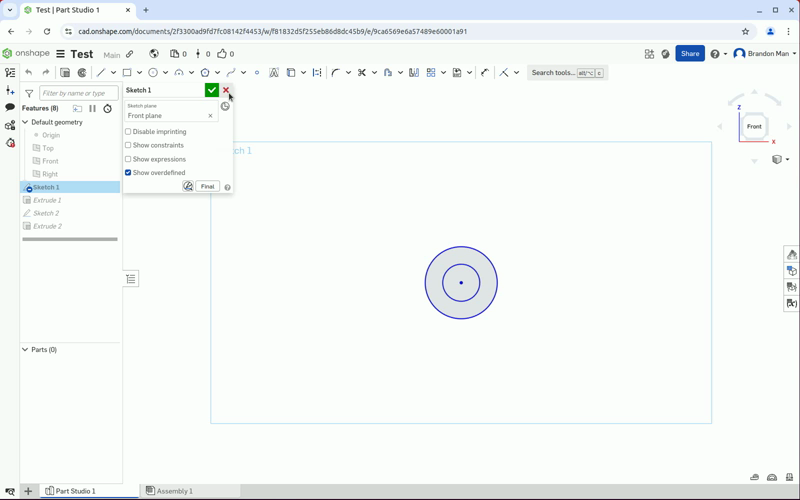
click(229, 92)
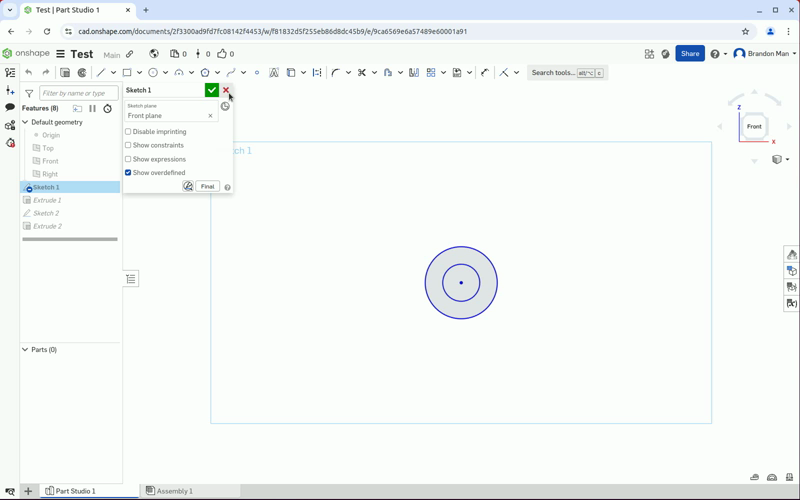
key(shift+s)
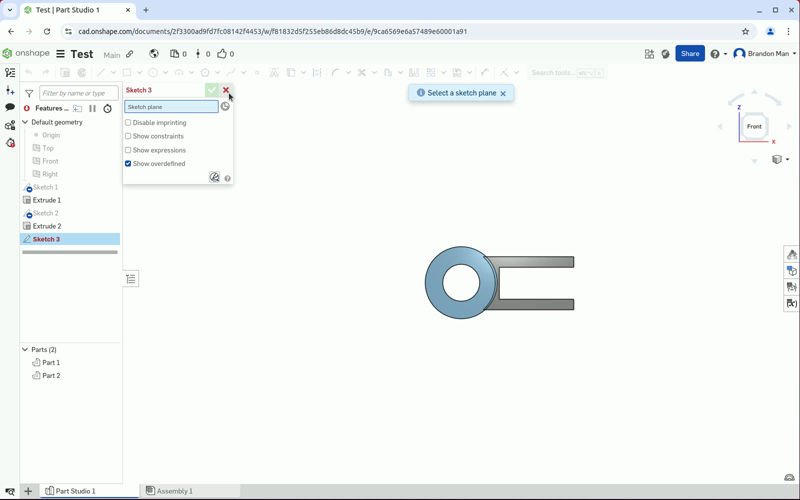
mouse_move(73, 163)
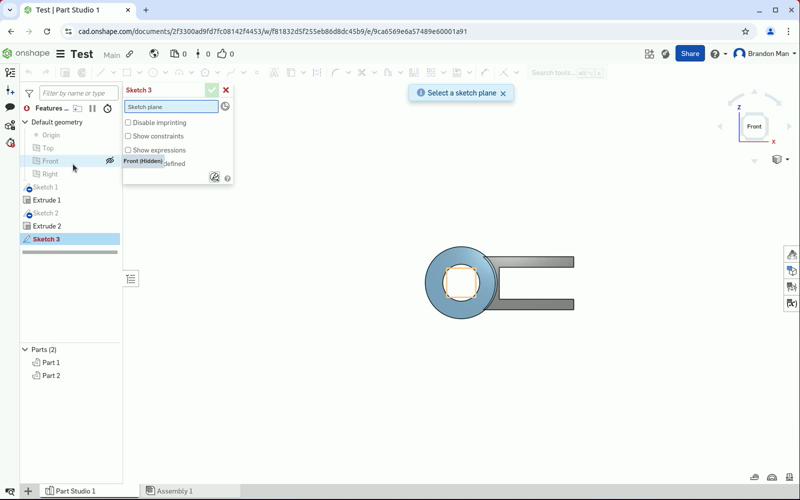
click(73, 163)
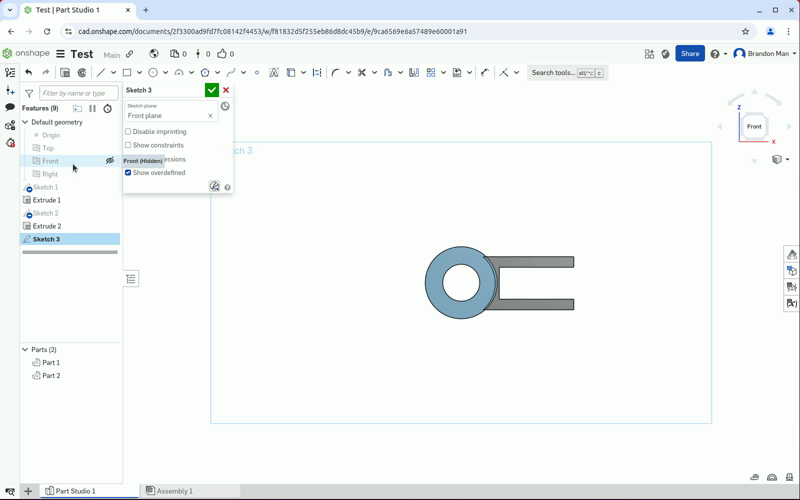
mouse_move(73, 352)
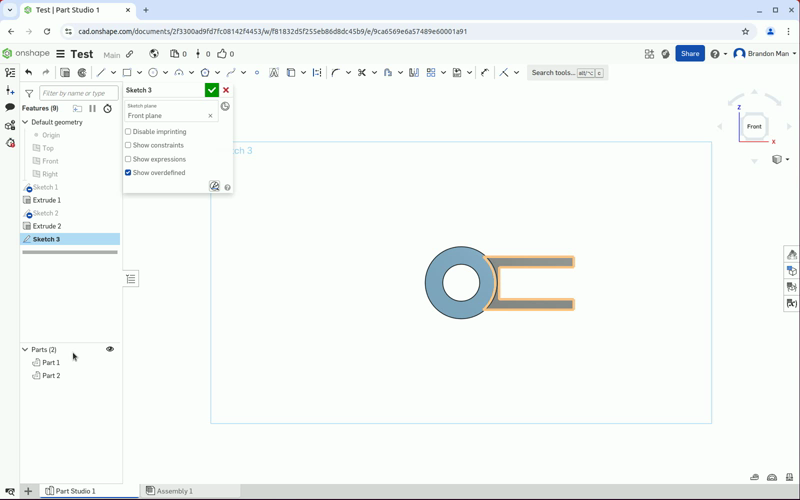
key(y)
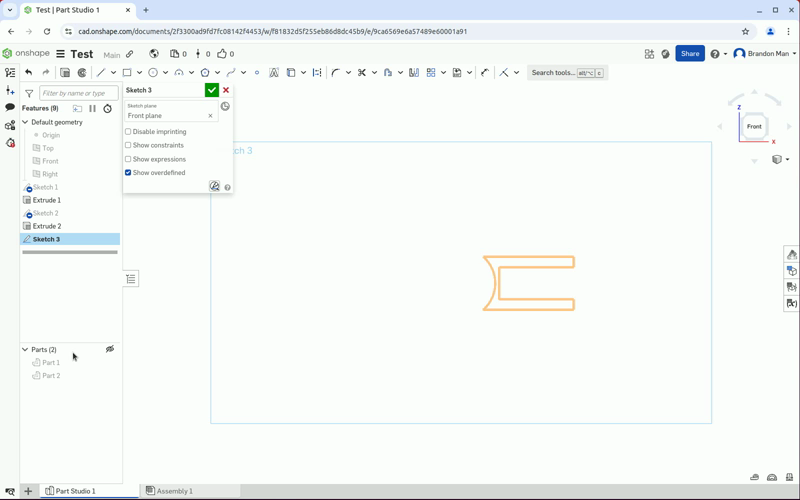
key(l)
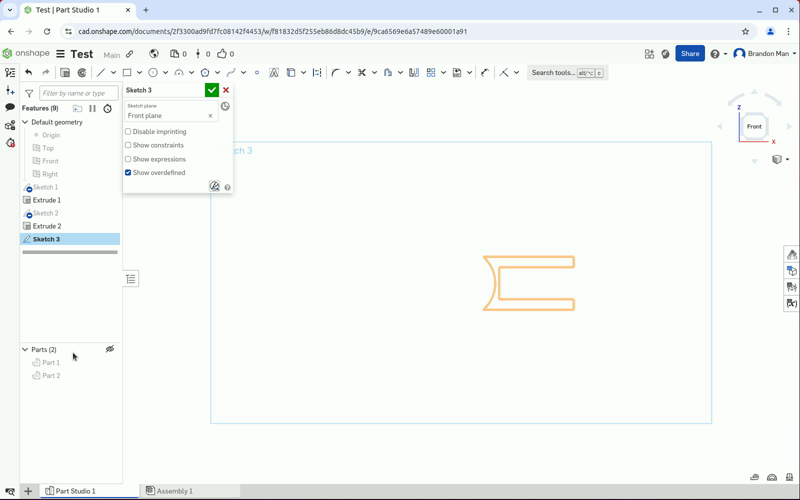
key_down(shift)
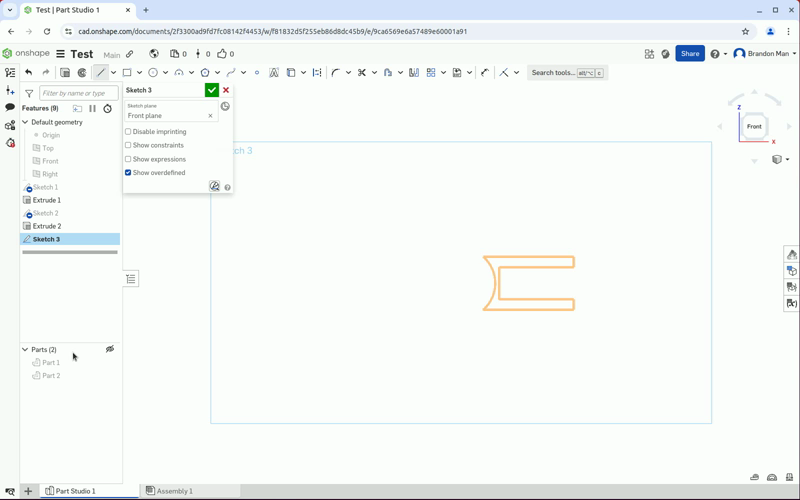
mouse_move(499, 299)
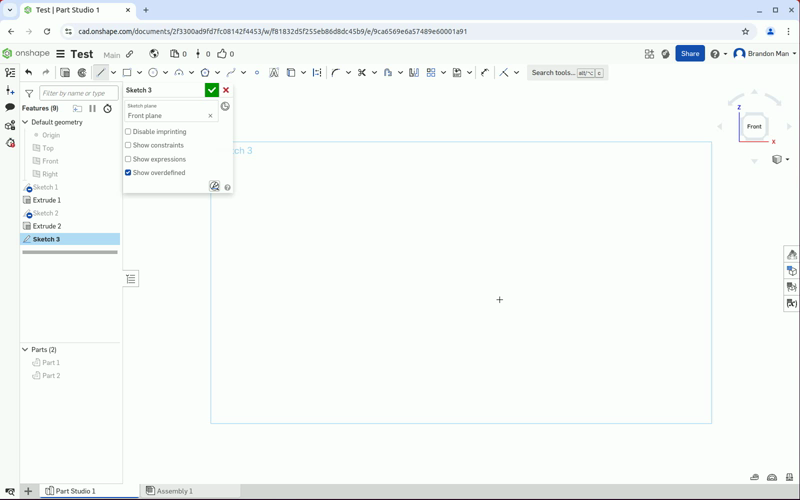
click(499, 299)
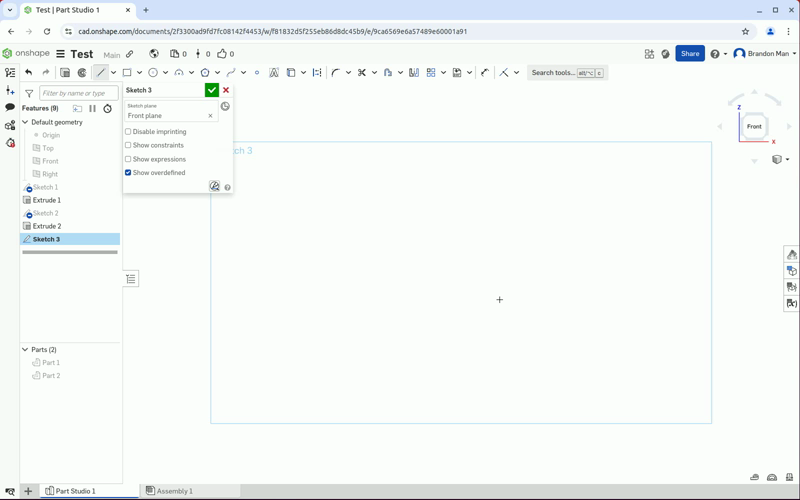
key_up(shift)
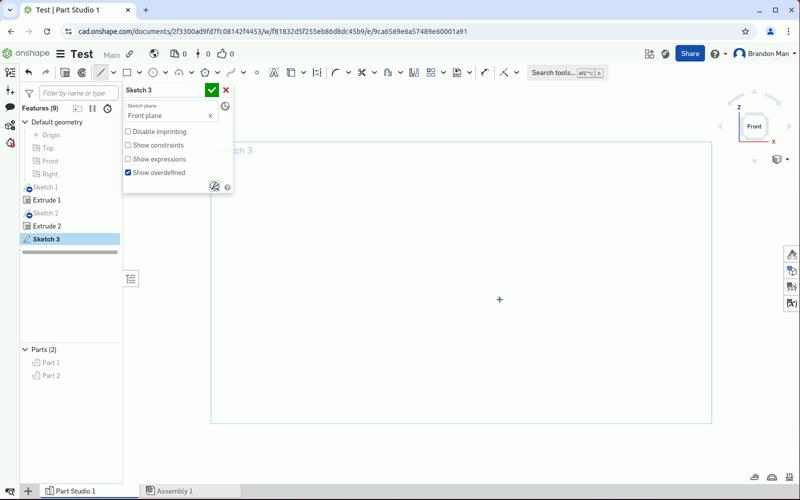
key_down(shift)
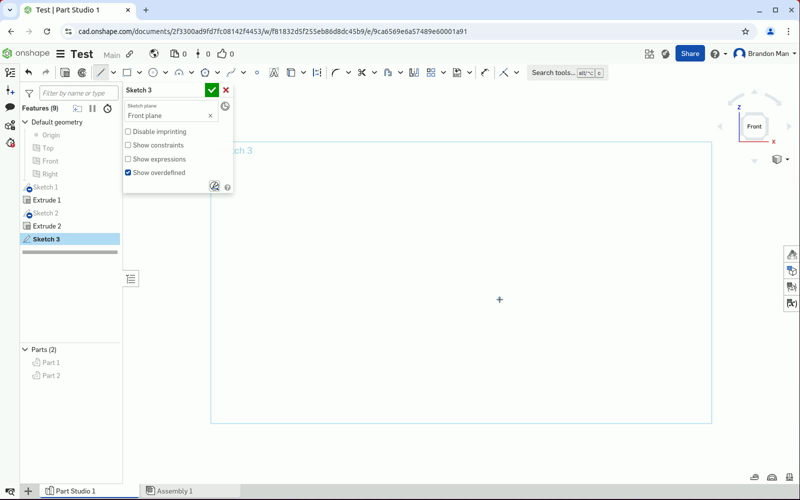
mouse_move(573, 299)
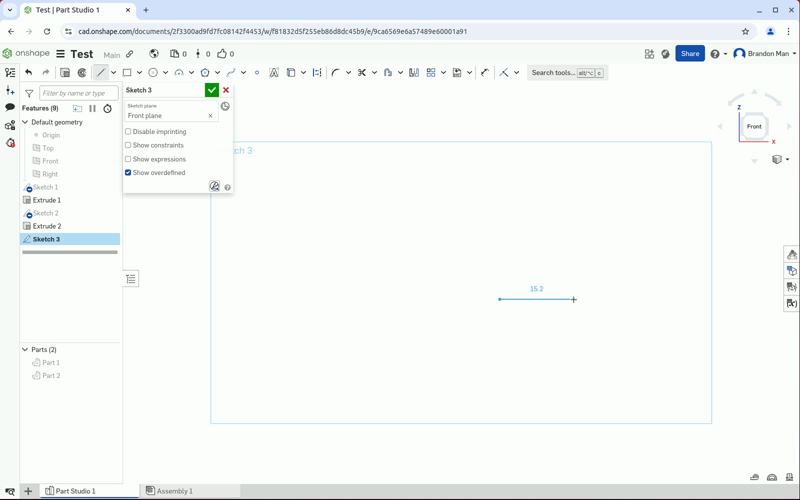
click(573, 299)
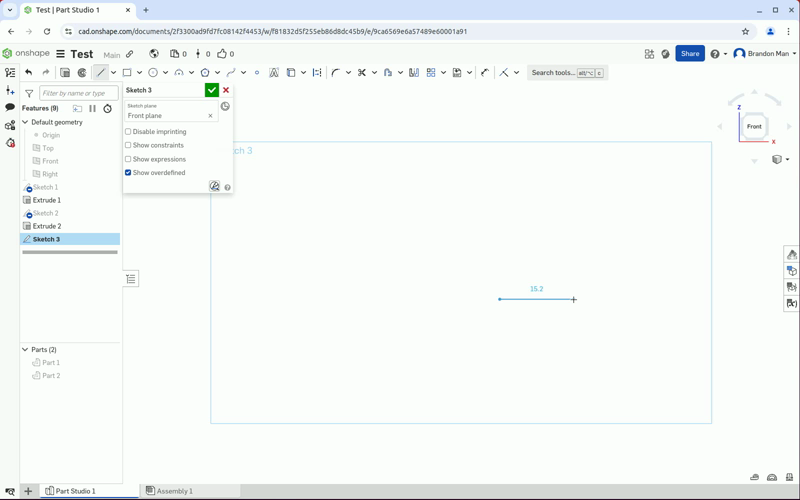
key_up(shift)
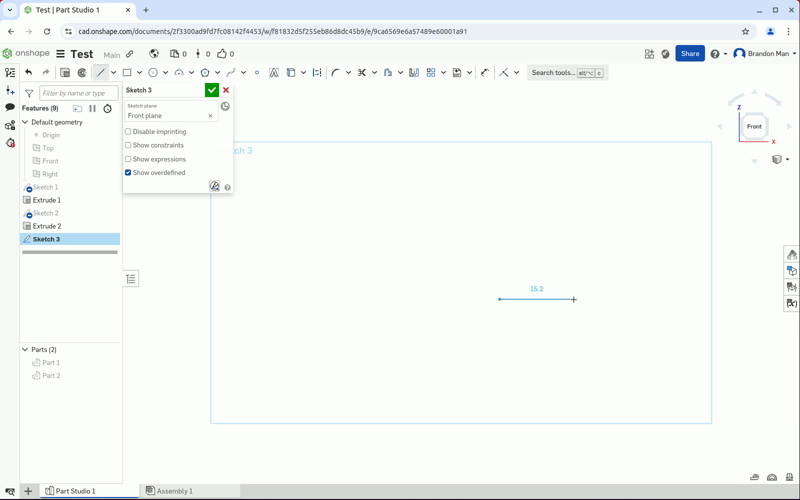
key_down(shift)
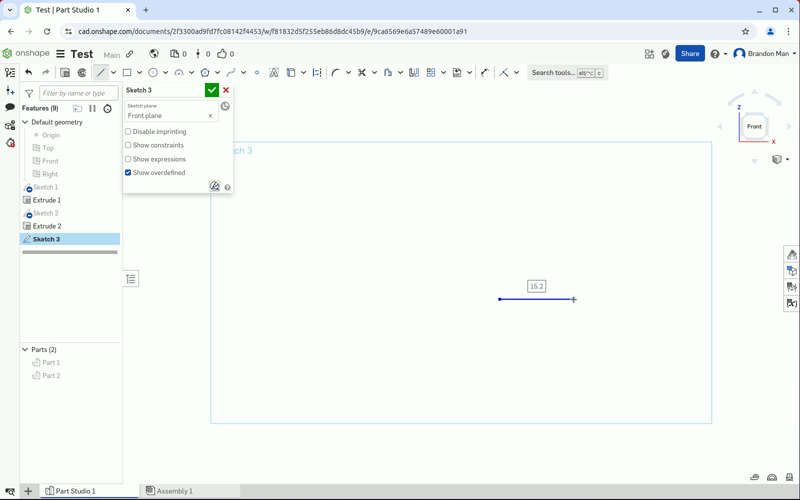
mouse_move(589, 299)
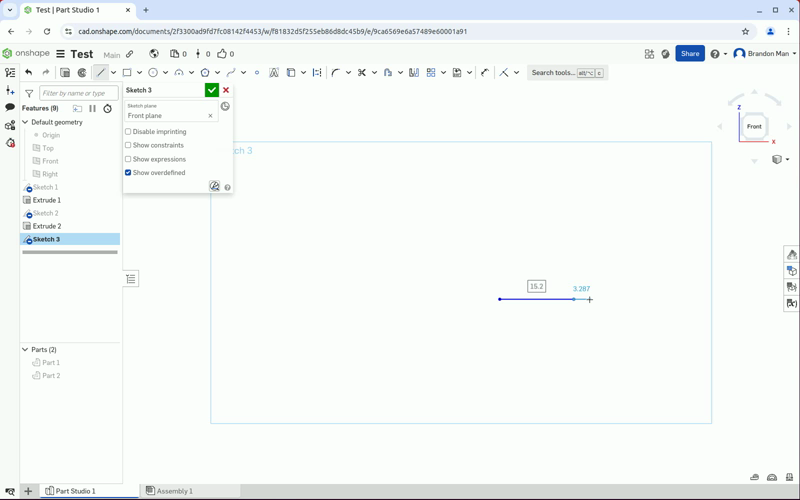
mouse_move(573, 266)
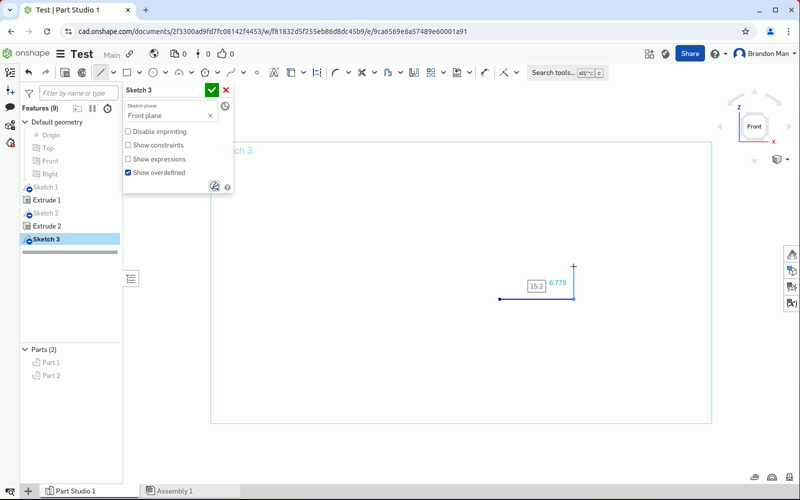
click(573, 266)
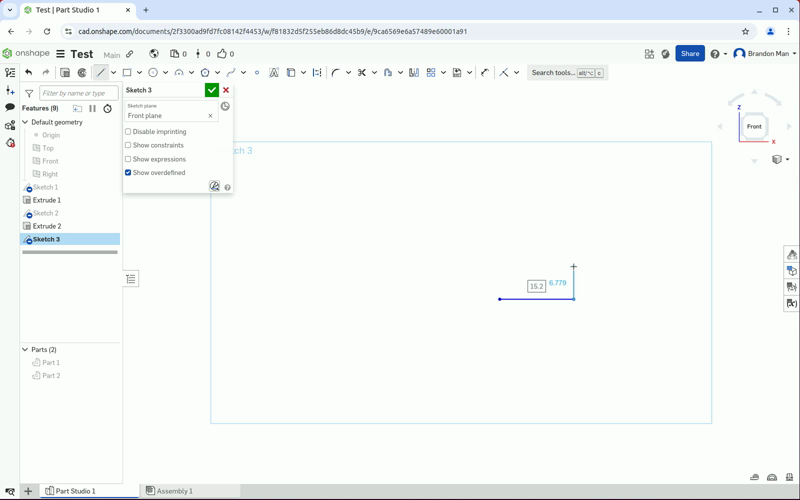
key_up(shift)
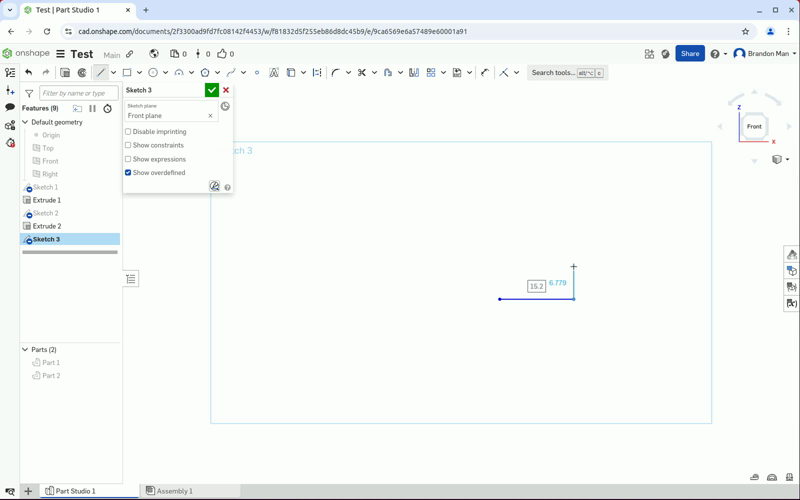
key_down(shift)
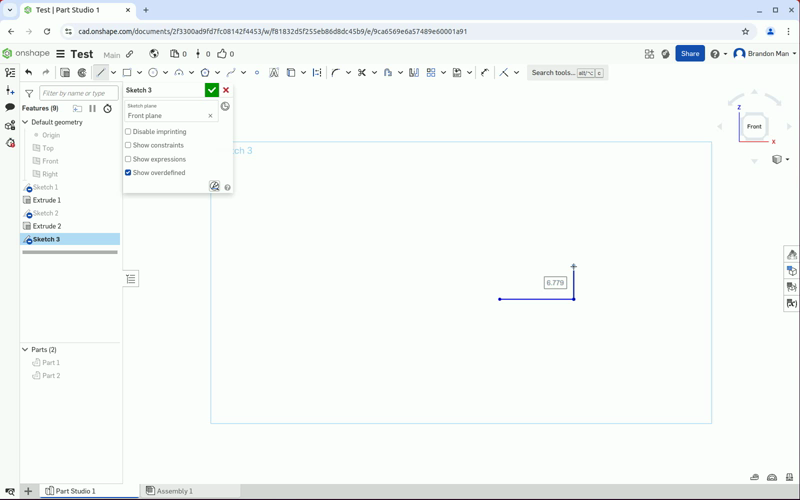
mouse_move(499, 266)
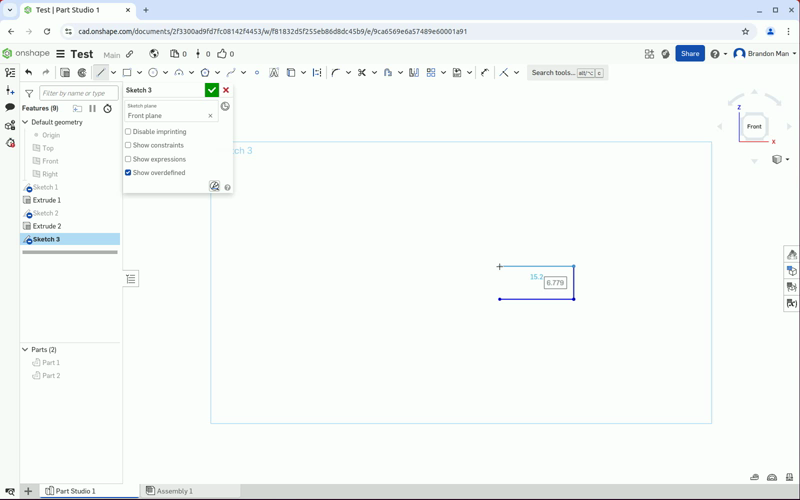
click(499, 266)
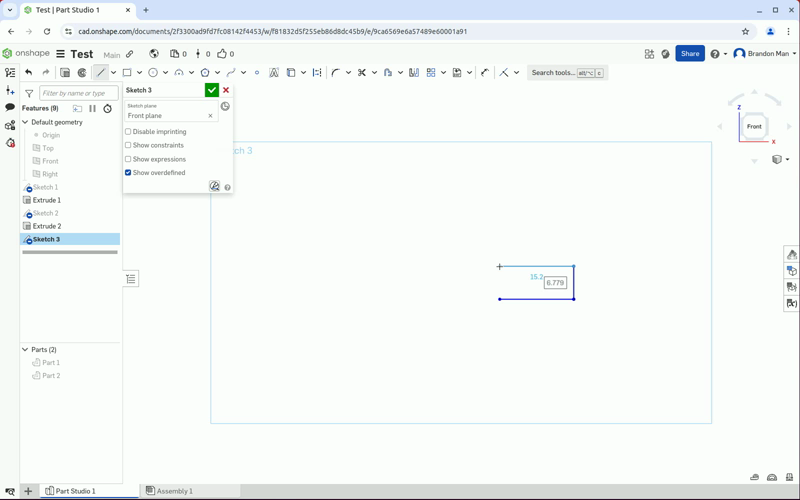
key_up(shift)
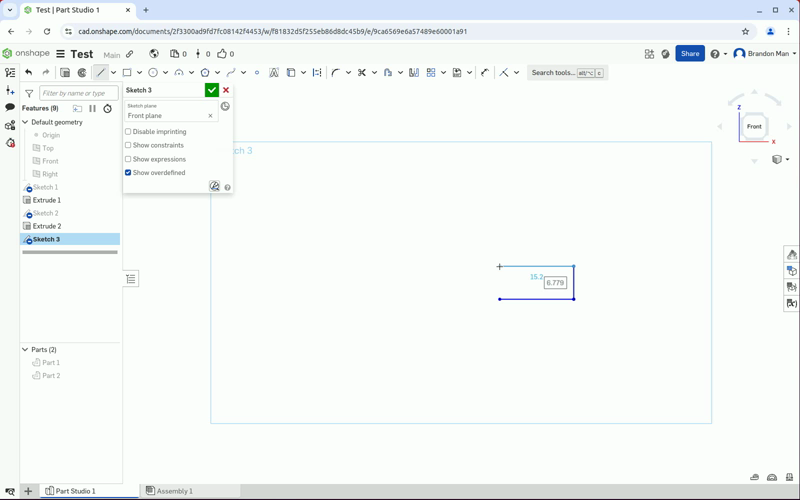
mouse_move(529, 266)
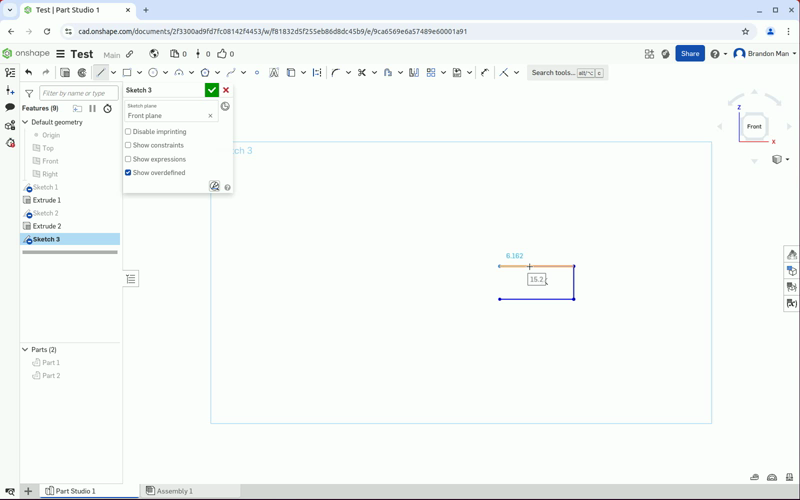
key_down(shift)
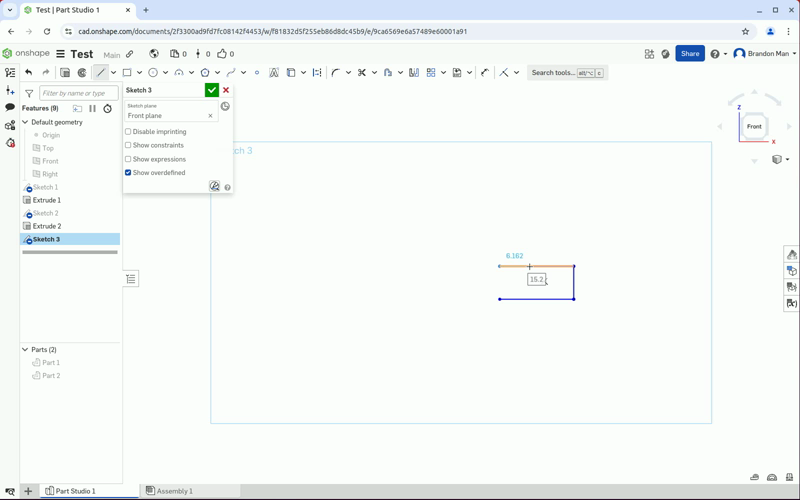
mouse_move(499, 299)
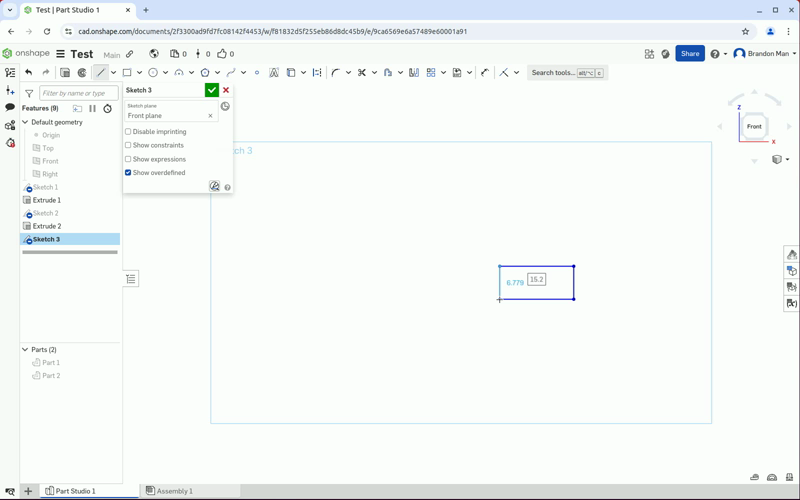
key_up(shift)
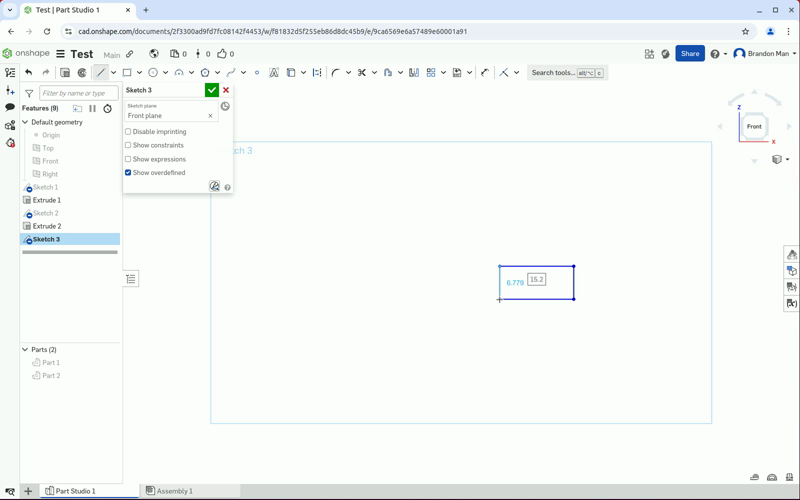
click(499, 299)
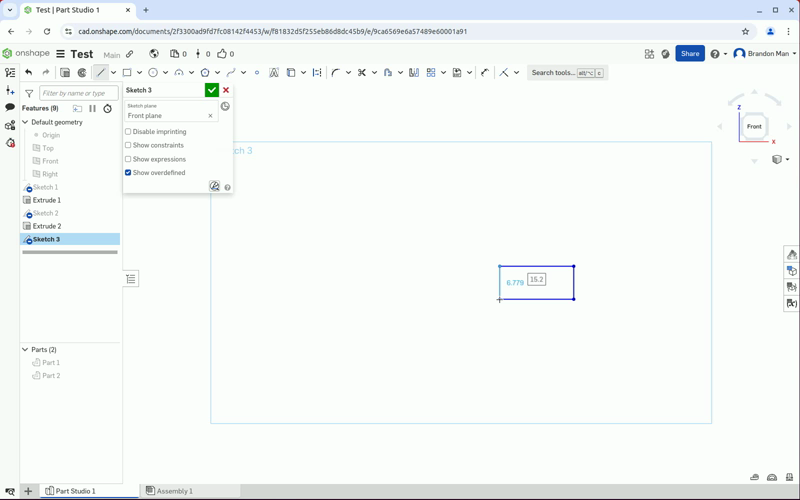
key(esc)
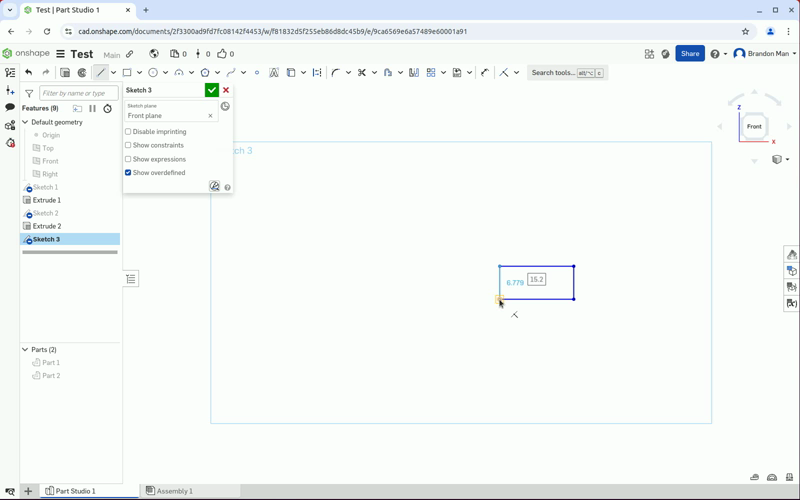
key(c)
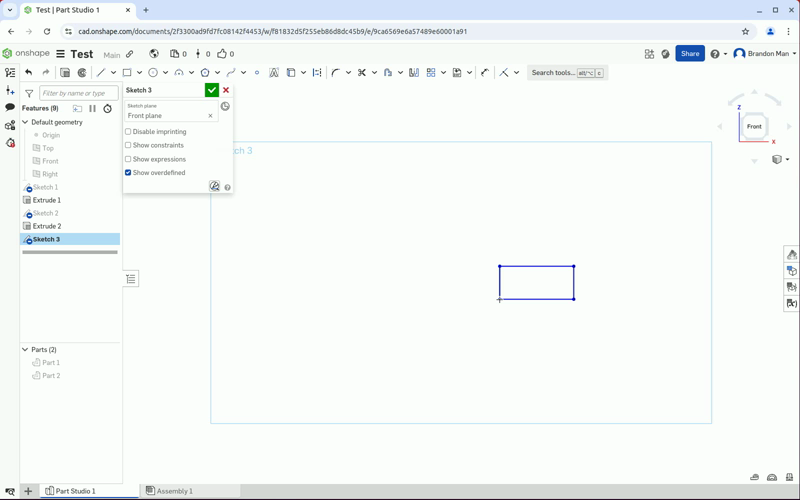
key_down(shift)
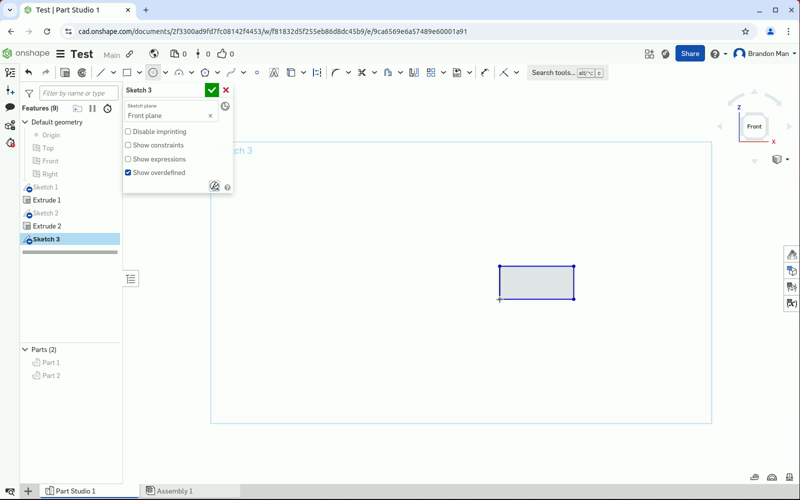
mouse_move(518, 282)
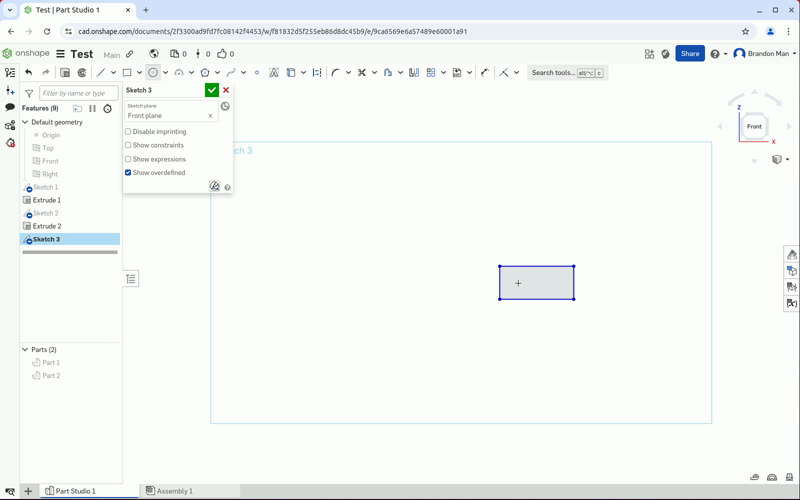
click(518, 282)
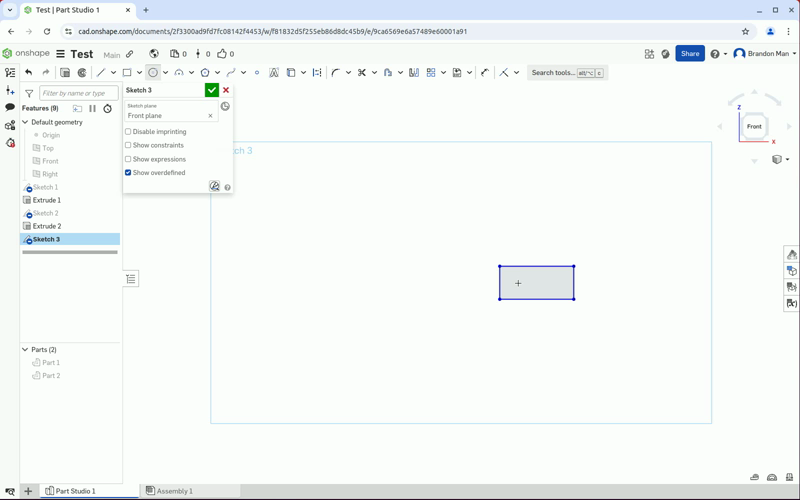
key_up(shift)
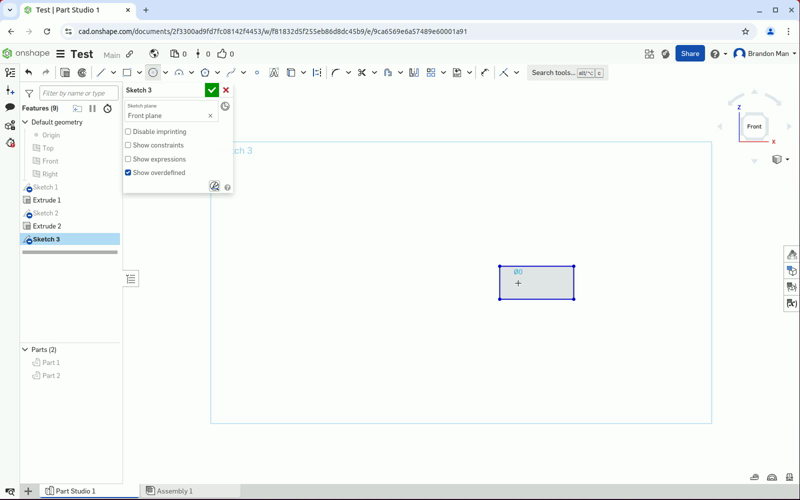
mouse_move(525, 282)
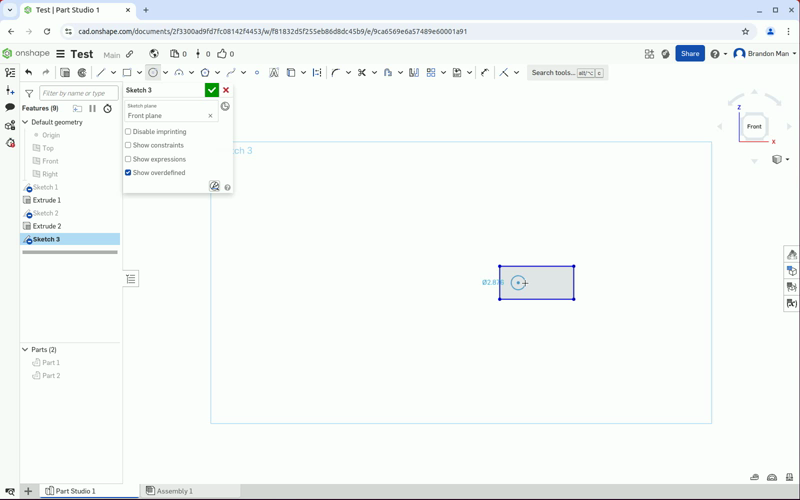
click(525, 282)
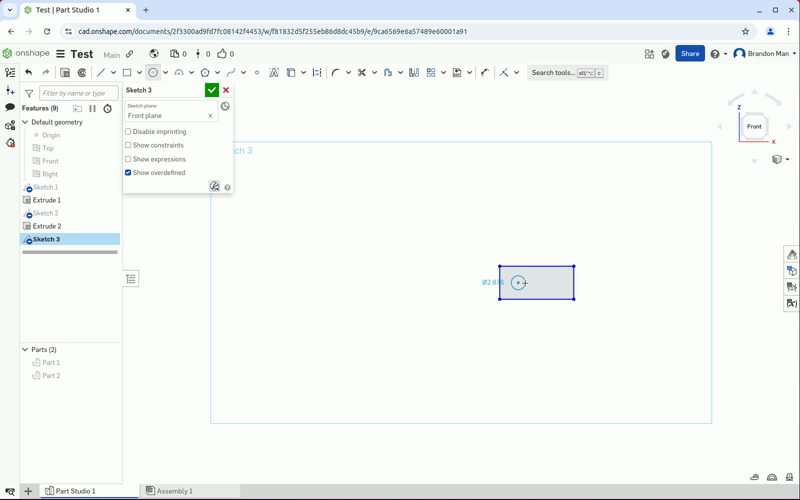
key(esc)
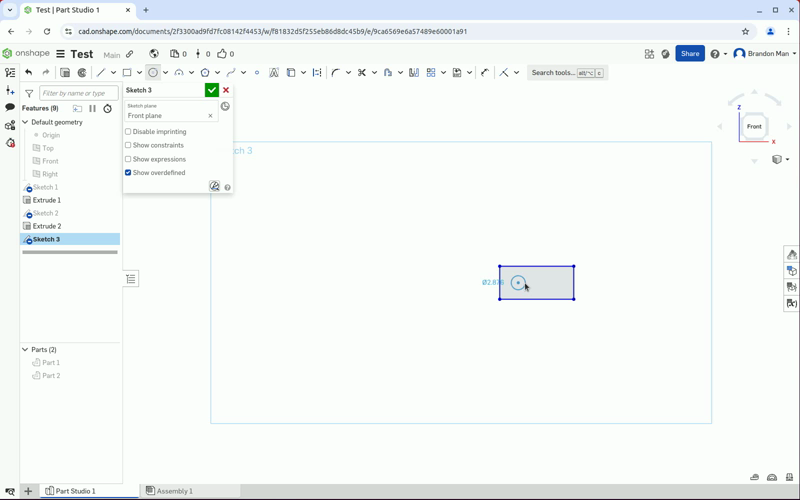
key(c)
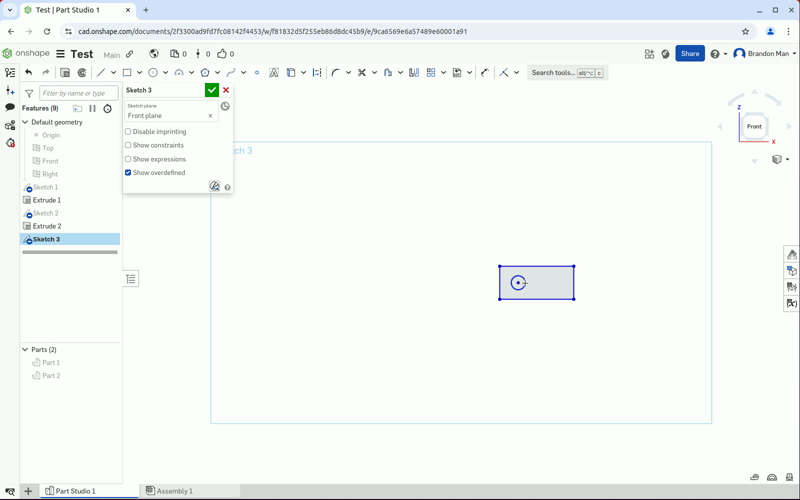
key_down(shift)
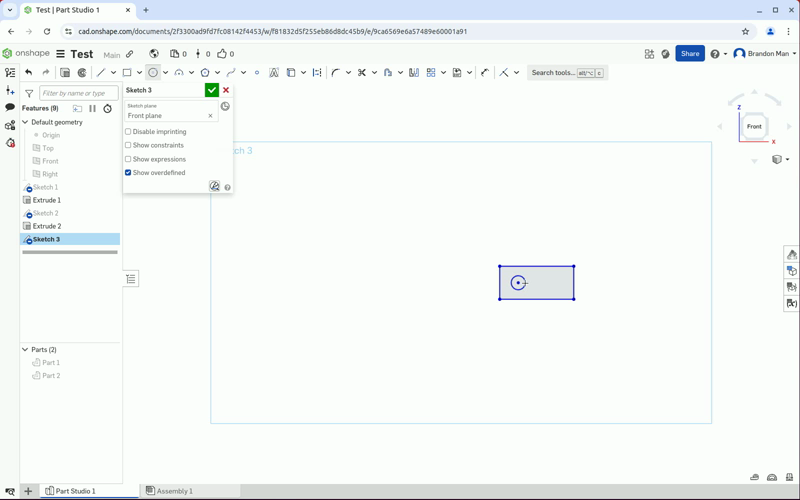
mouse_move(551, 282)
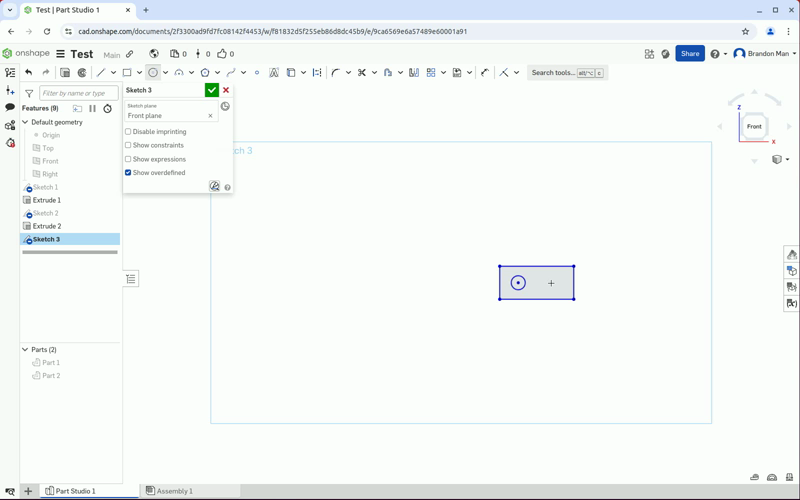
click(551, 282)
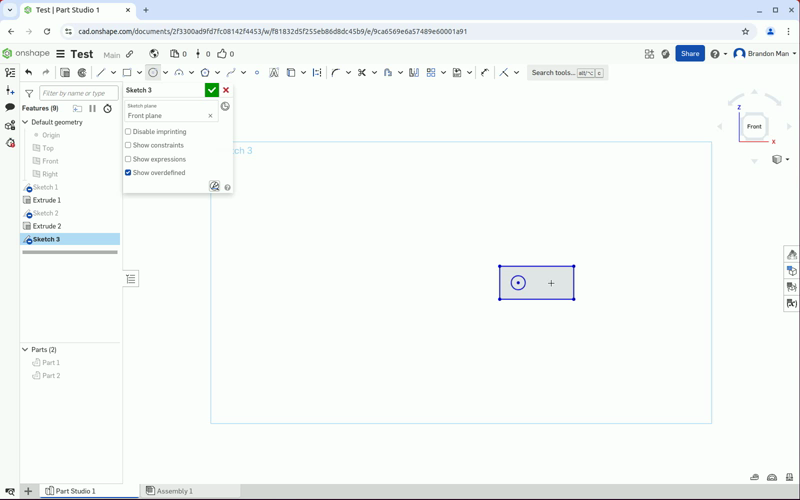
key_up(shift)
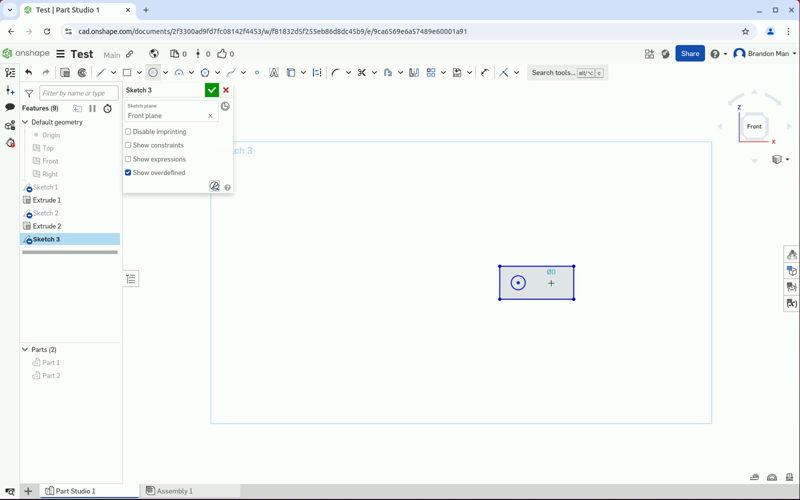
mouse_move(558, 282)
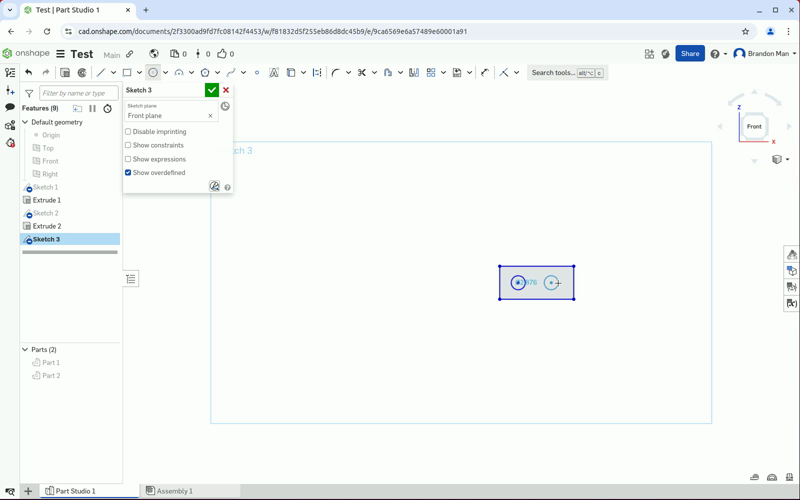
click(558, 282)
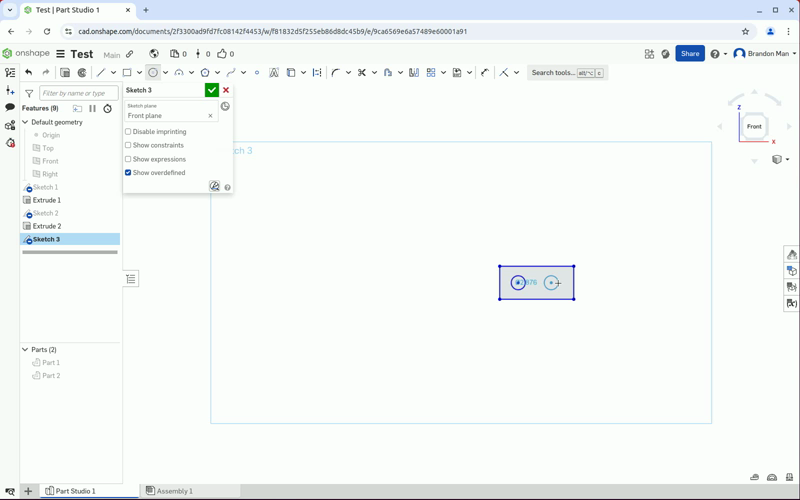
key(esc)
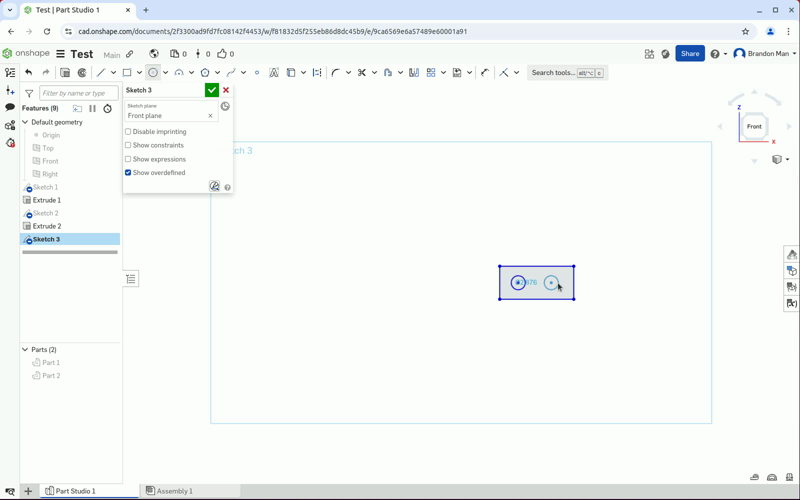
mouse_move(516, 296)
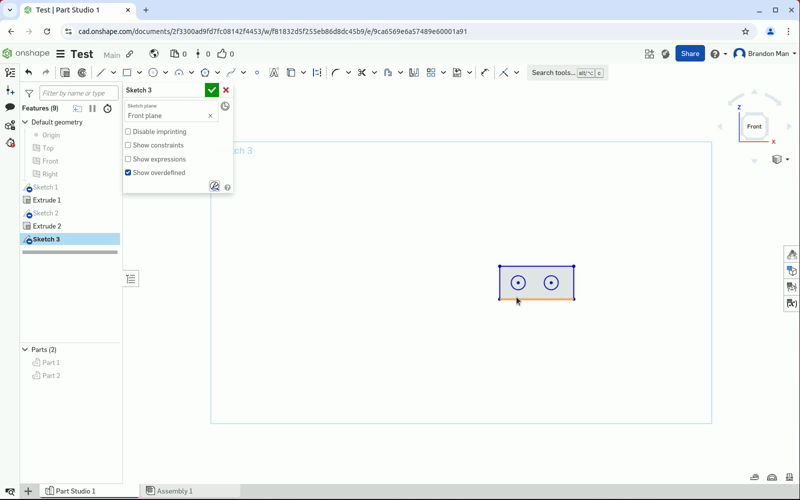
click(516, 296)
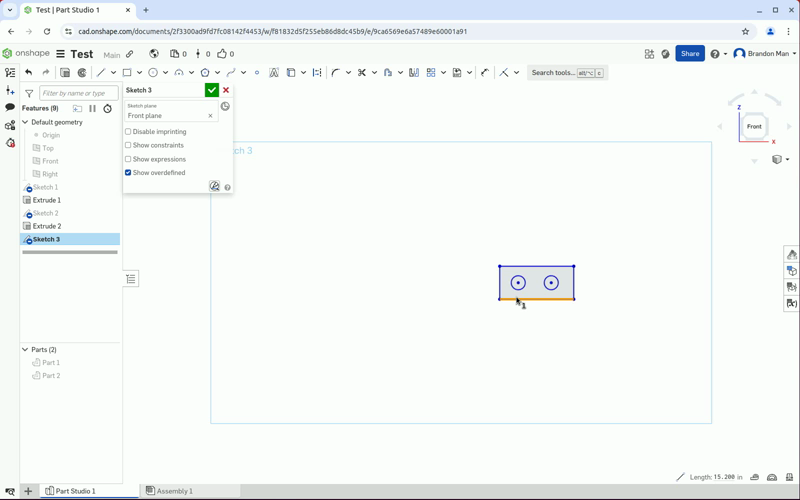
mouse_move(73, 352)
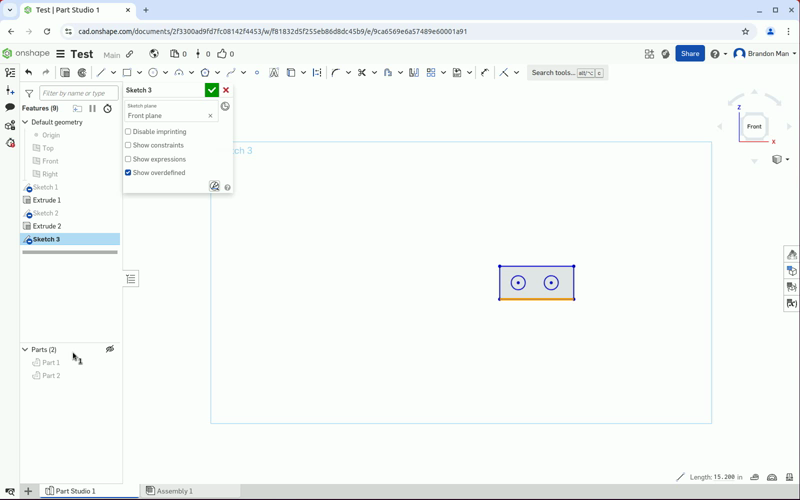
key(shift+y)
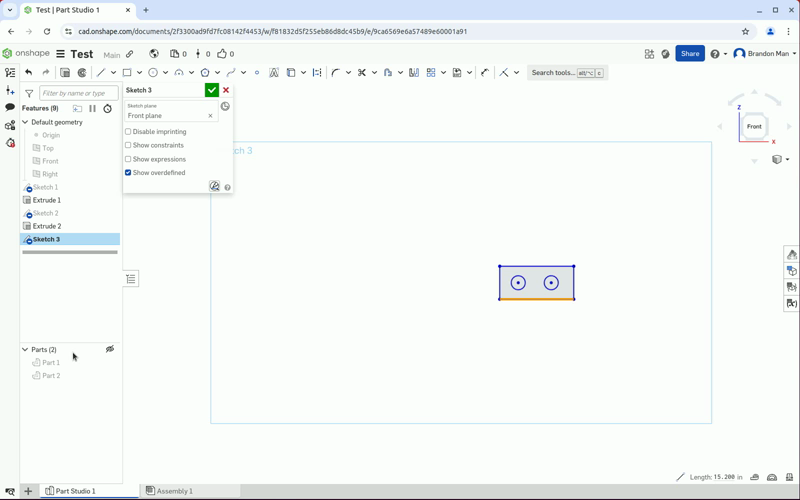
key(shift+e)
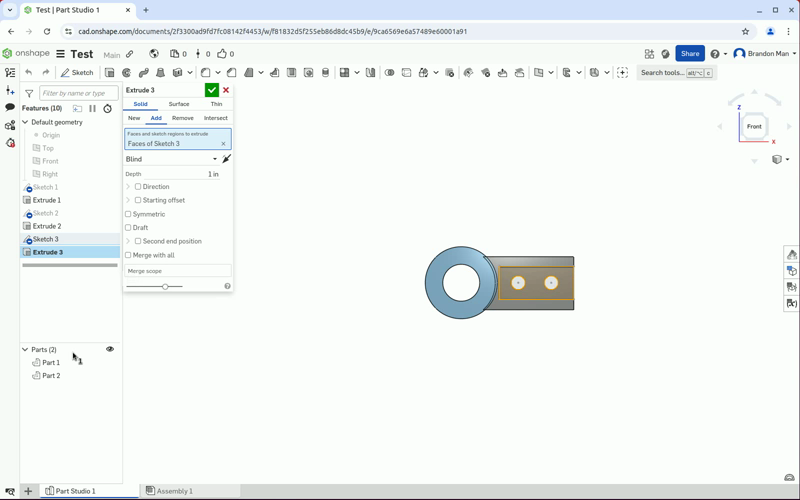
mouse_move(143, 106)
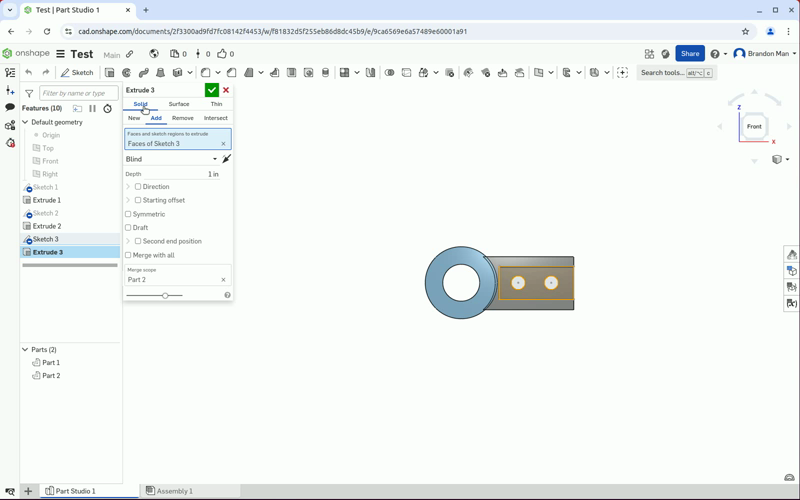
click(143, 106)
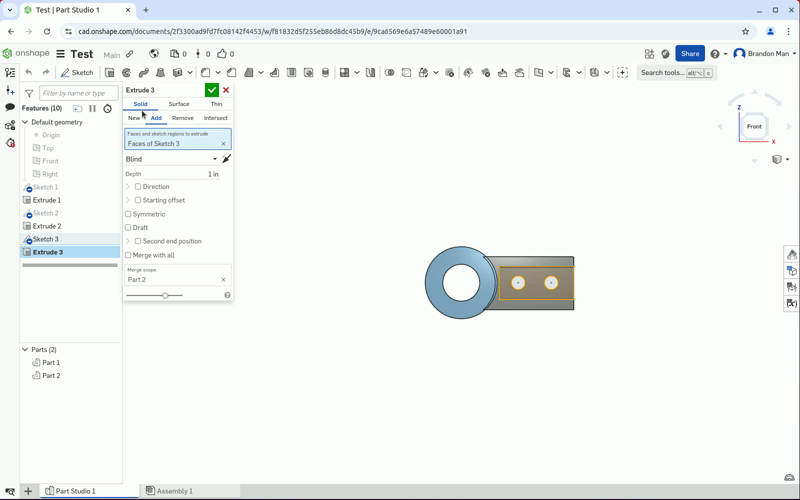
mouse_move(137, 120)
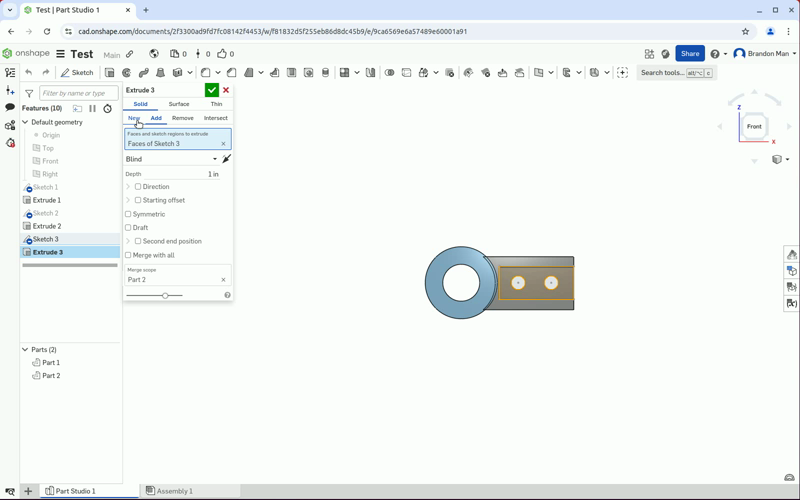
click(137, 120)
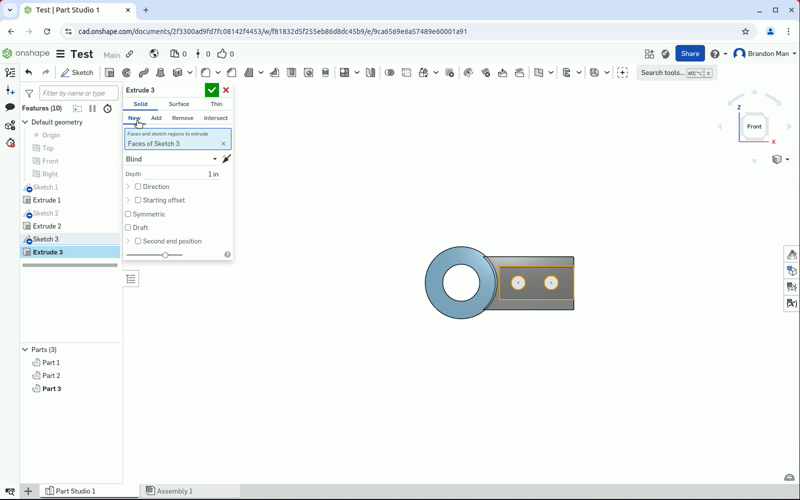
key(tab, 4)
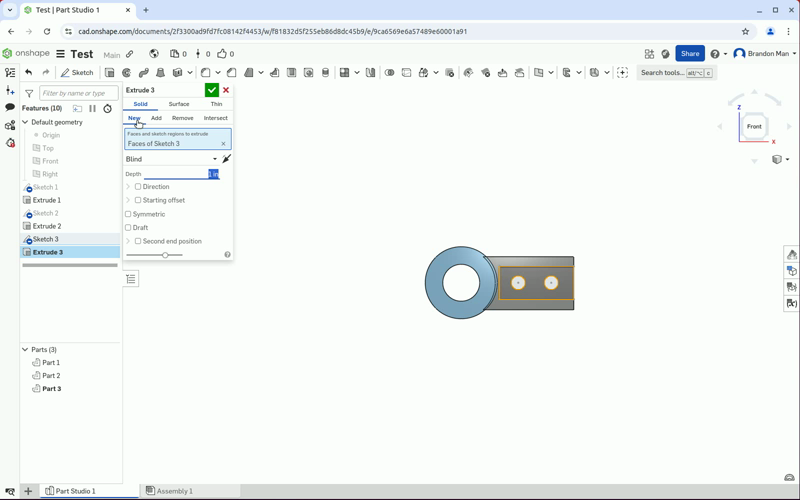
text(8.425)
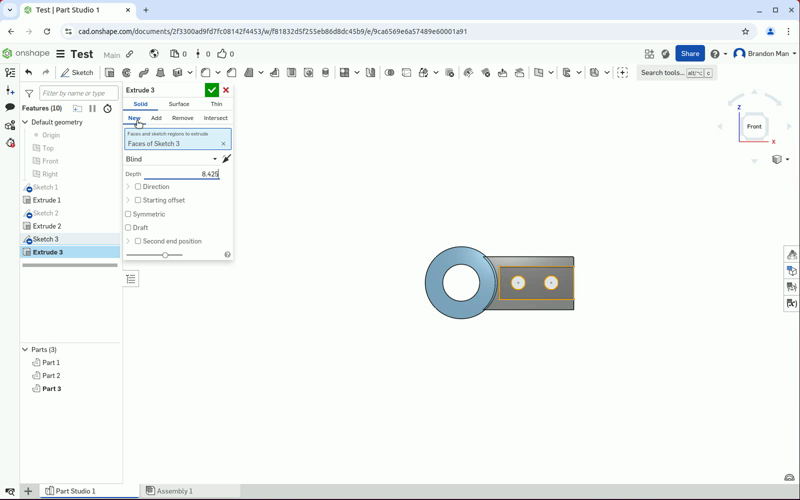
key(enter)
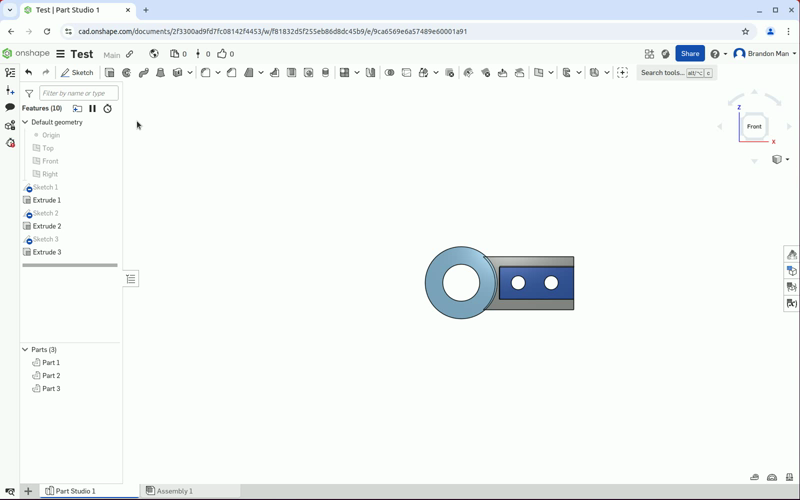
key(shift+h)
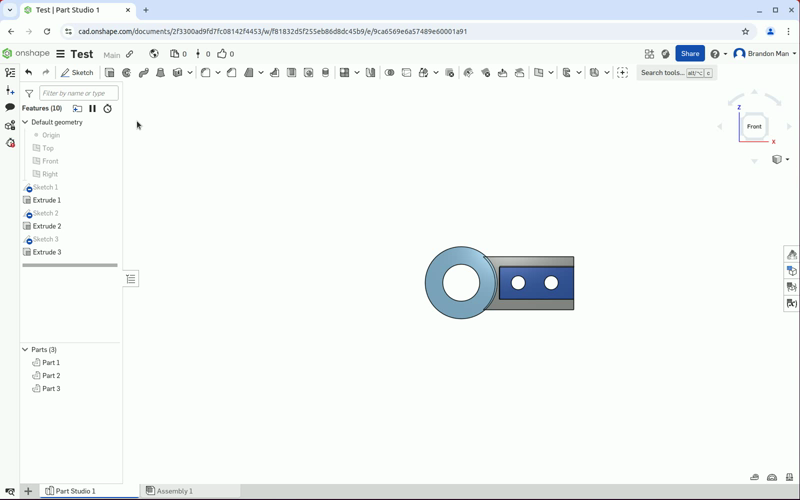
key(shift+h)
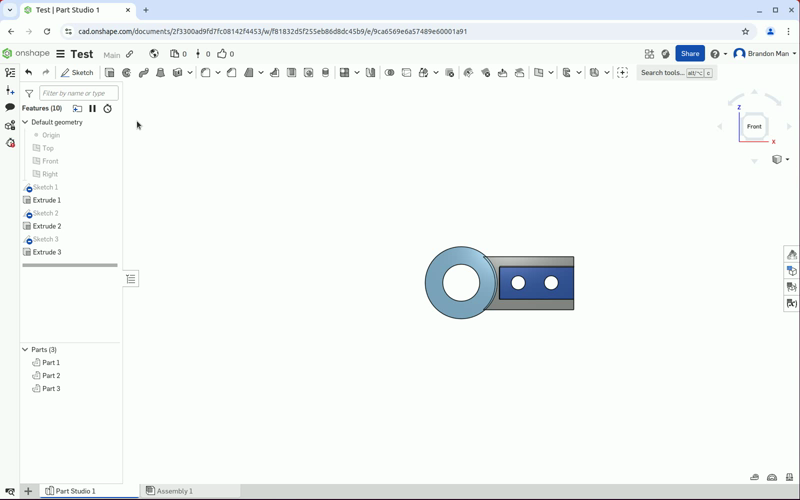
mouse_move(73, 189)
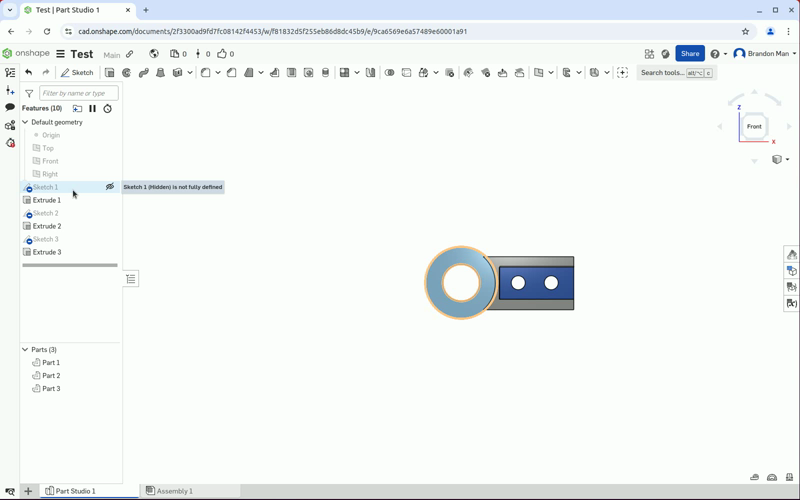
click(73, 189)
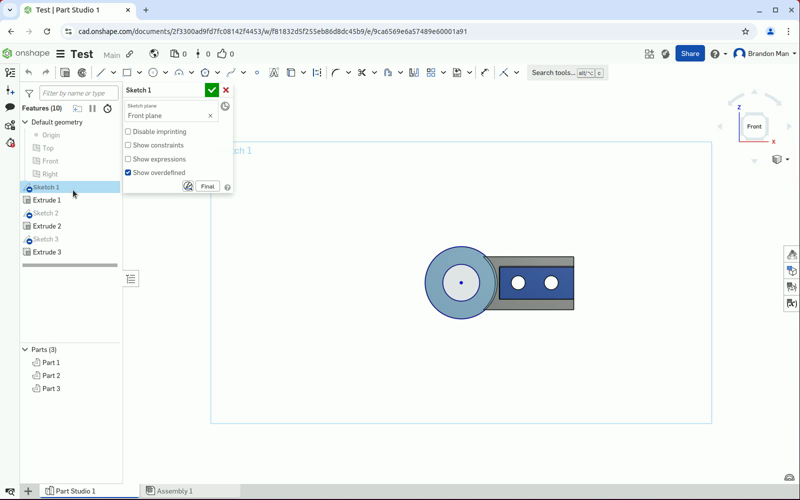
mouse_move(229, 92)
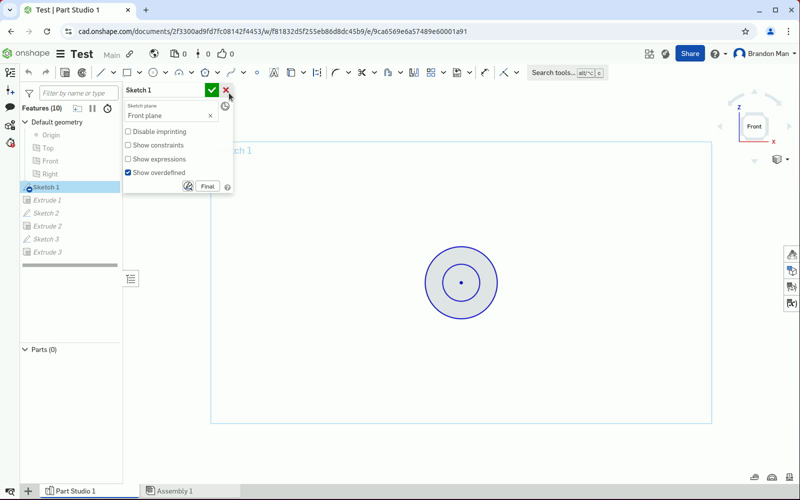
click(229, 92)
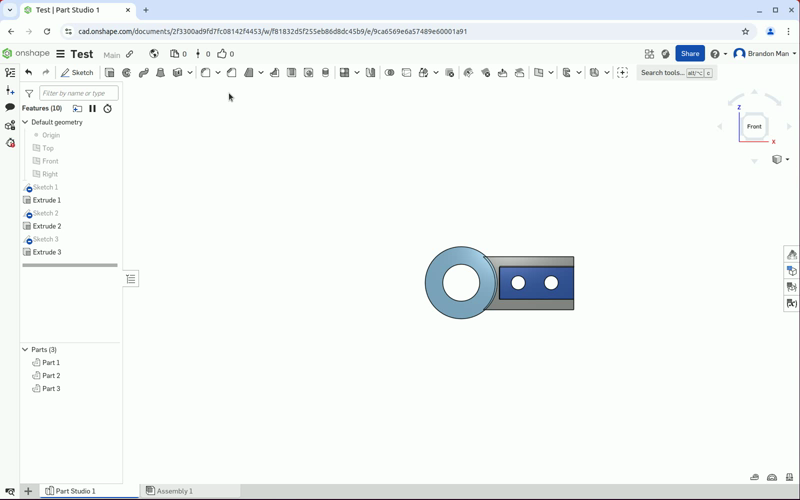
mouse_move(541, 75)
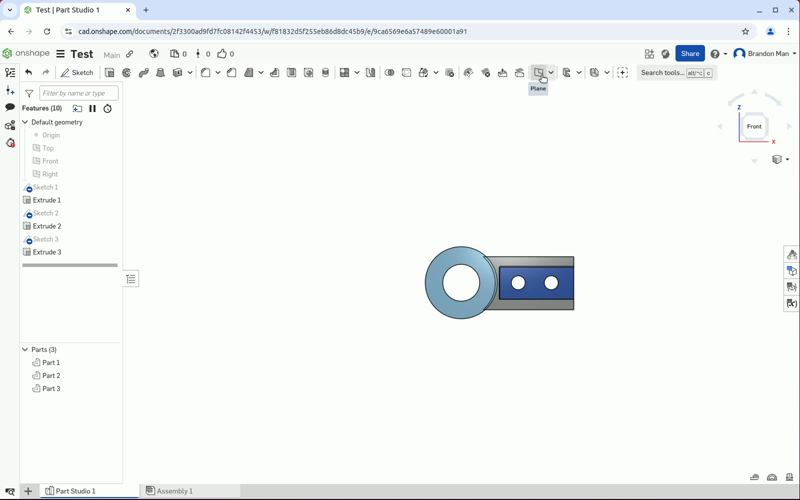
click(541, 75)
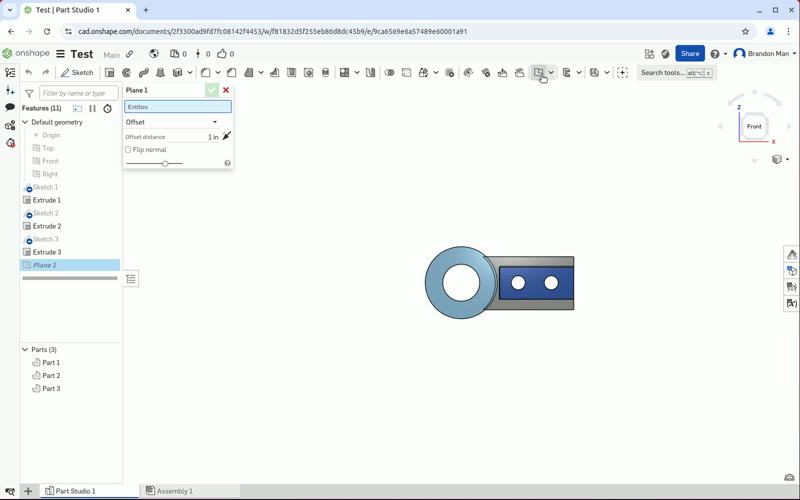
mouse_move(73, 163)
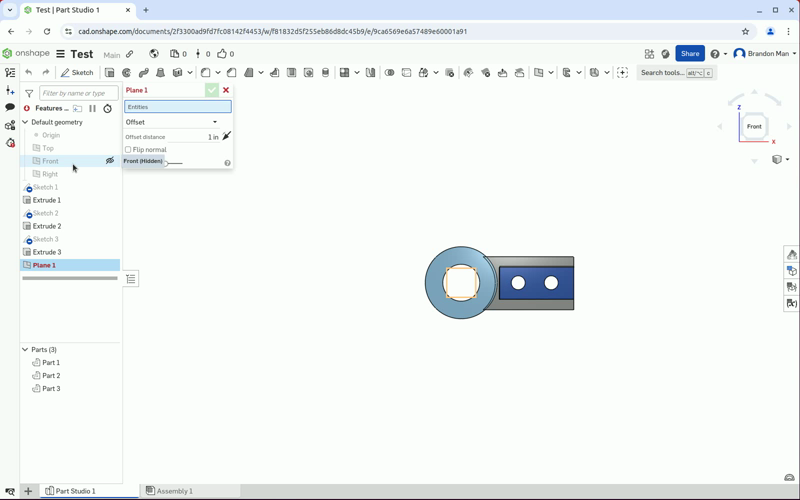
click(73, 163)
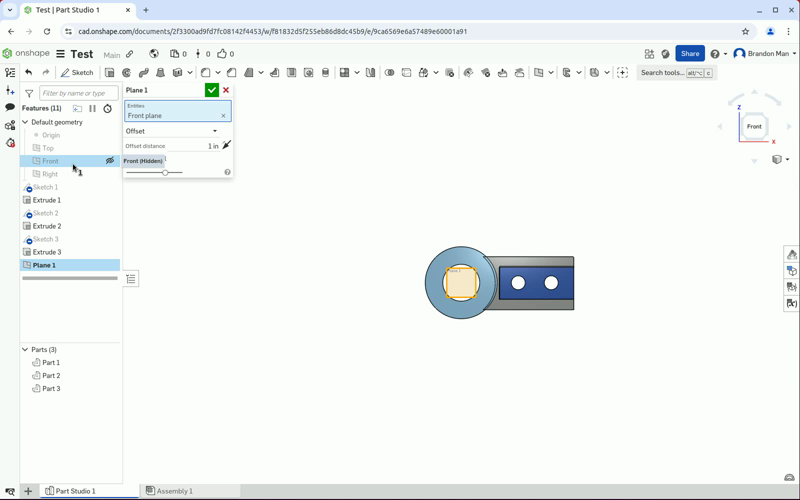
key(tab, 2)
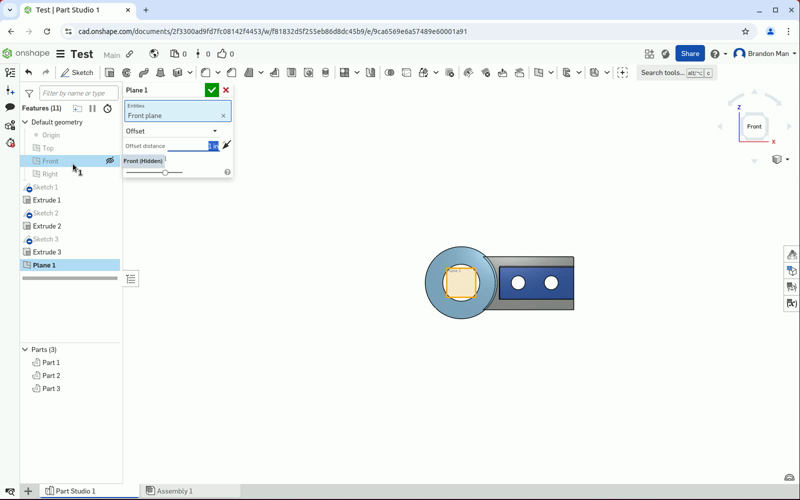
text(8.411)
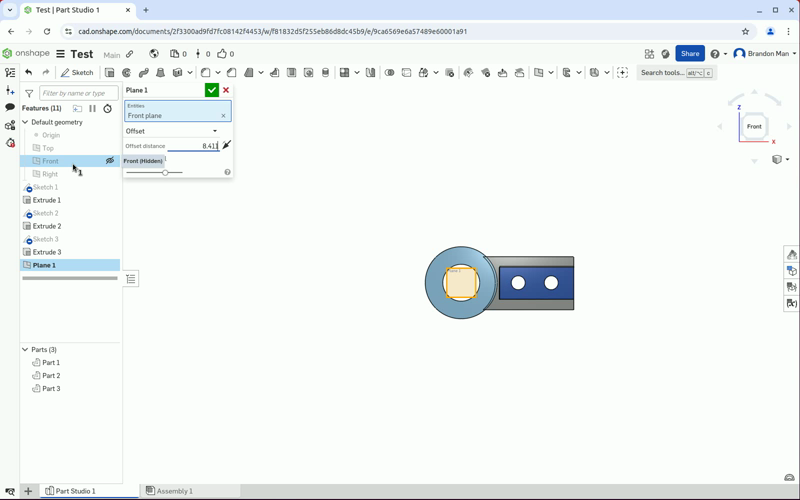
key(enter, 2)
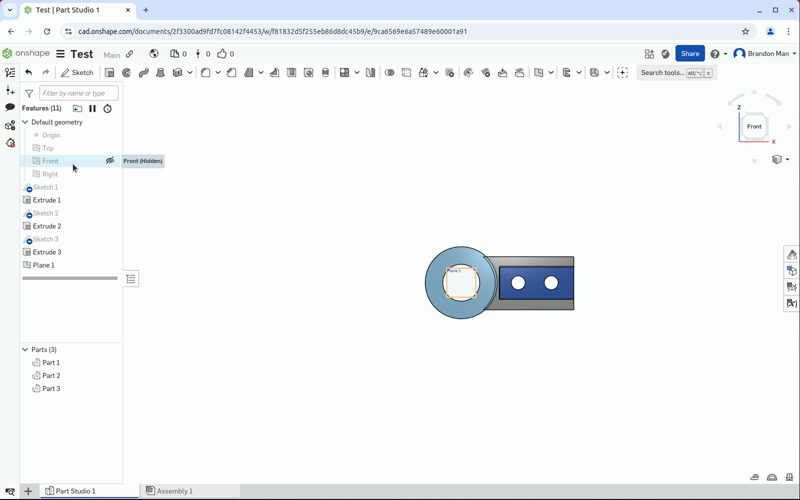
key(shift+s)
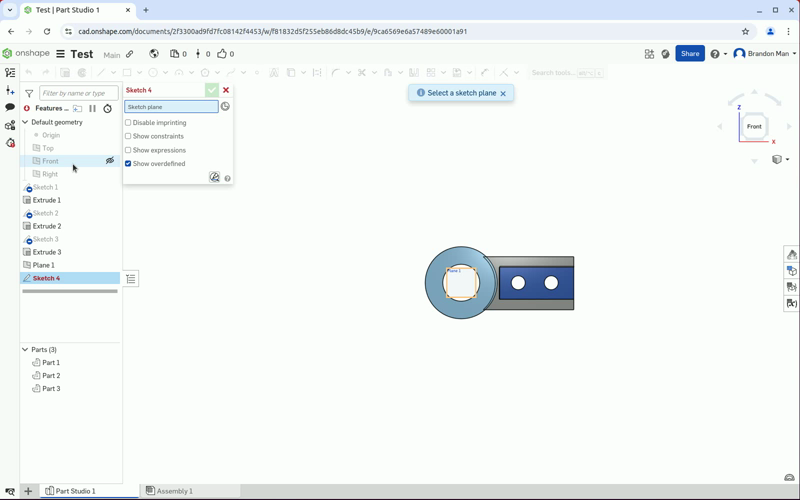
mouse_move(73, 267)
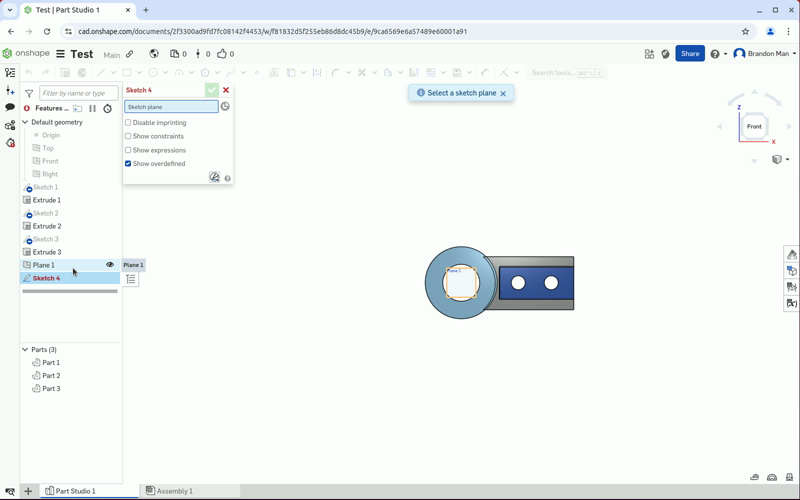
click(73, 267)
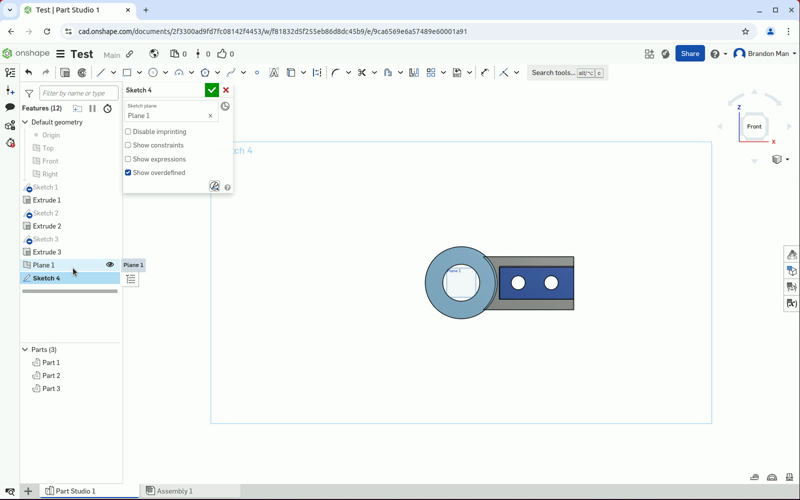
mouse_move(73, 352)
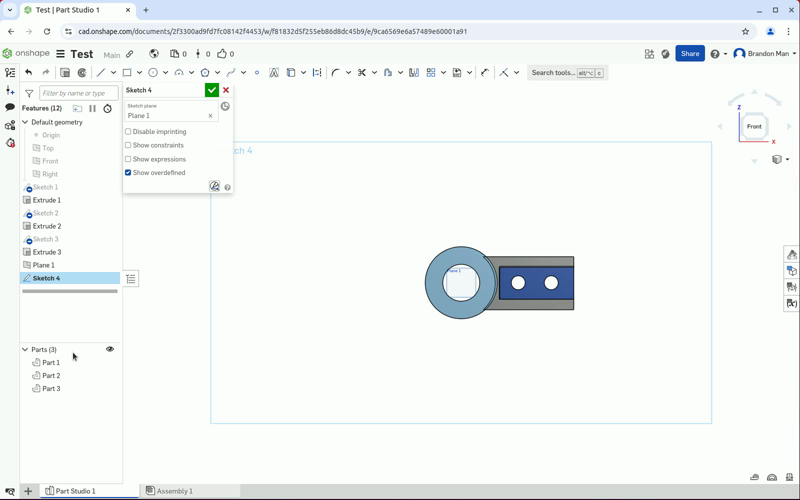
key(y)
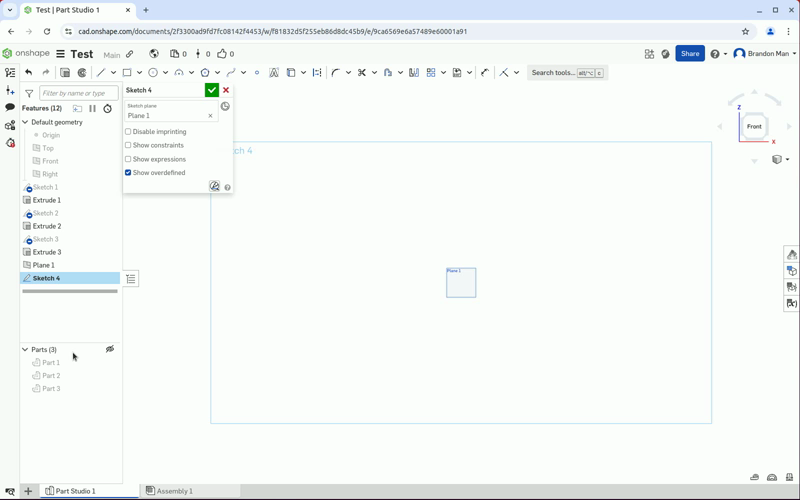
key(l)
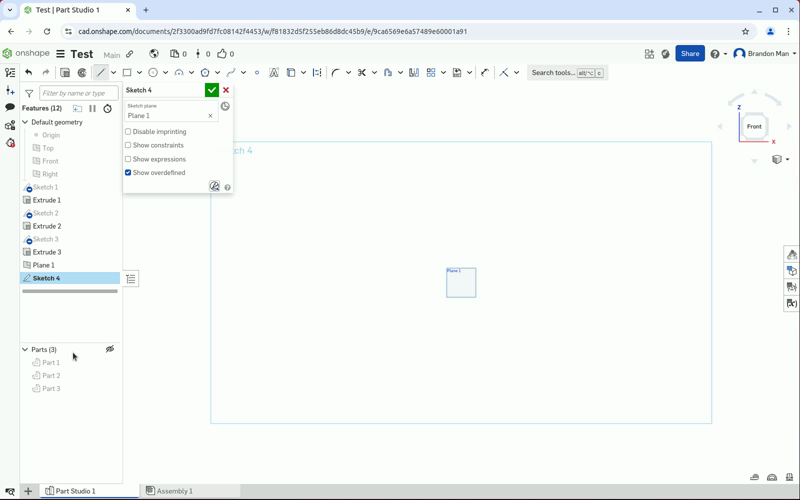
key_down(shift)
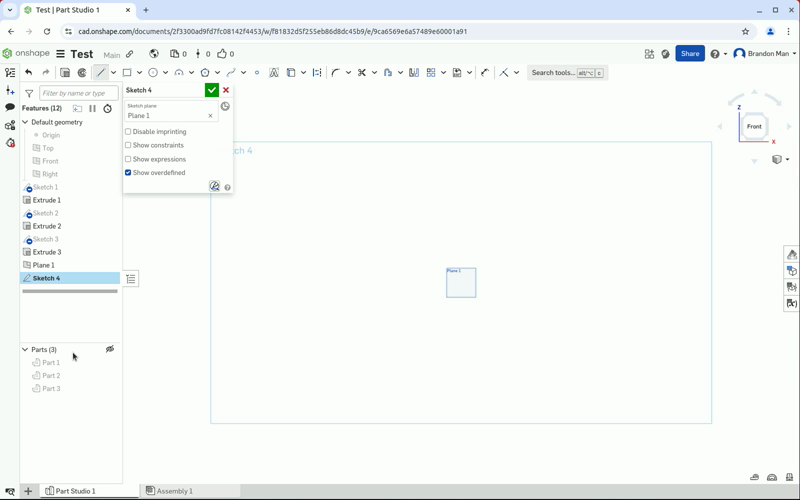
mouse_move(499, 299)
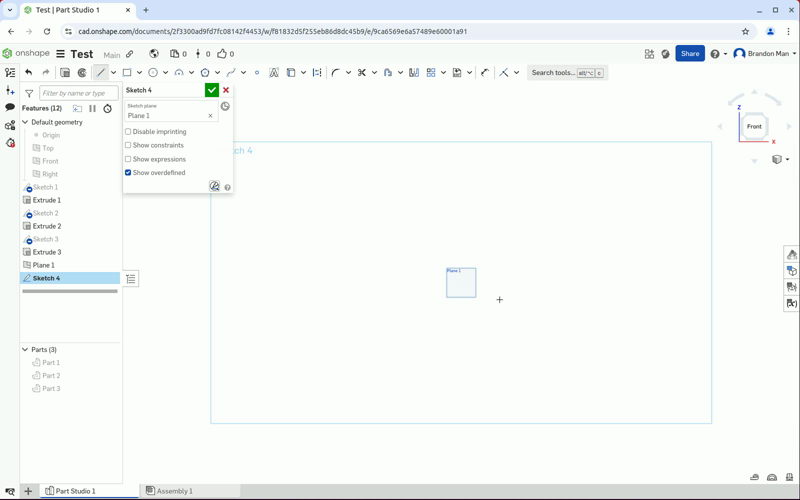
click(499, 299)
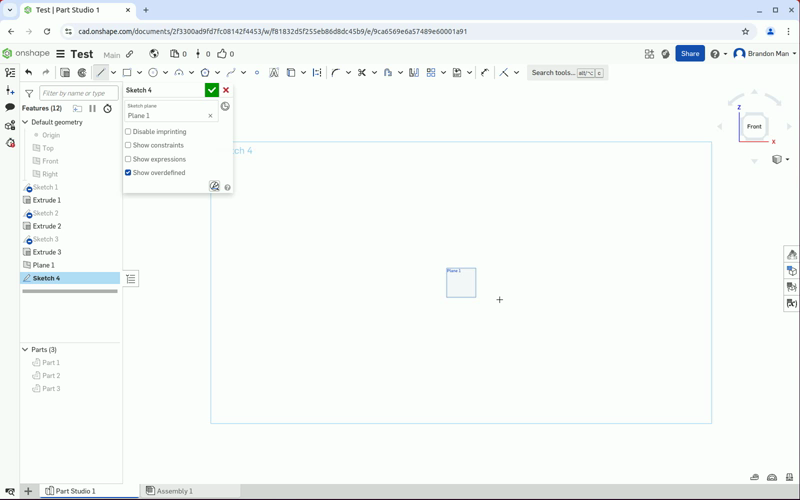
key_up(shift)
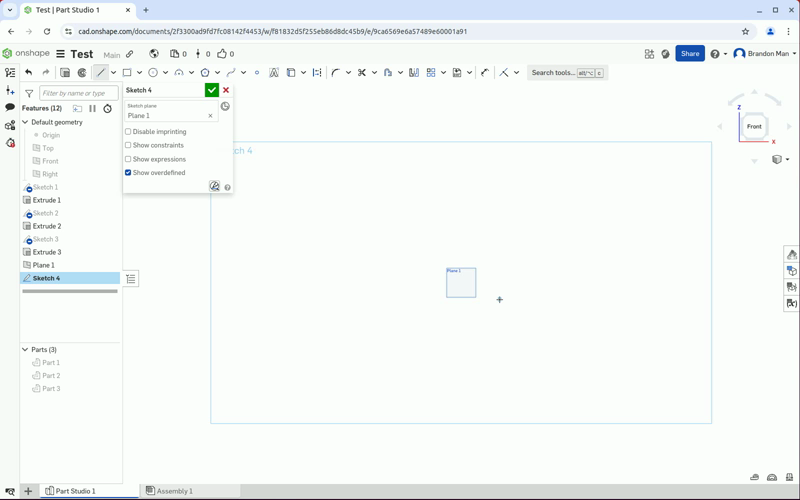
key_down(shift)
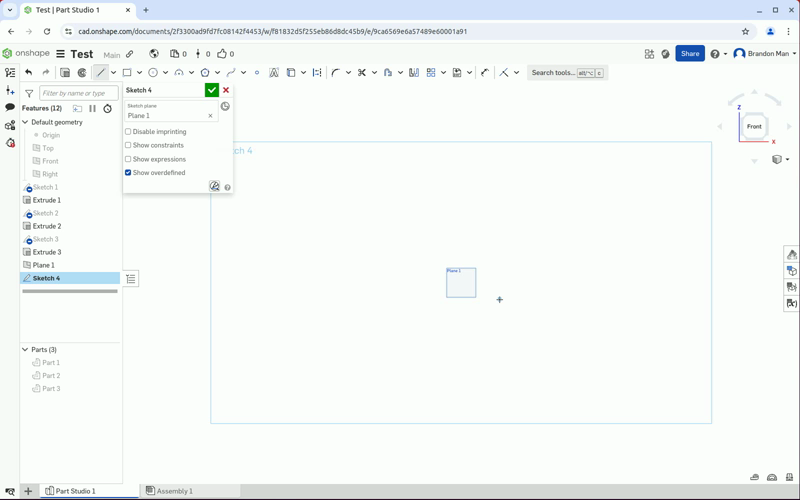
mouse_move(573, 299)
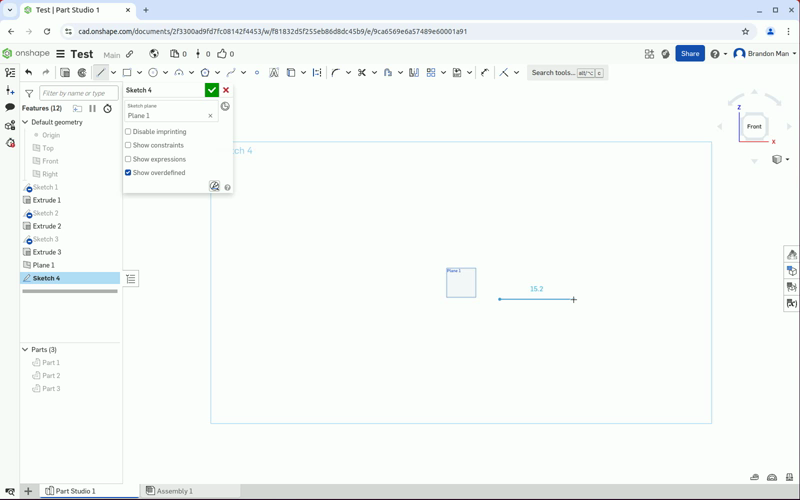
click(573, 299)
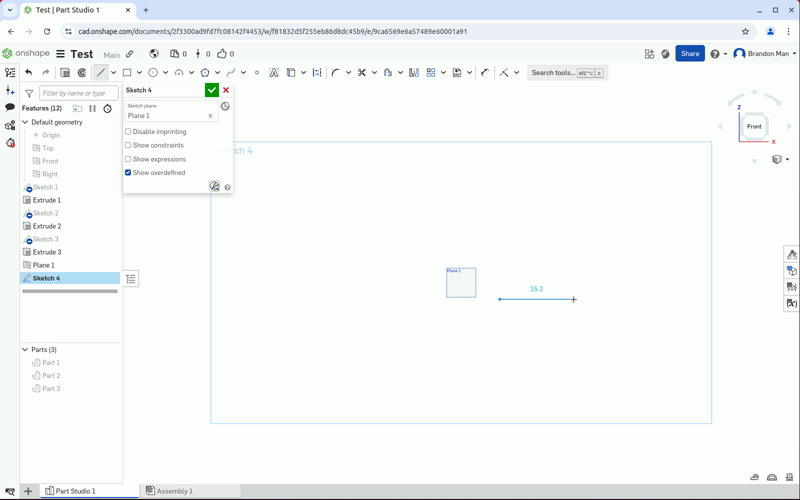
key_up(shift)
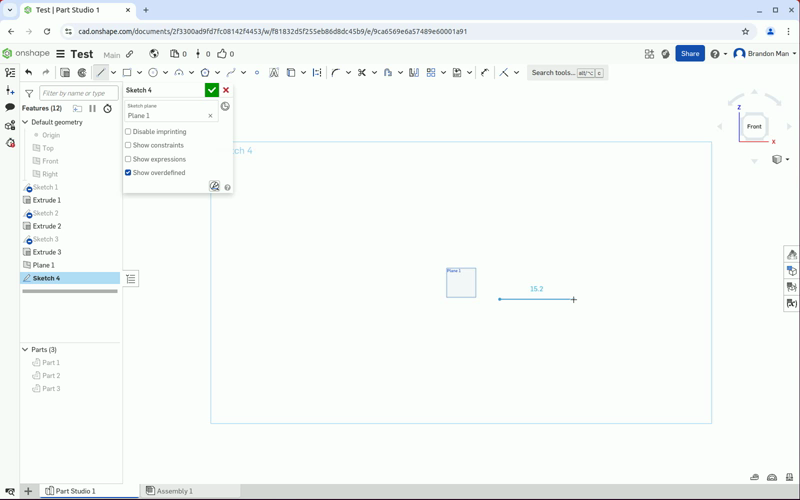
key_down(shift)
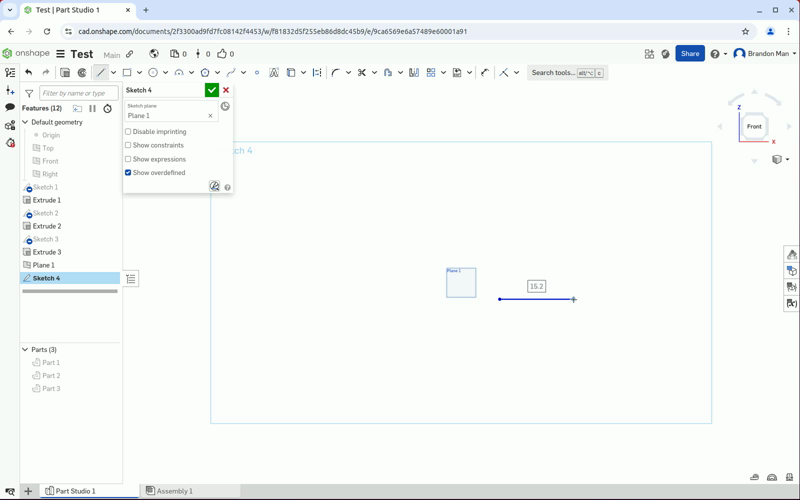
mouse_move(589, 299)
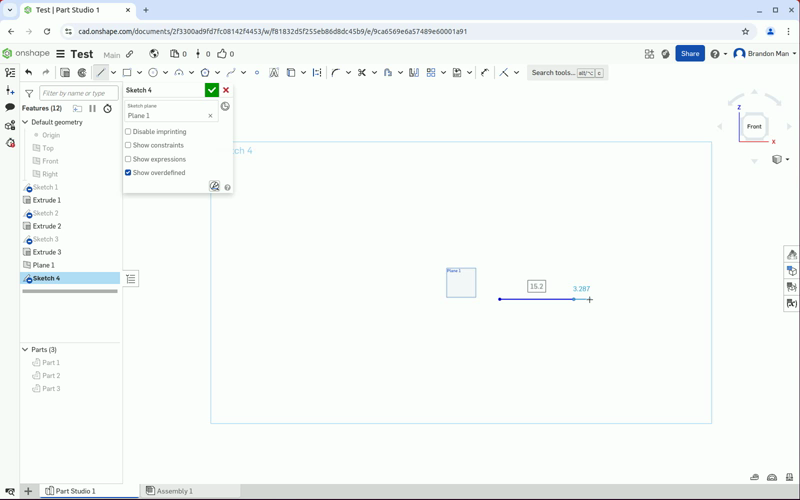
mouse_move(573, 266)
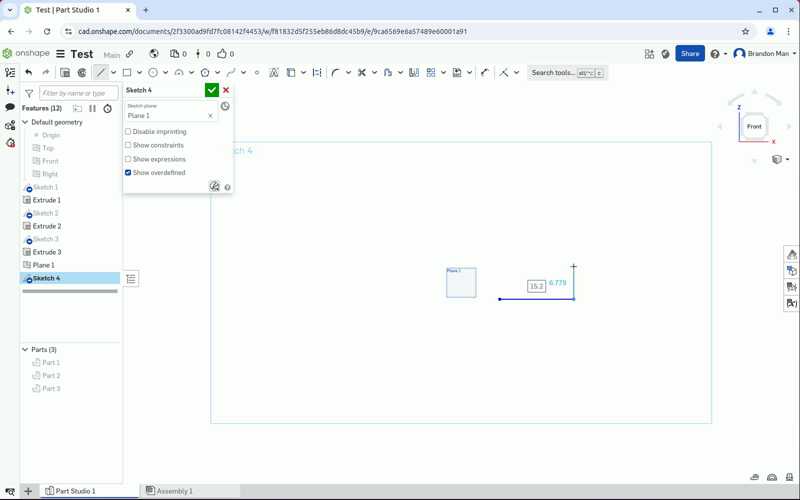
click(573, 266)
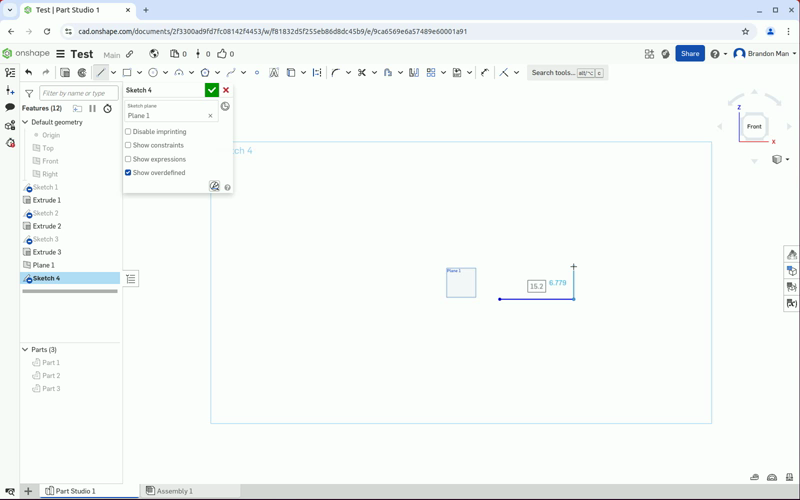
key_up(shift)
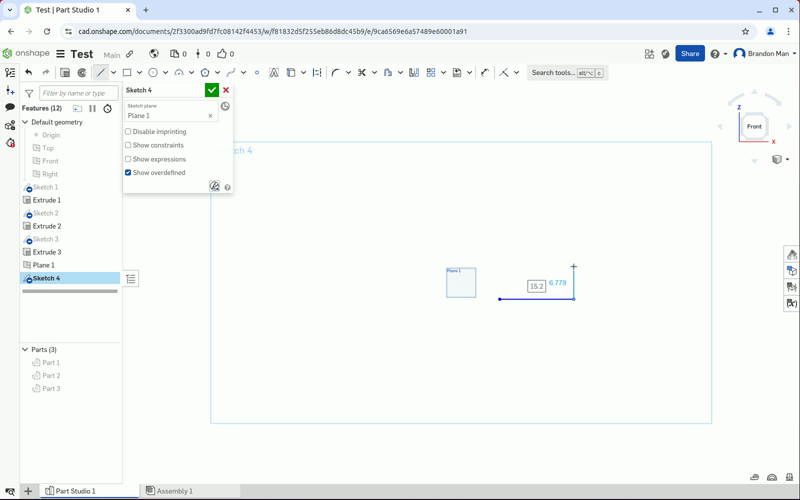
key_down(shift)
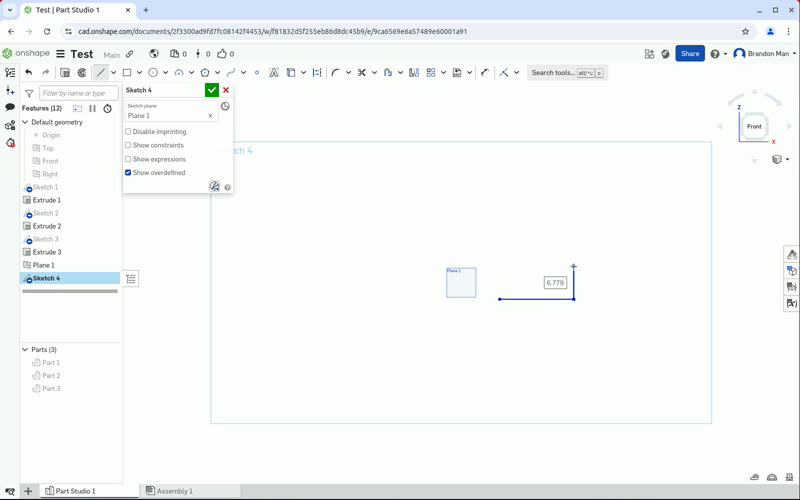
mouse_move(499, 266)
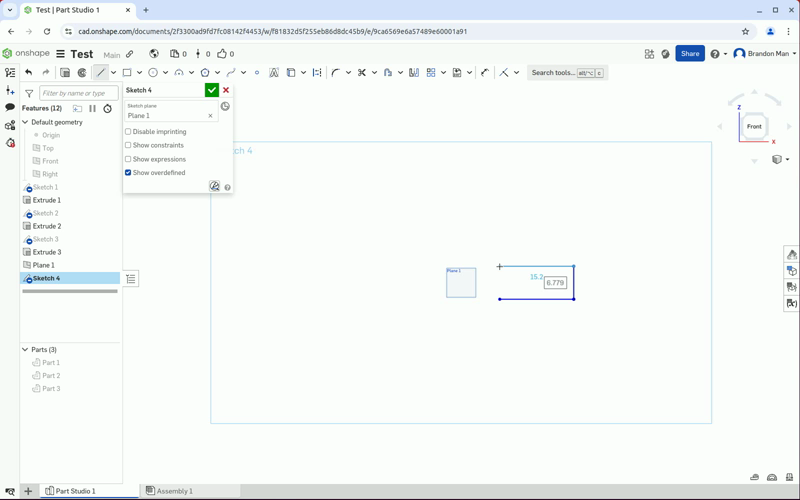
click(499, 266)
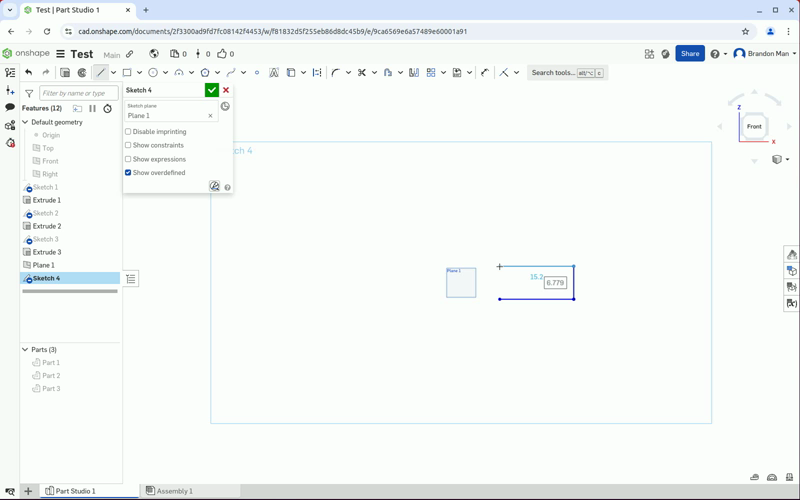
key_up(shift)
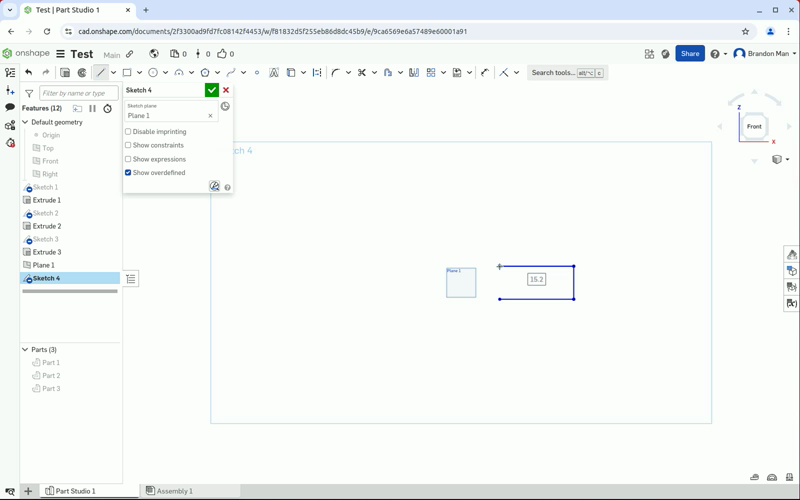
mouse_move(529, 266)
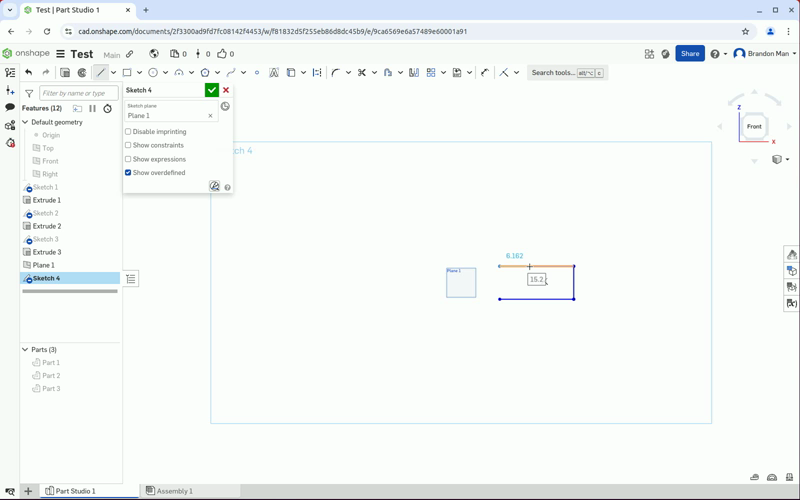
key_down(shift)
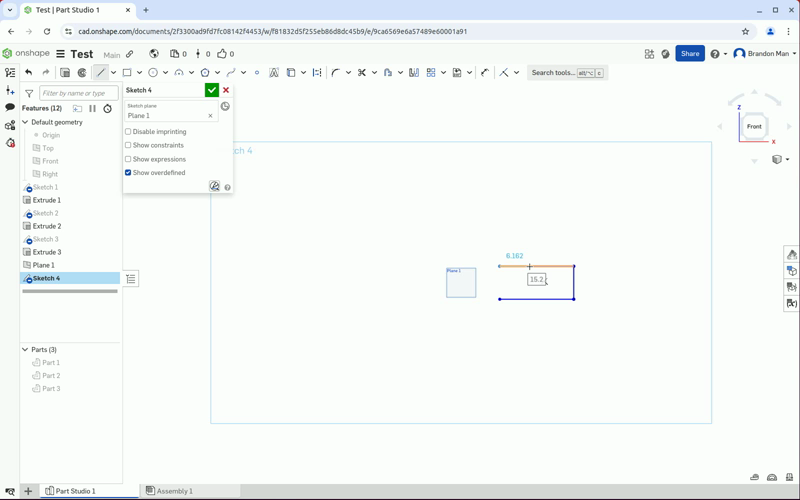
mouse_move(499, 299)
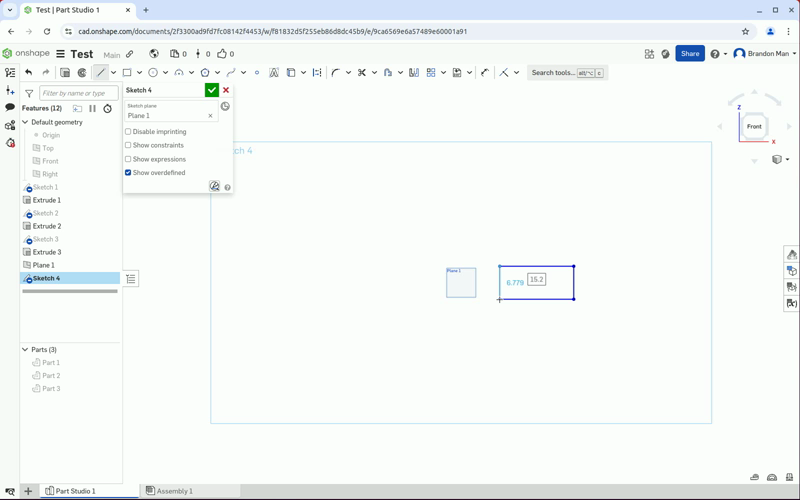
key_up(shift)
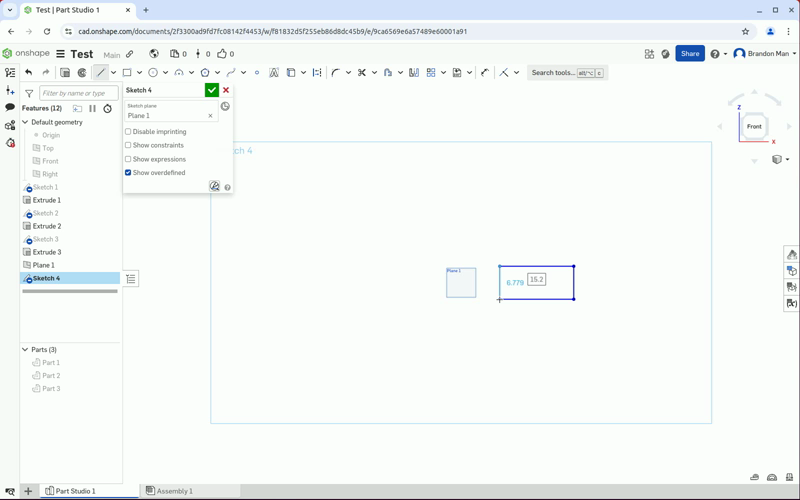
click(499, 299)
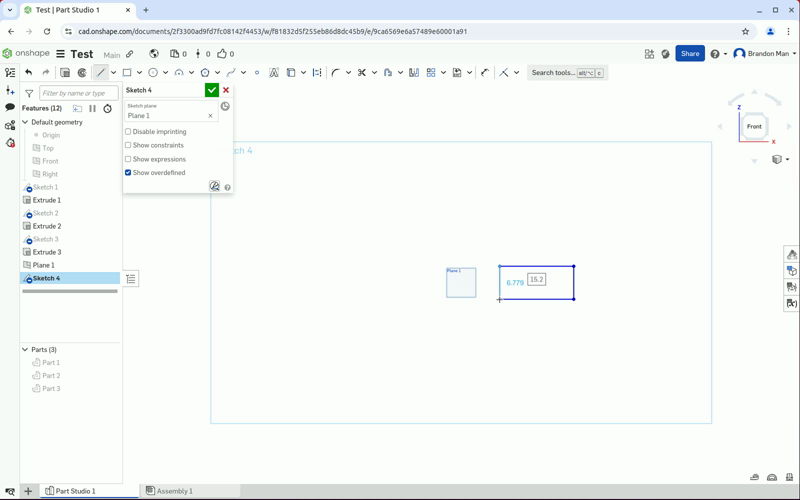
key(esc)
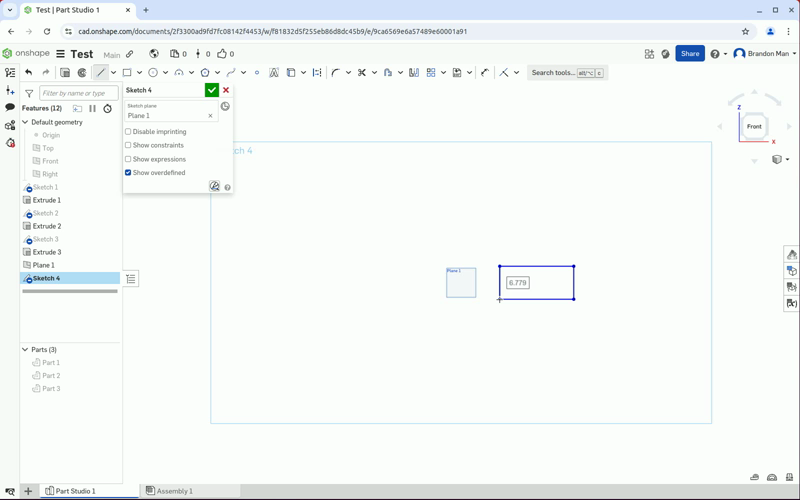
key(c)
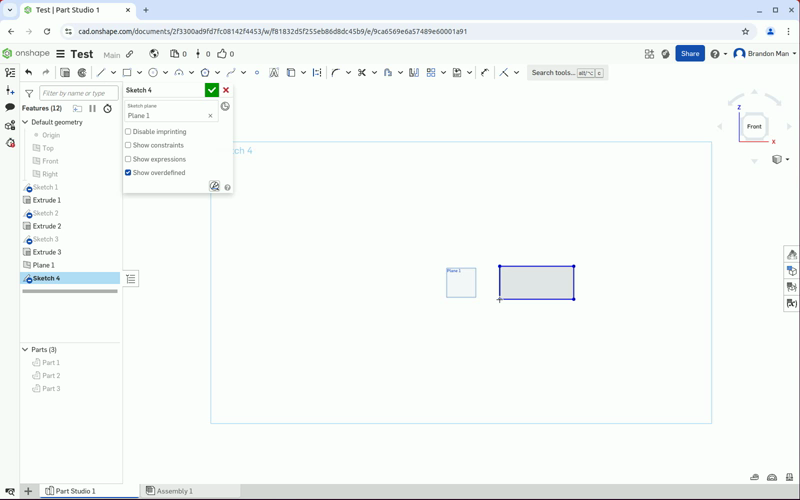
key_down(shift)
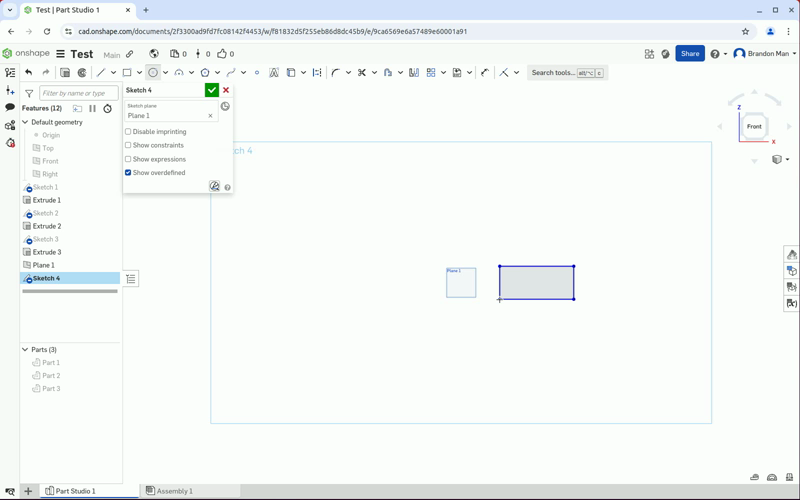
mouse_move(518, 282)
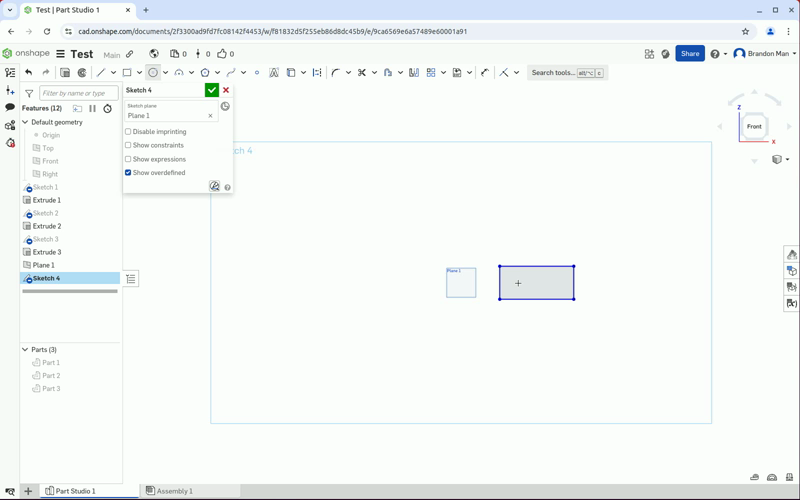
click(518, 282)
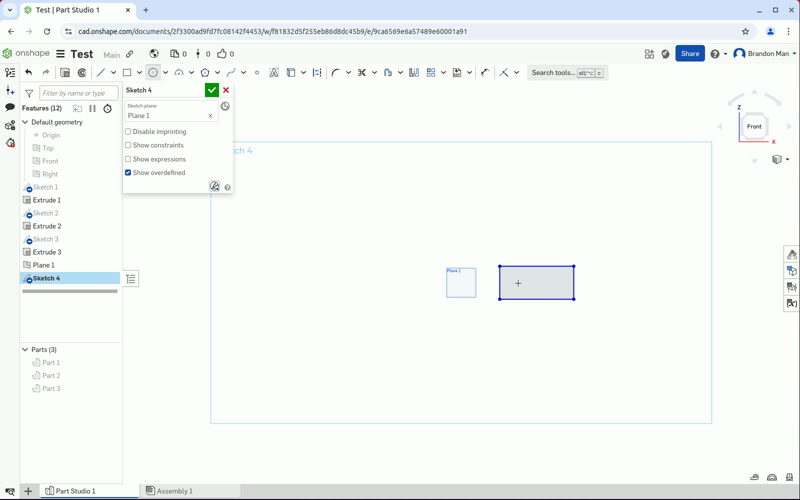
key_up(shift)
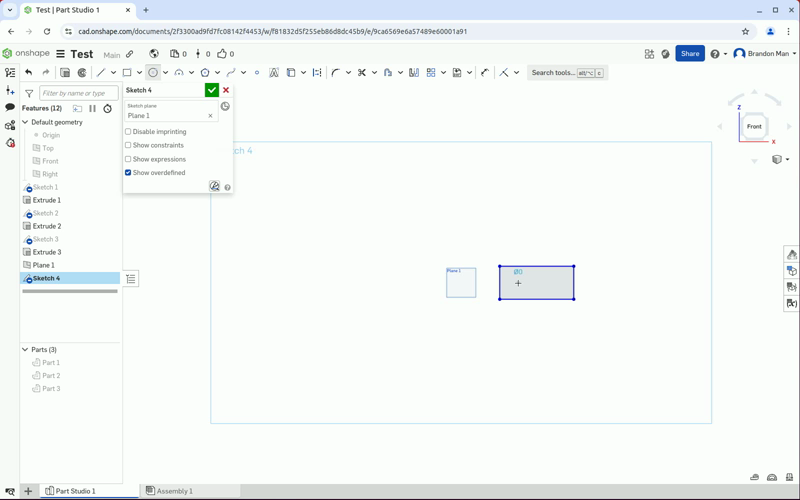
mouse_move(525, 282)
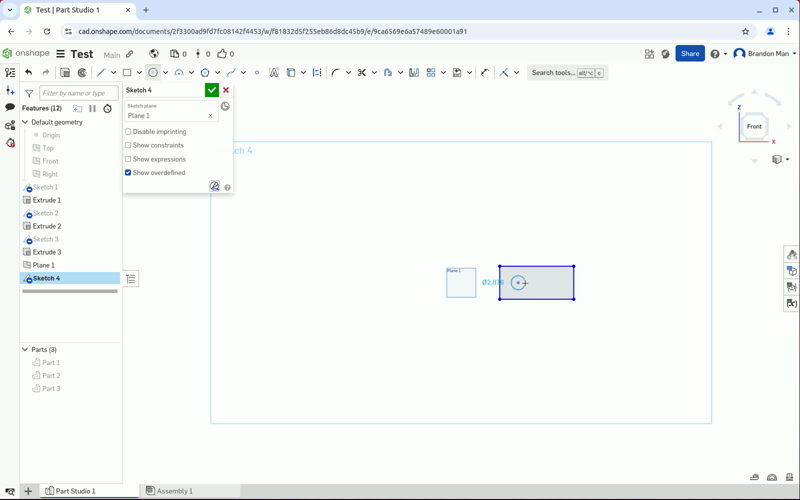
click(525, 282)
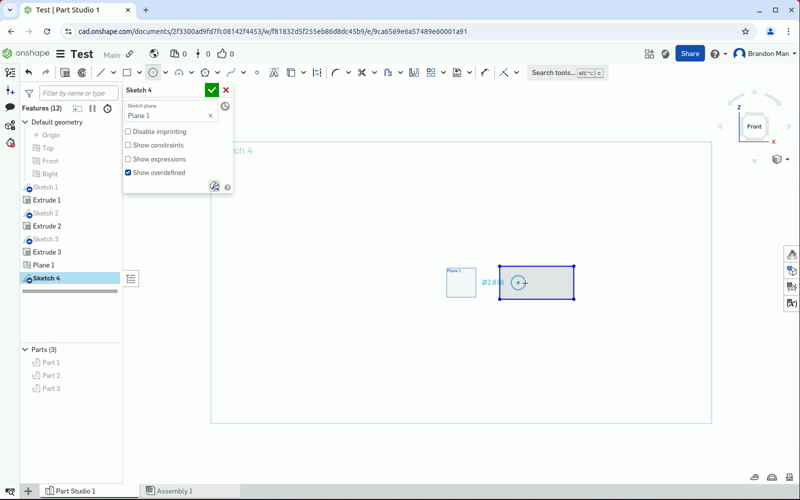
key(esc)
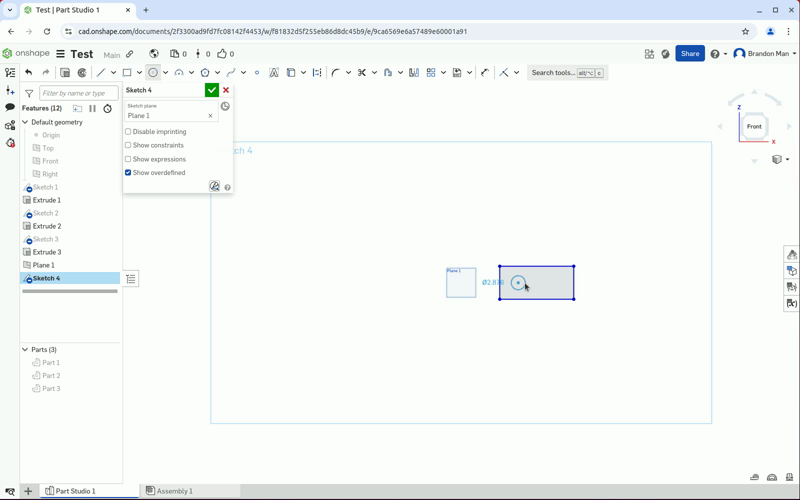
key(c)
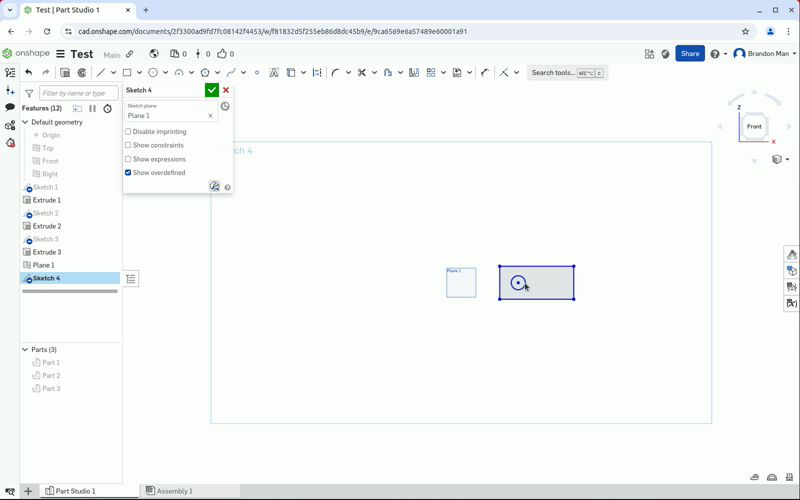
key_down(shift)
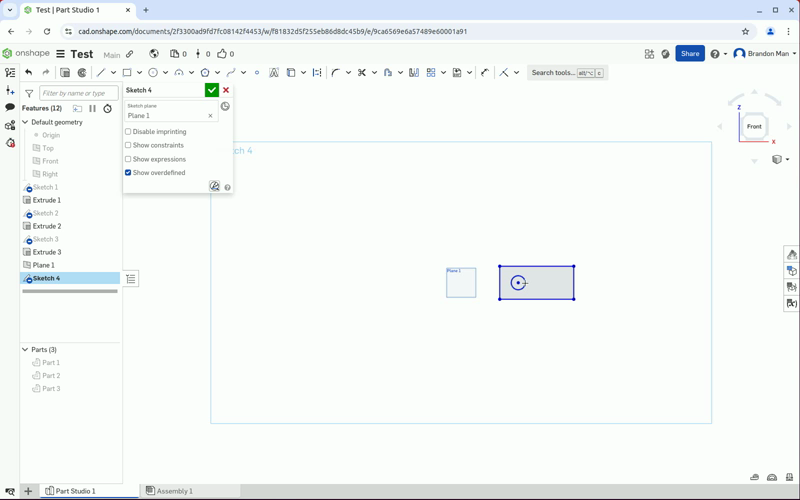
mouse_move(551, 282)
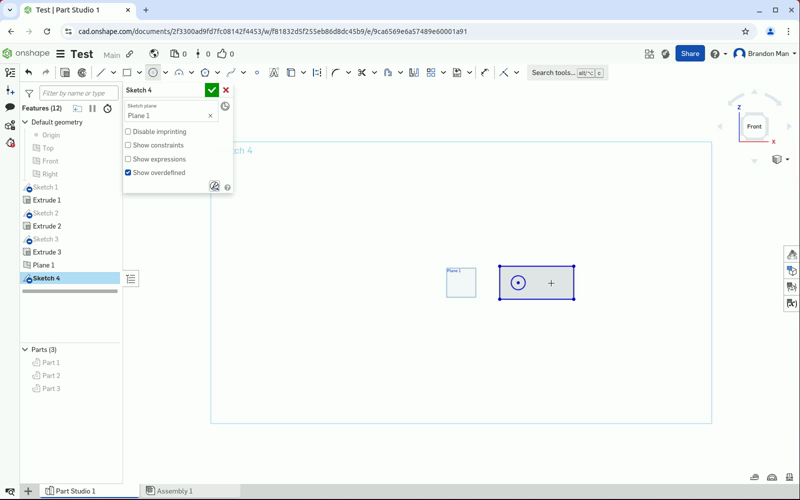
click(551, 282)
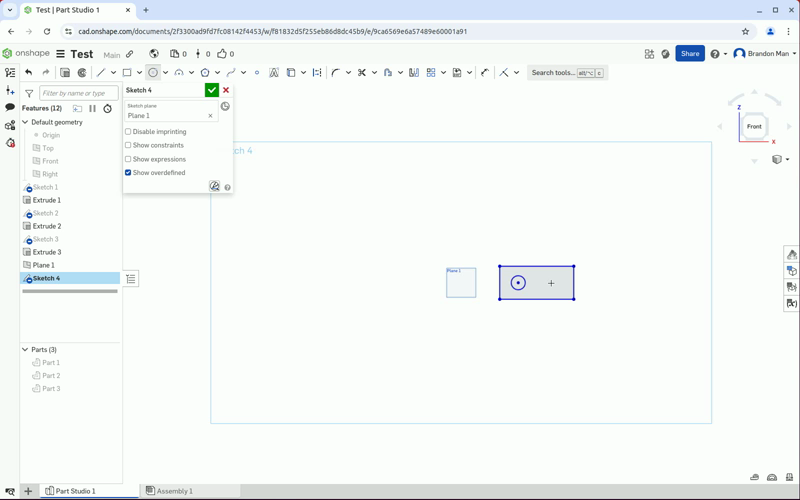
key_up(shift)
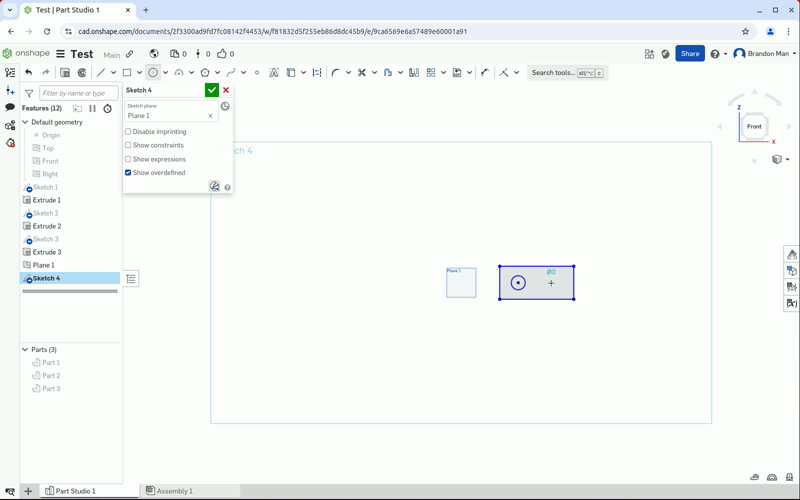
mouse_move(558, 282)
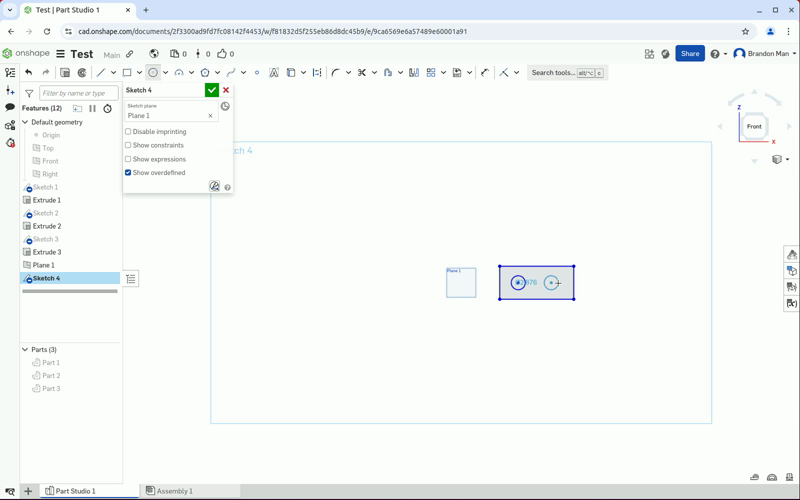
click(558, 282)
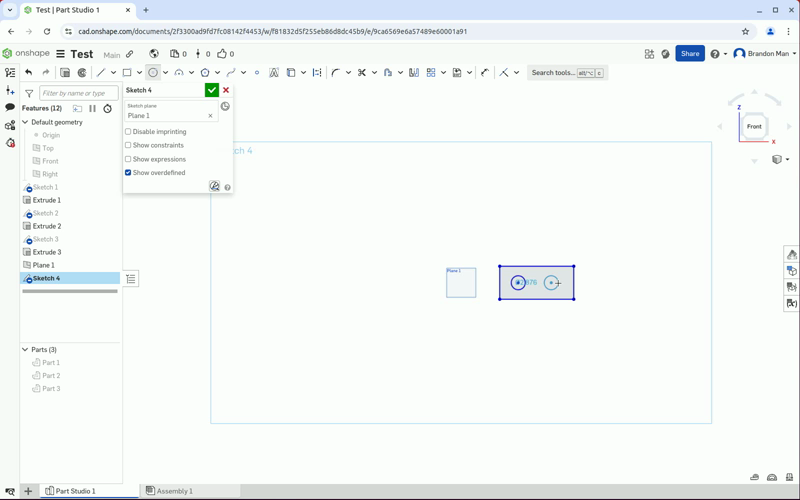
key(esc)
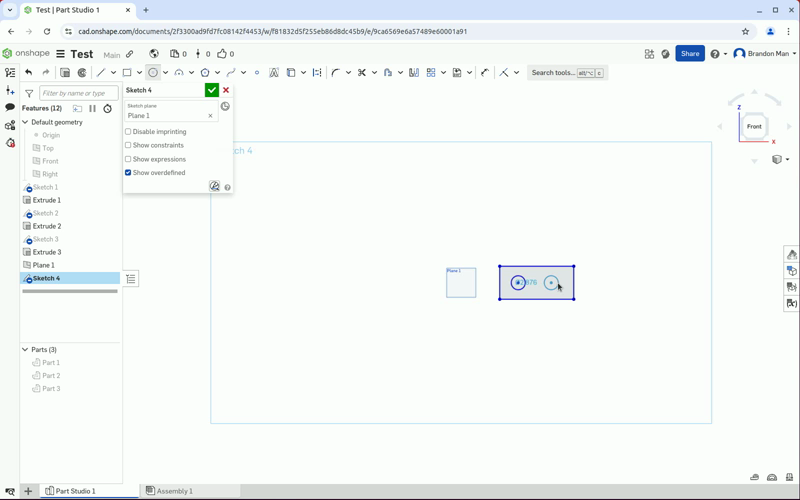
mouse_move(569, 279)
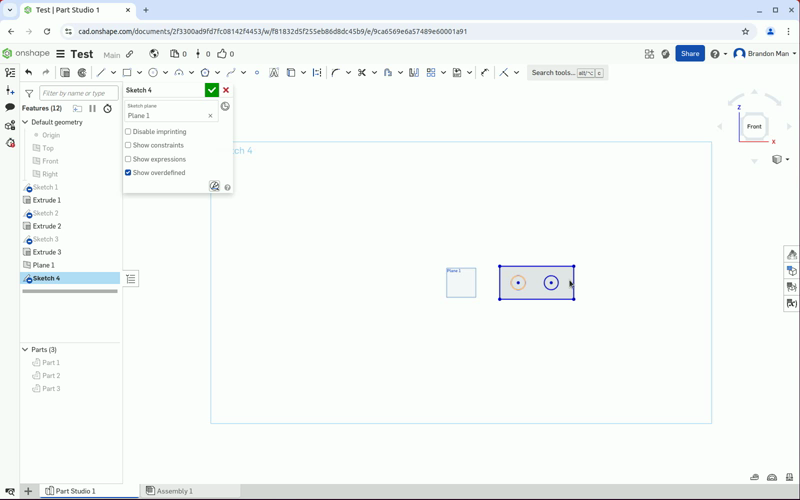
click(569, 279)
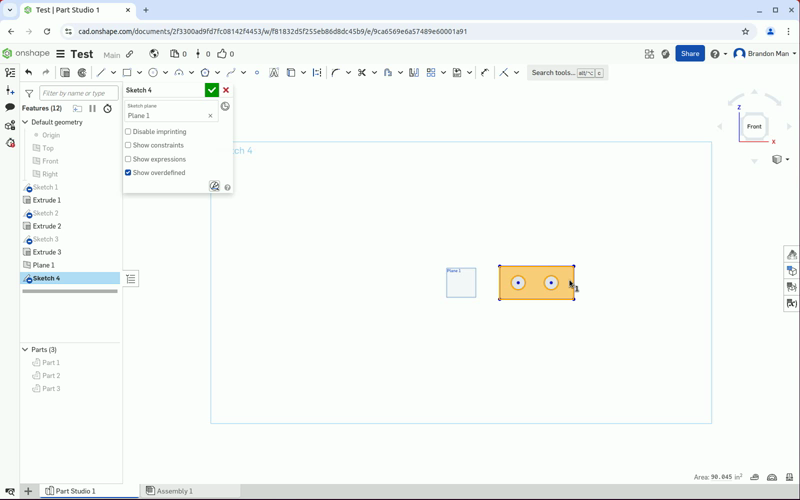
mouse_move(73, 352)
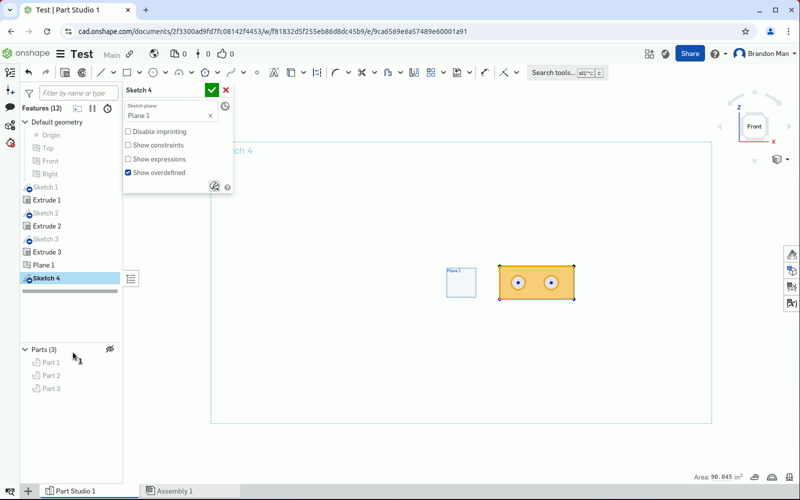
key(shift+y)
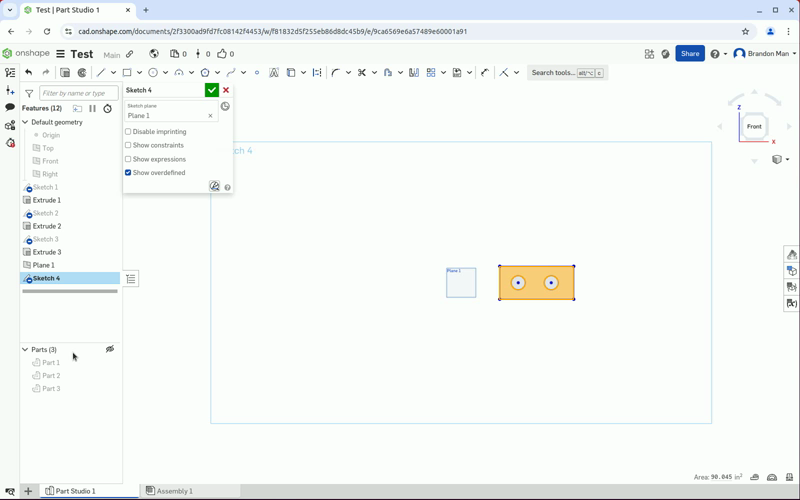
key(shift+e)
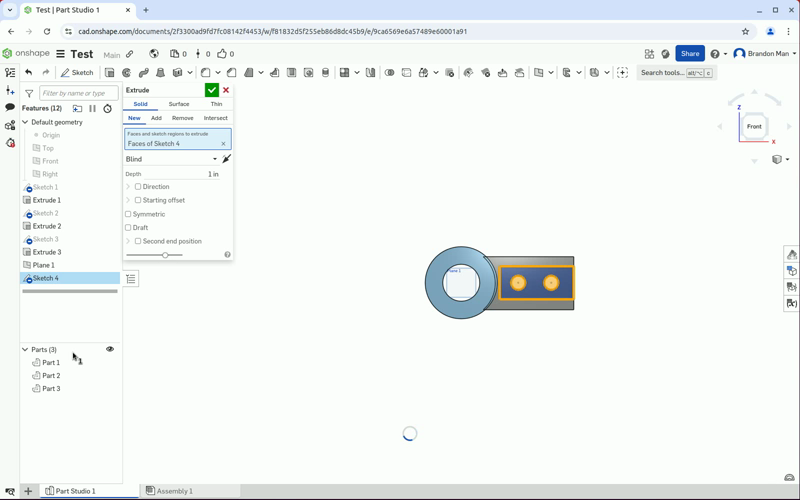
mouse_move(143, 106)
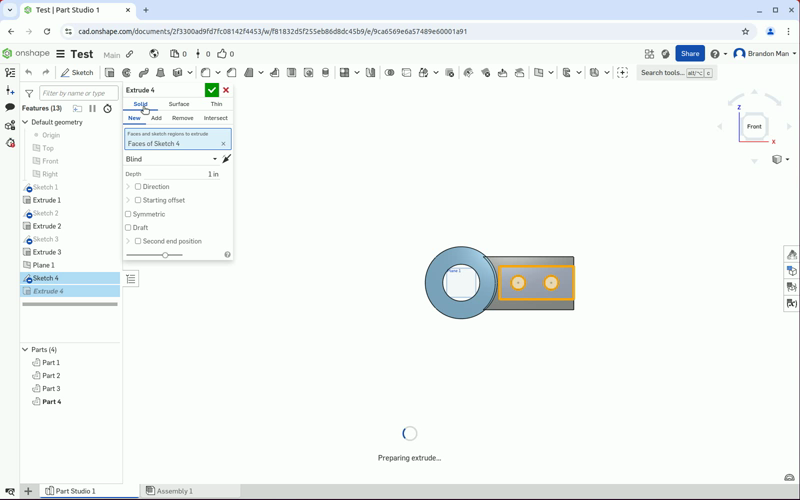
click(143, 106)
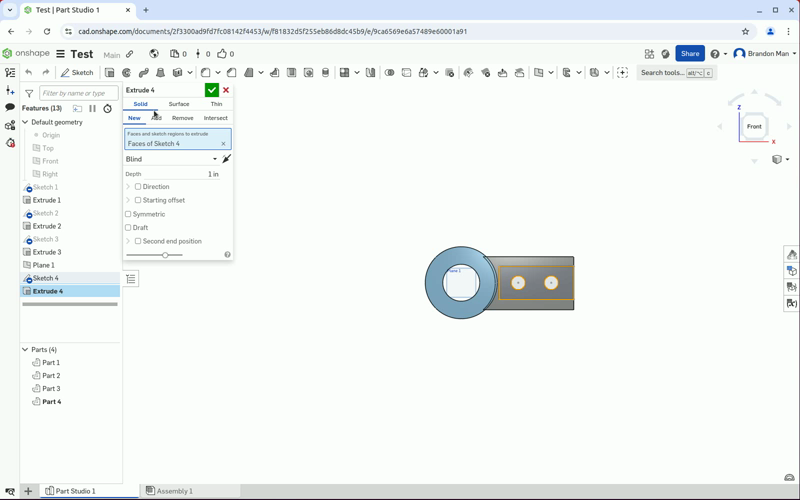
mouse_move(186, 120)
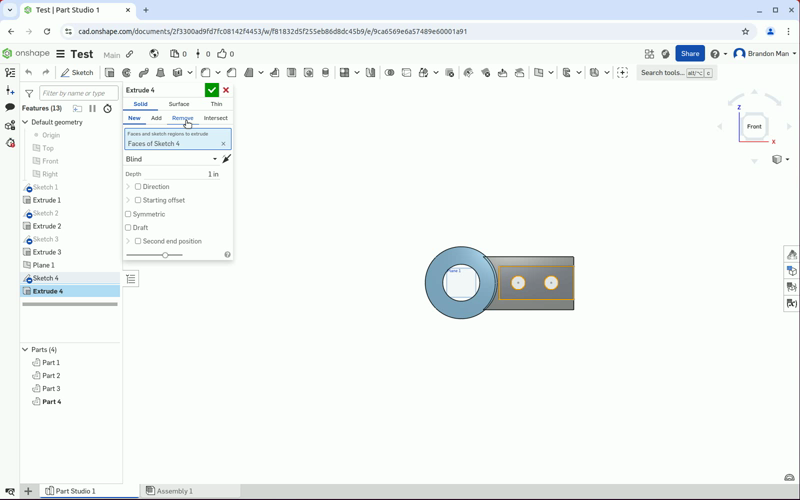
click(186, 120)
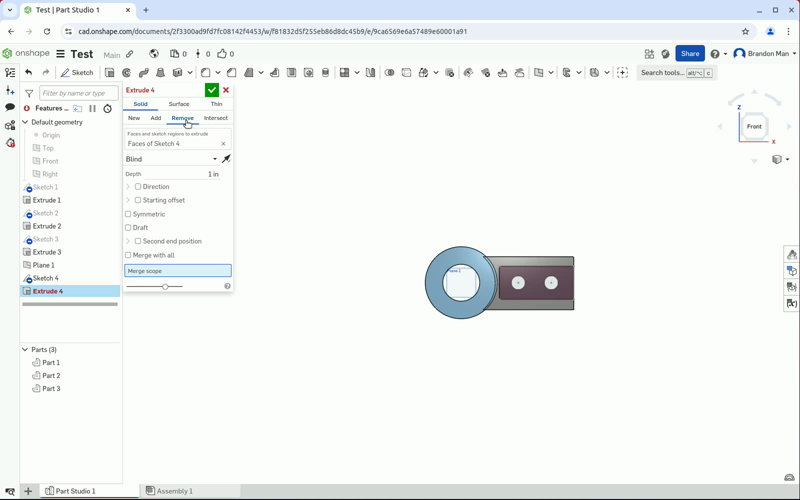
key(tab, 4)
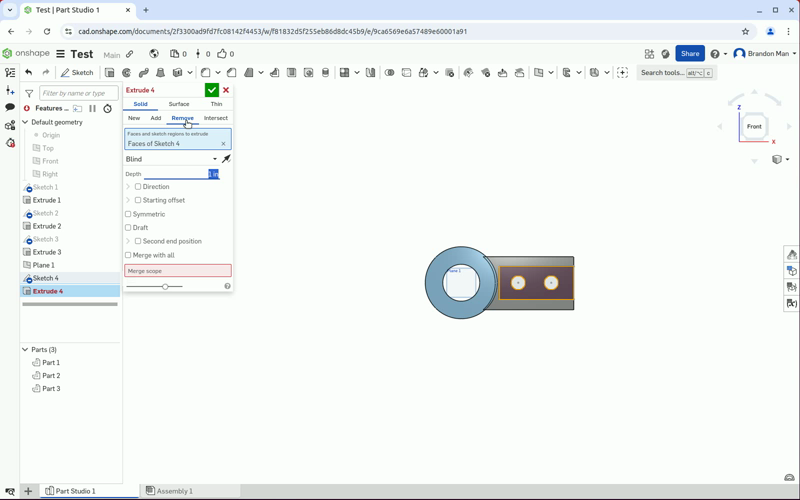
text(5.536)
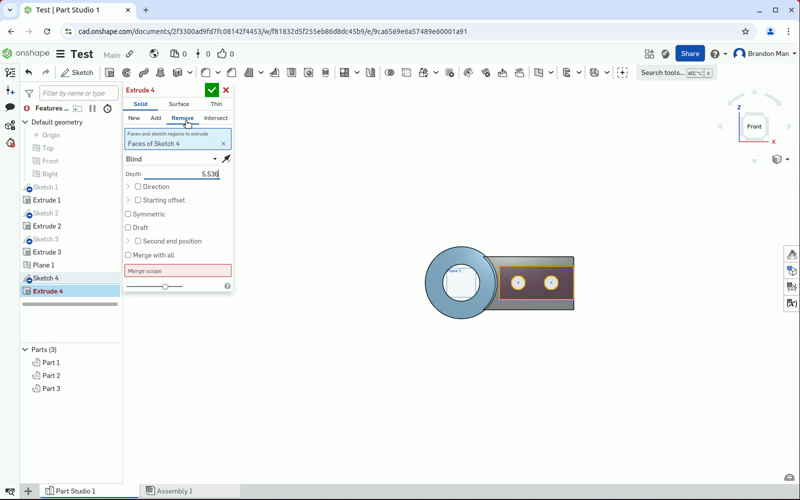
key(tab, 6)
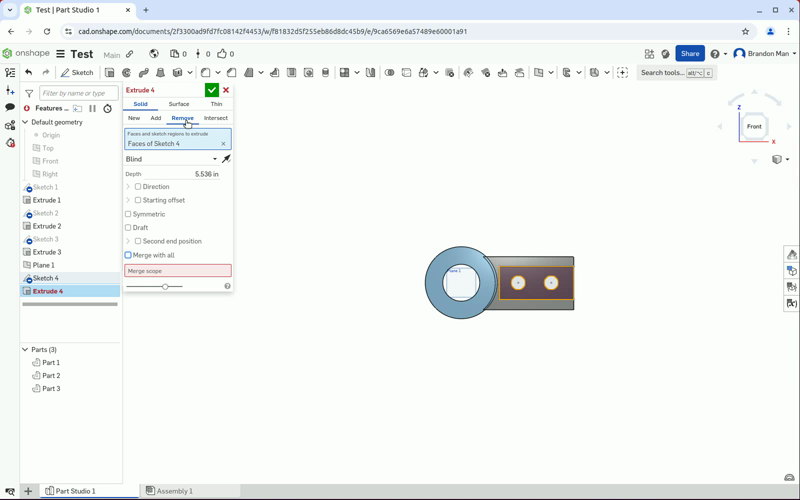
key(space)
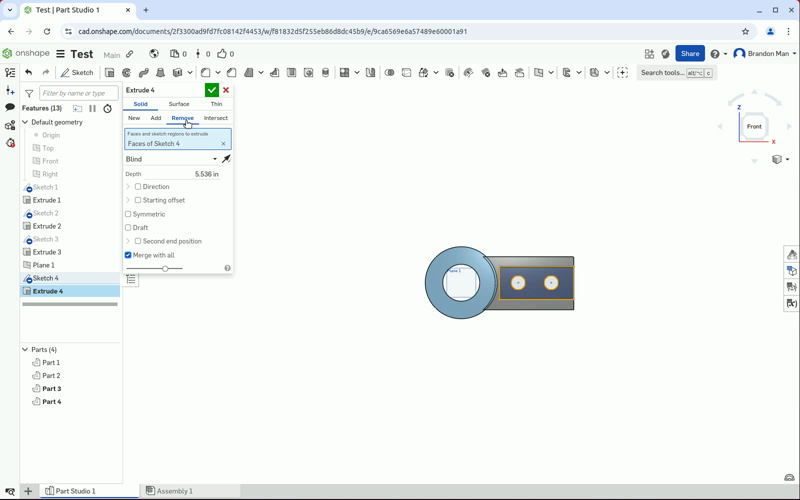
key(enter)
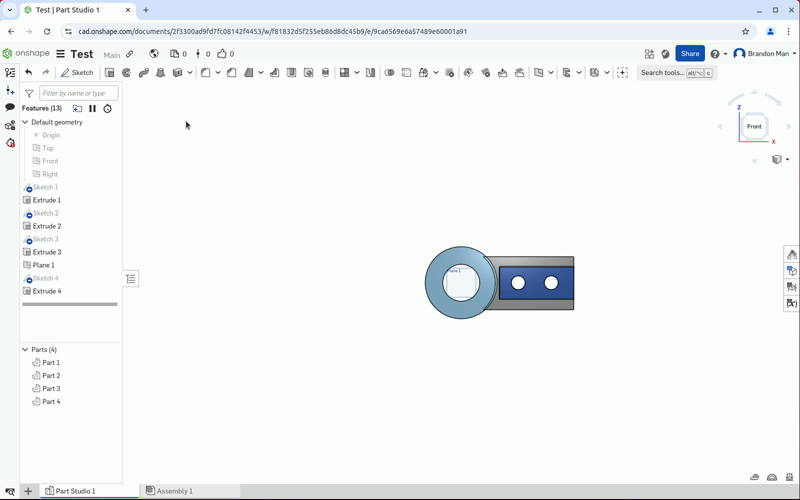
key(shift+h)
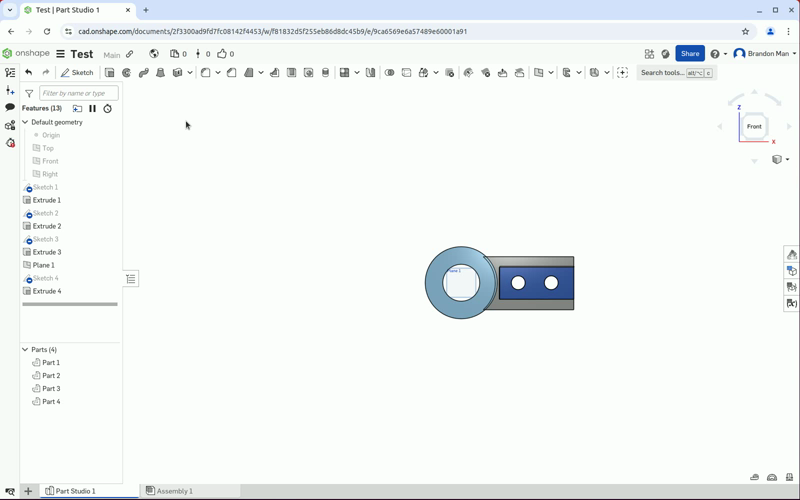
key(shift+h)
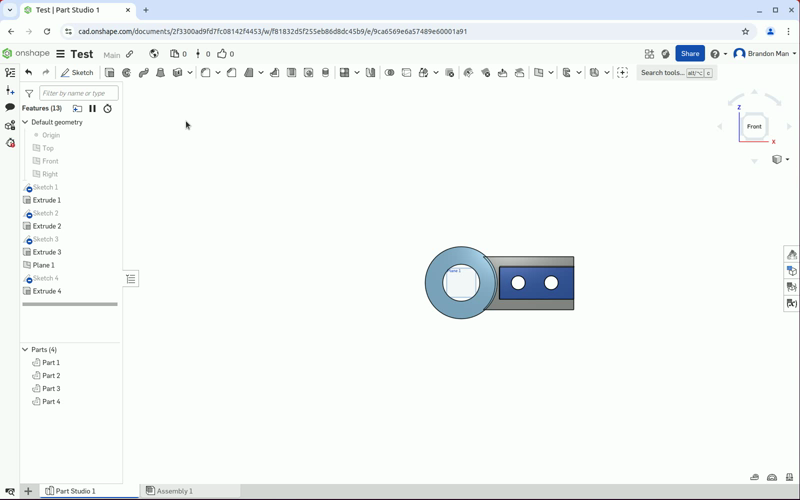
mouse_move(73, 189)
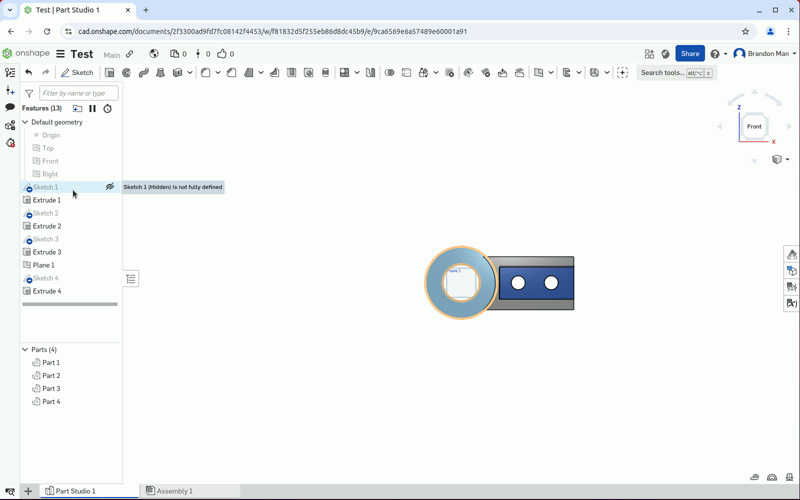
click(73, 189)
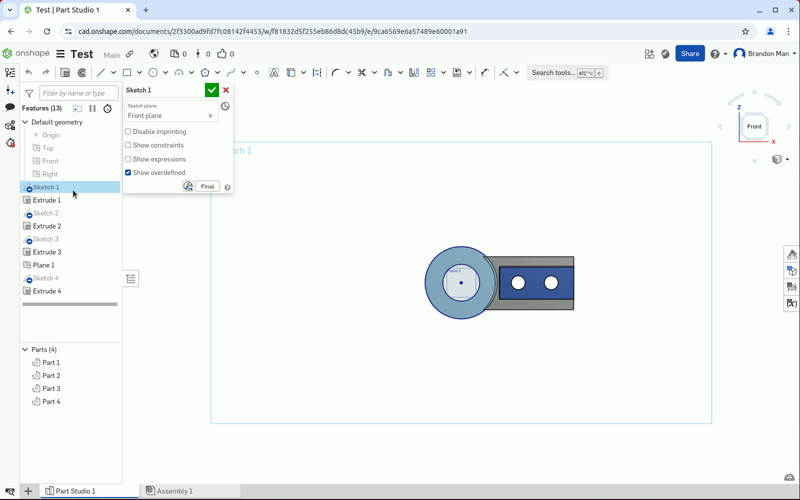
mouse_move(229, 92)
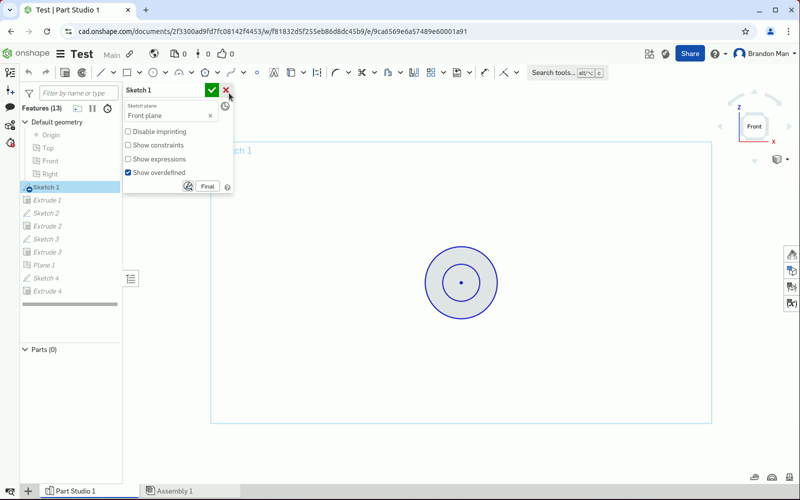
click(229, 92)
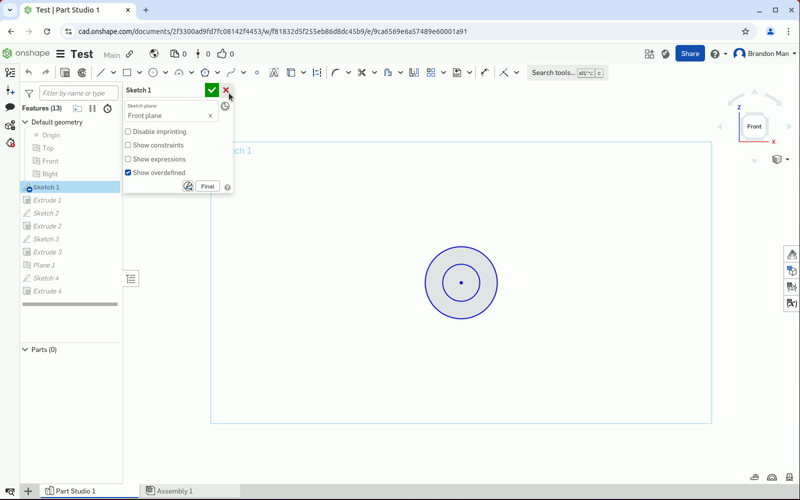
key(shift+s)
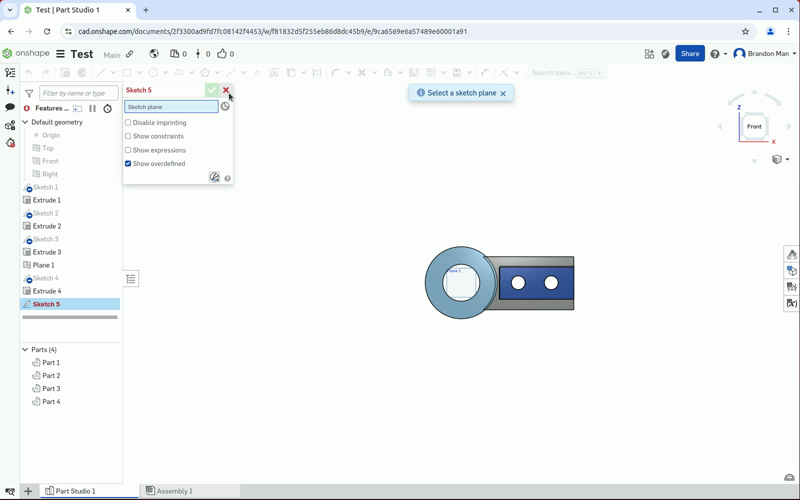
mouse_move(73, 267)
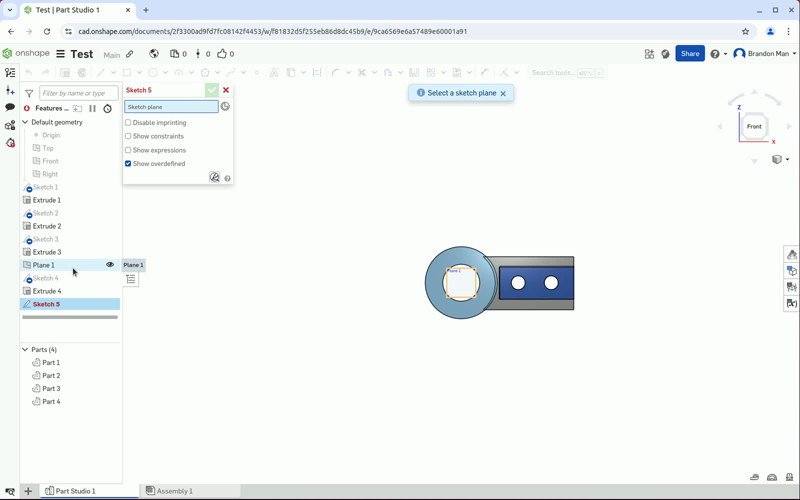
click(73, 267)
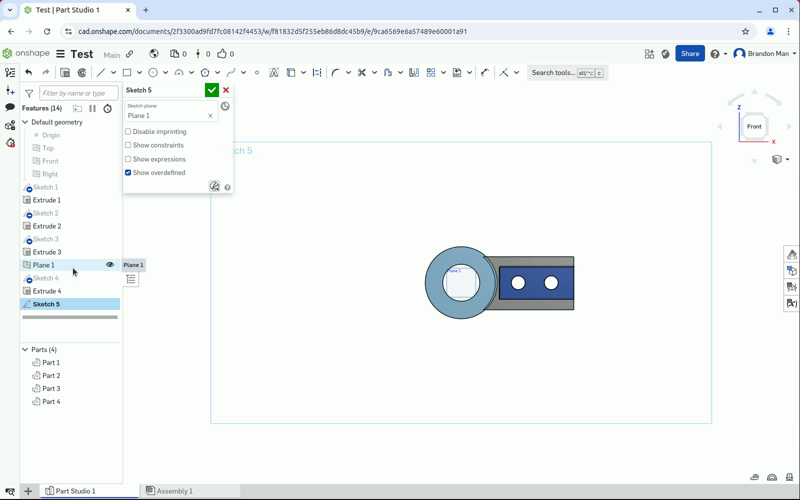
mouse_move(73, 352)
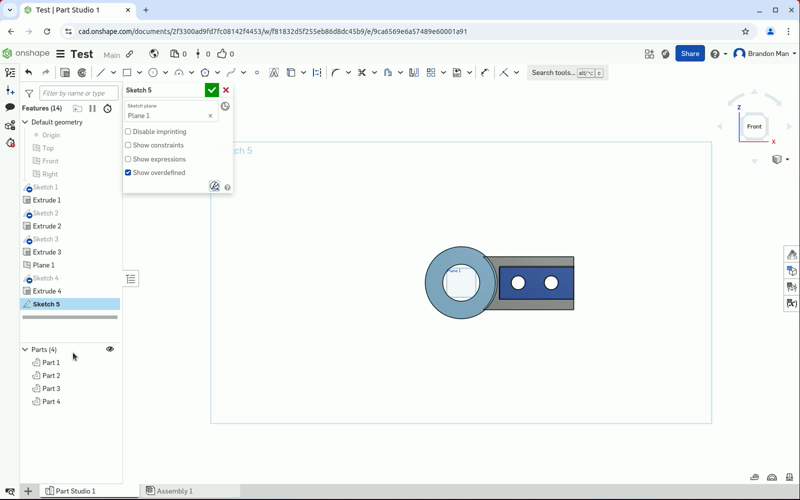
key(y)
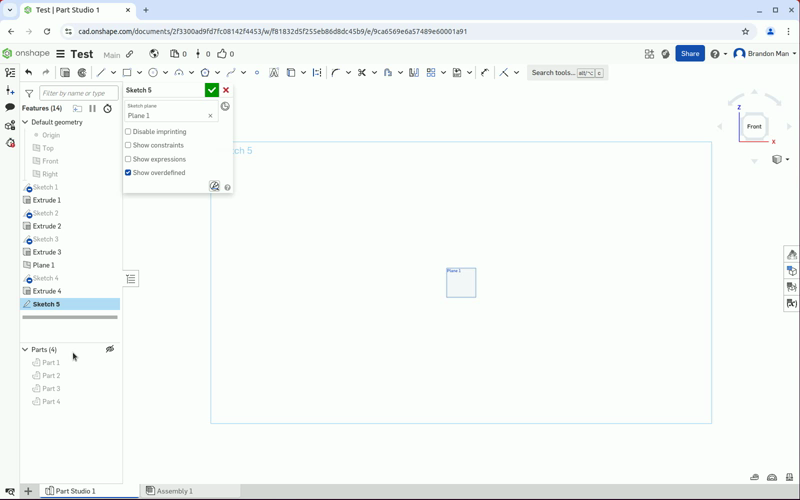
key(l)
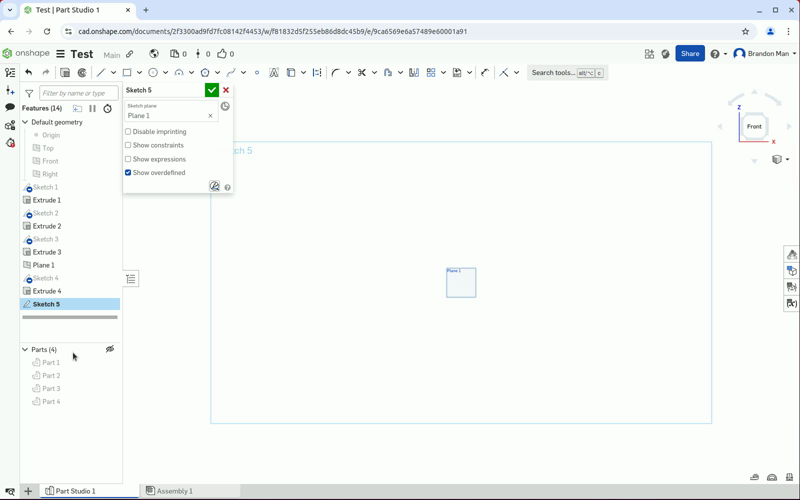
key_down(shift)
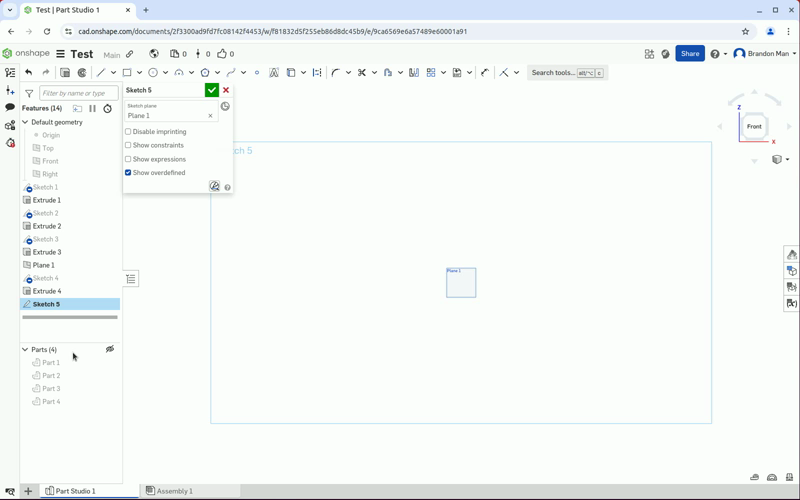
mouse_move(483, 309)
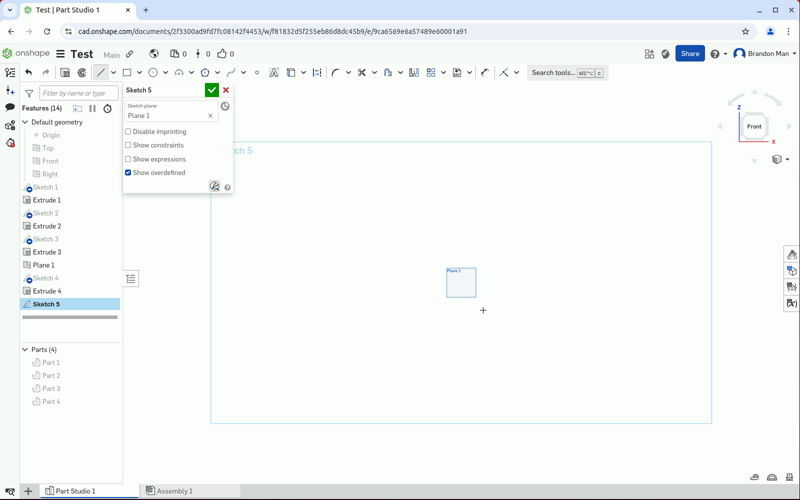
click(483, 309)
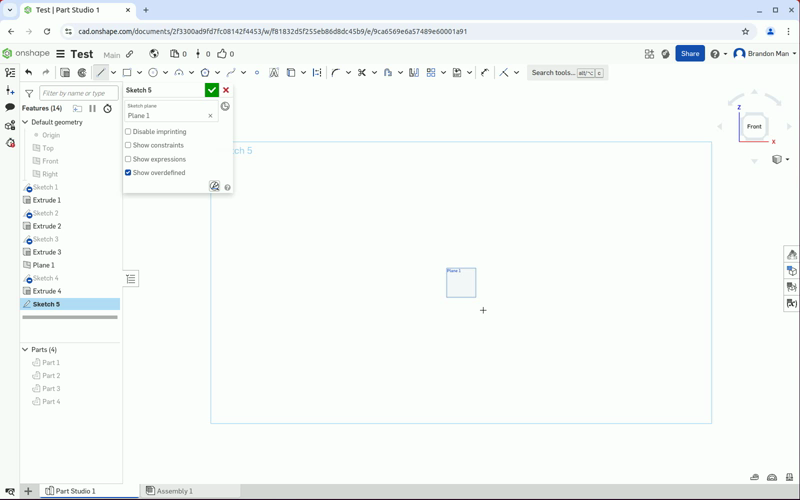
key_up(shift)
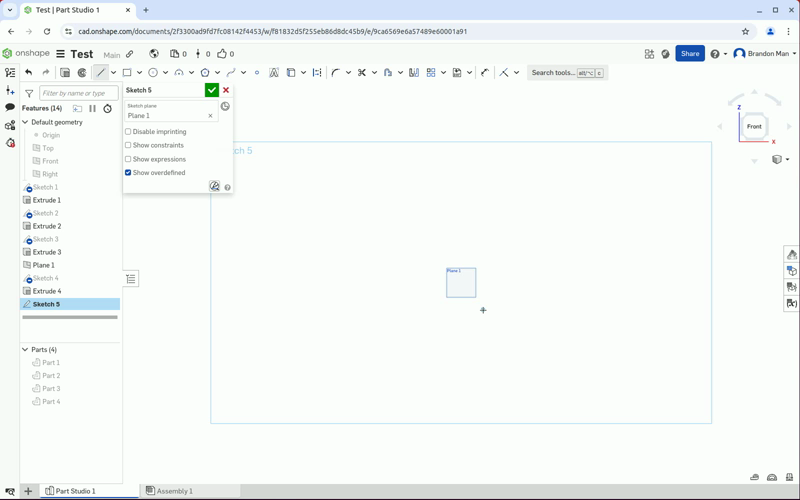
key_down(shift)
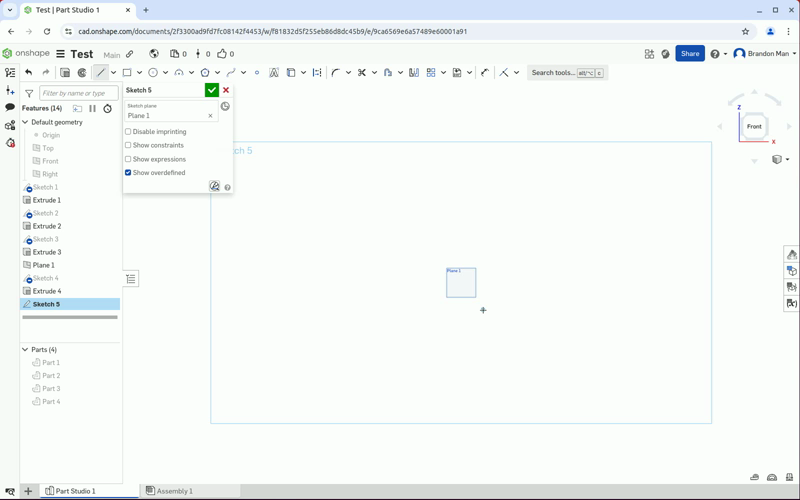
mouse_move(573, 309)
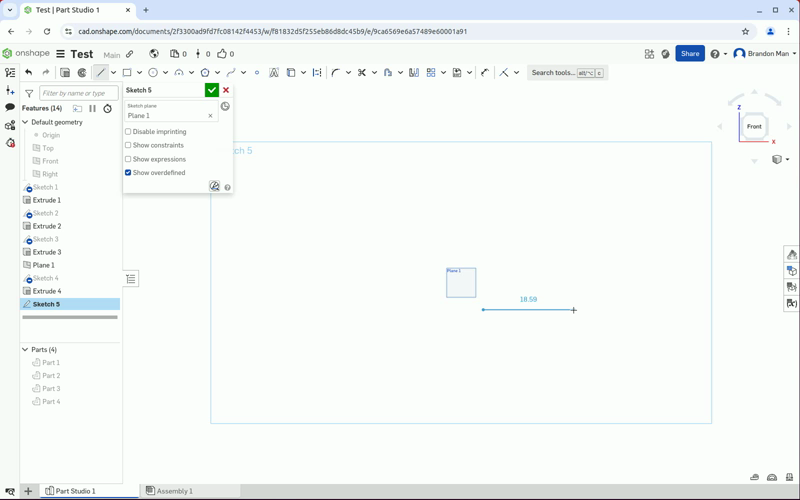
click(573, 309)
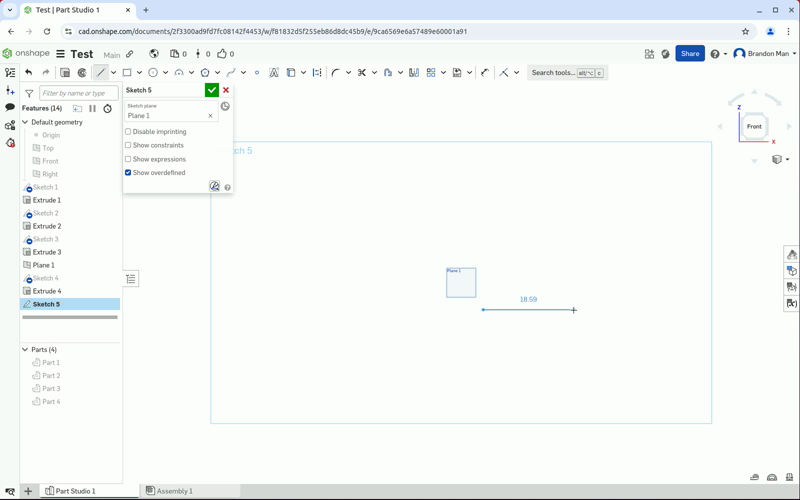
key_up(shift)
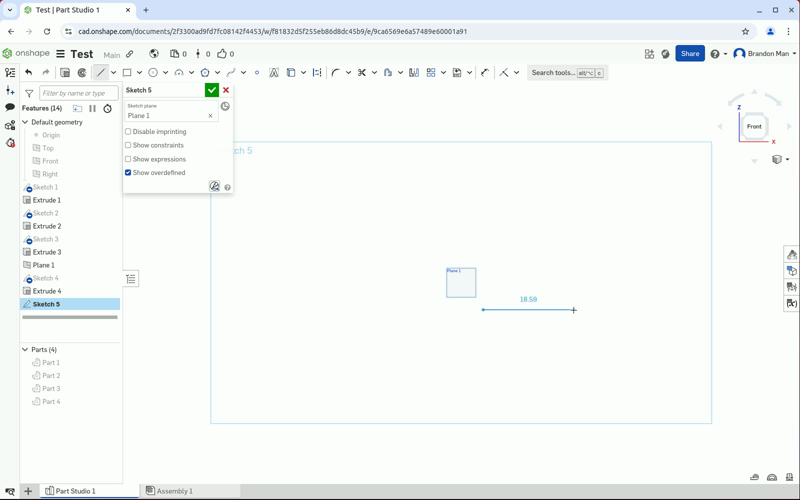
key_down(shift)
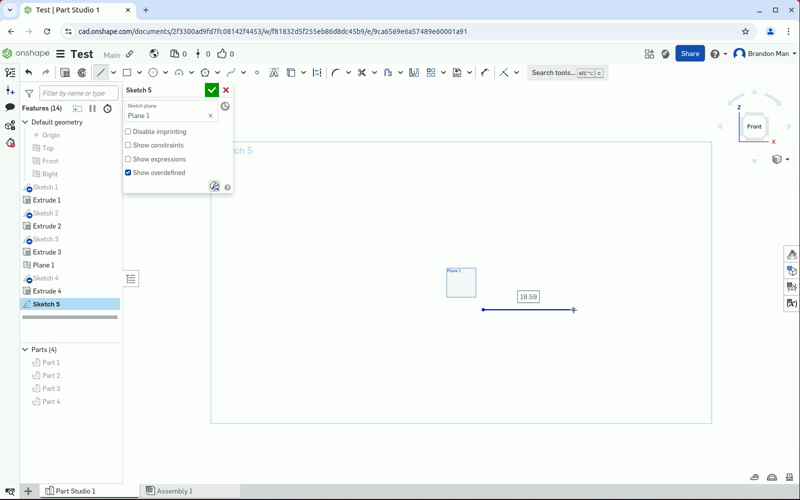
mouse_move(589, 309)
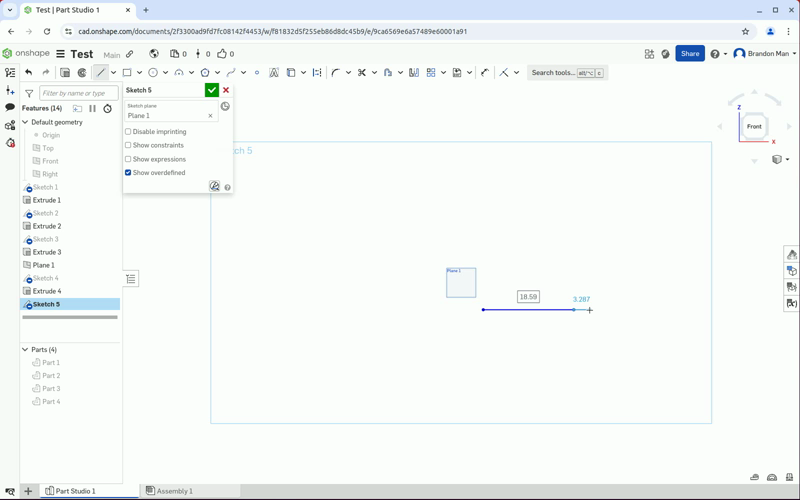
mouse_move(573, 299)
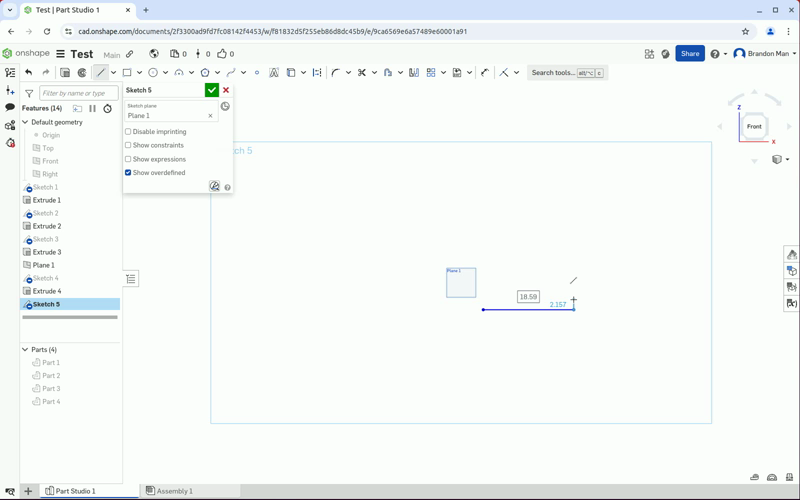
click(573, 299)
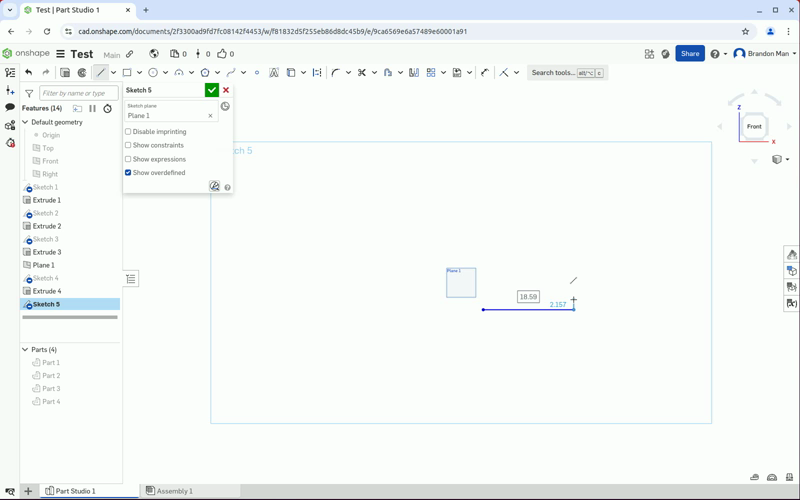
key_up(shift)
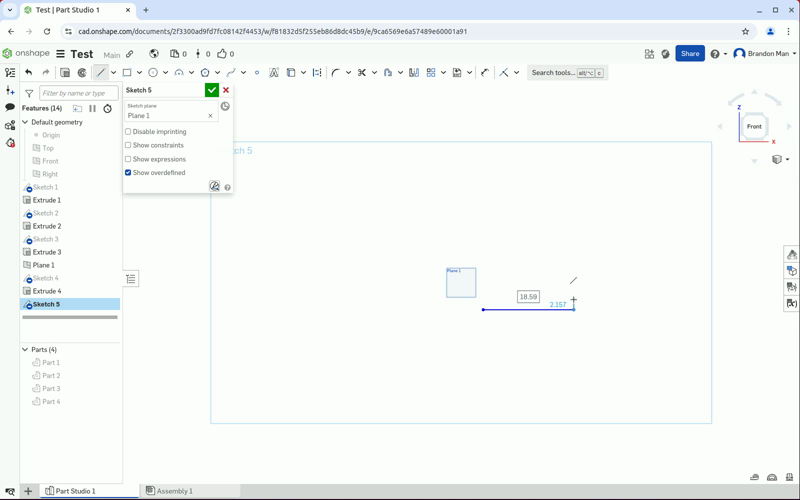
key_down(shift)
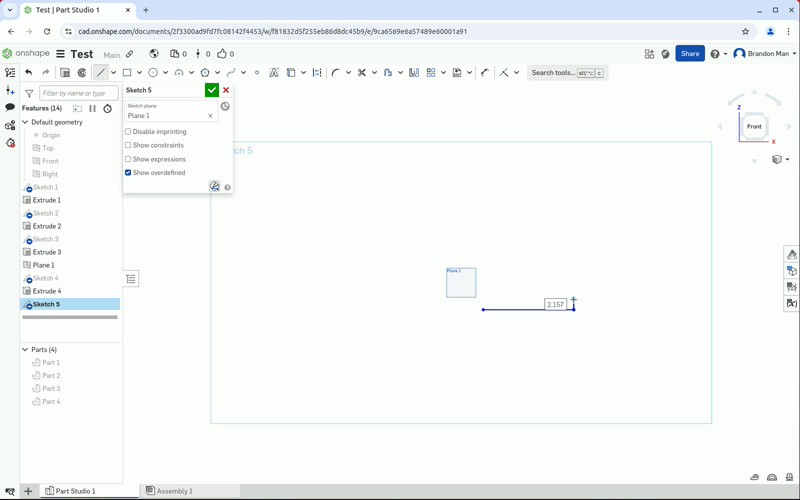
mouse_move(499, 299)
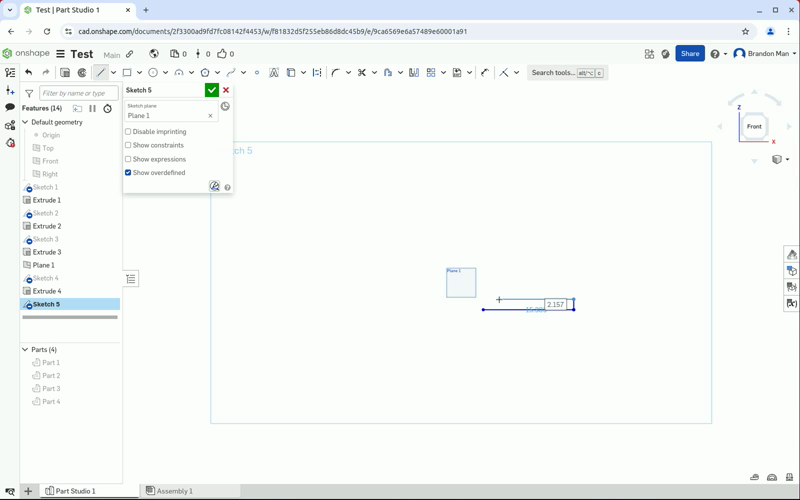
click(499, 299)
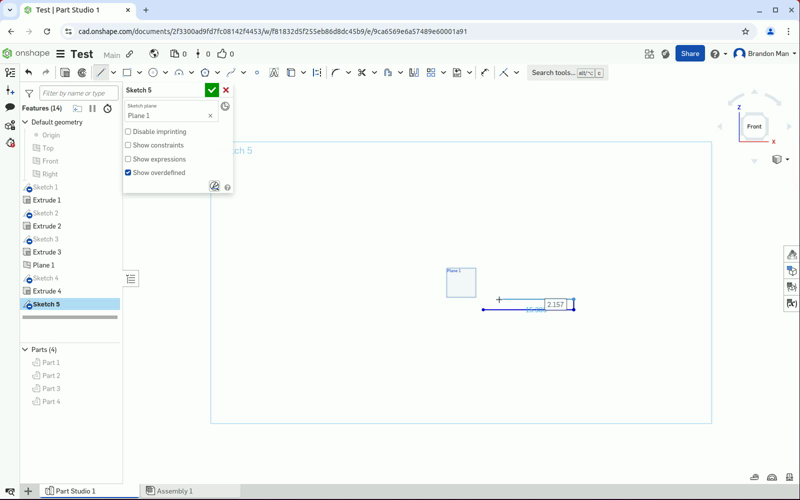
key_up(shift)
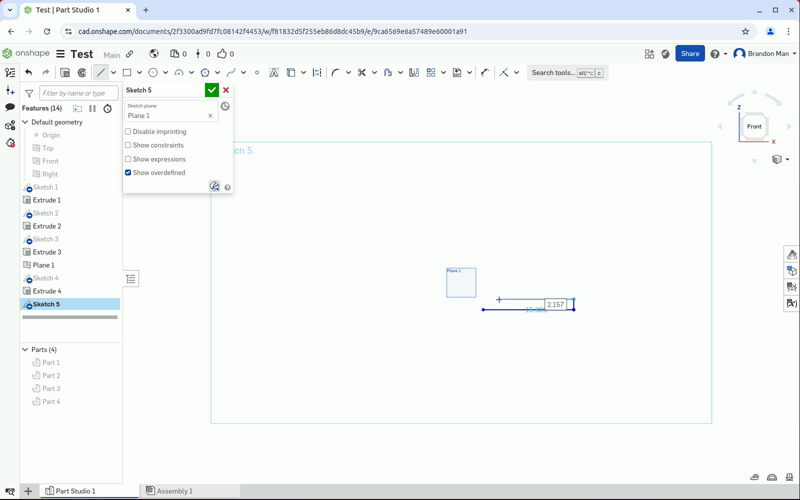
key_down(shift)
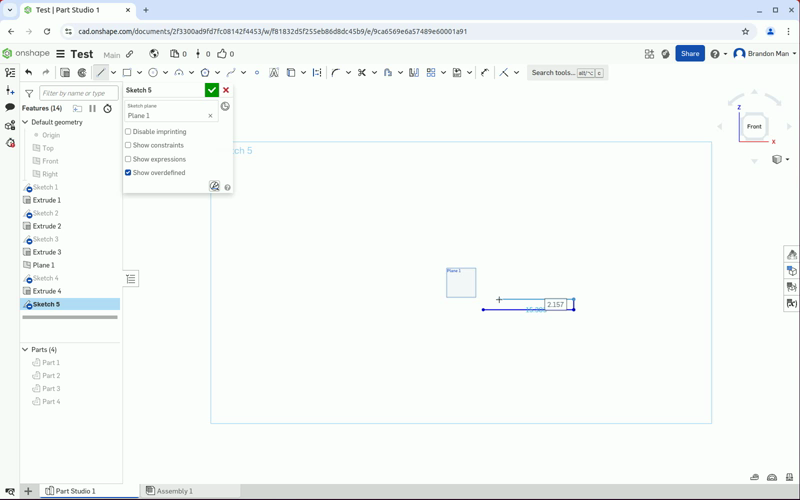
mouse_move(529, 299)
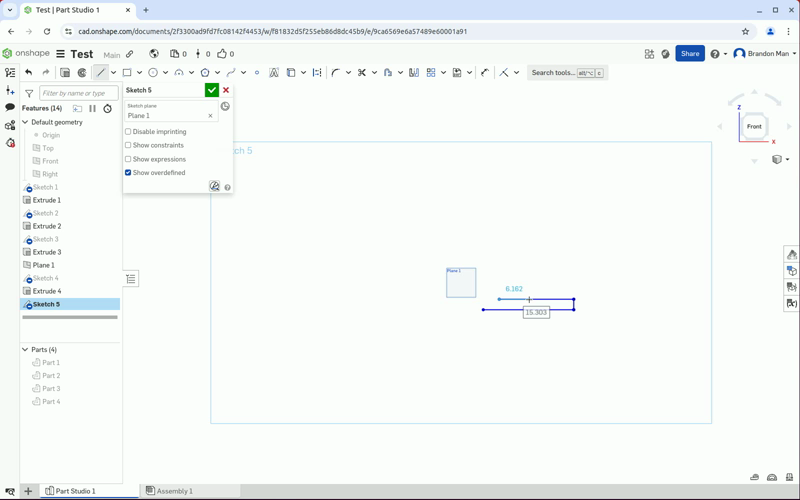
mouse_move(499, 267)
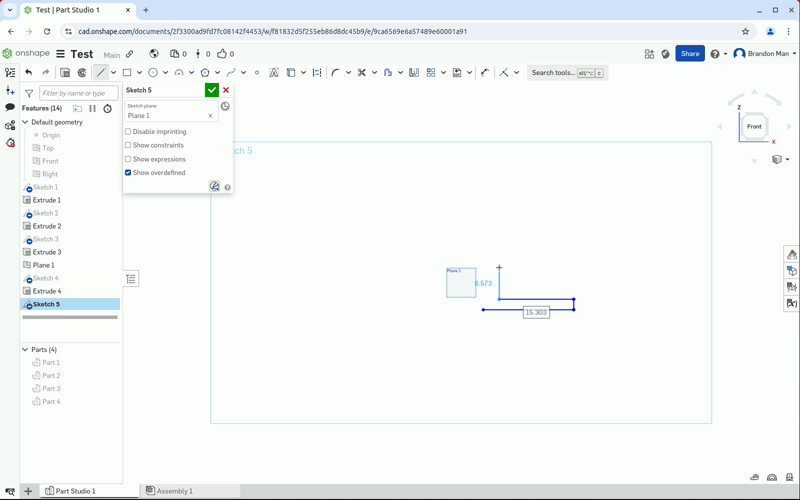
click(499, 267)
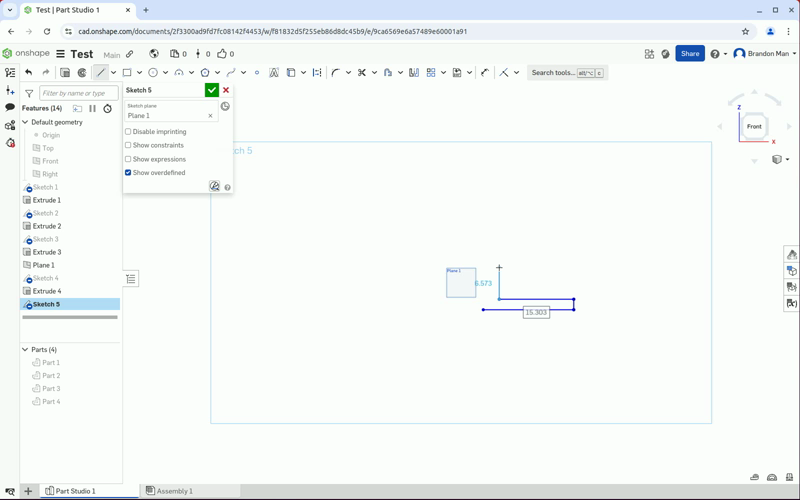
key_up(shift)
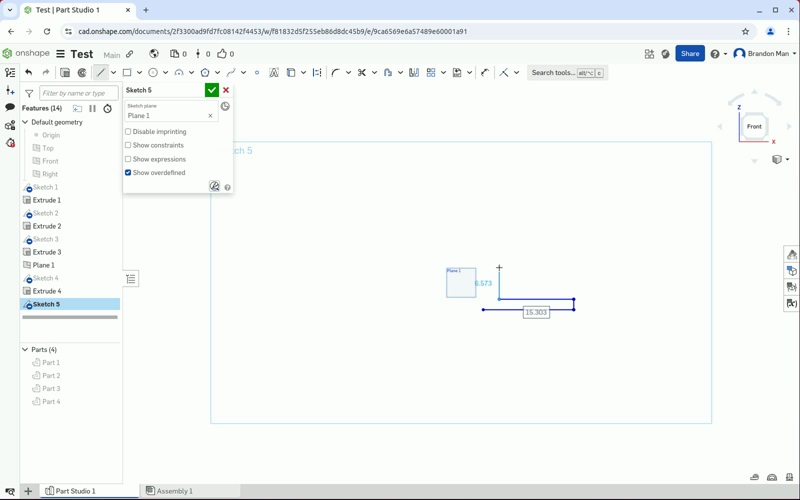
key_down(shift)
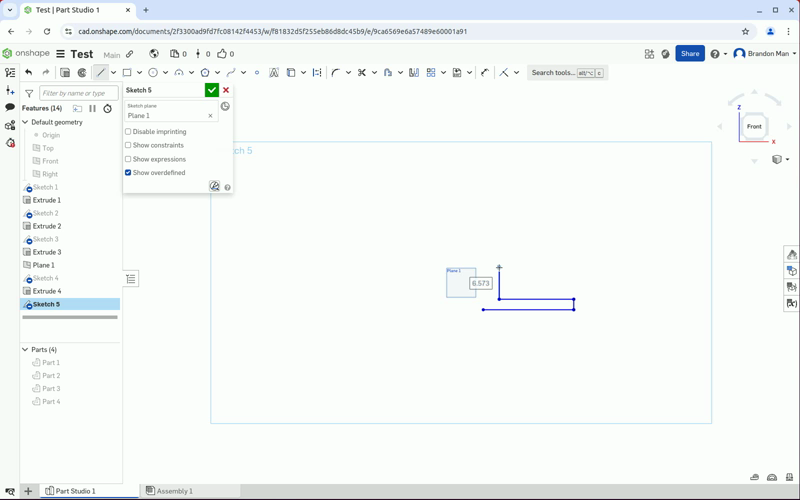
mouse_move(573, 267)
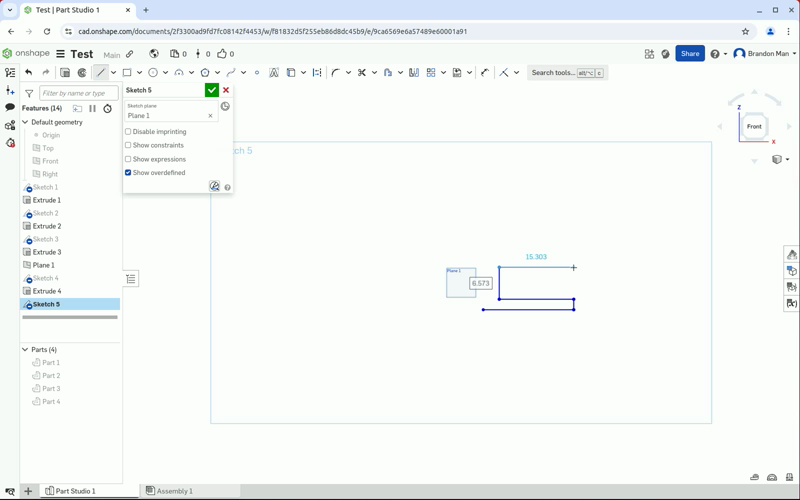
click(573, 267)
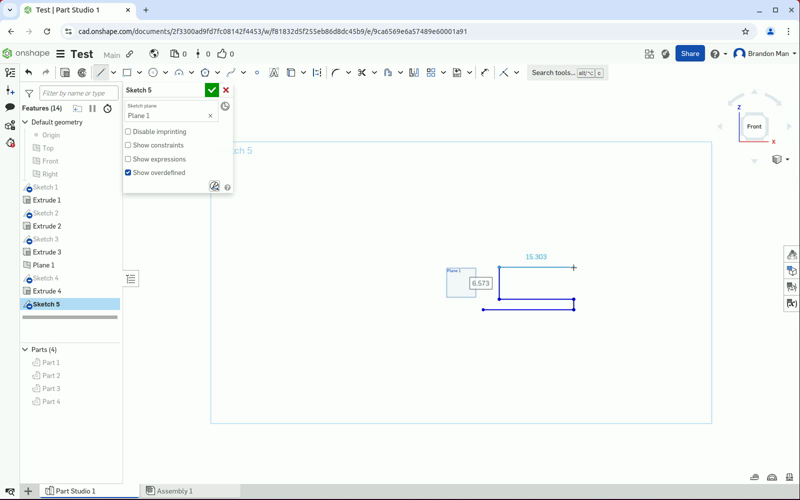
key_up(shift)
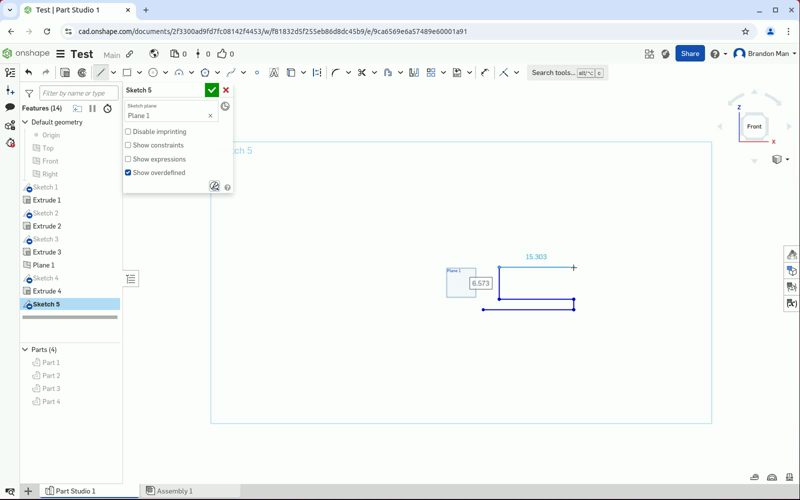
key_down(shift)
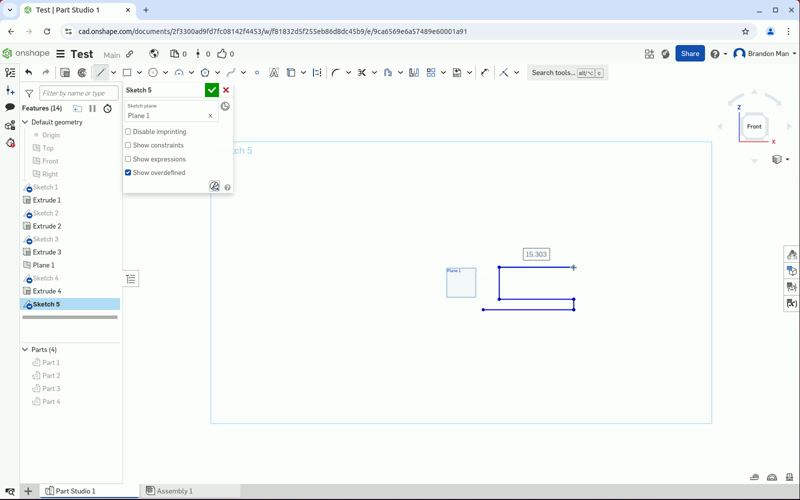
mouse_move(589, 267)
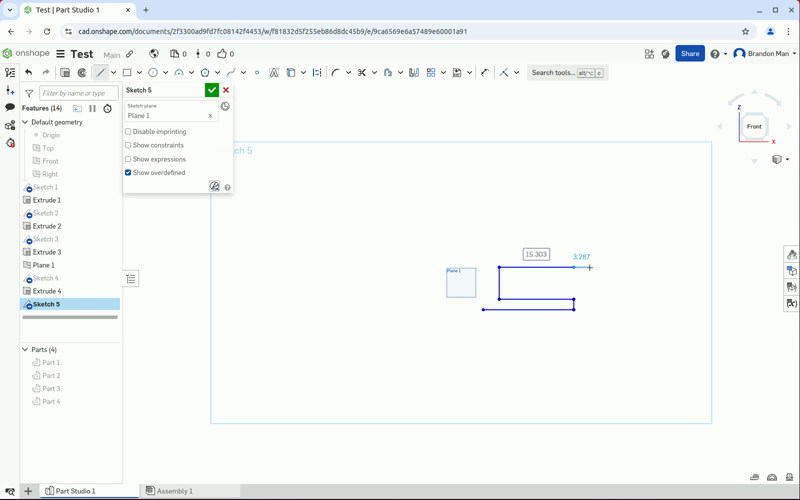
mouse_move(573, 256)
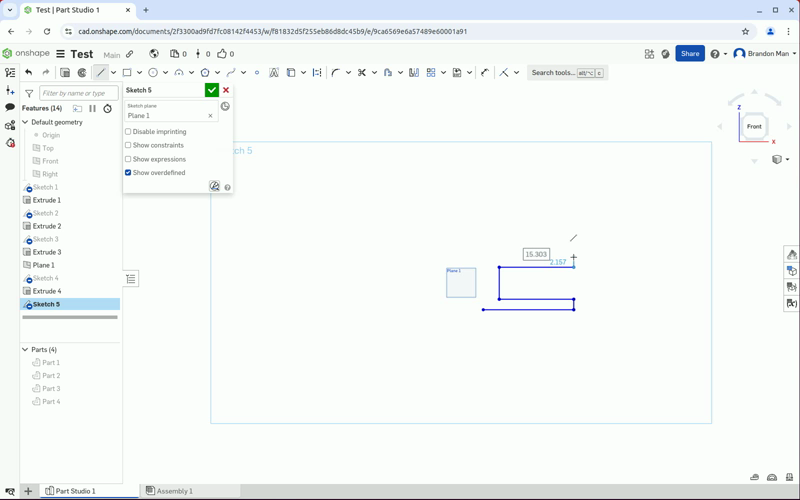
click(573, 256)
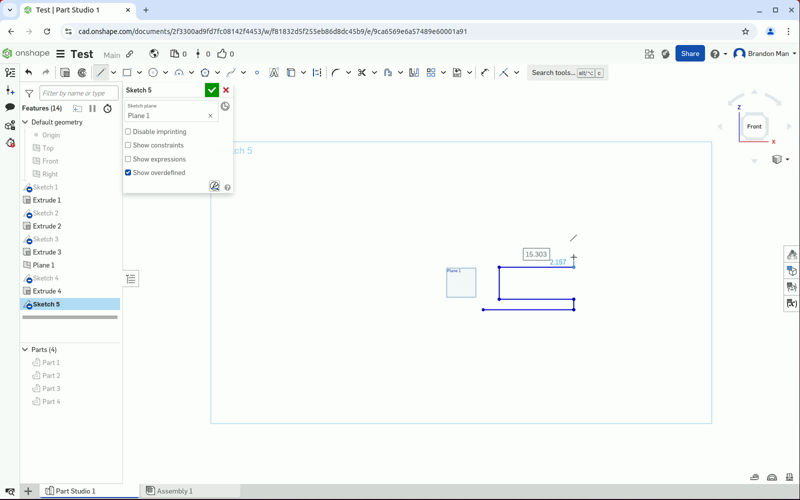
key_up(shift)
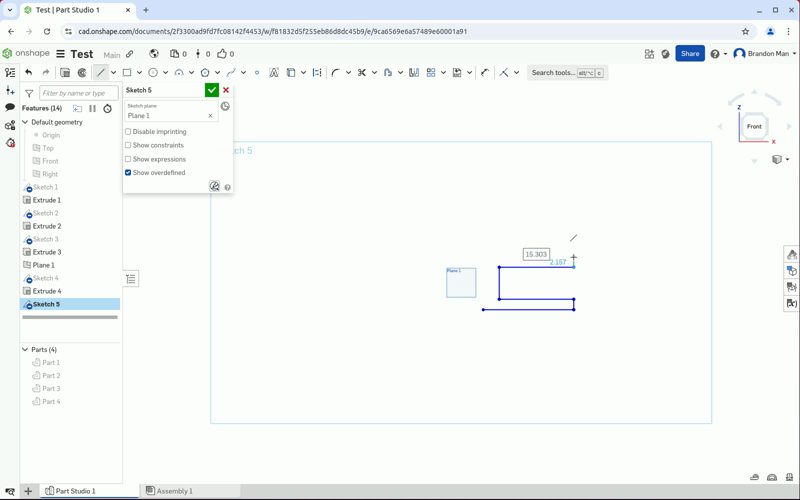
key_down(shift)
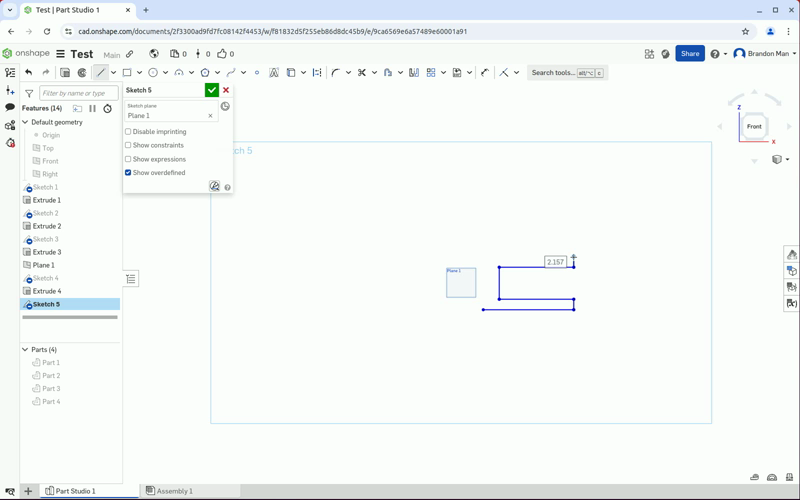
mouse_move(483, 256)
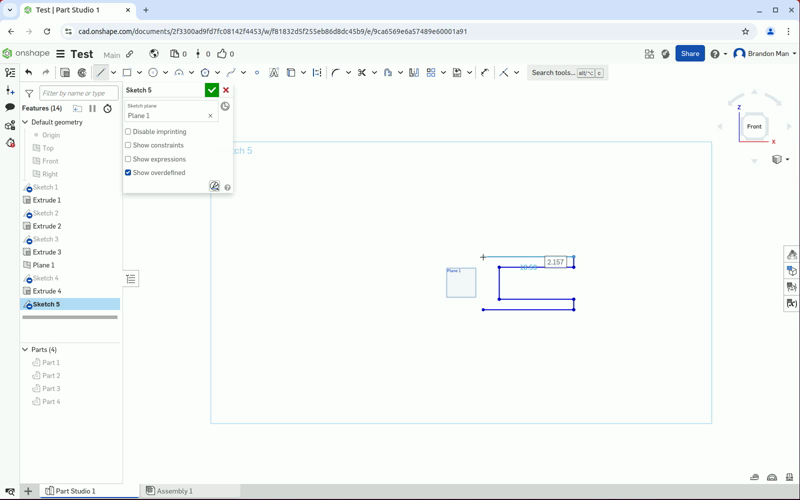
click(483, 256)
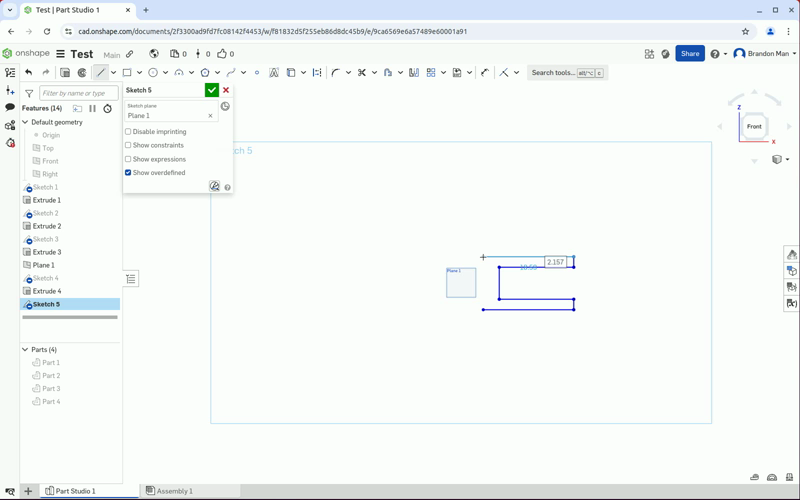
key_up(shift)
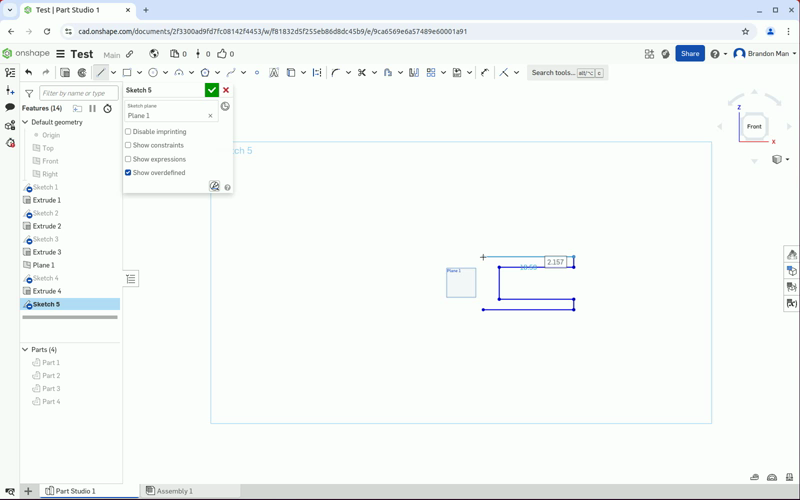
key(esc)
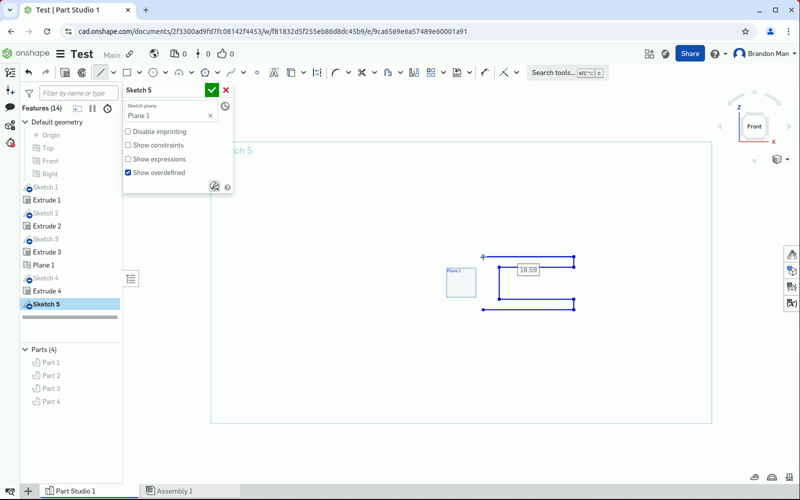
key(a)
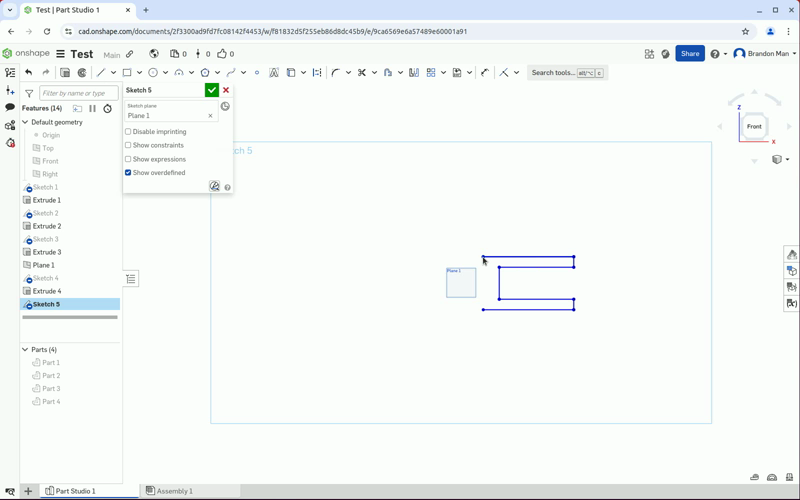
mouse_move(483, 256)
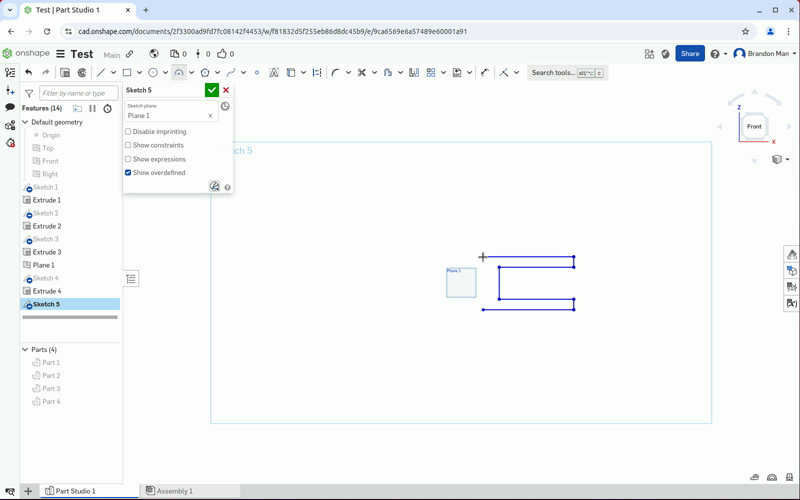
click(483, 256)
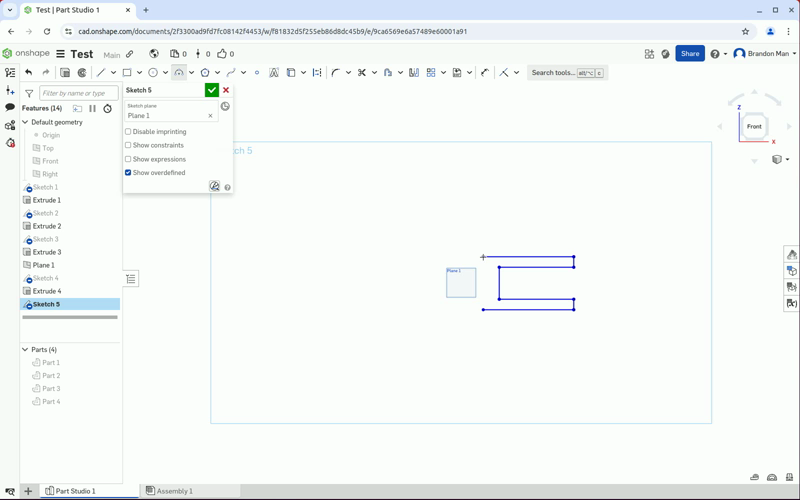
mouse_move(483, 309)
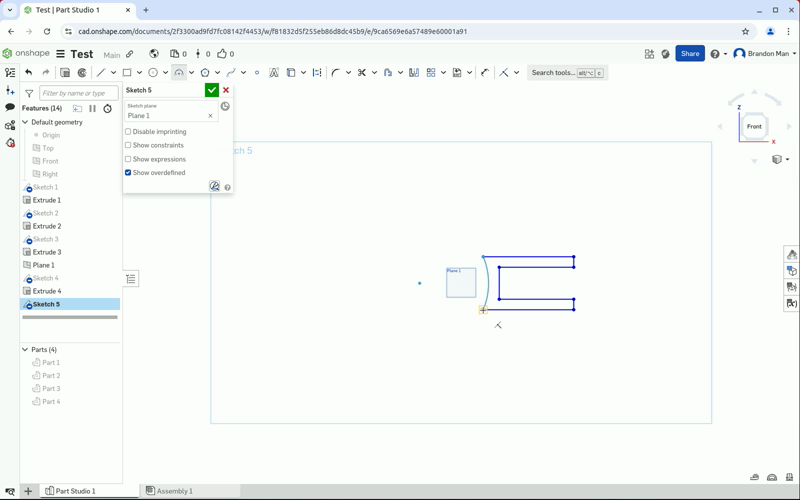
click(483, 309)
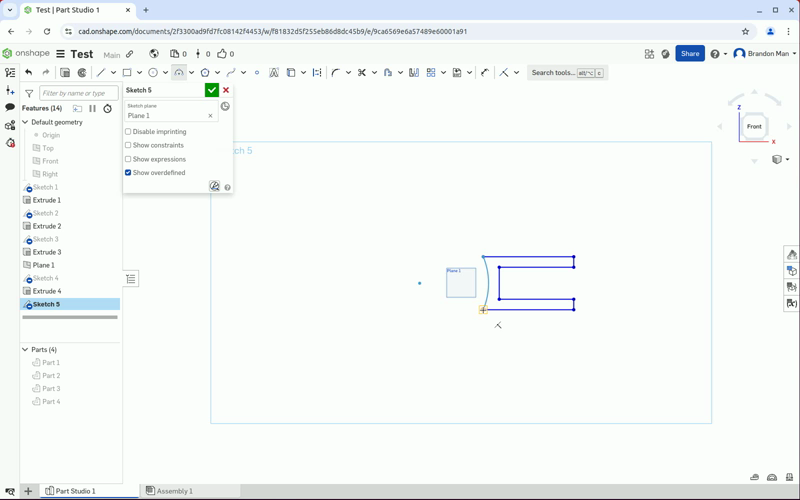
key_down(shift)
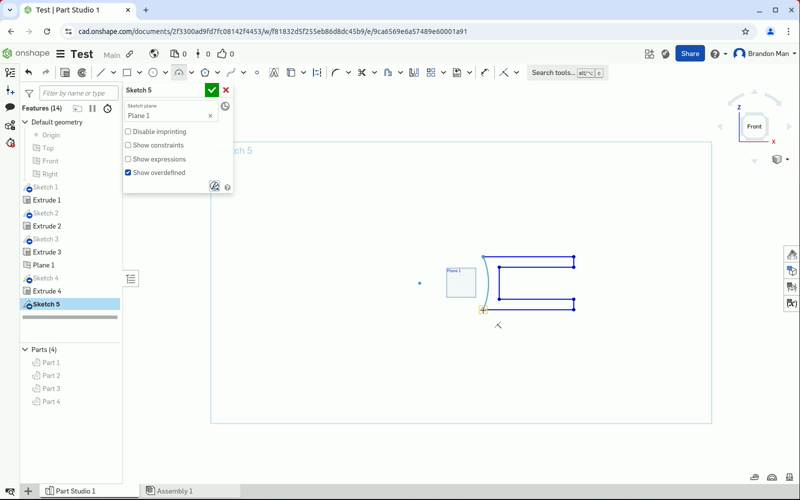
mouse_move(495, 283)
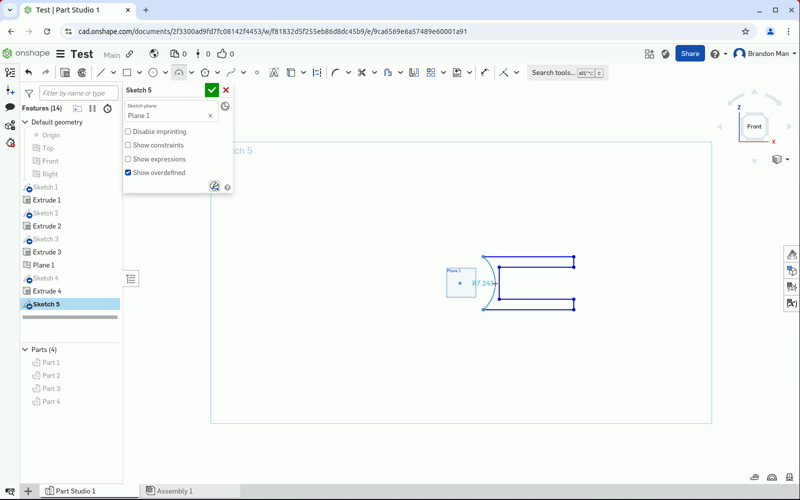
click(495, 283)
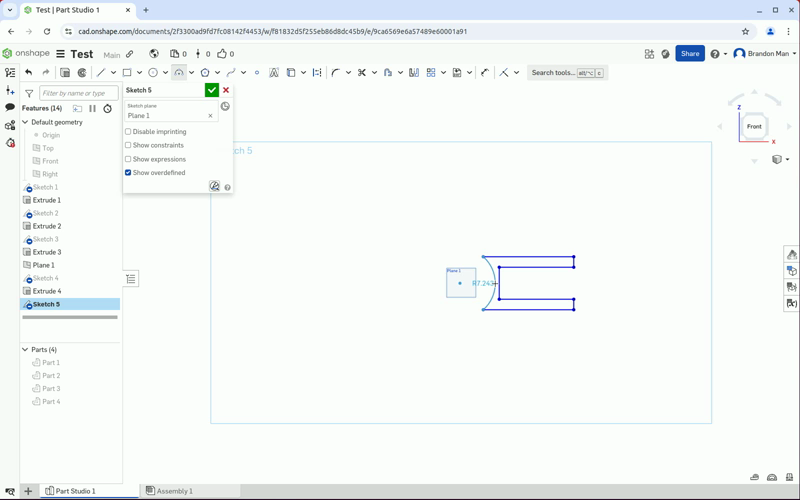
key_up(shift)
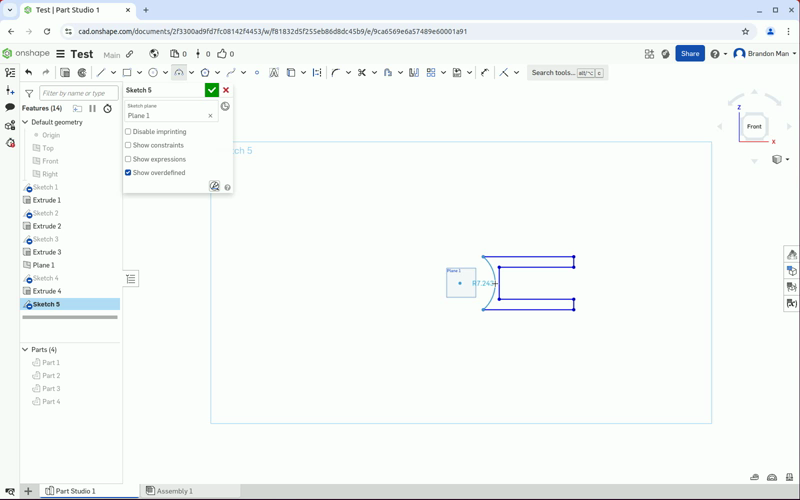
key(esc)
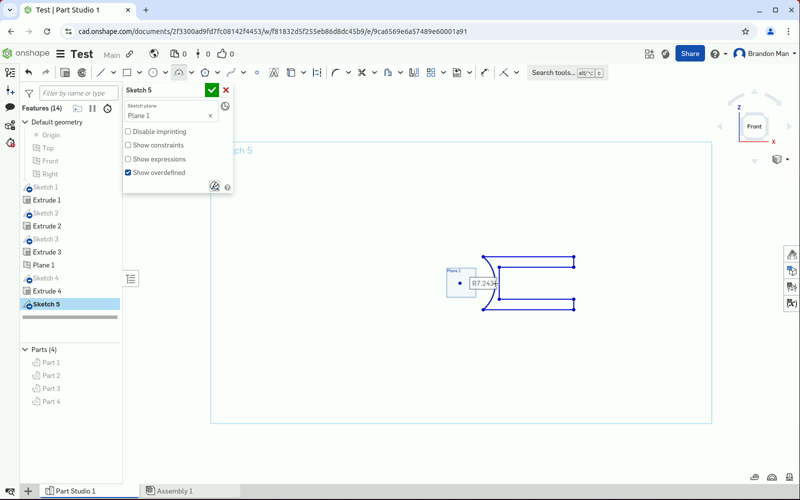
mouse_move(493, 258)
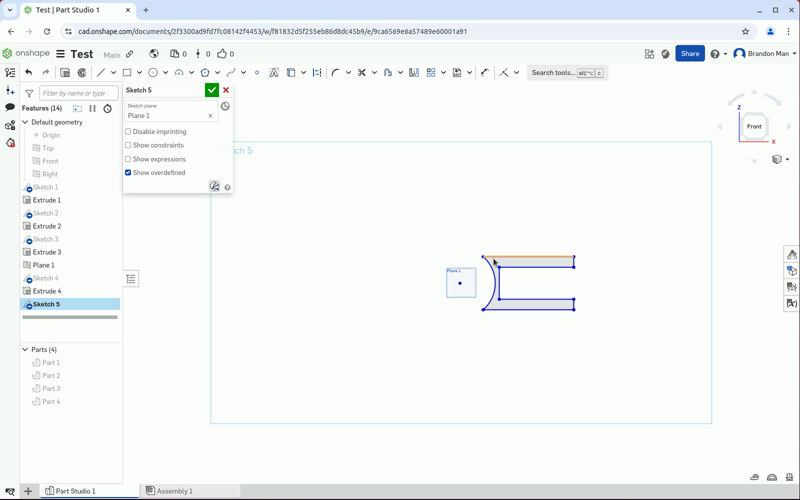
click(493, 258)
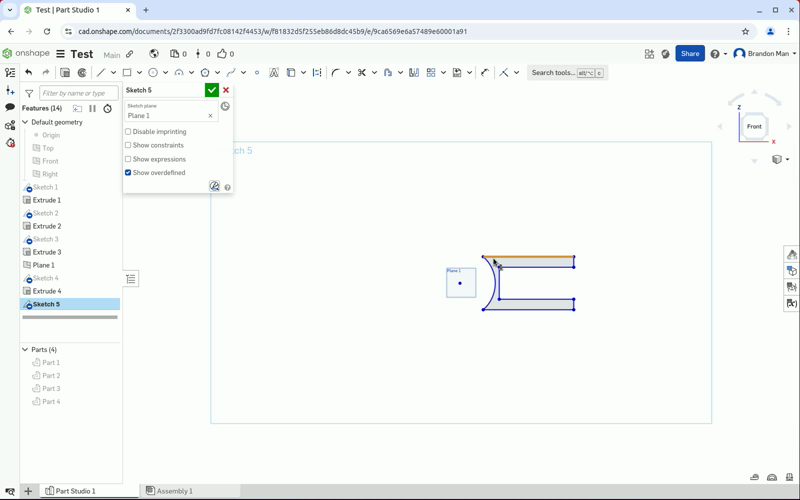
mouse_move(73, 352)
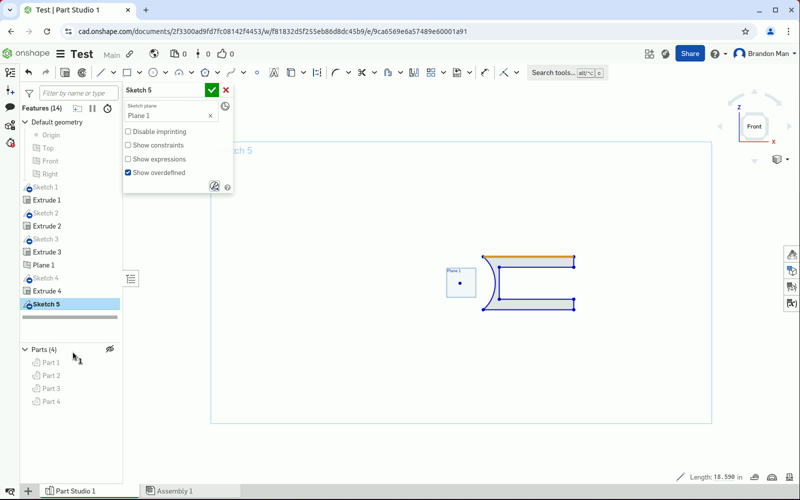
key(shift+y)
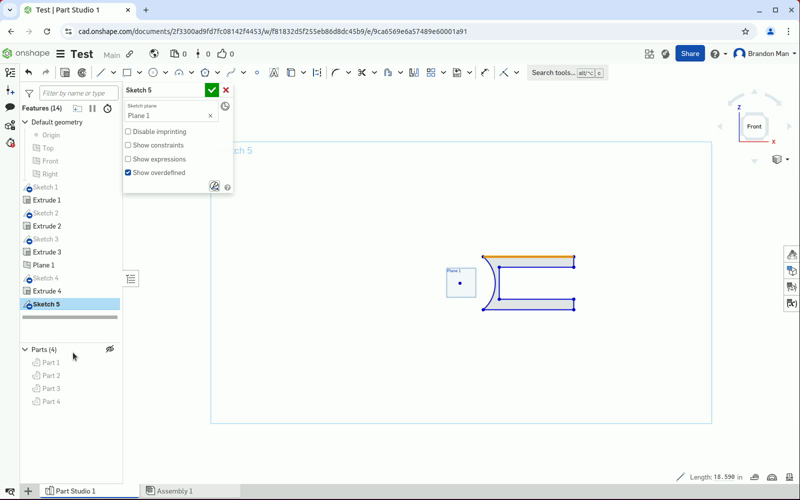
key(shift+e)
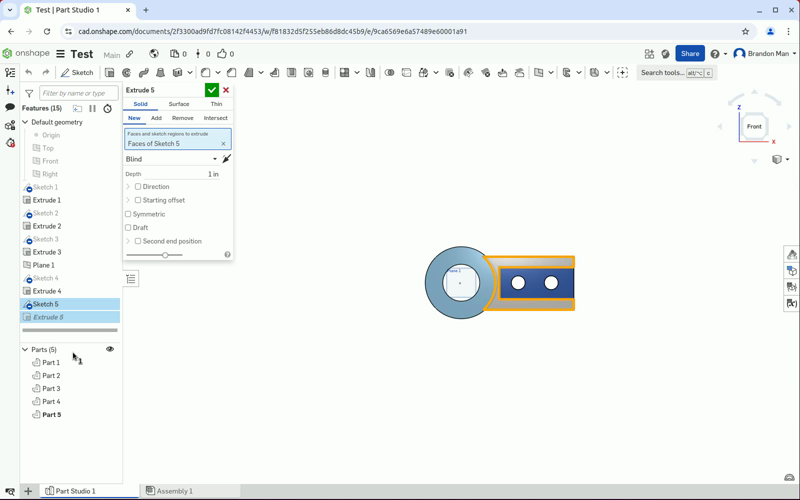
mouse_move(143, 106)
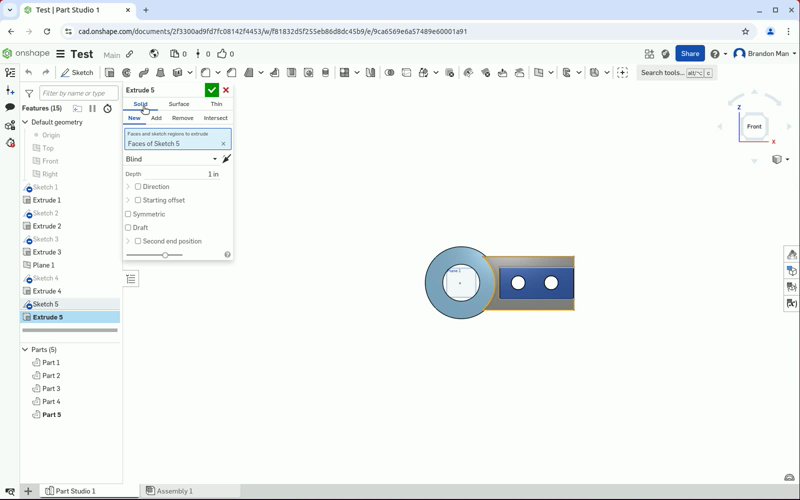
click(143, 106)
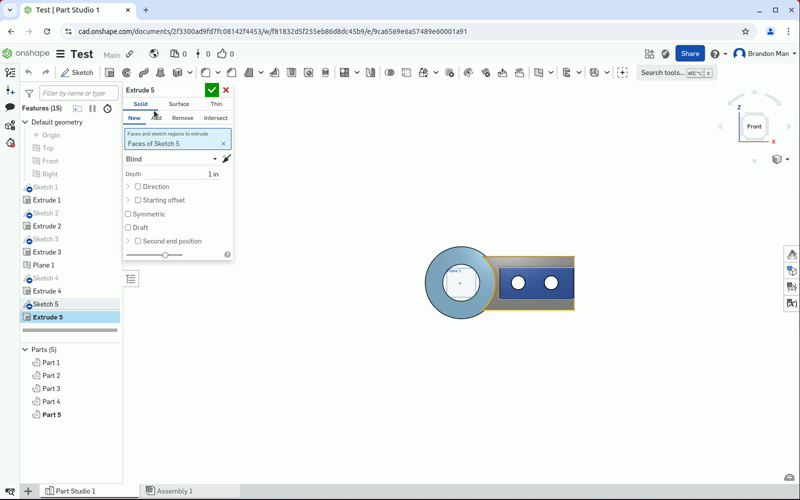
mouse_move(186, 120)
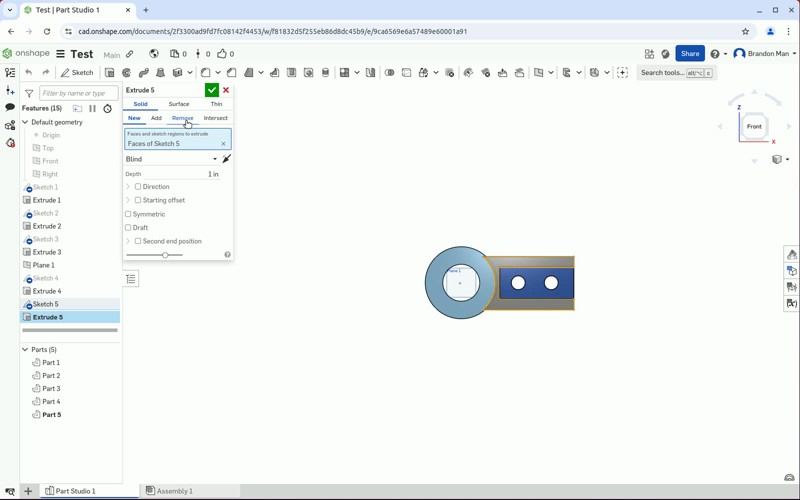
click(186, 120)
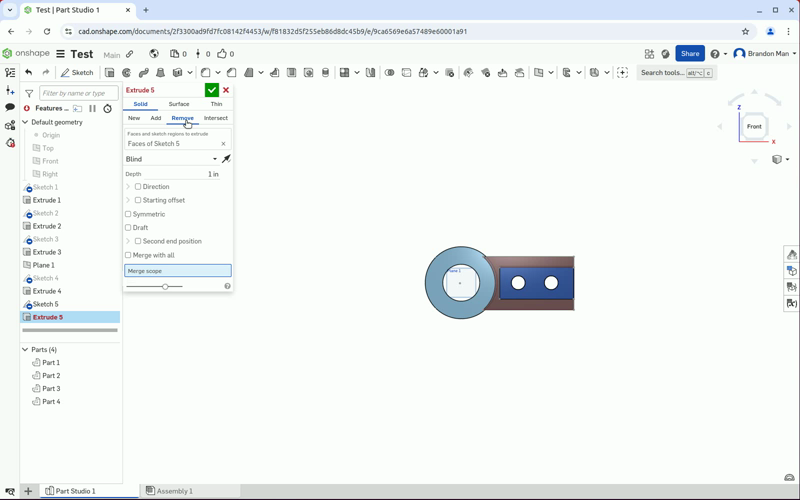
key(tab, 4)
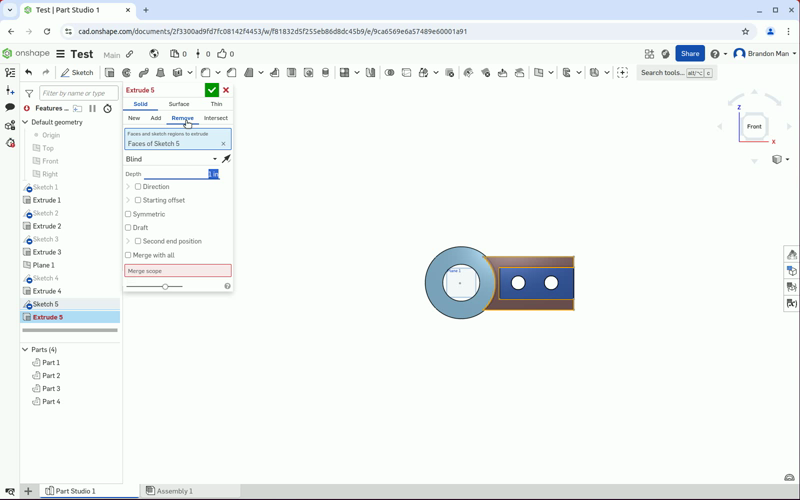
text(2.648)
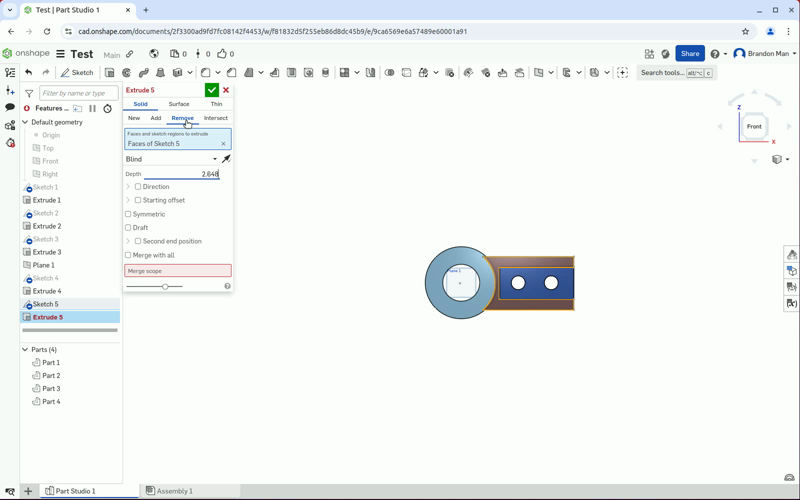
key(tab, 6)
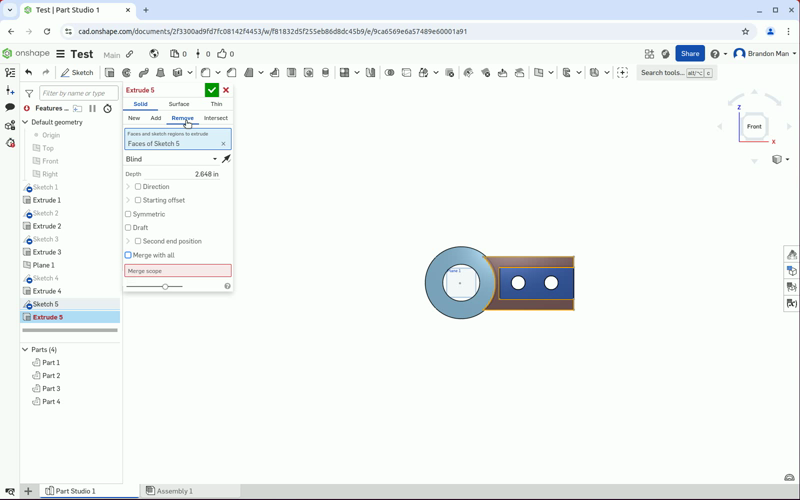
key(space)
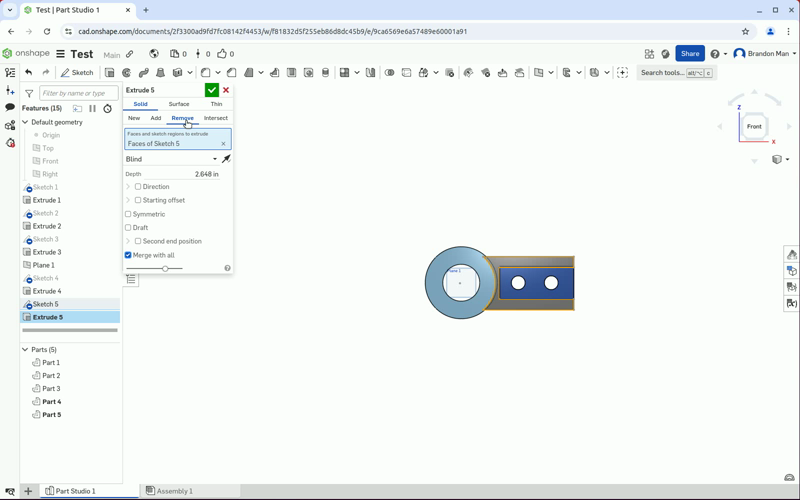
key(enter)
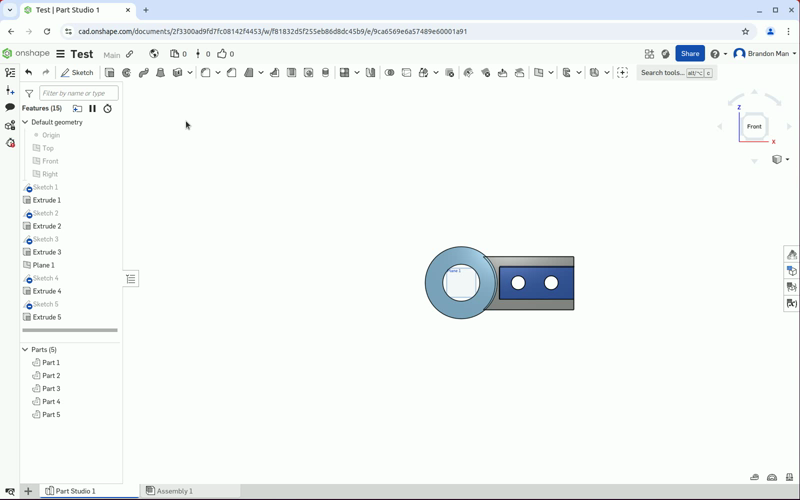
key(shift+h)
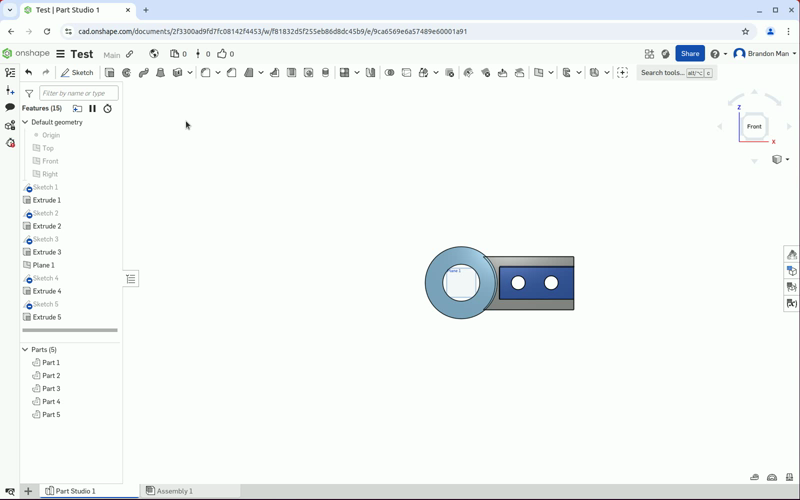
key(shift+h)
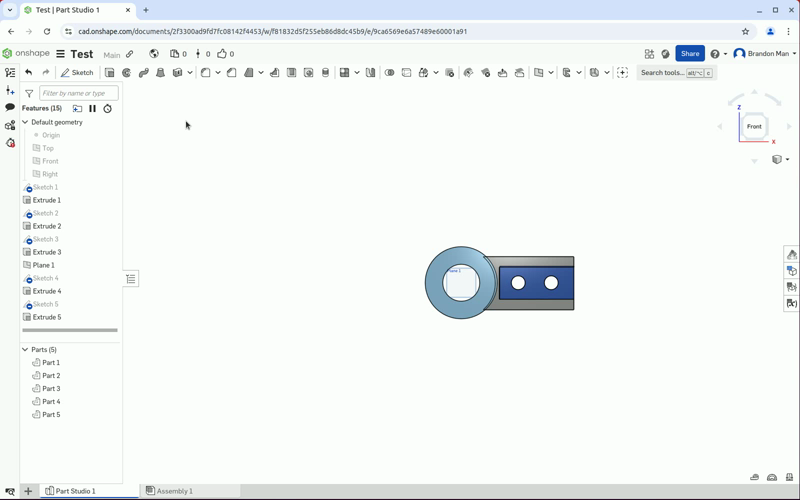
mouse_move(73, 189)
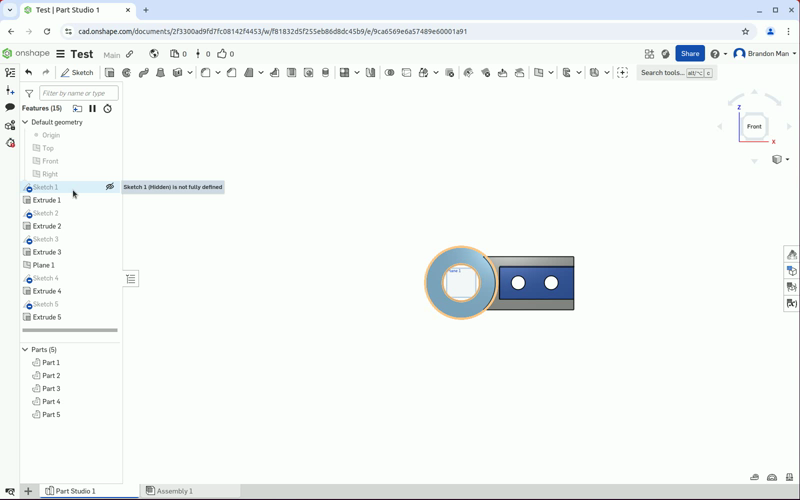
click(73, 189)
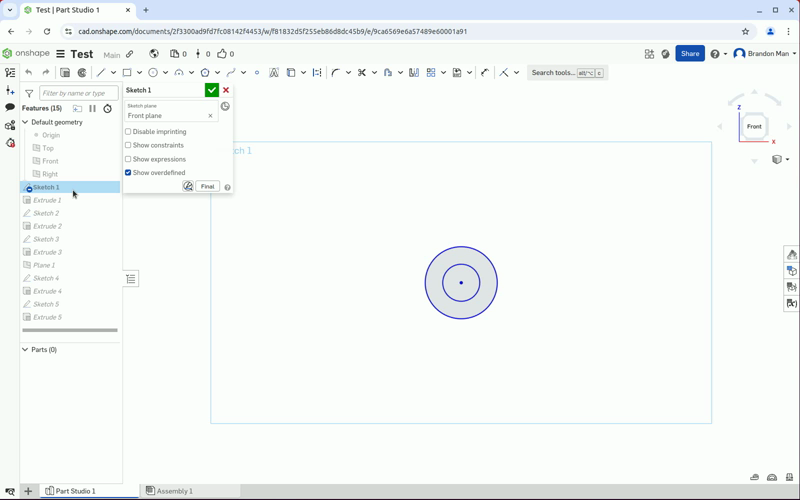
mouse_move(229, 92)
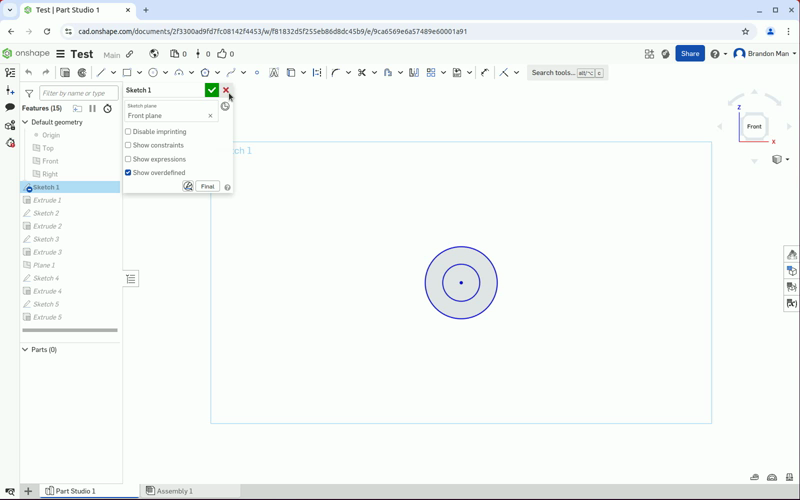
click(229, 92)
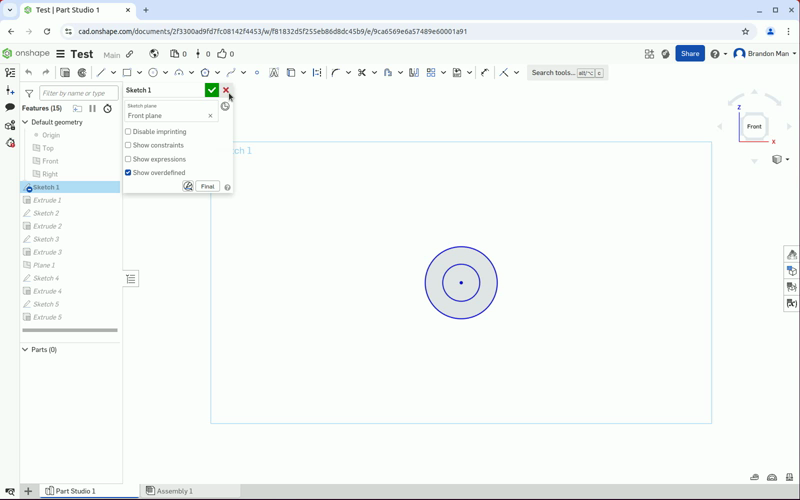
key(shift+s)
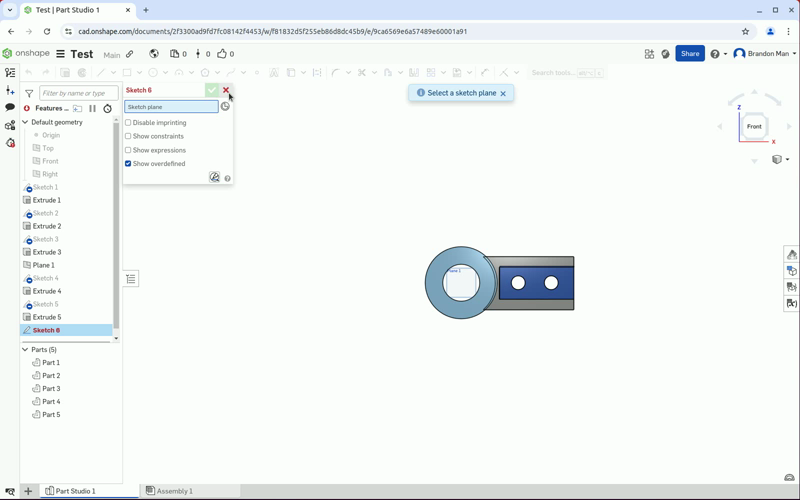
mouse_move(69, 267)
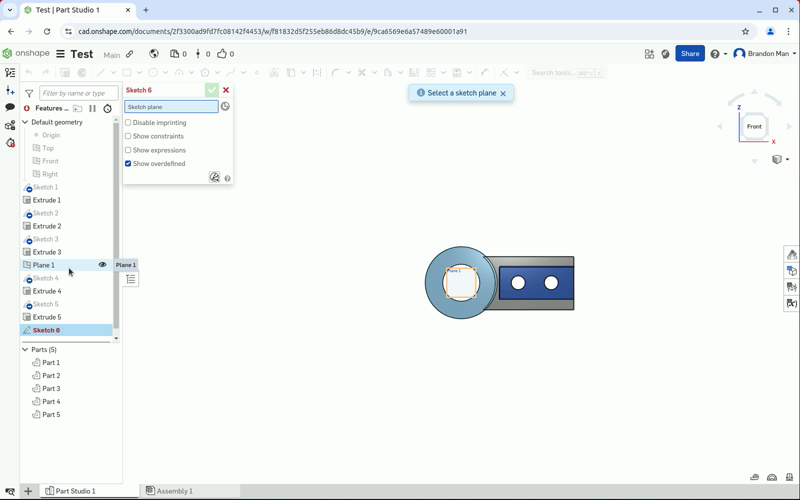
click(69, 267)
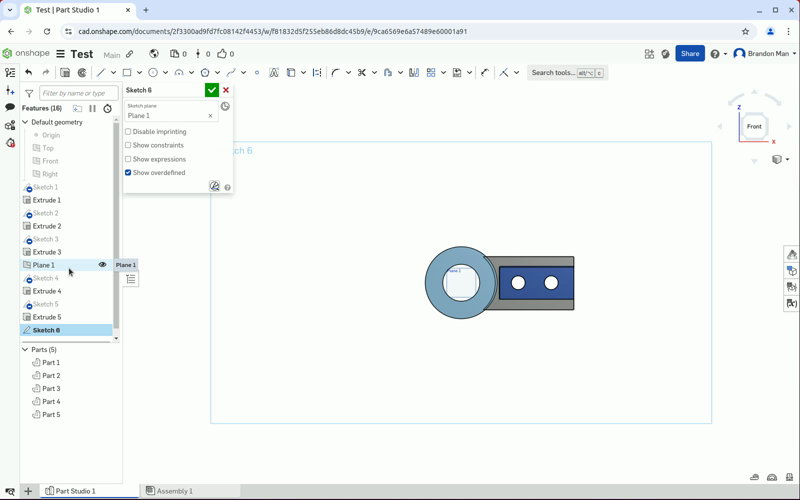
mouse_move(73, 352)
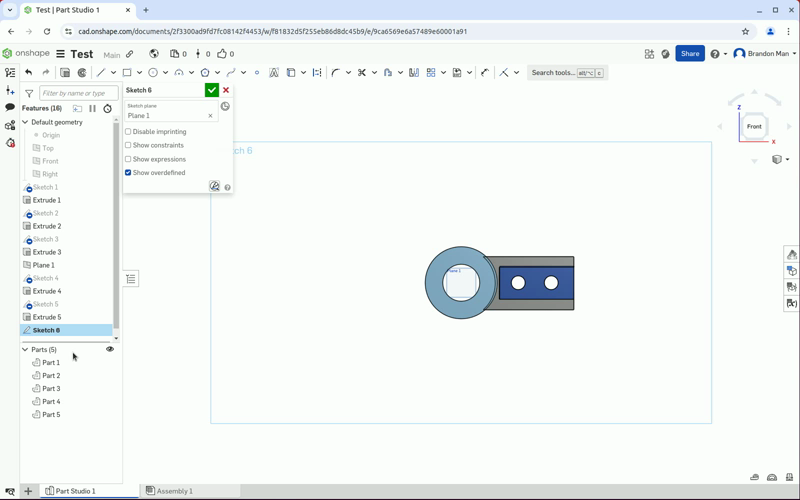
key(y)
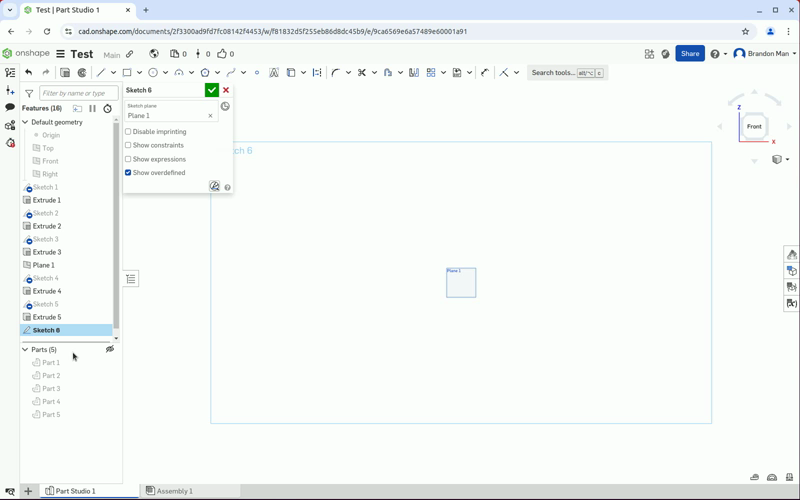
key(l)
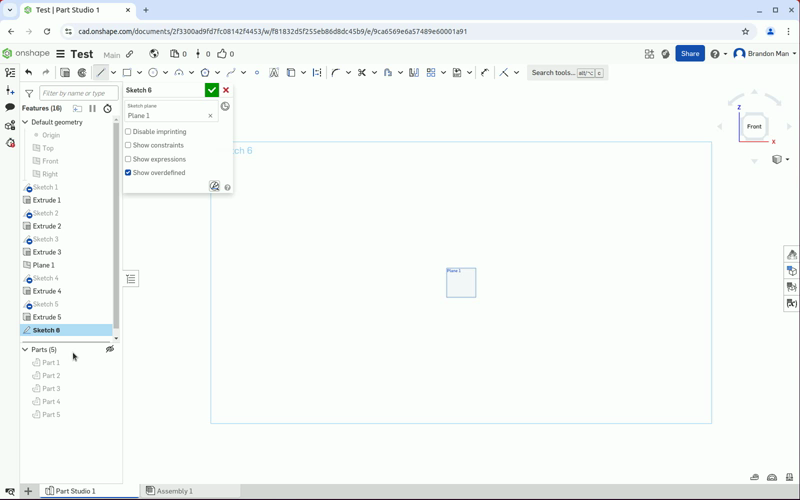
key_down(shift)
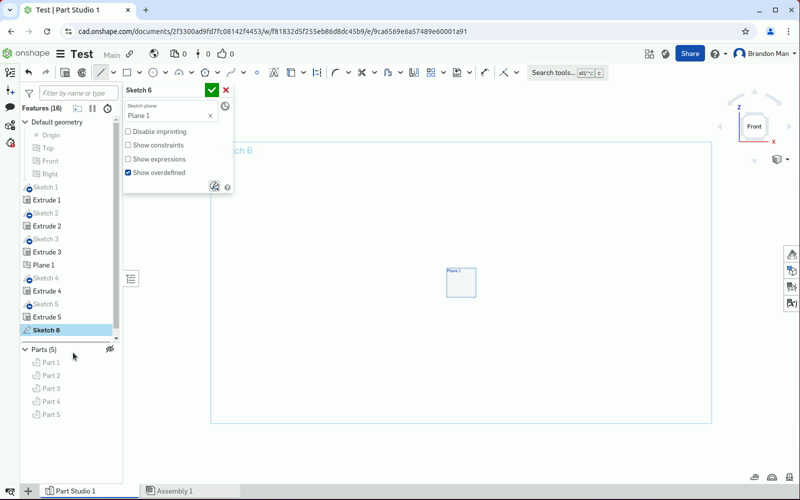
mouse_move(427, 272)
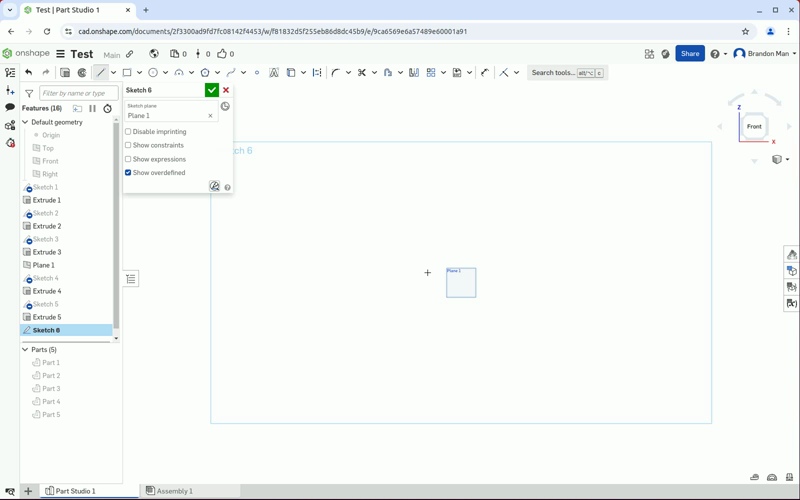
click(427, 272)
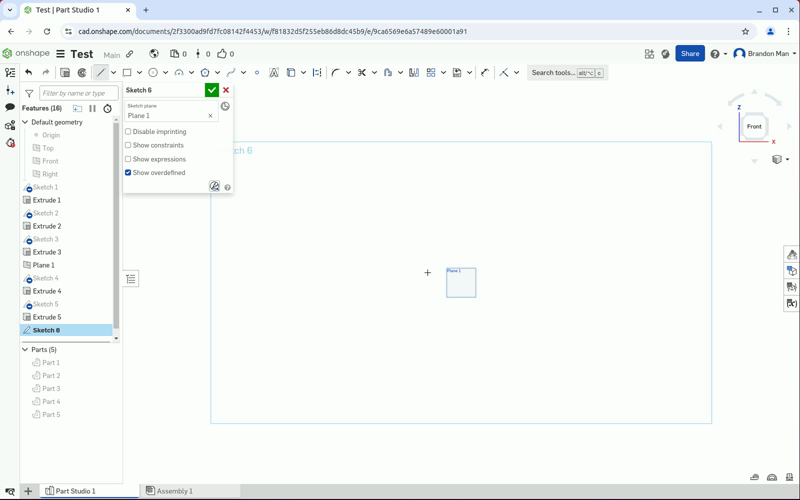
key_up(shift)
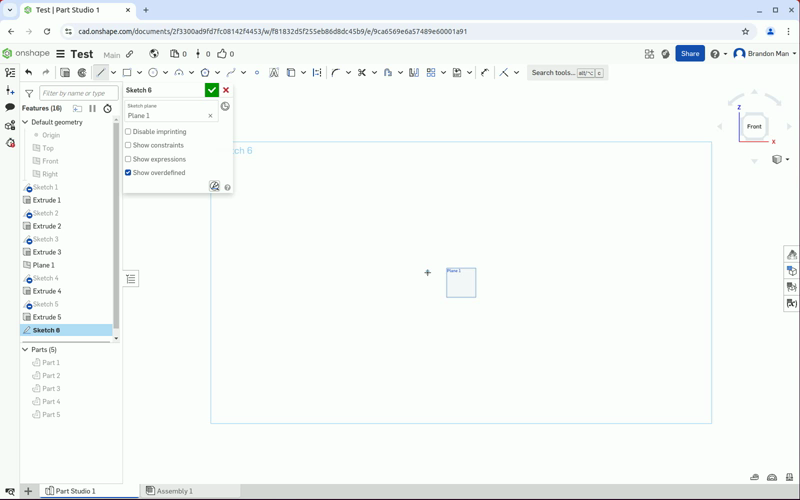
key_down(shift)
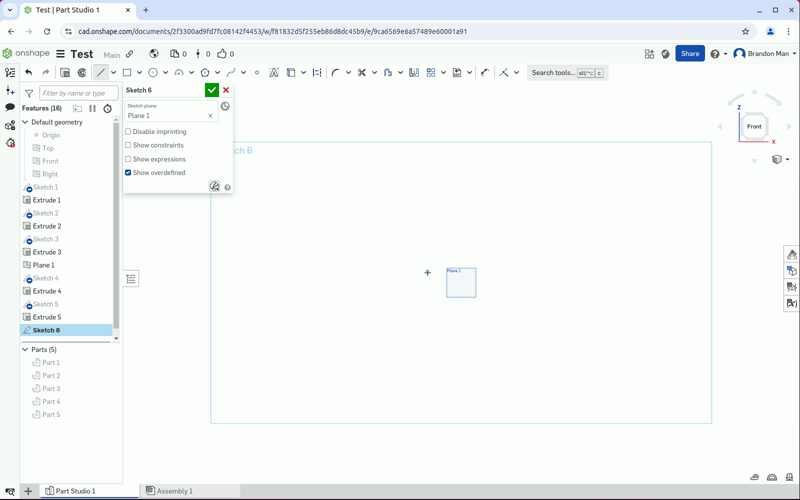
mouse_move(457, 272)
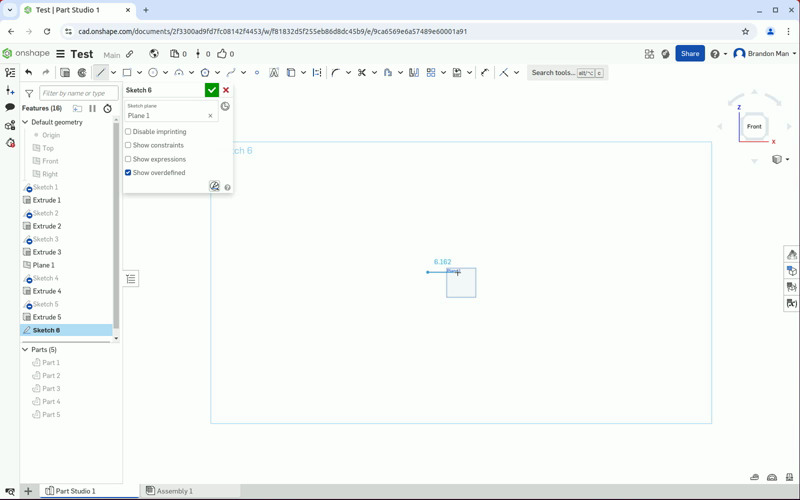
mouse_move(446, 272)
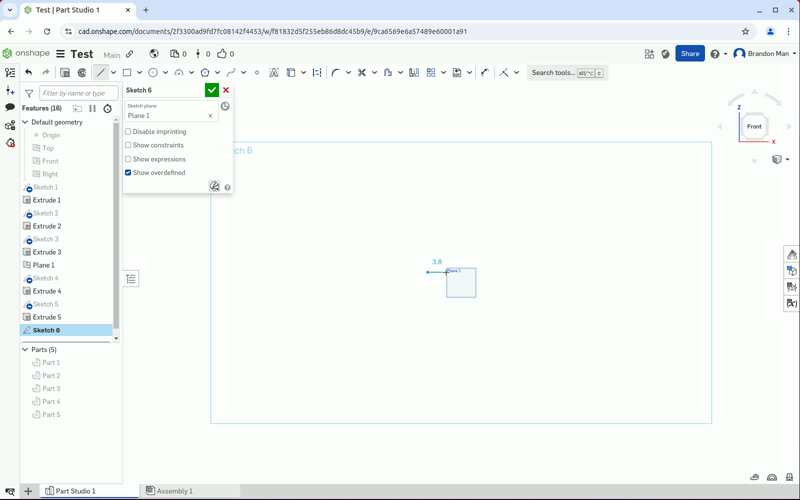
click(446, 272)
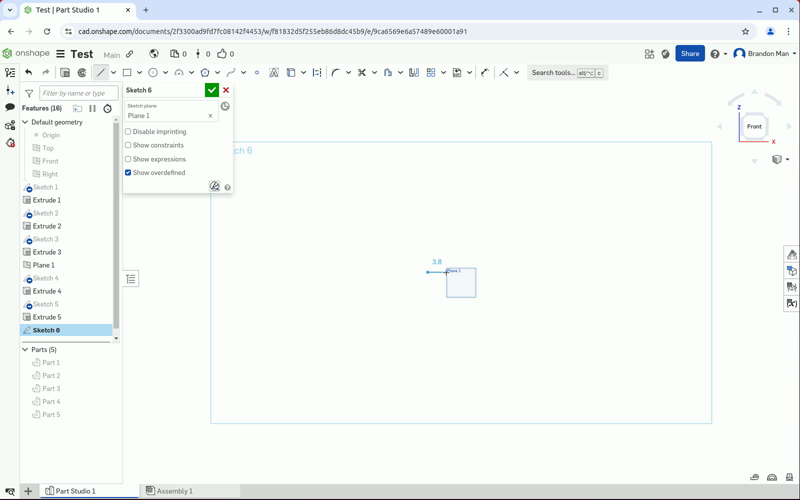
key_up(shift)
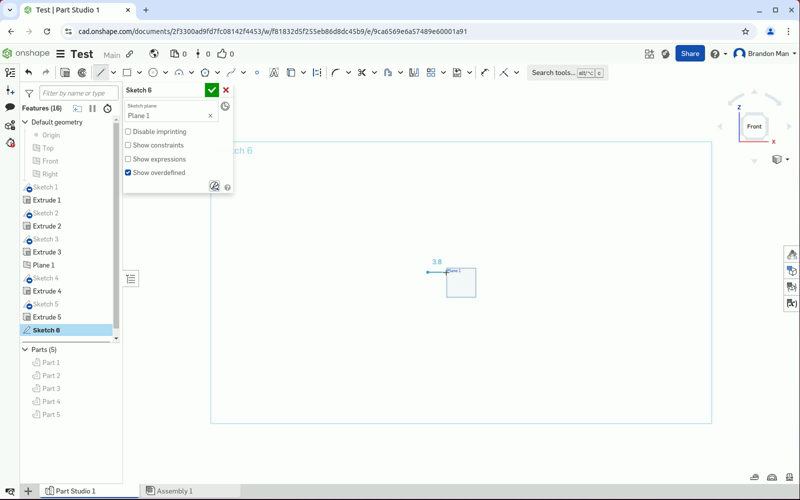
key(esc)
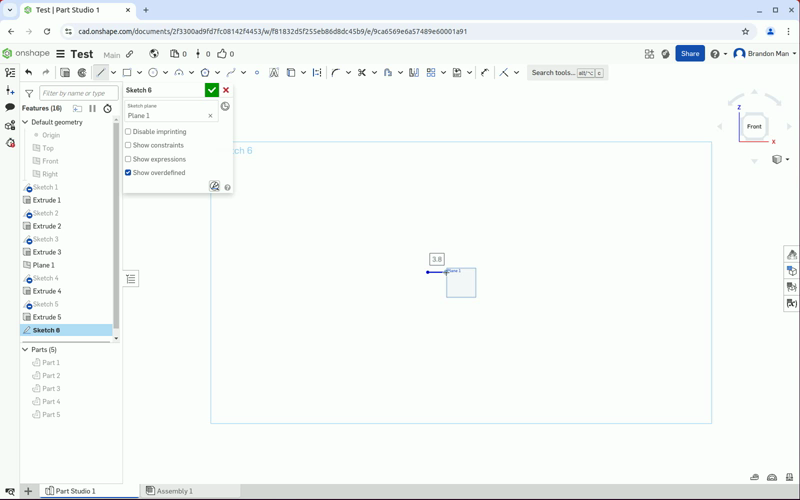
key(a)
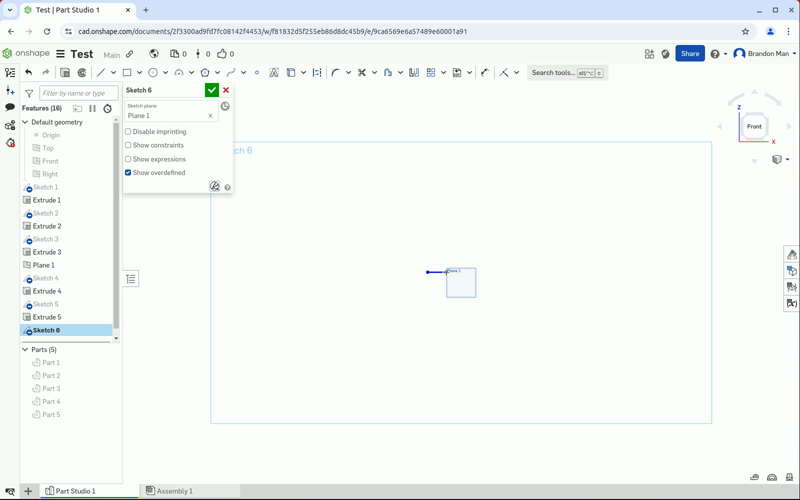
mouse_move(446, 272)
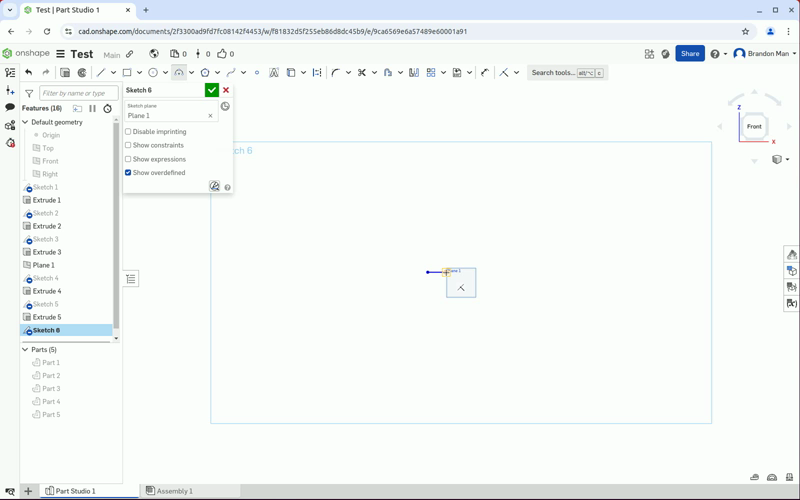
click(446, 272)
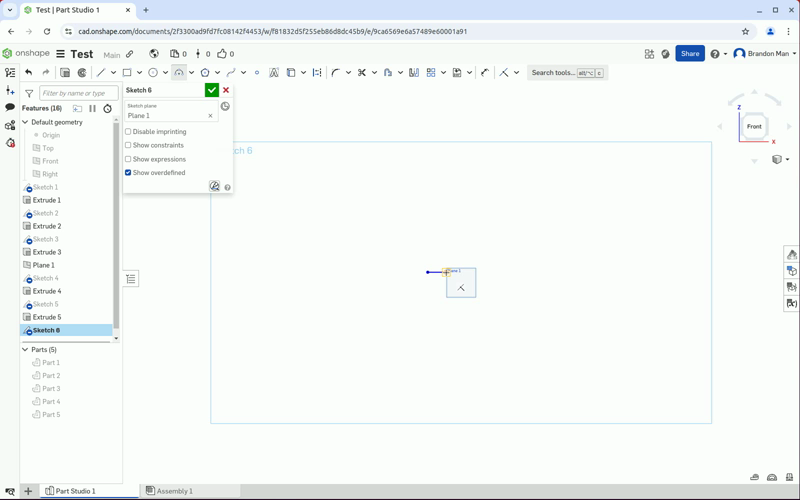
key_down(shift)
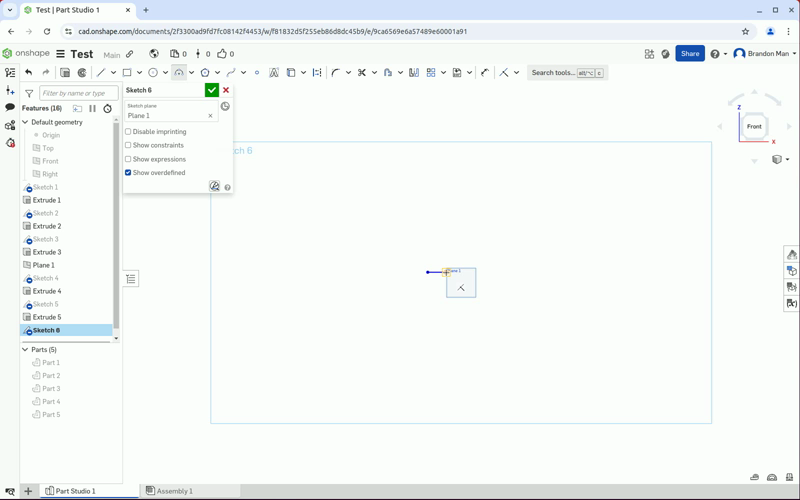
mouse_move(476, 272)
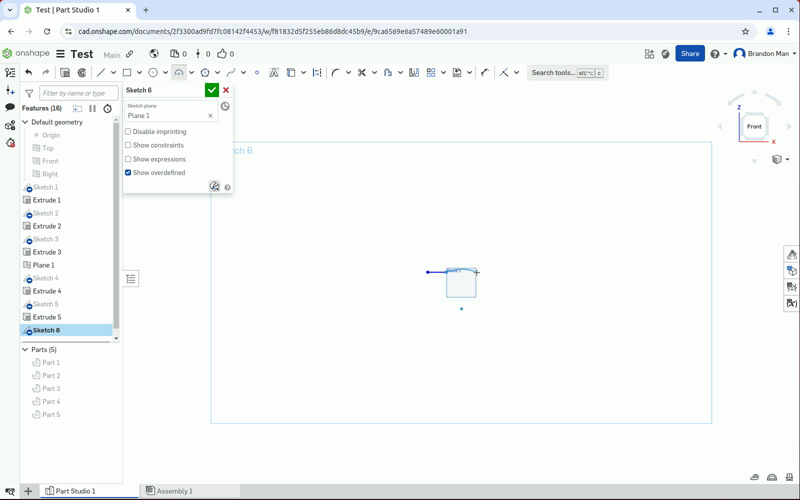
click(476, 272)
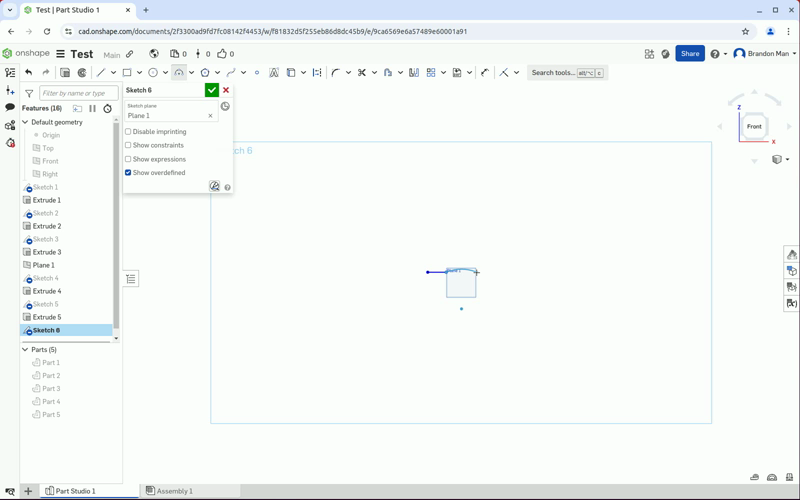
mouse_move(461, 264)
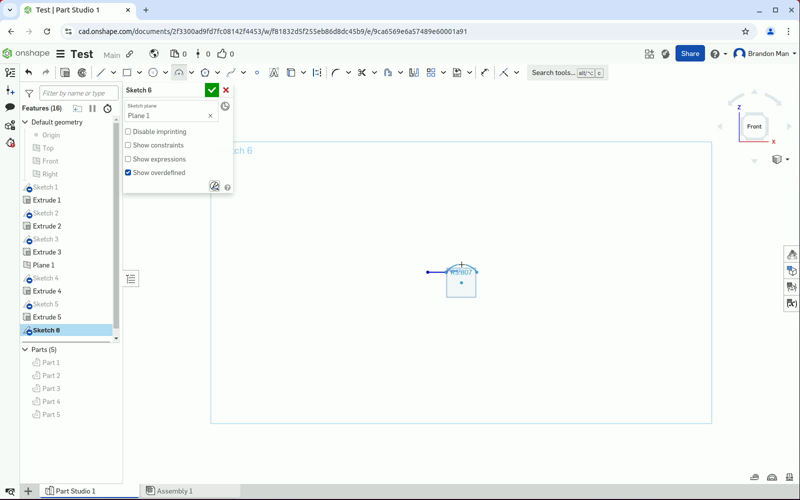
click(461, 264)
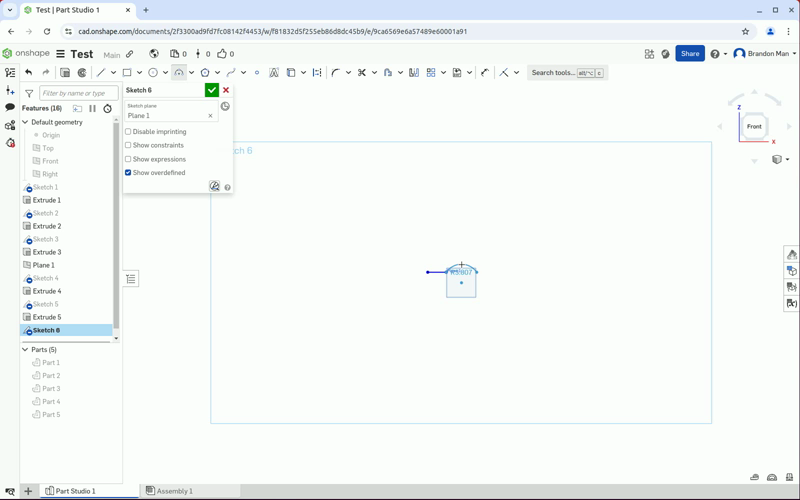
key_up(shift)
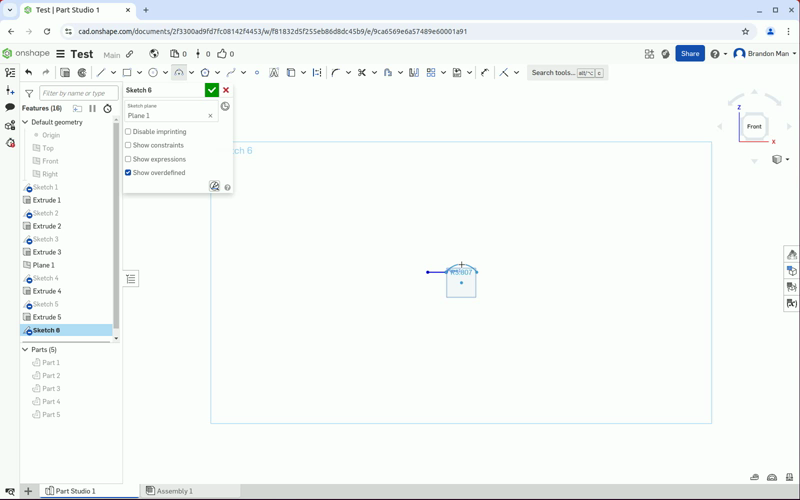
key(esc)
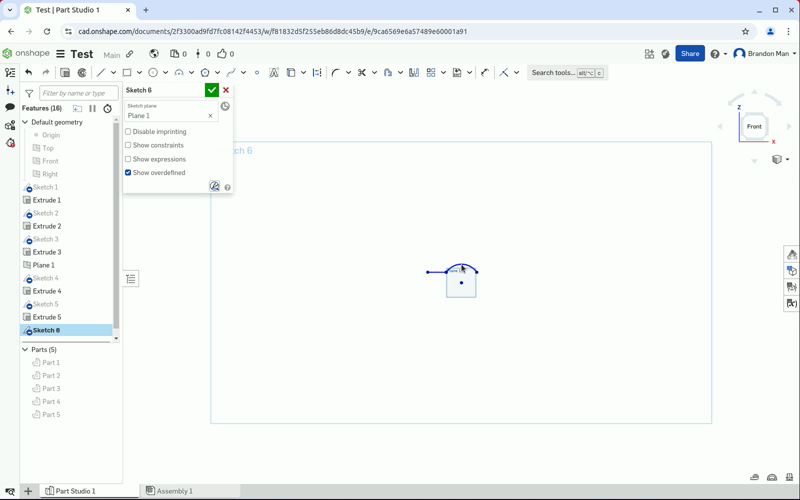
key(l)
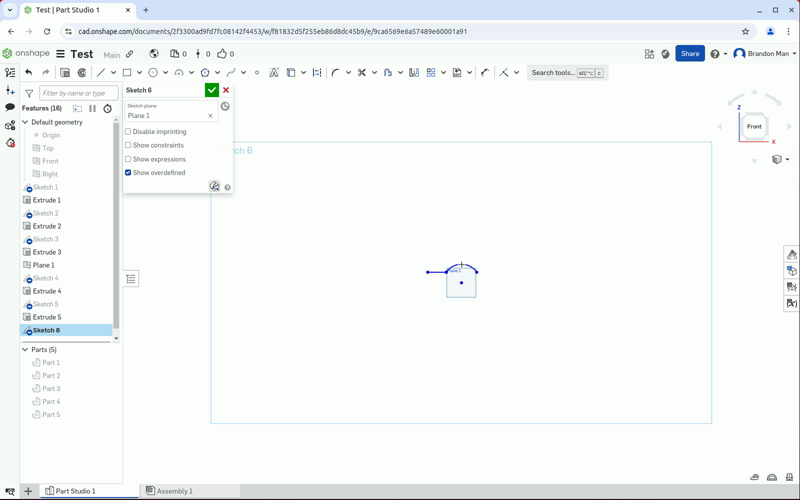
mouse_move(476, 272)
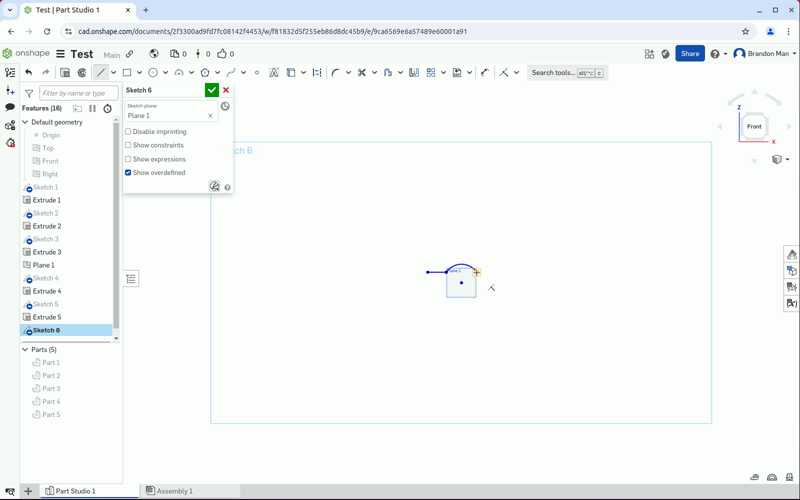
click(476, 272)
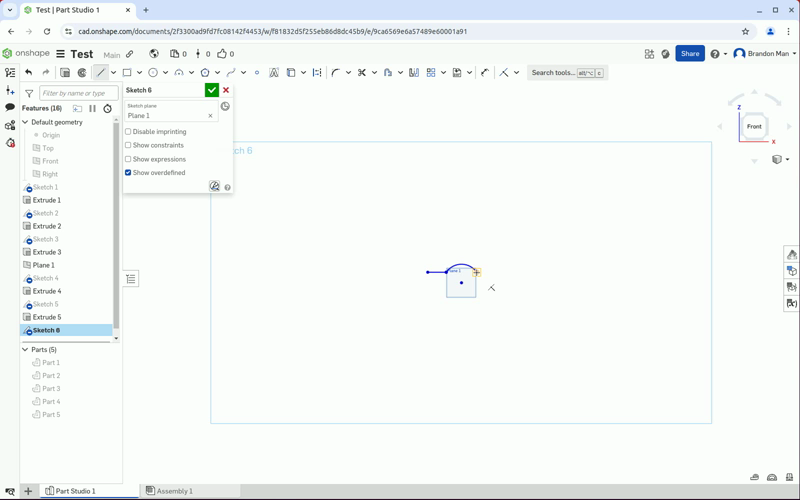
key_down(shift)
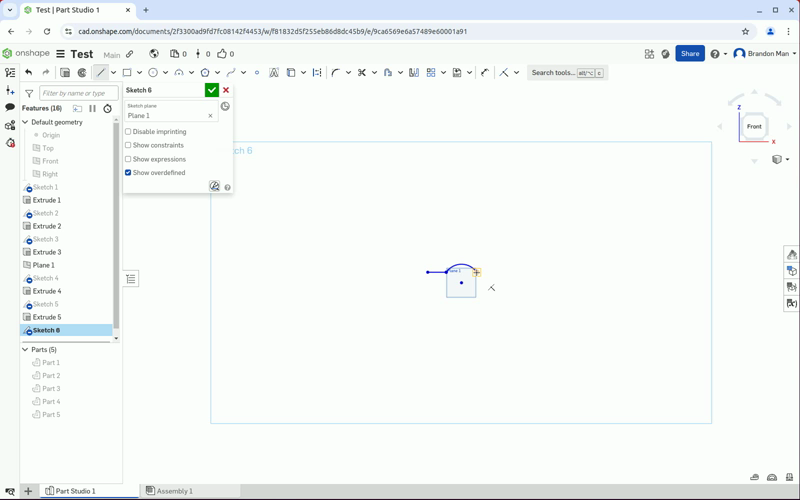
mouse_move(506, 272)
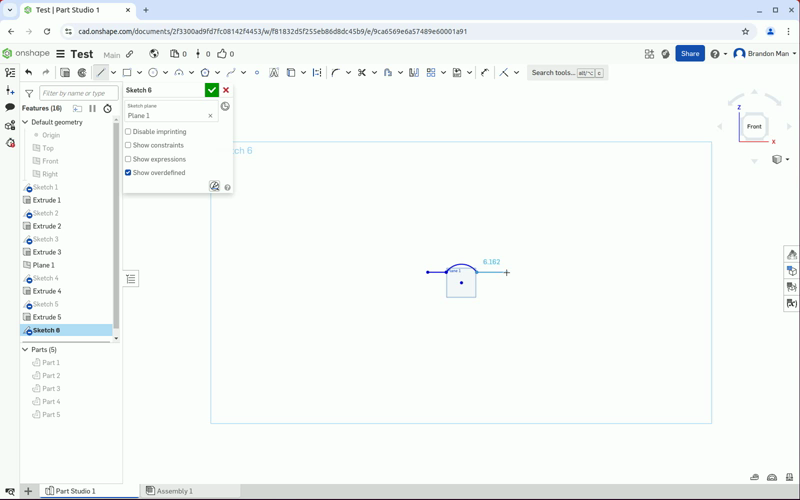
mouse_move(495, 272)
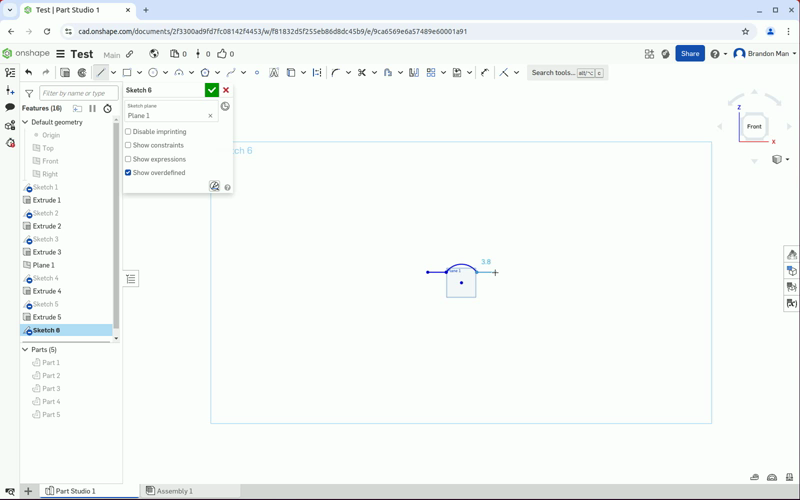
click(495, 272)
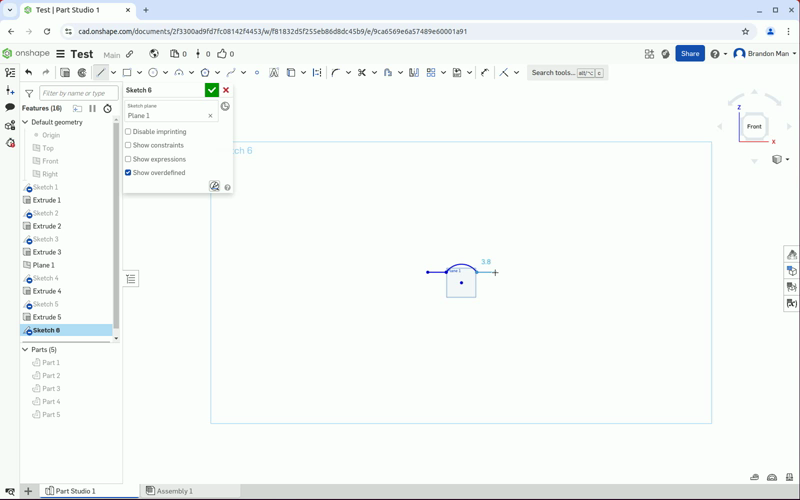
key_up(shift)
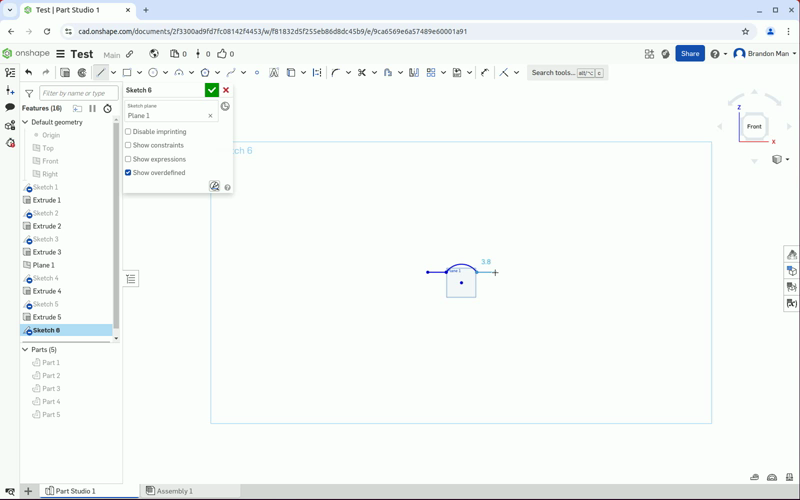
key(esc)
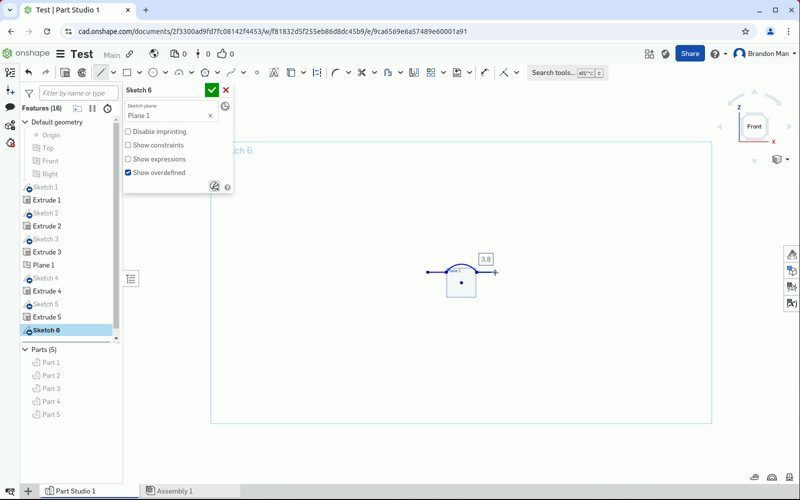
key(a)
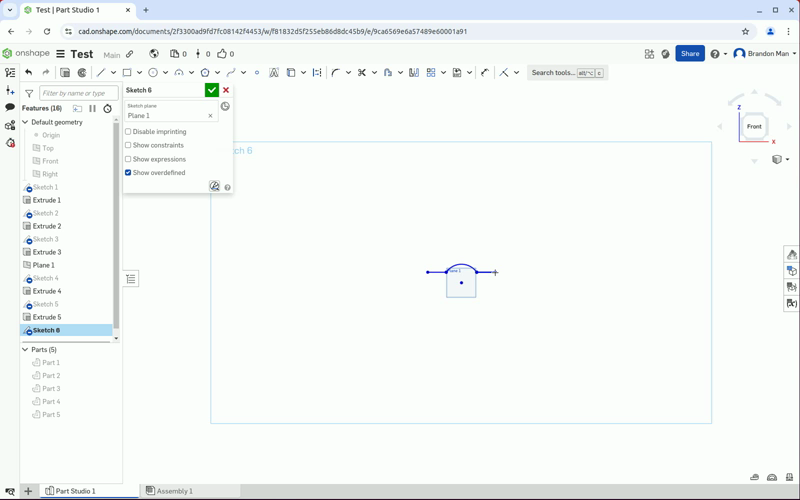
mouse_move(495, 272)
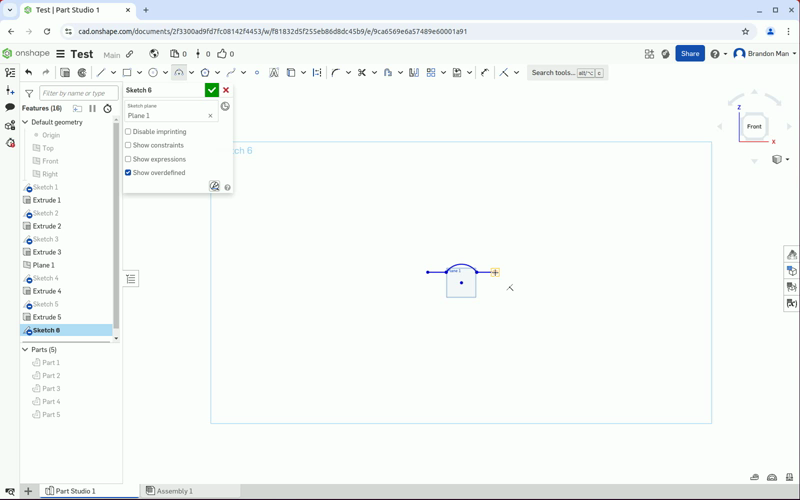
click(495, 272)
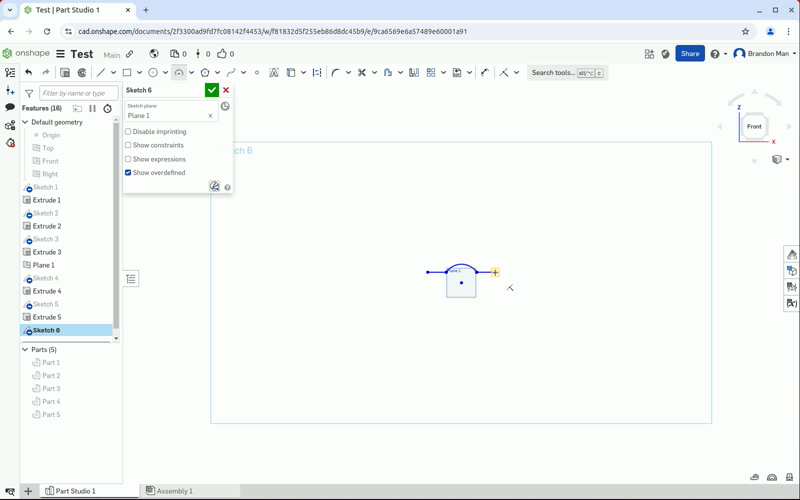
mouse_move(427, 272)
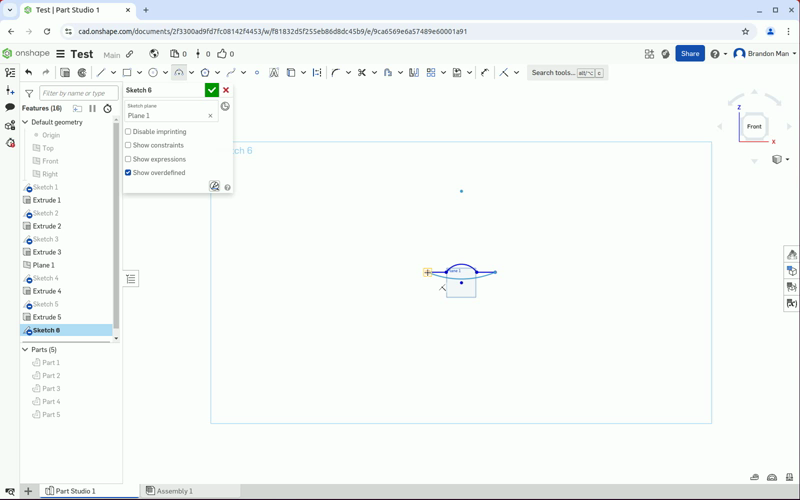
click(427, 272)
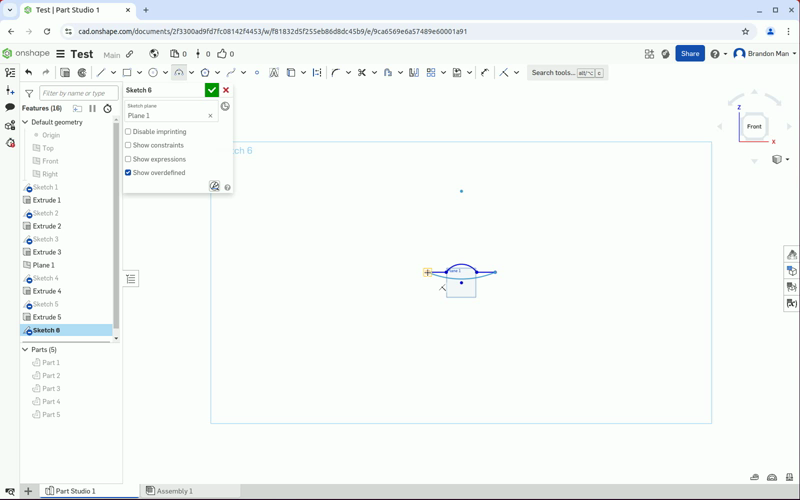
key_down(shift)
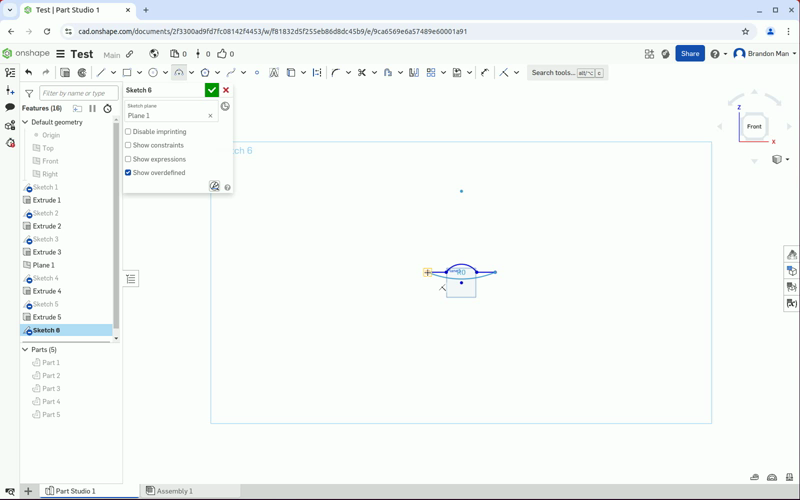
mouse_move(461, 247)
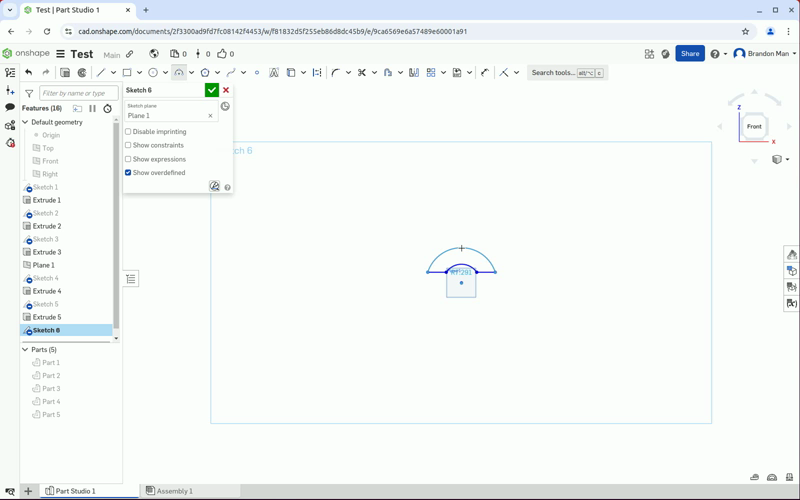
click(461, 247)
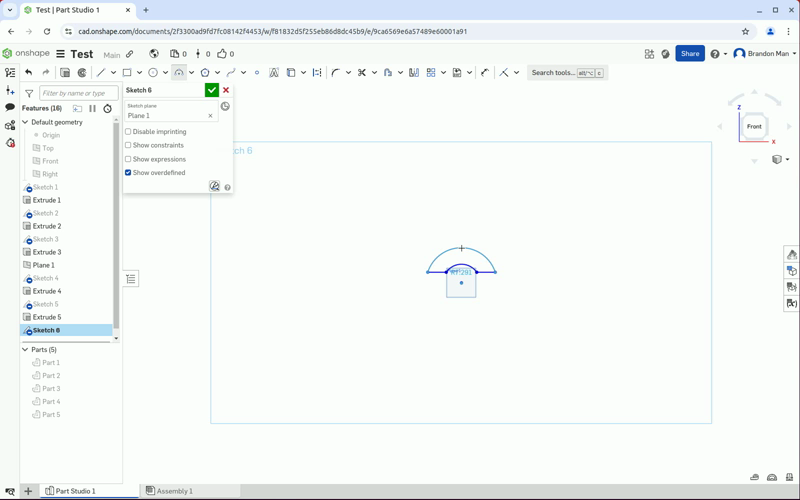
key_up(shift)
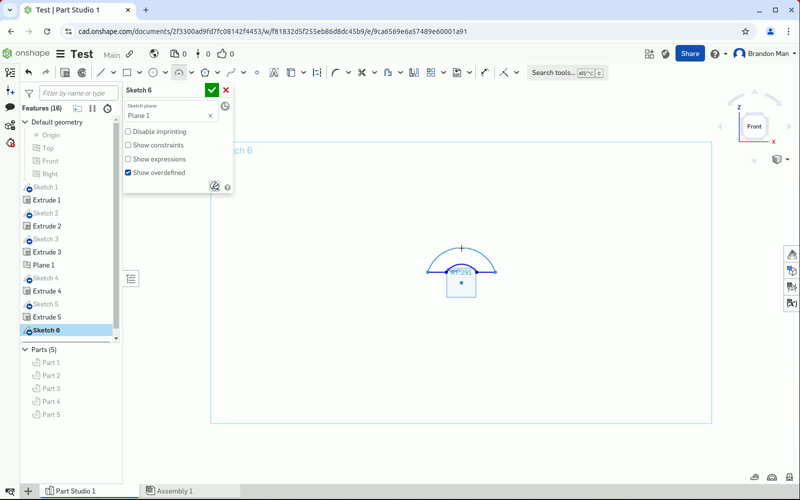
key(esc)
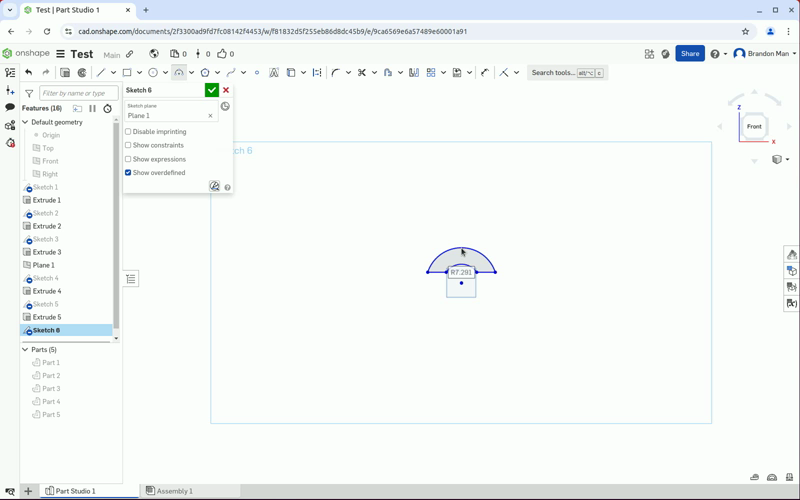
mouse_move(479, 268)
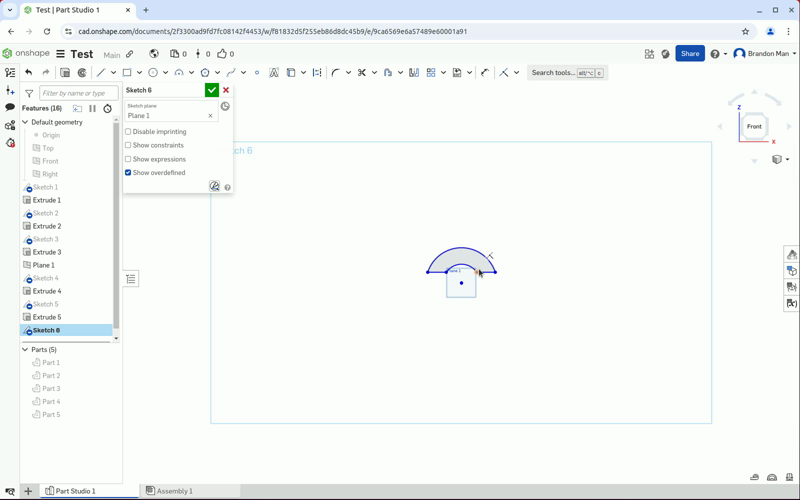
scroll(6)
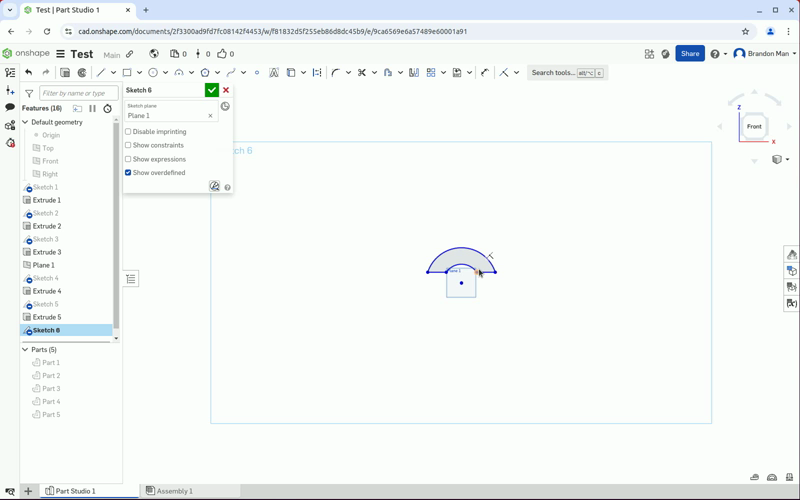
scroll(6)
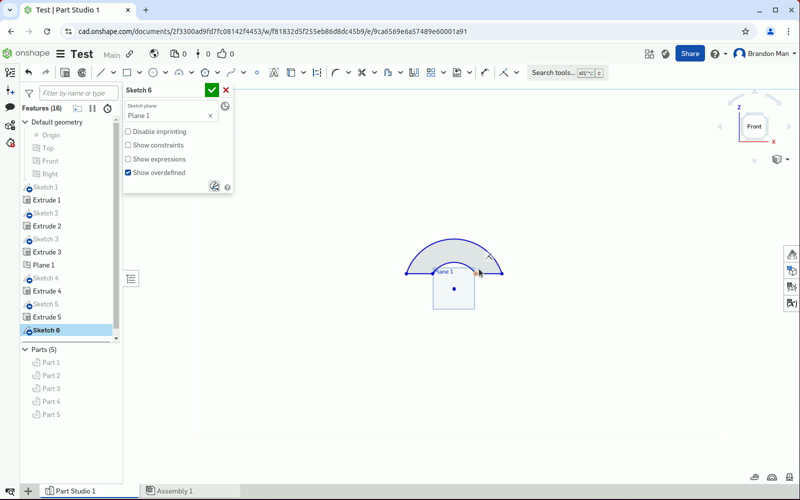
scroll(6)
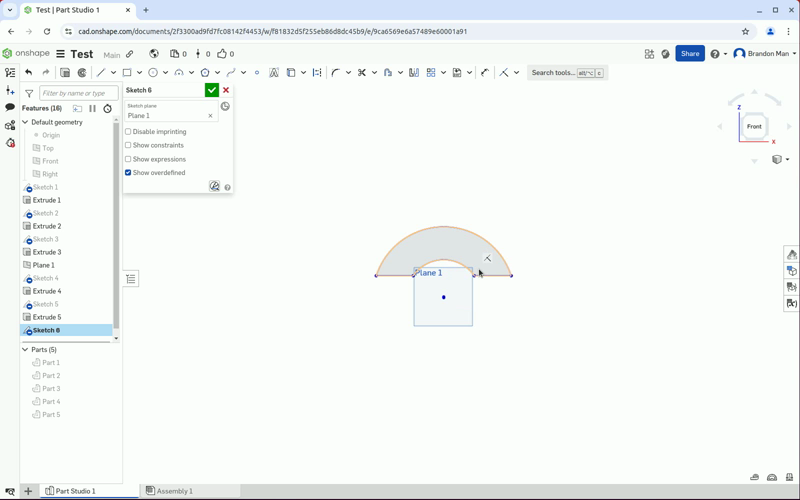
scroll(6)
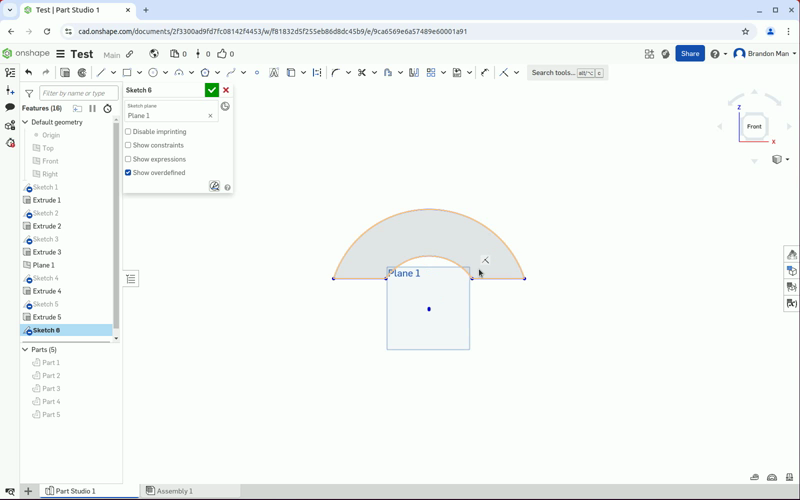
scroll(6)
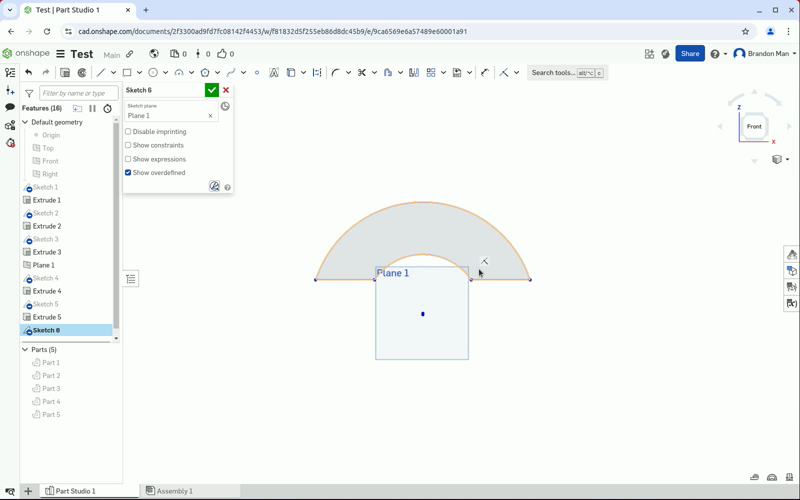
scroll(6)
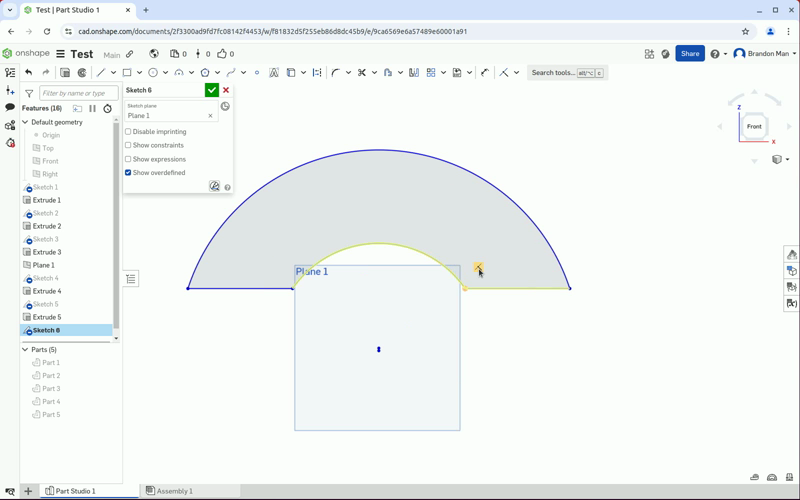
scroll(6)
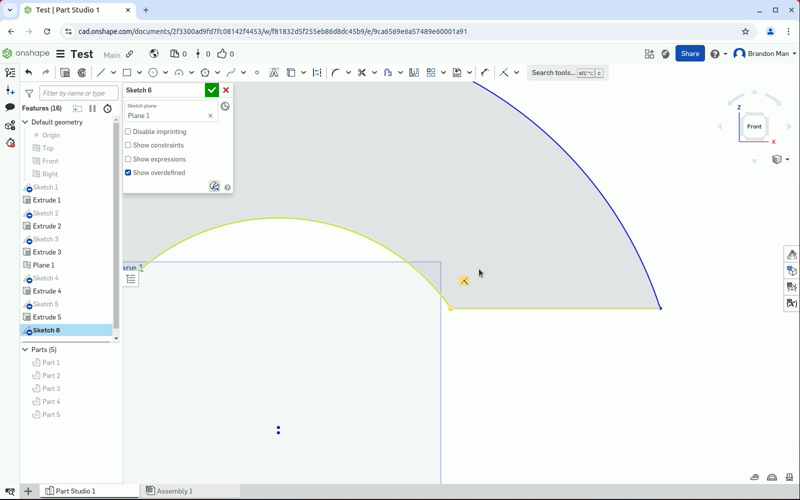
click(479, 268)
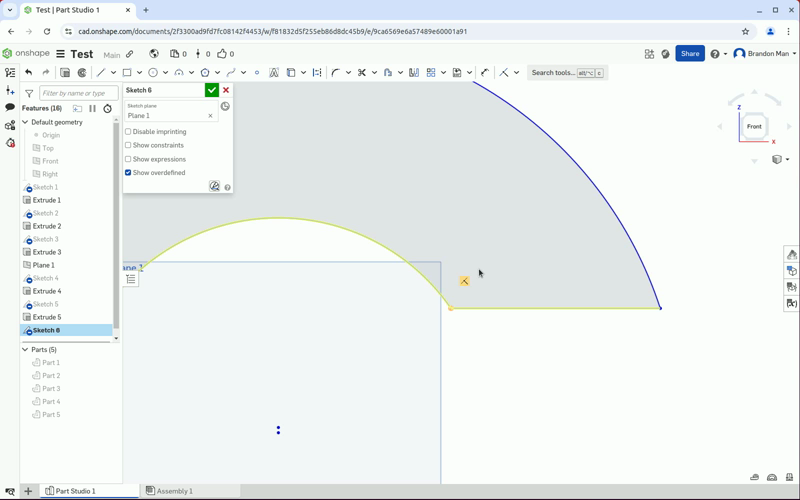
scroll(-6)
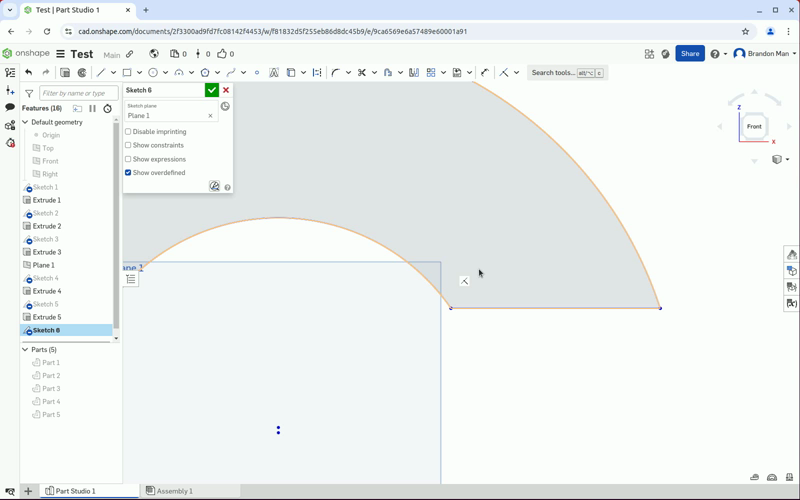
scroll(-6)
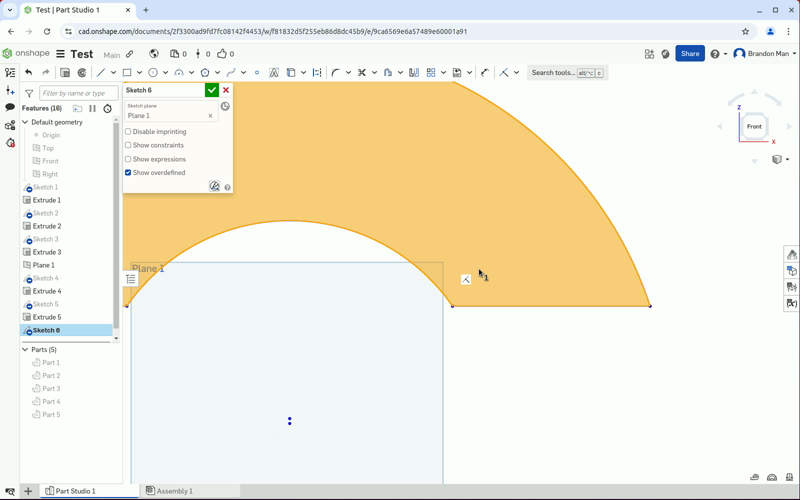
scroll(-6)
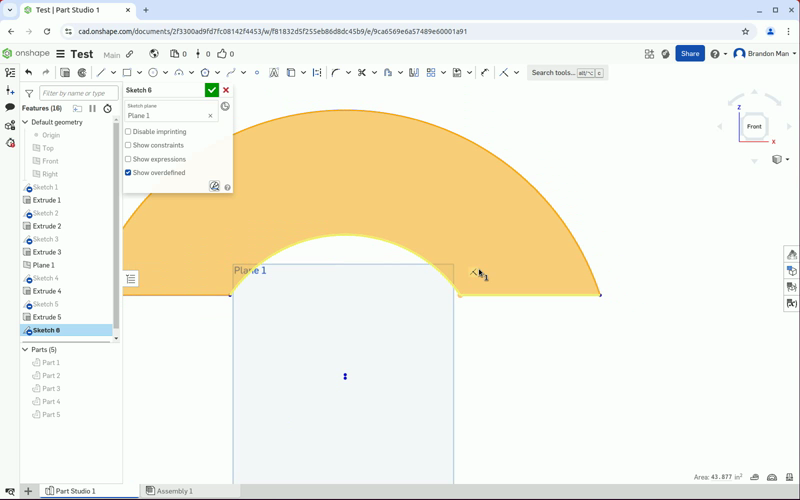
scroll(-6)
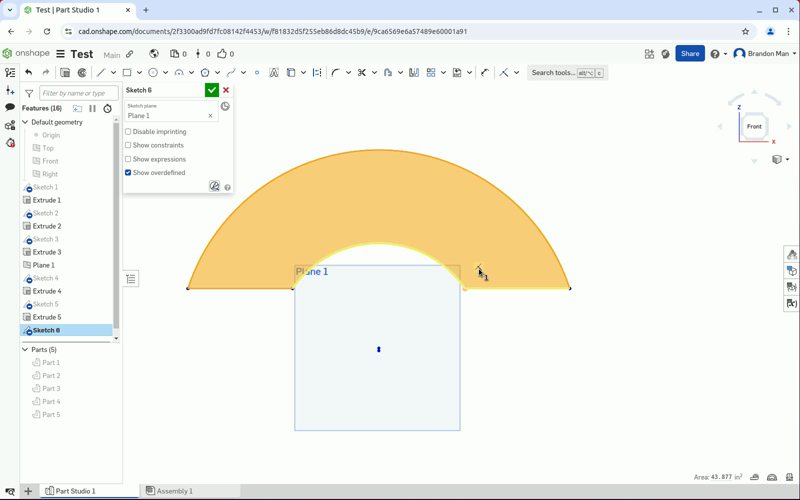
scroll(-6)
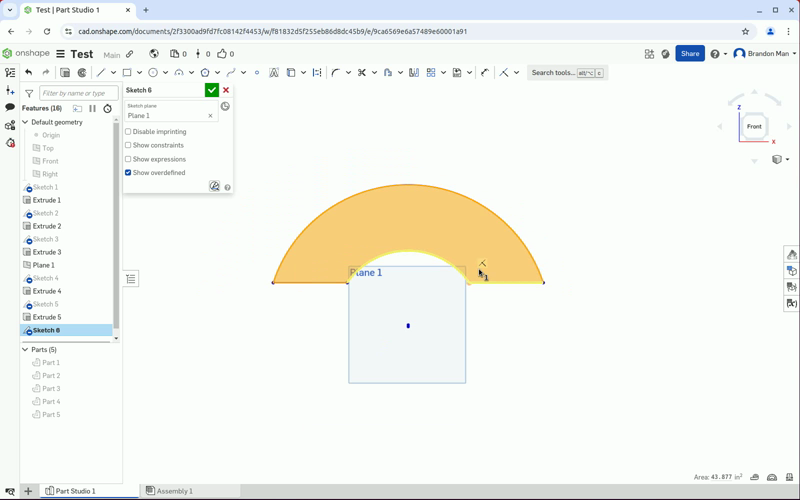
scroll(-6)
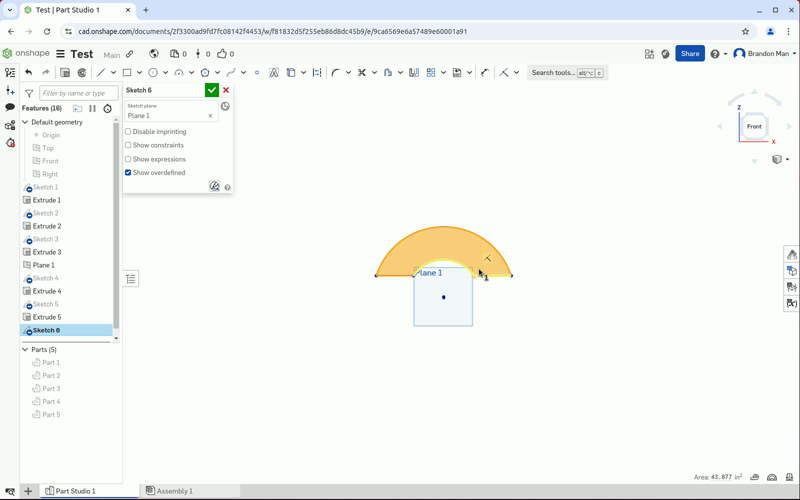
scroll(-6)
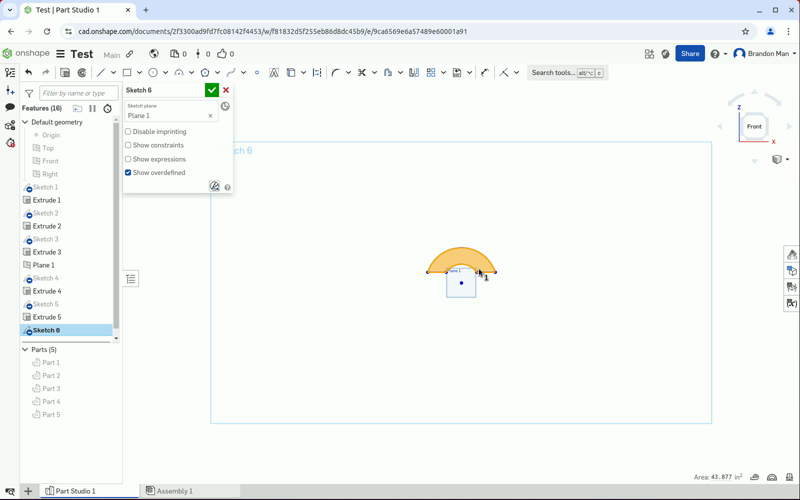
mouse_move(73, 352)
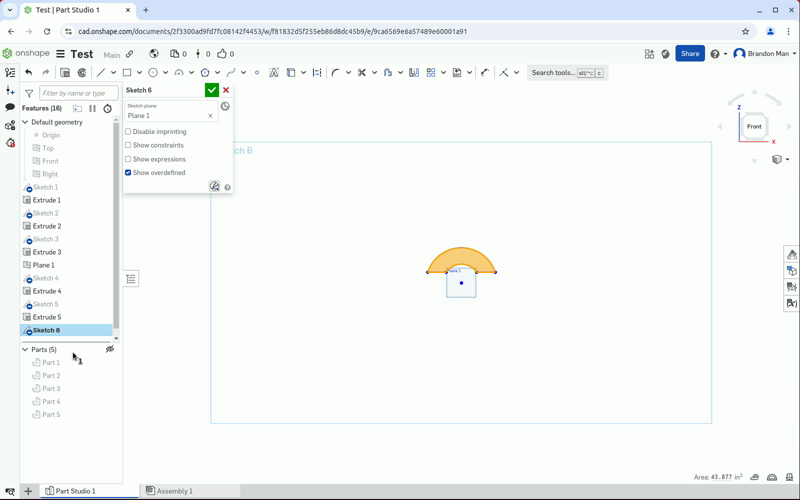
key(shift+y)
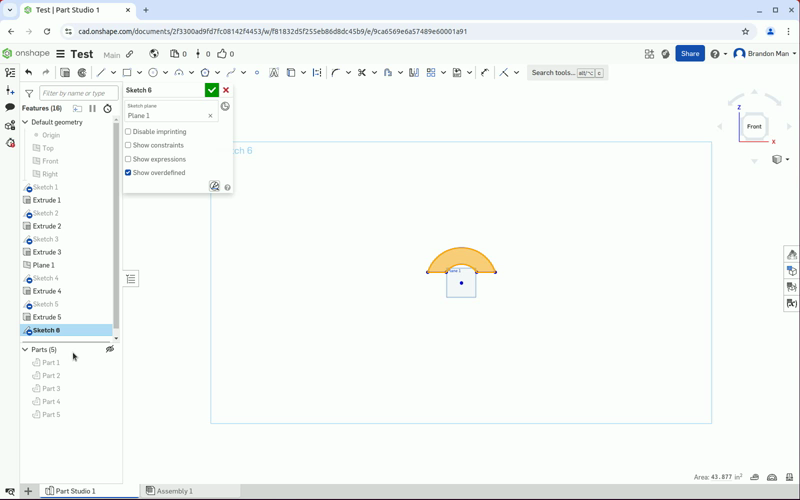
key(shift+e)
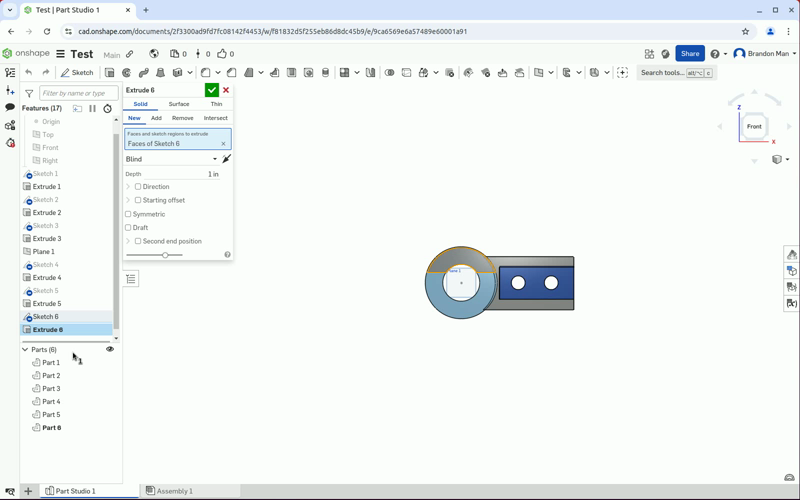
mouse_move(143, 106)
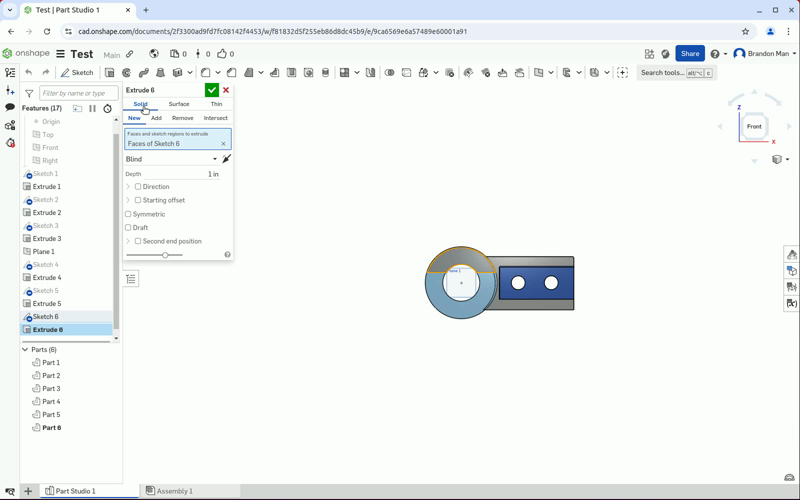
click(143, 106)
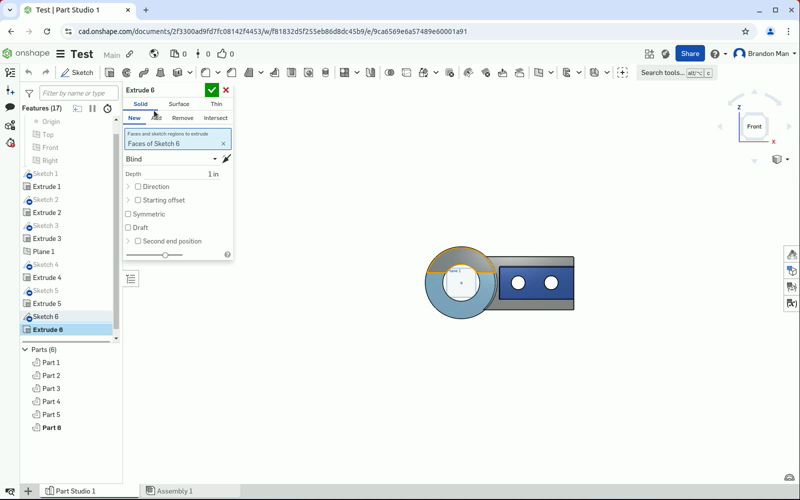
mouse_move(186, 120)
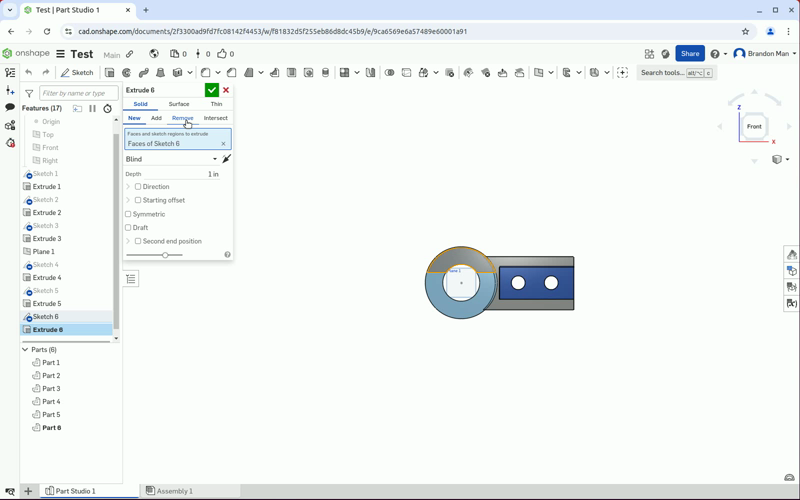
click(186, 120)
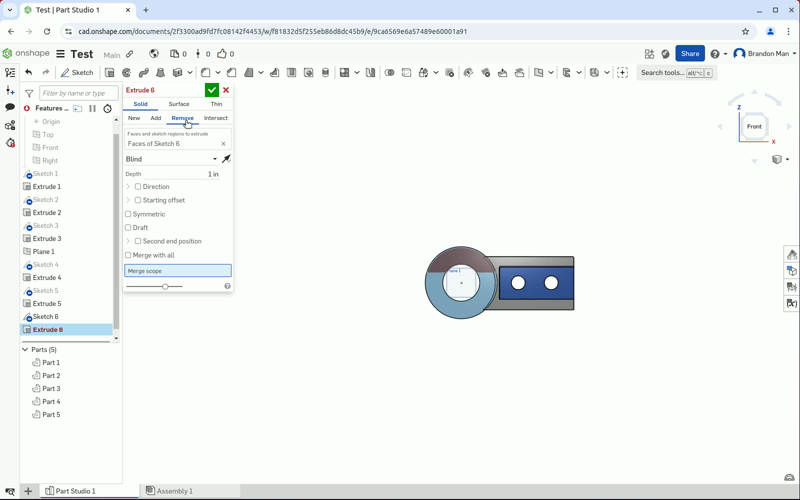
key(tab, 4)
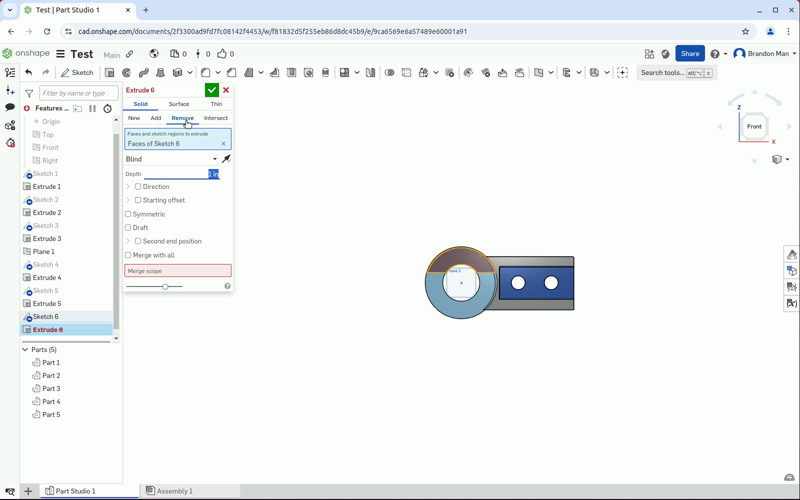
text(1.444)
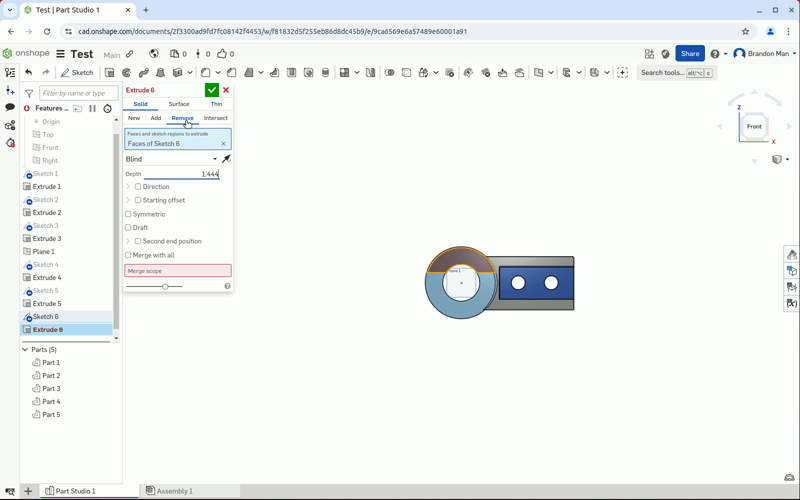
key(tab, 6)
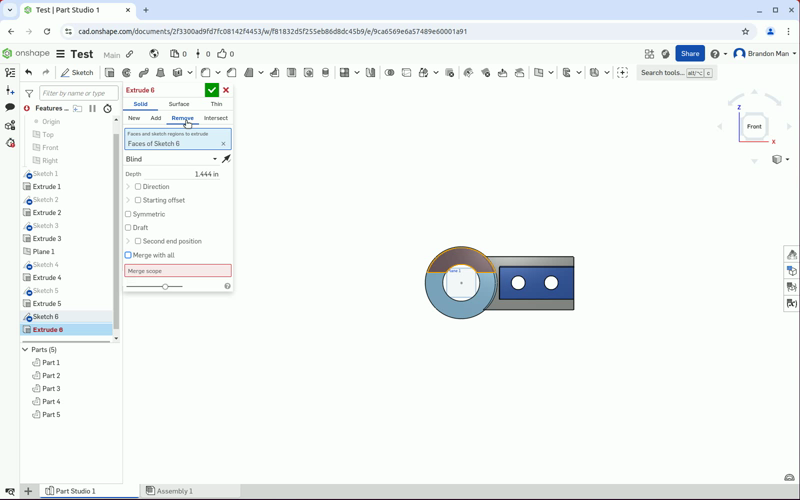
key(space)
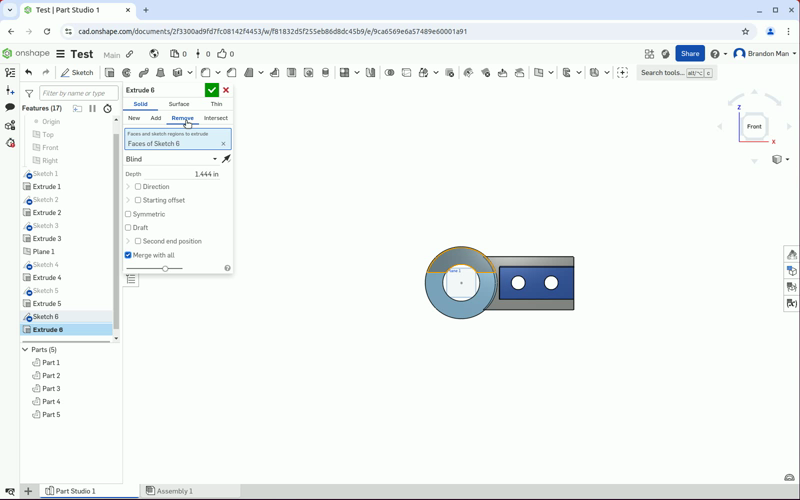
key(enter)
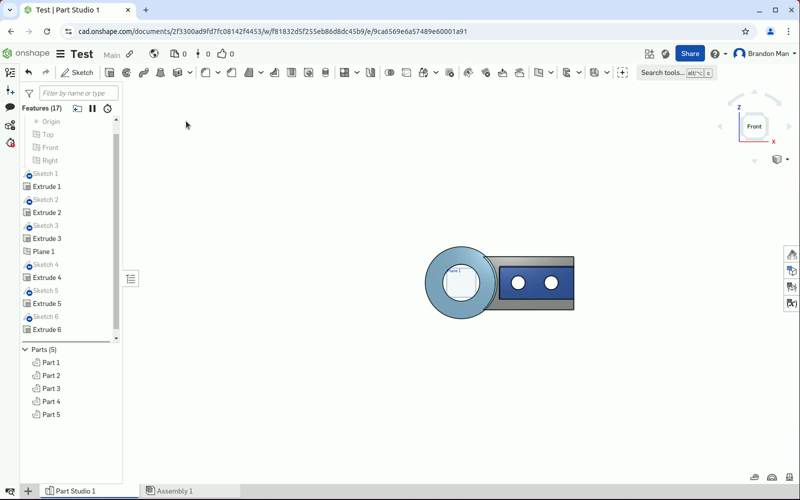
key(shift+h)
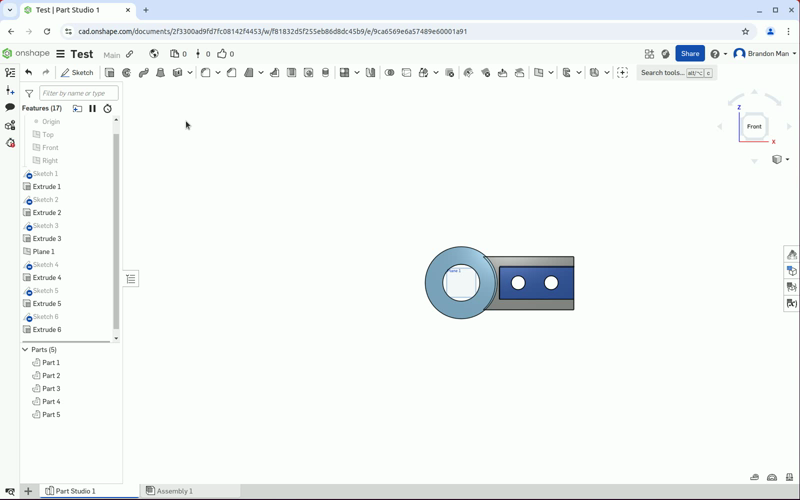
key(shift+h)
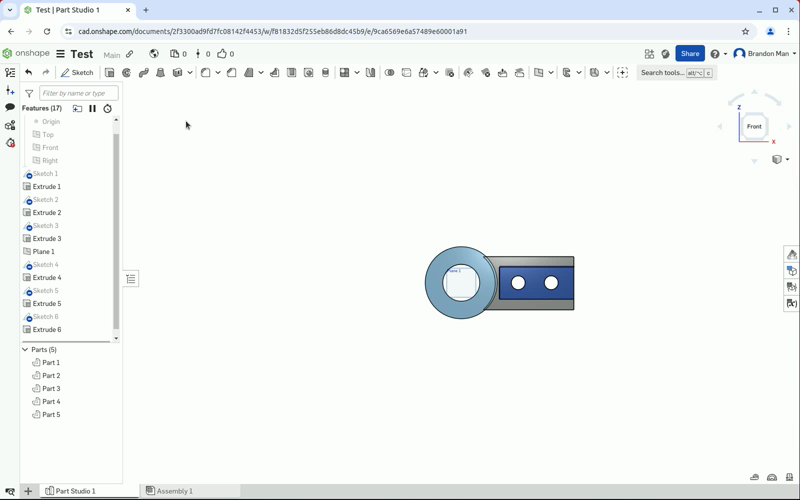
mouse_move(69, 176)
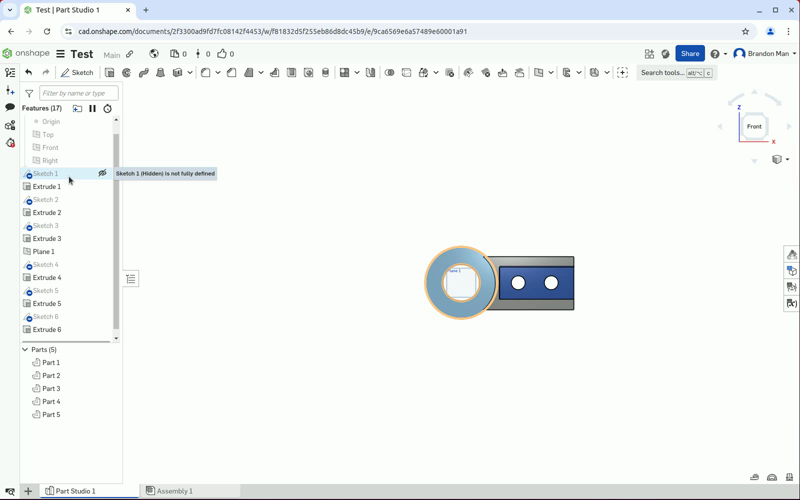
click(69, 176)
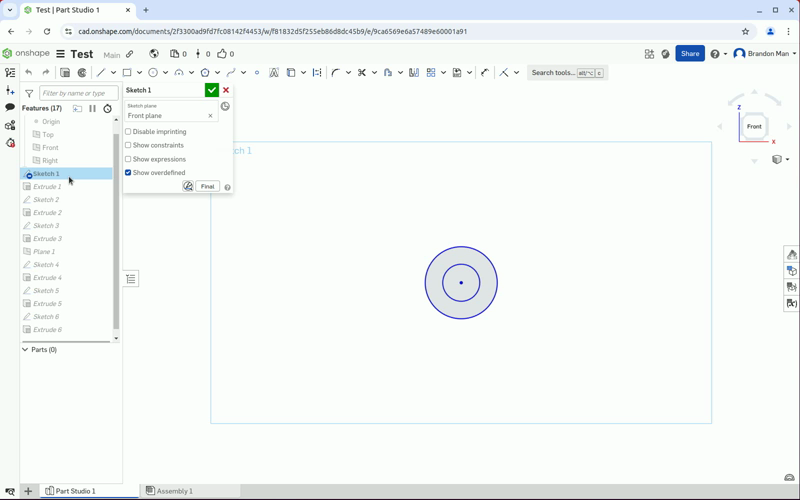
mouse_move(229, 92)
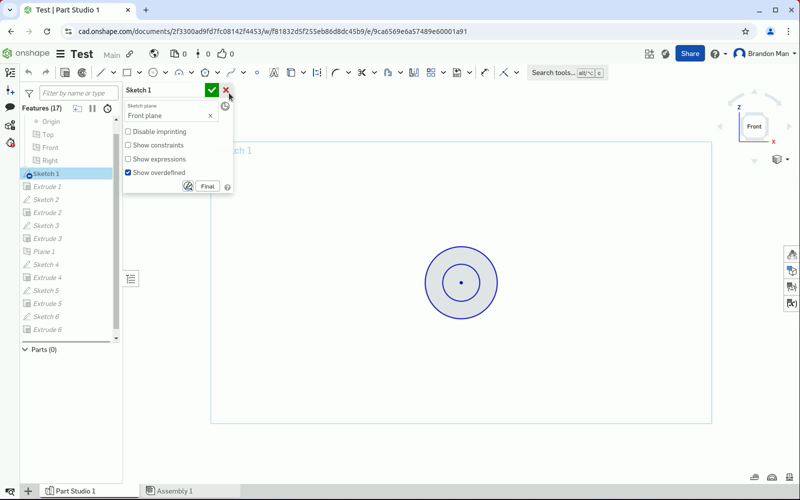
click(229, 92)
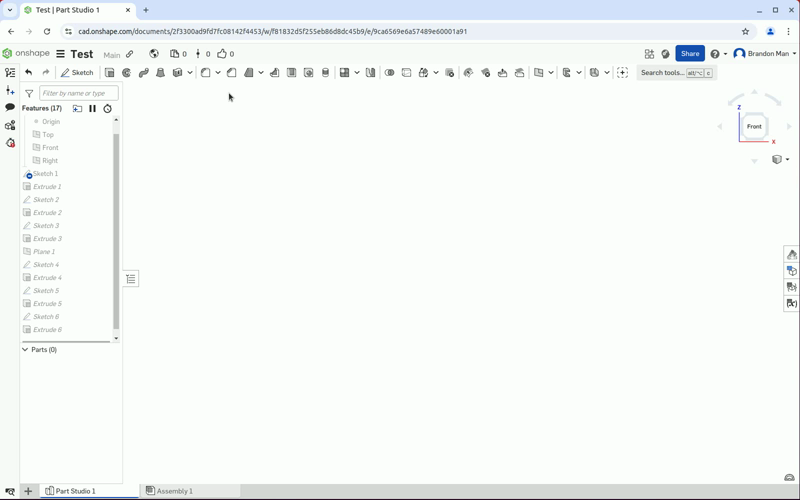
key(shift+s)
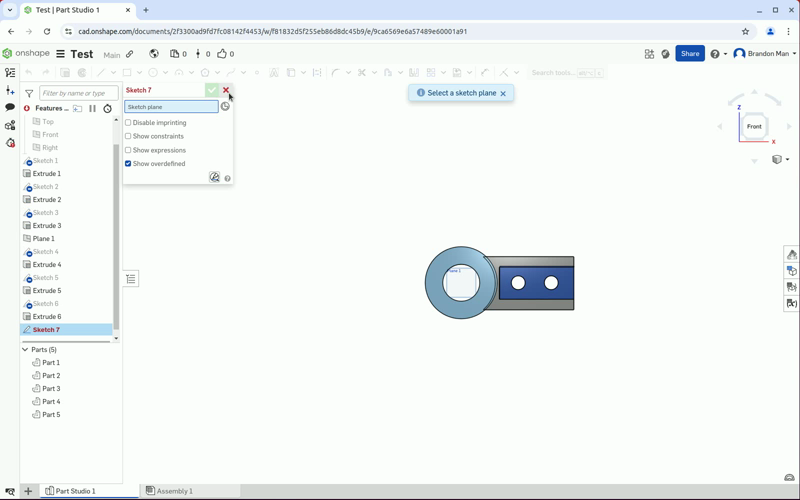
mouse_move(69, 241)
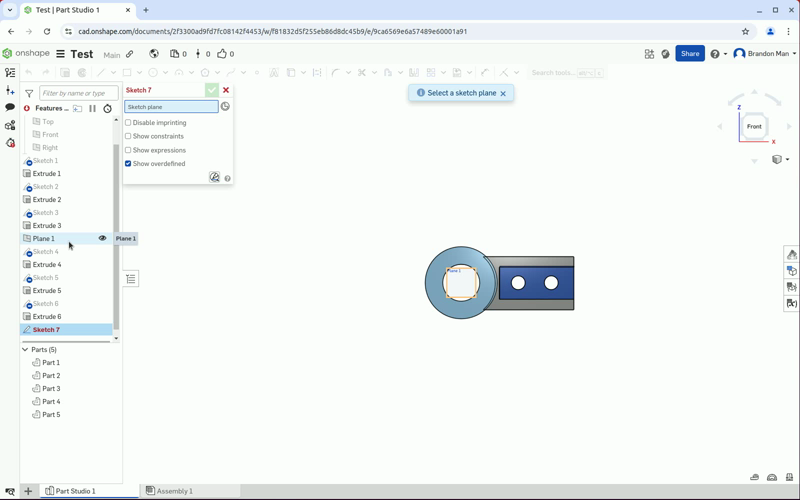
click(69, 241)
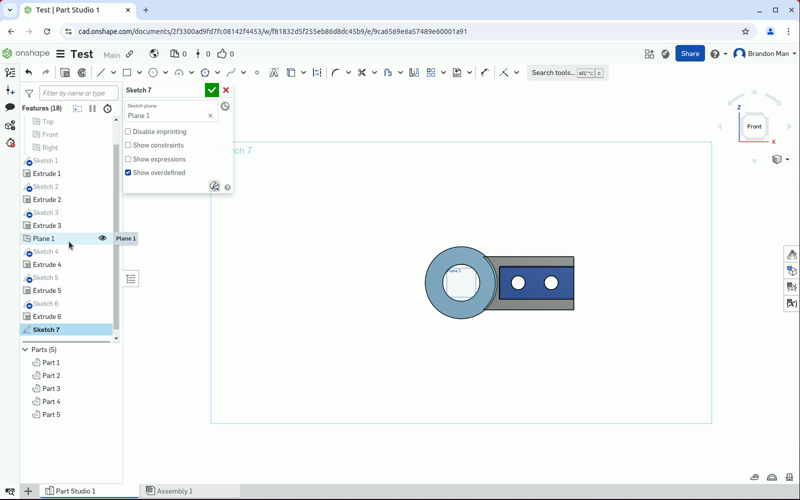
mouse_move(73, 352)
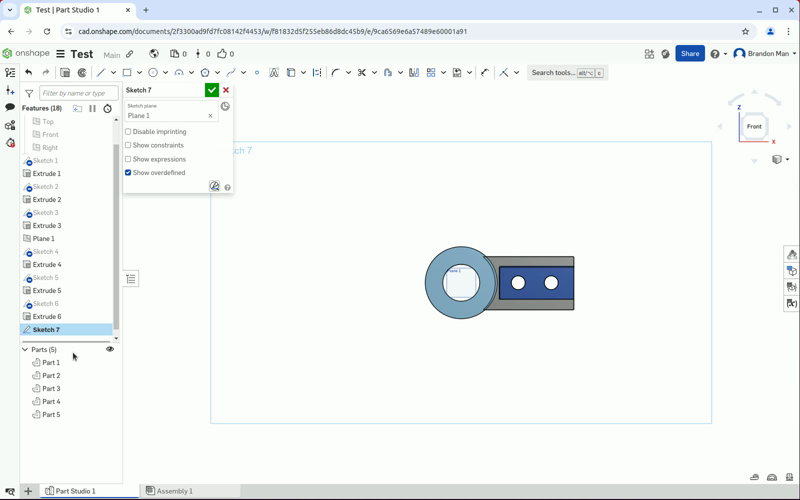
key(y)
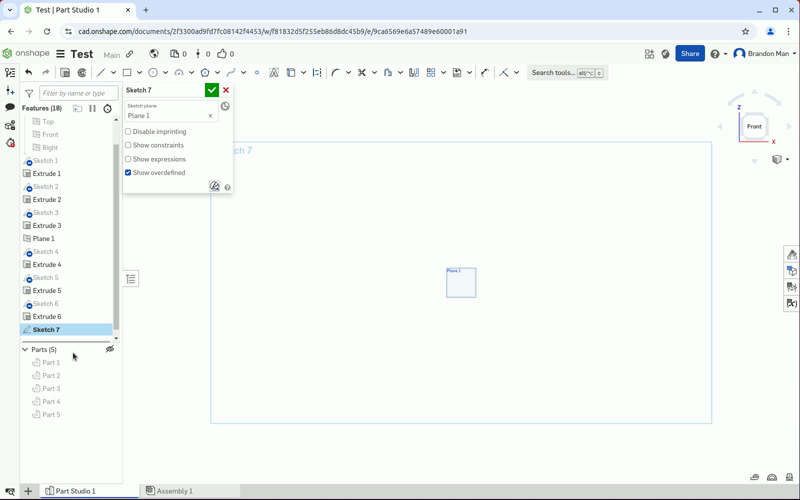
key(a)
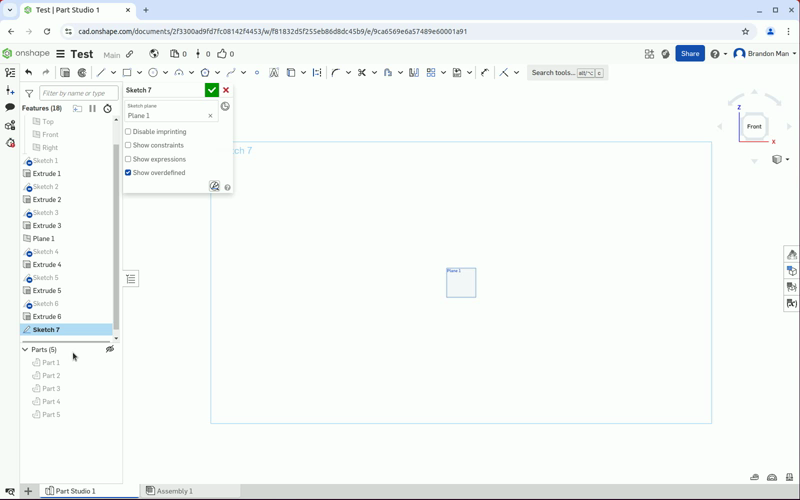
key_down(shift)
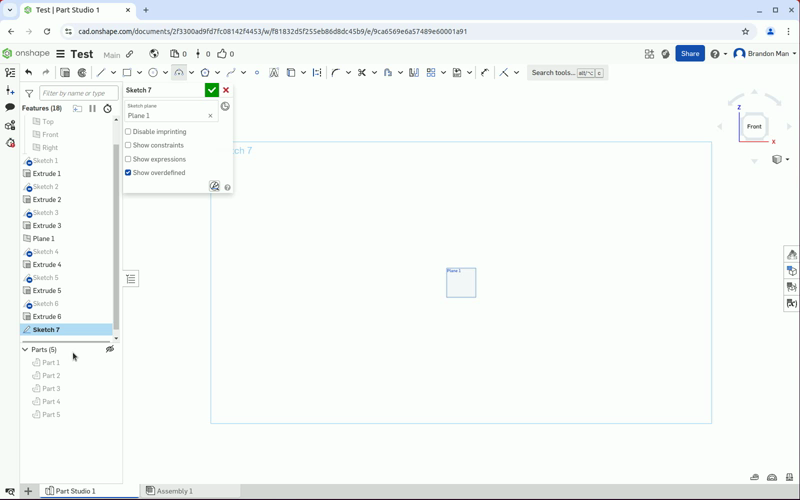
mouse_move(427, 293)
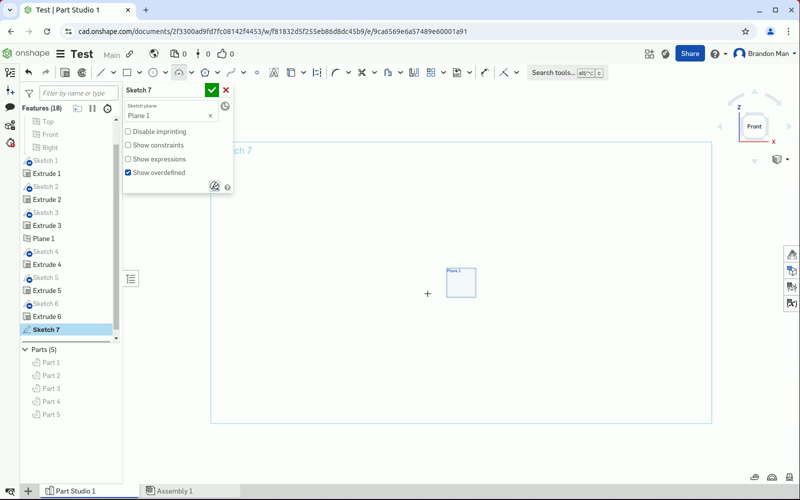
click(427, 293)
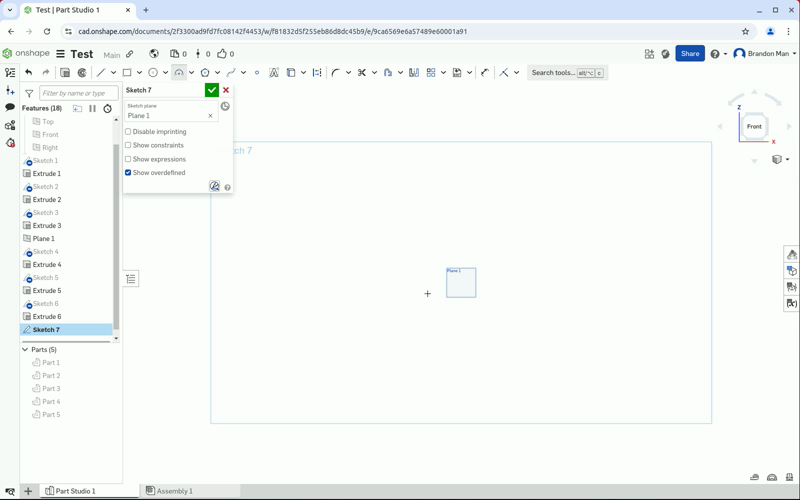
key_up(shift)
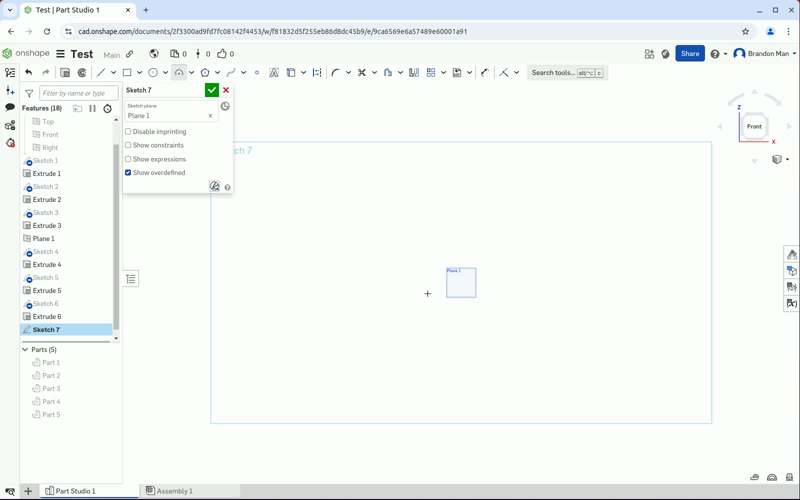
key_down(shift)
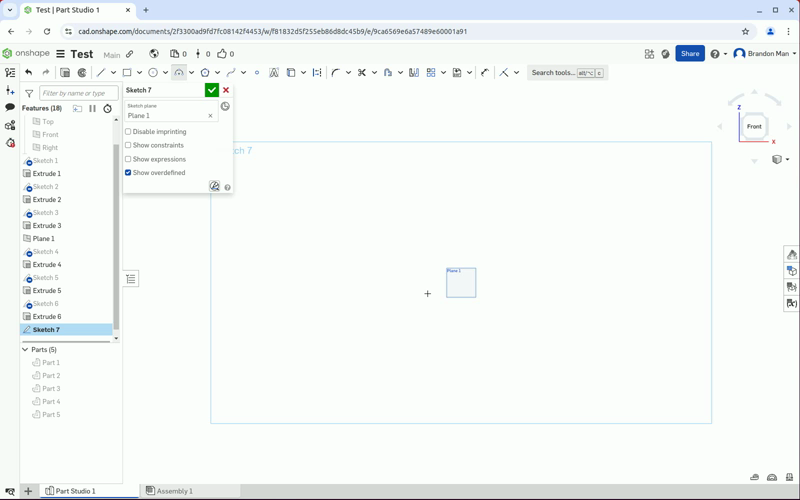
mouse_move(495, 293)
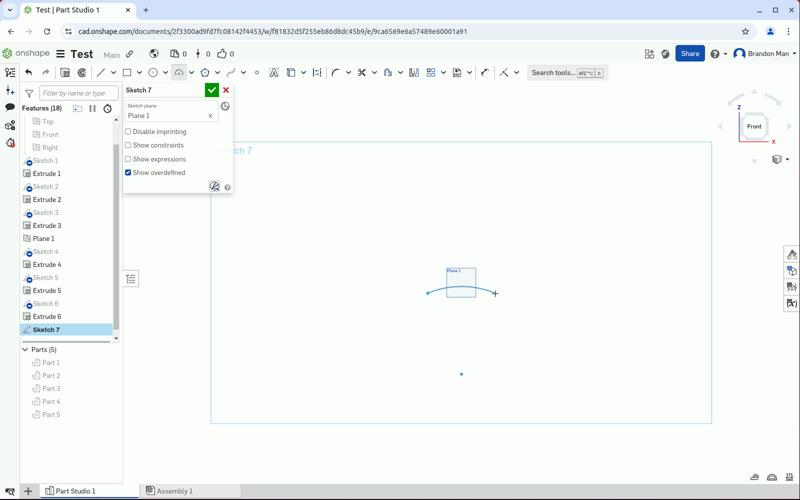
click(495, 293)
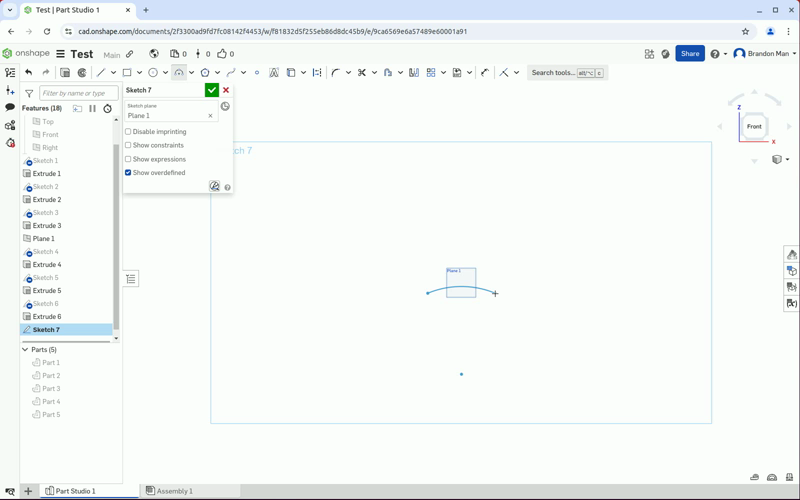
mouse_move(461, 318)
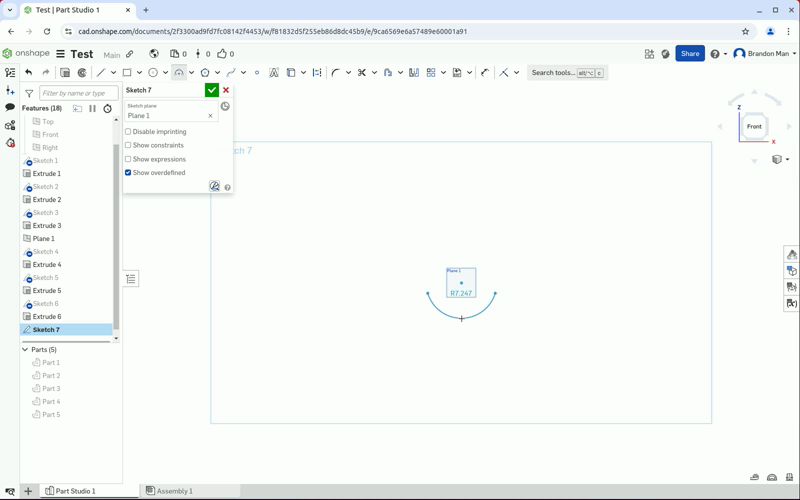
click(461, 318)
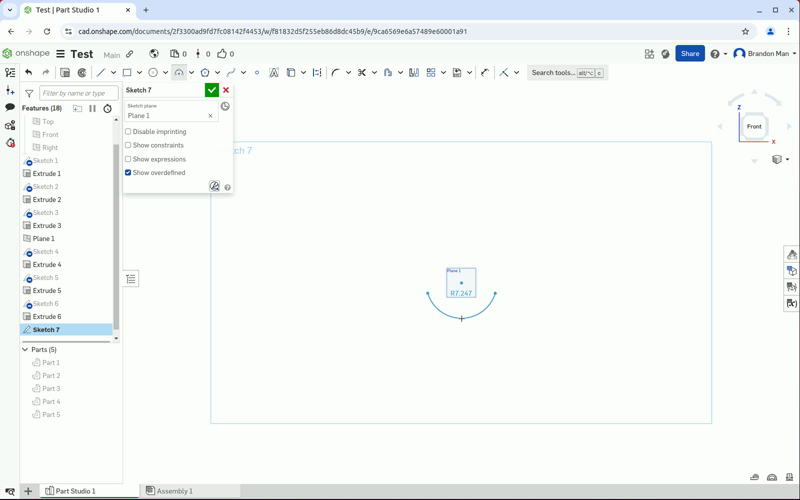
key_up(shift)
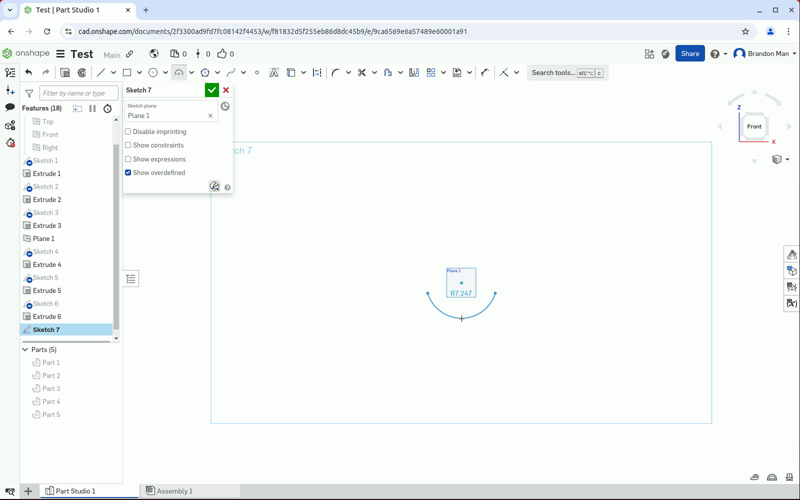
key(esc)
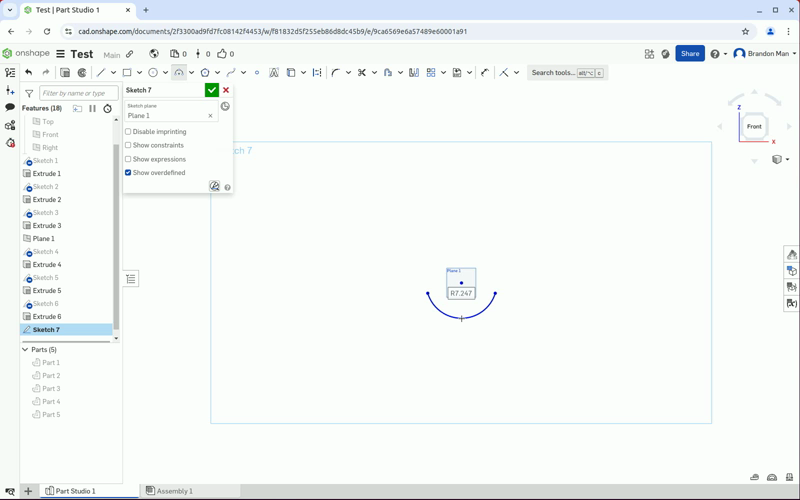
key(l)
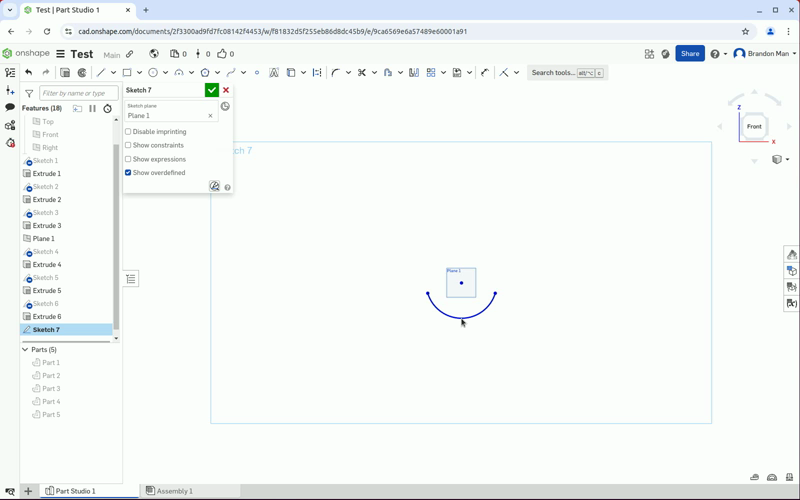
mouse_move(495, 293)
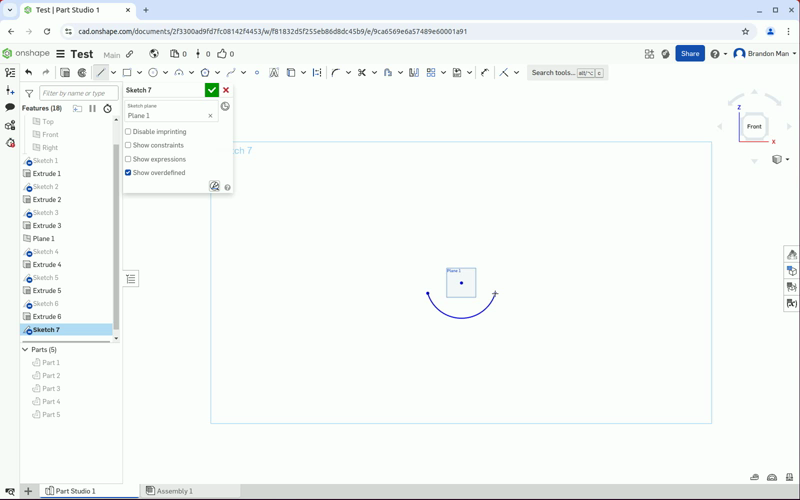
click(495, 293)
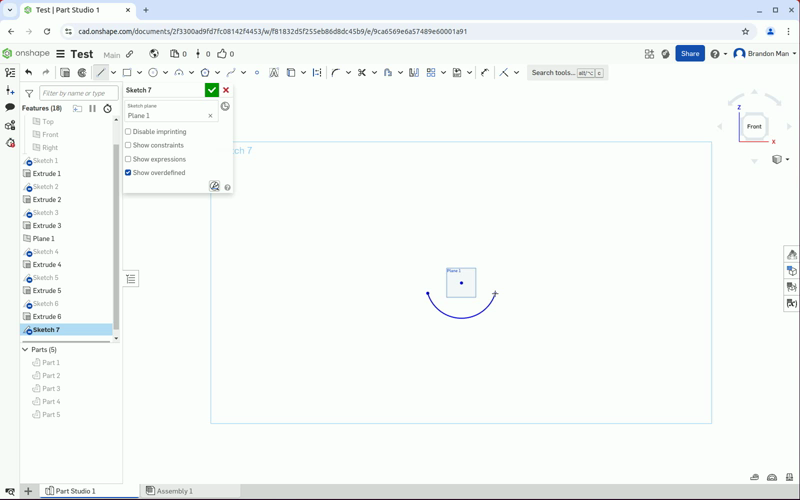
key_down(shift)
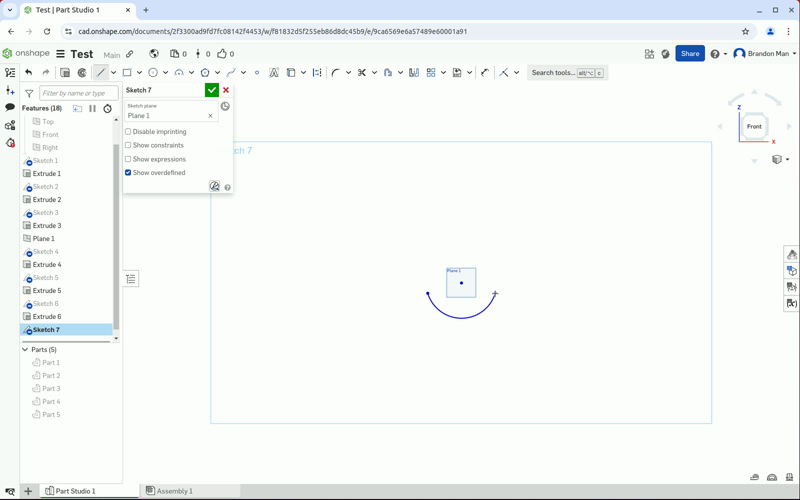
mouse_move(525, 293)
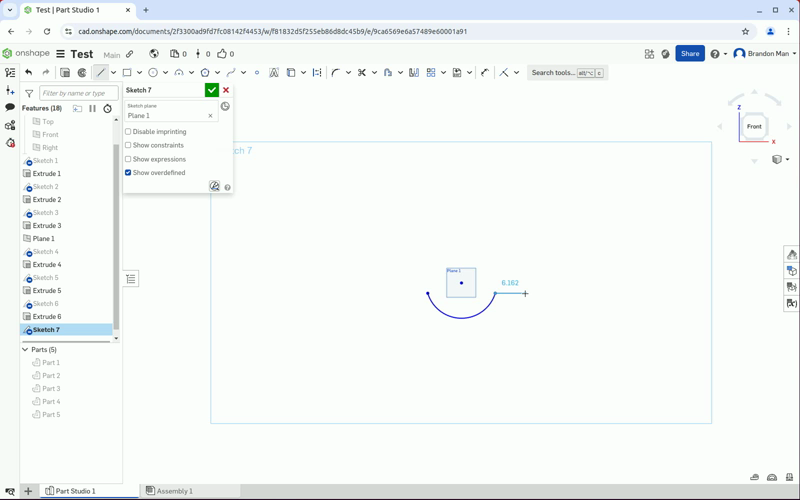
mouse_move(476, 293)
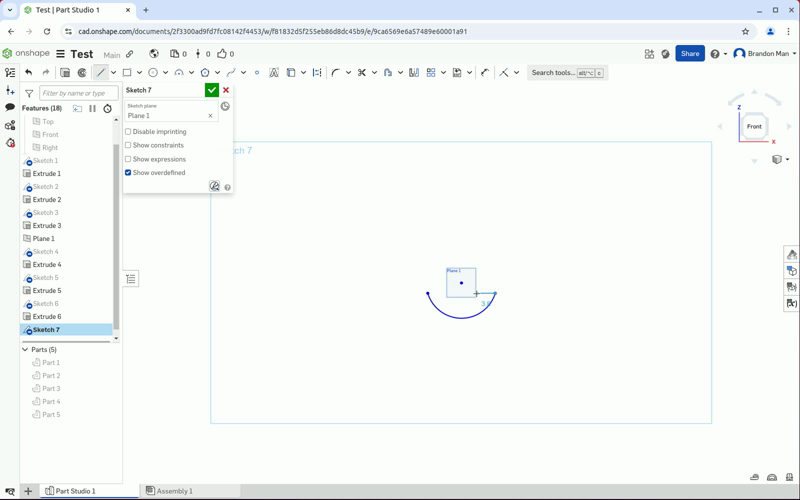
click(476, 293)
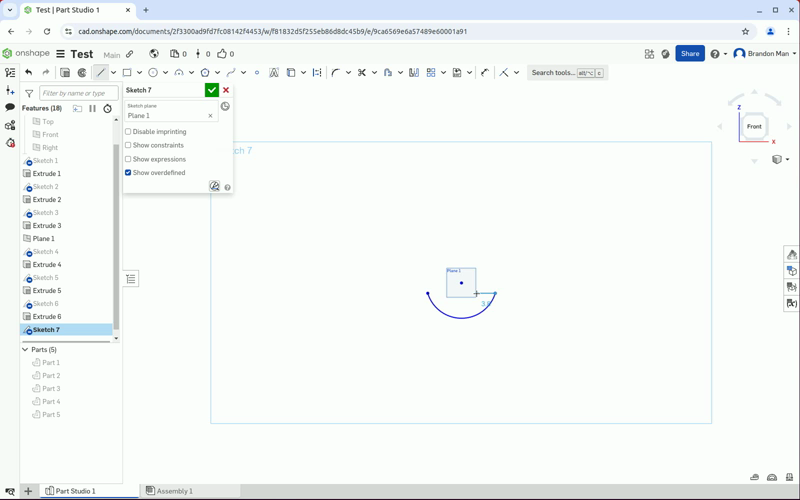
key_up(shift)
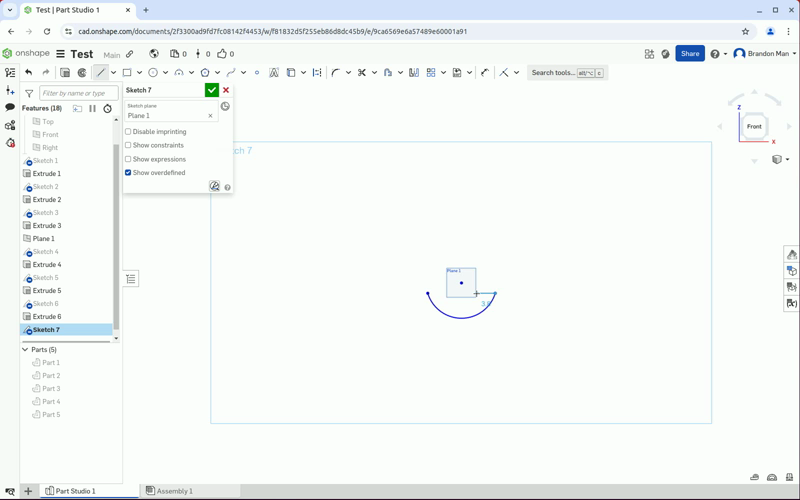
key(esc)
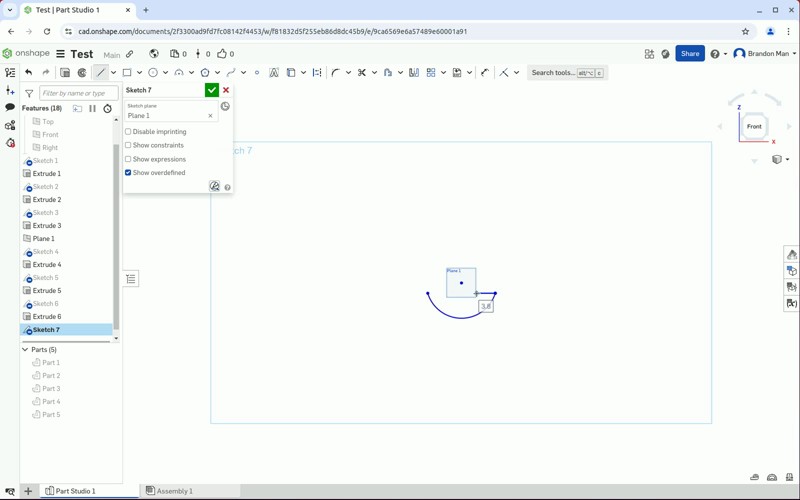
key(a)
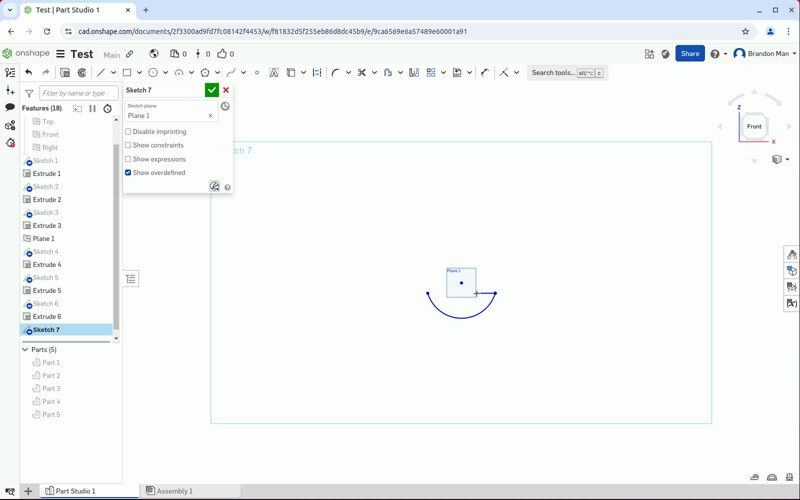
mouse_move(476, 293)
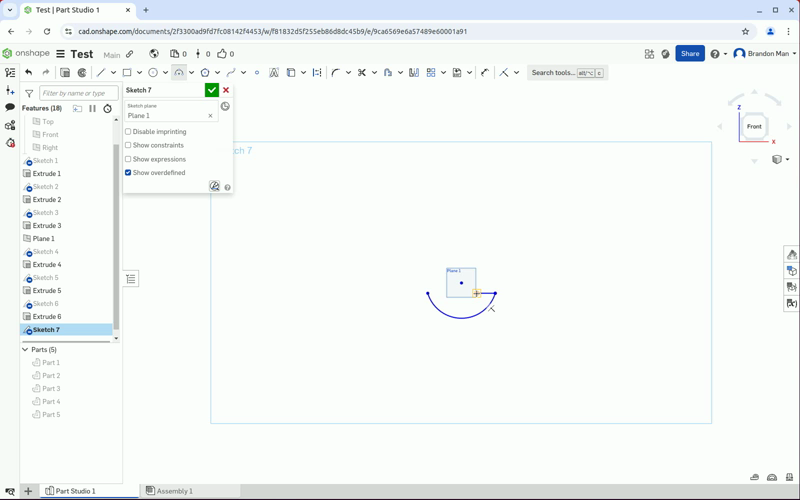
click(476, 293)
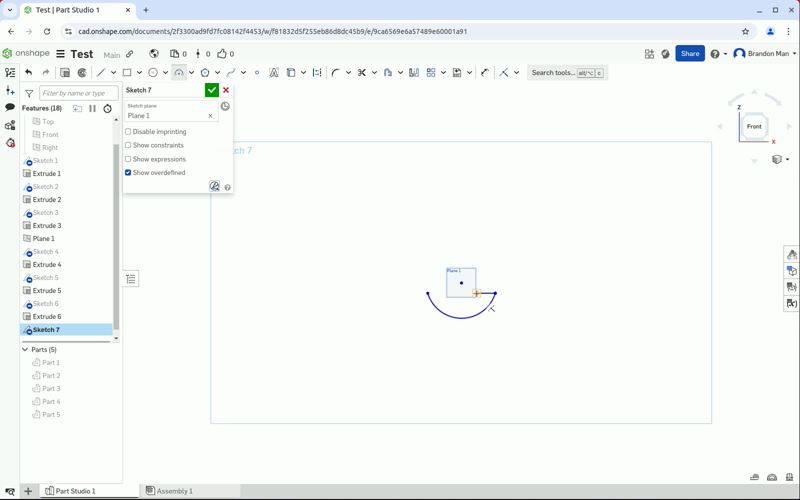
key_down(shift)
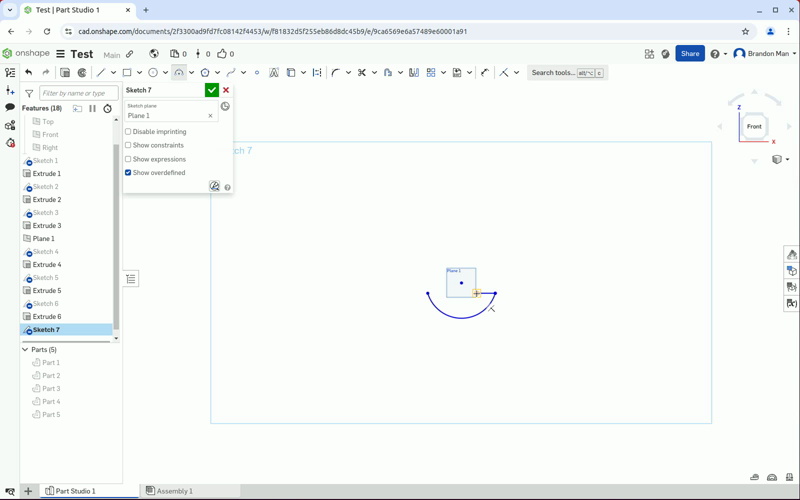
mouse_move(446, 293)
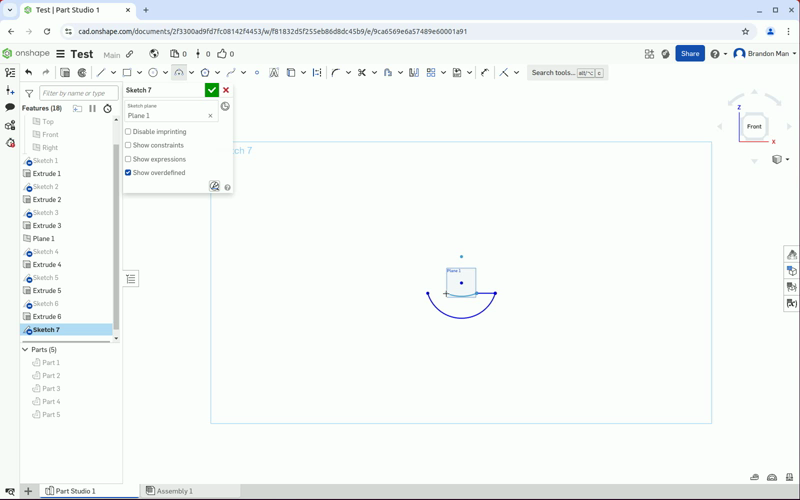
click(446, 293)
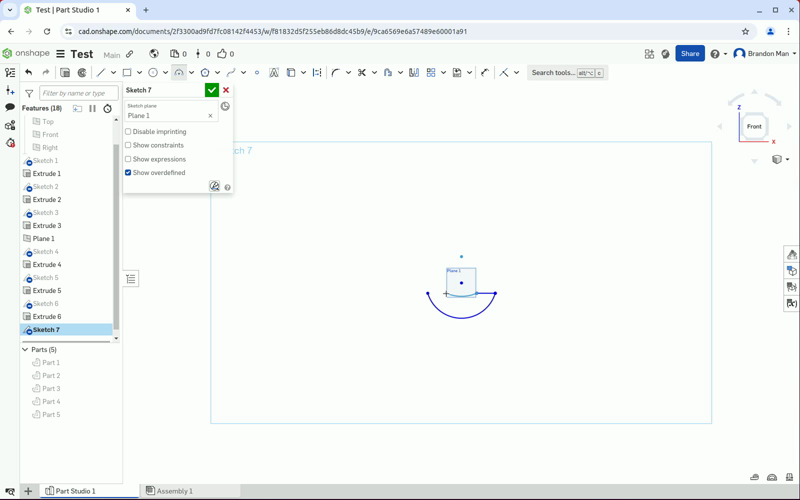
mouse_move(461, 301)
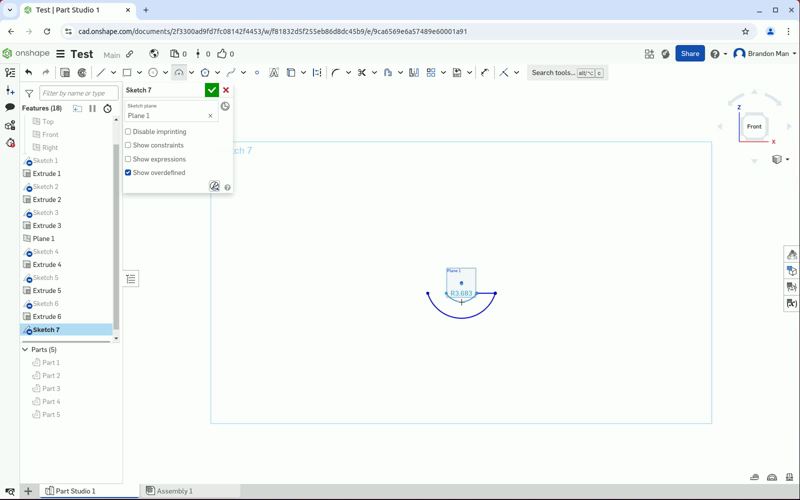
click(461, 301)
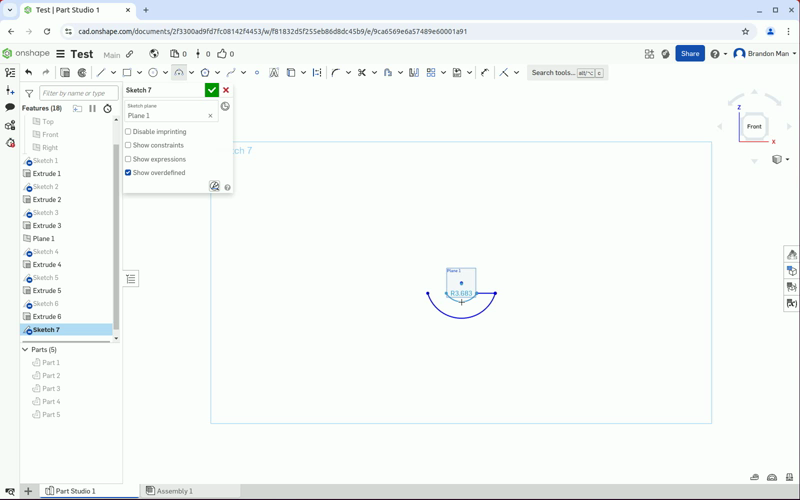
key_up(shift)
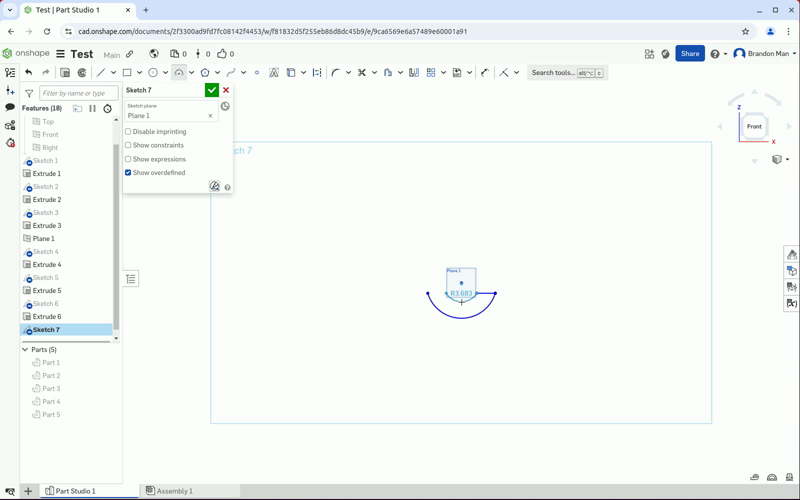
key(esc)
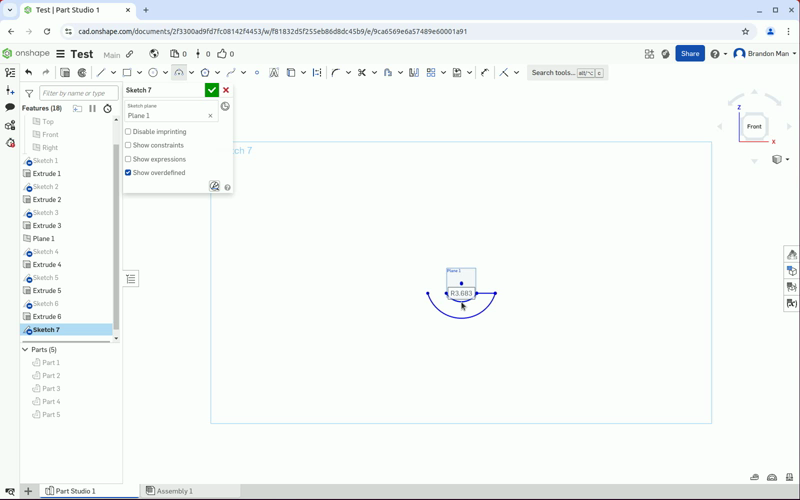
key(l)
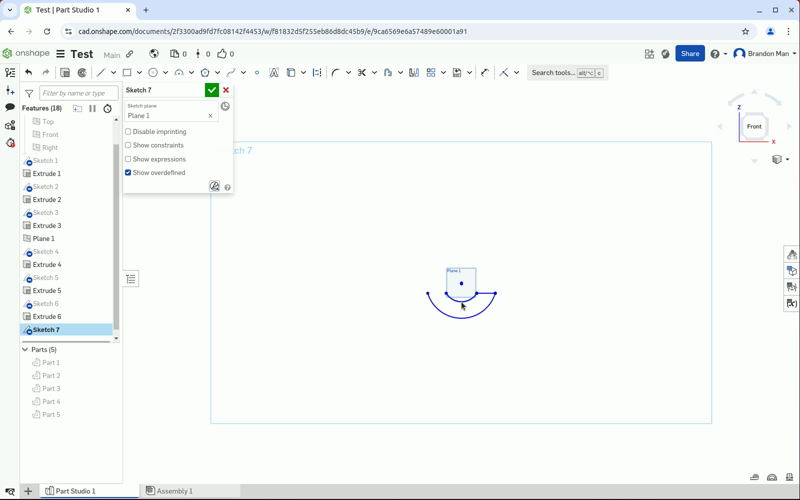
mouse_move(446, 293)
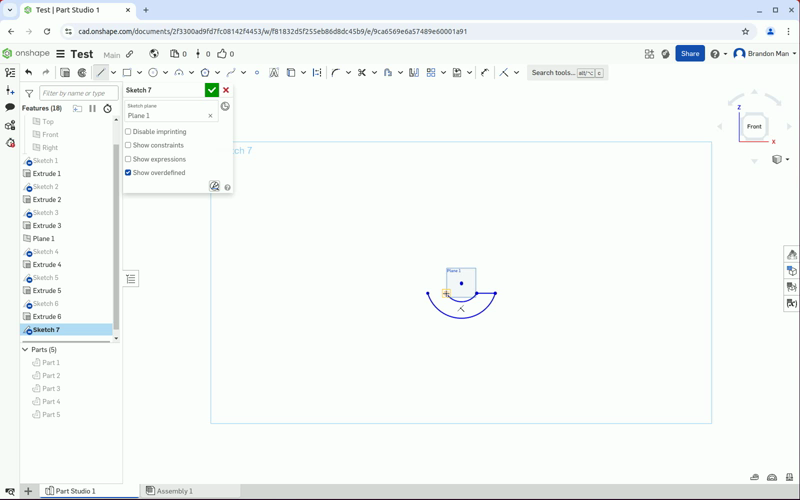
click(446, 293)
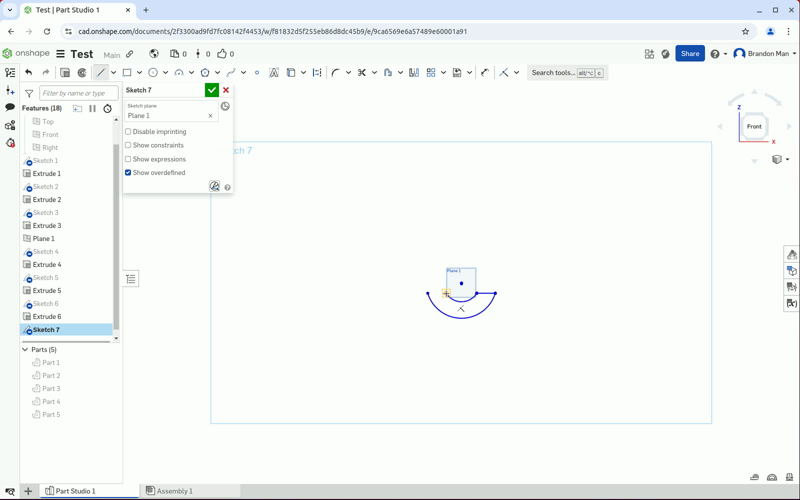
mouse_move(476, 293)
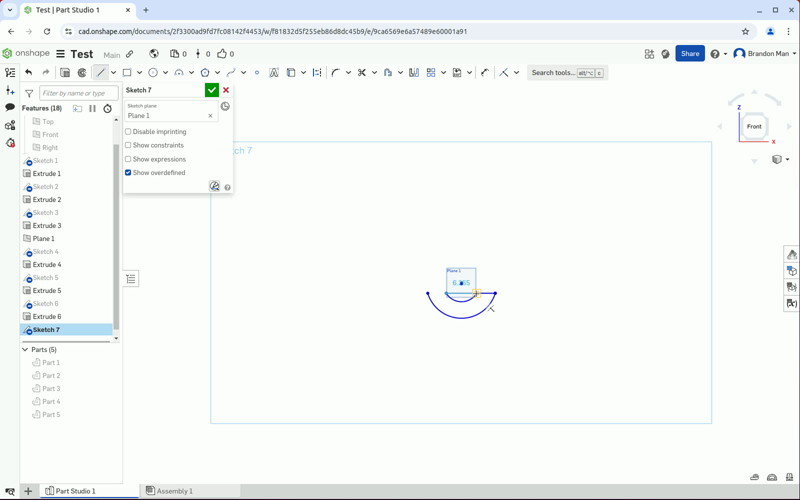
key_down(shift)
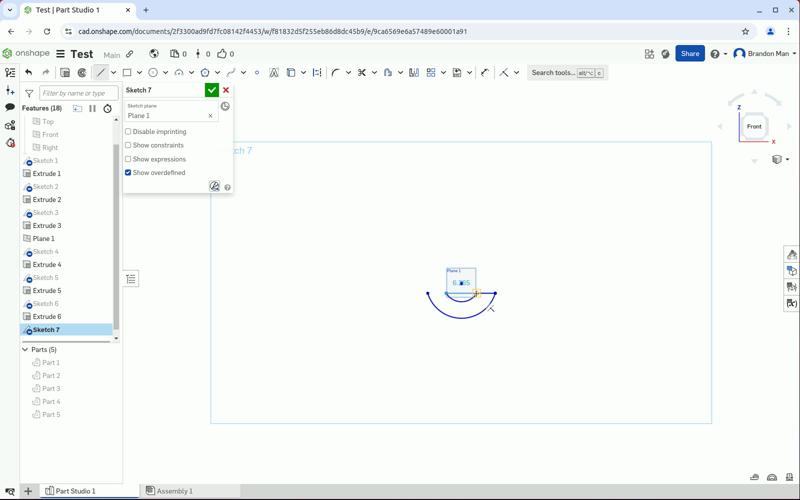
mouse_move(427, 293)
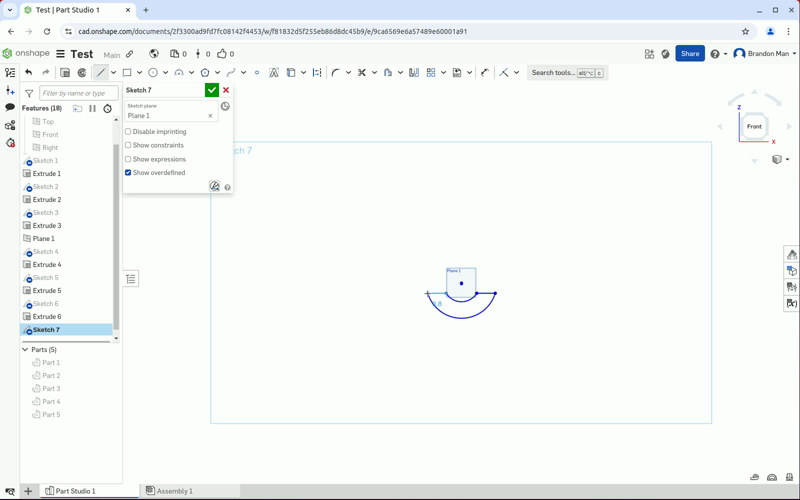
key_up(shift)
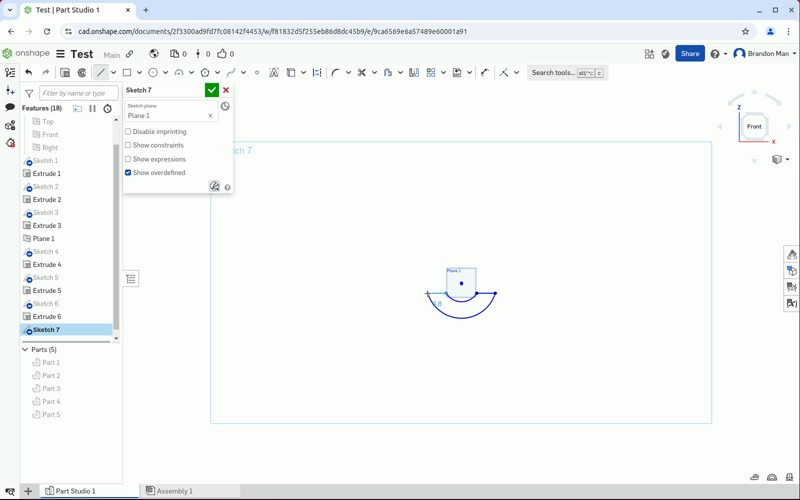
click(427, 293)
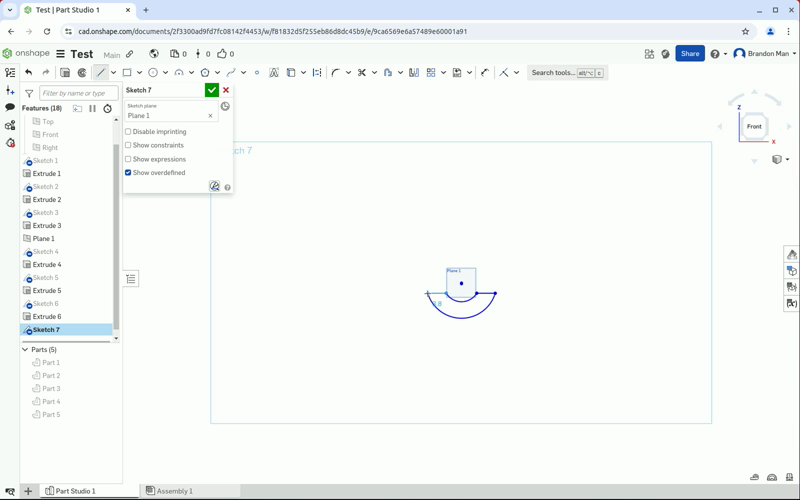
key(esc)
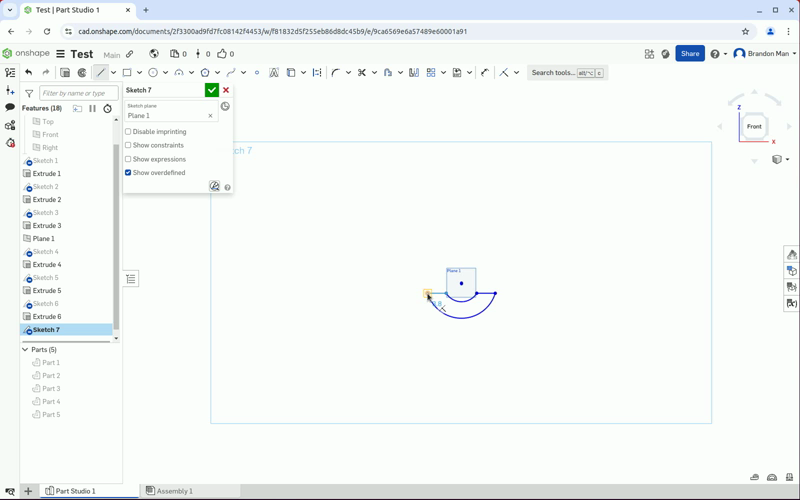
mouse_move(485, 307)
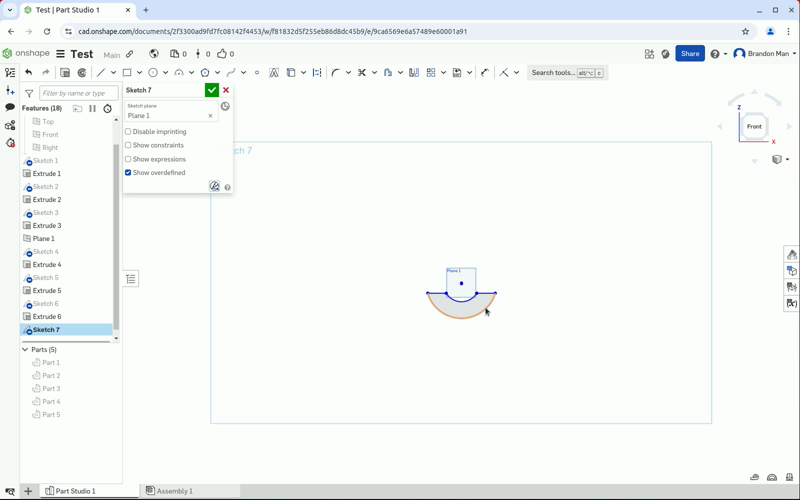
scroll(6)
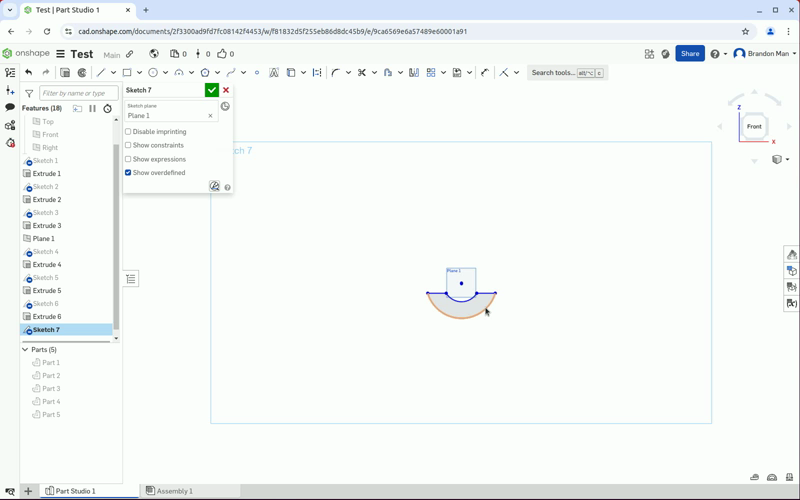
scroll(6)
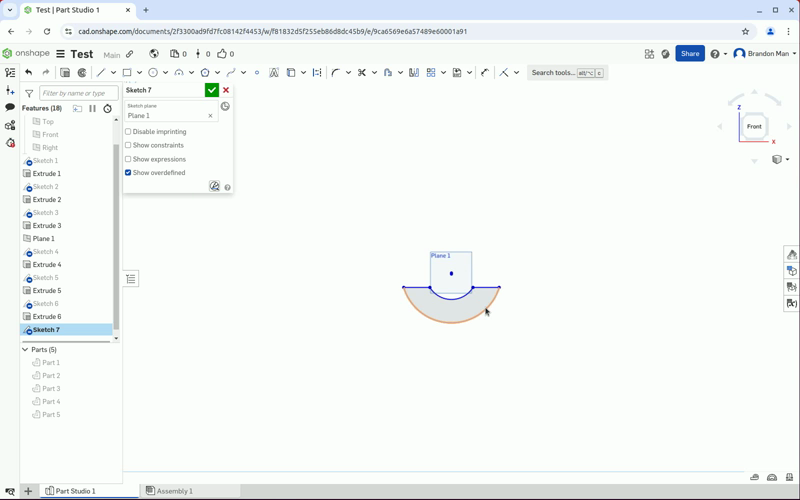
scroll(6)
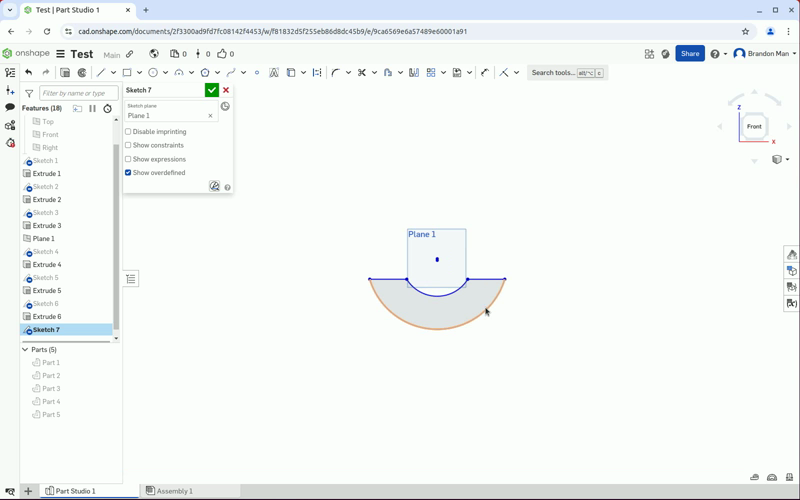
scroll(6)
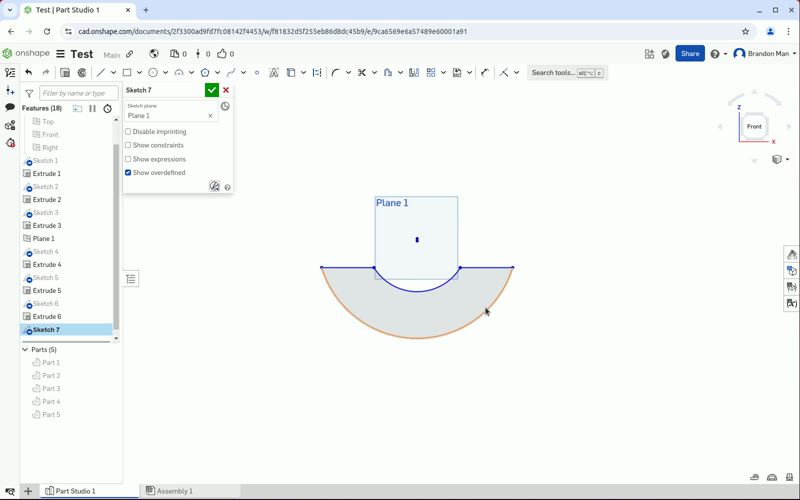
scroll(6)
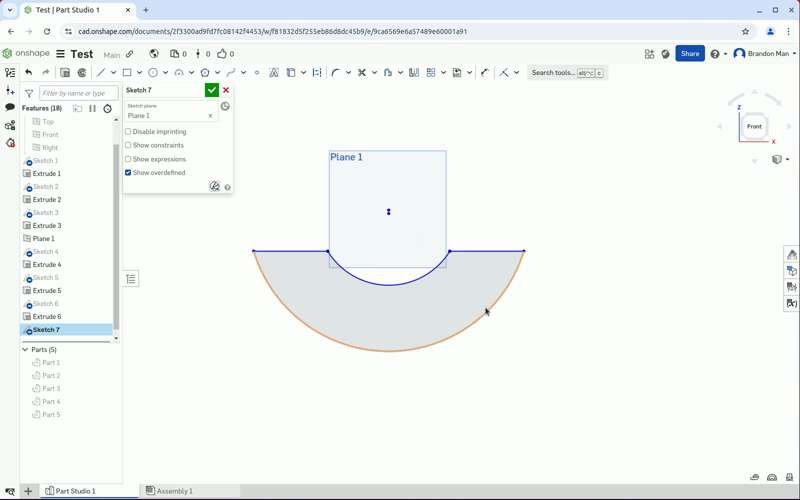
scroll(6)
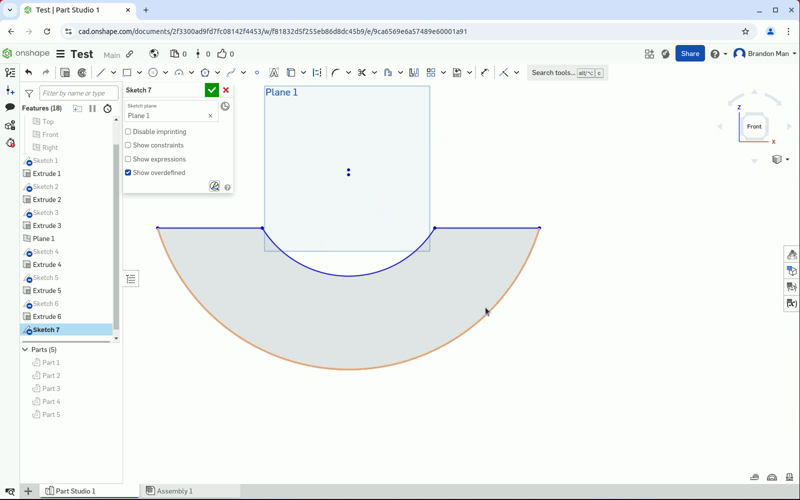
scroll(6)
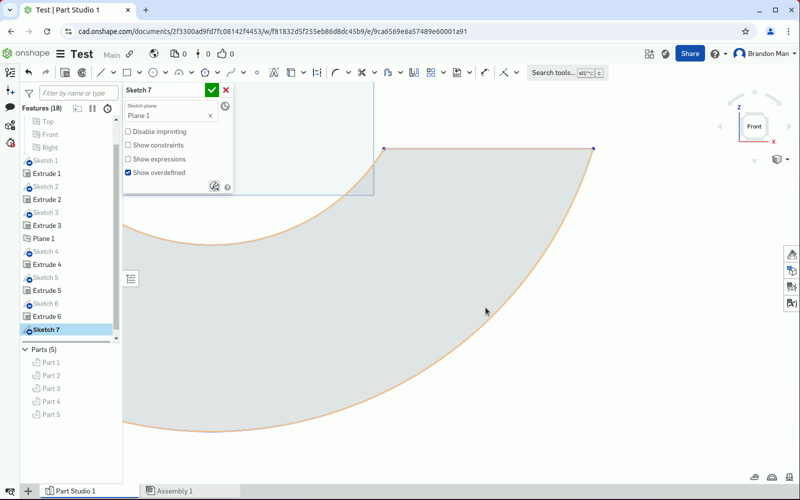
click(485, 307)
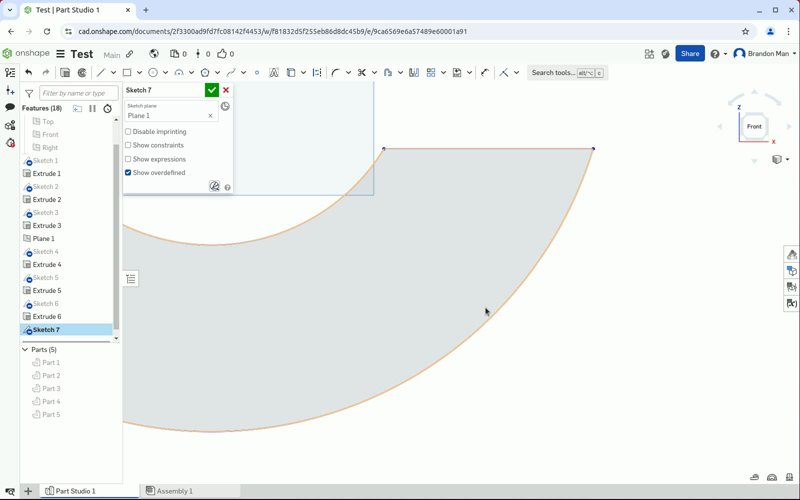
scroll(-6)
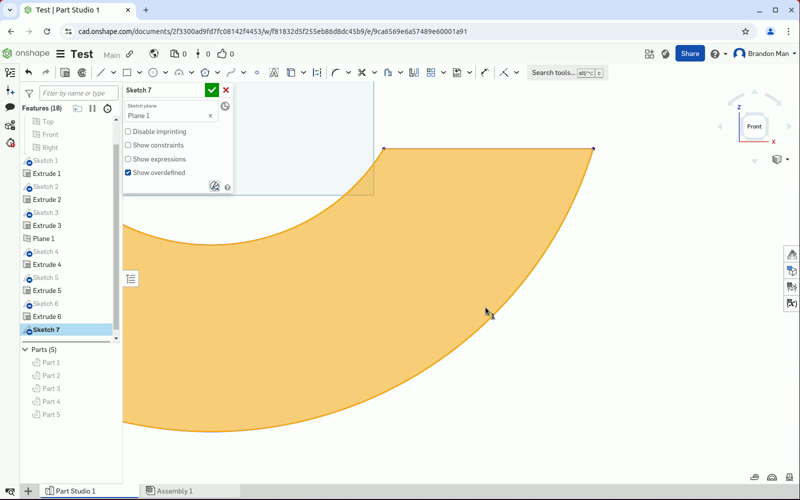
scroll(-6)
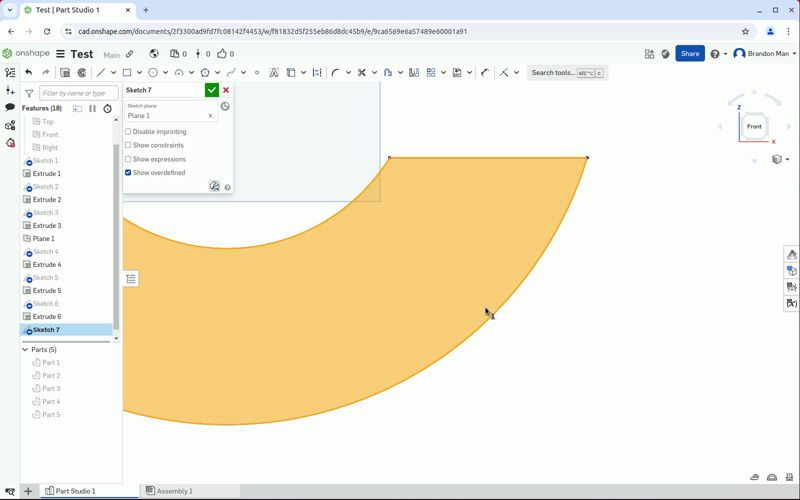
scroll(-6)
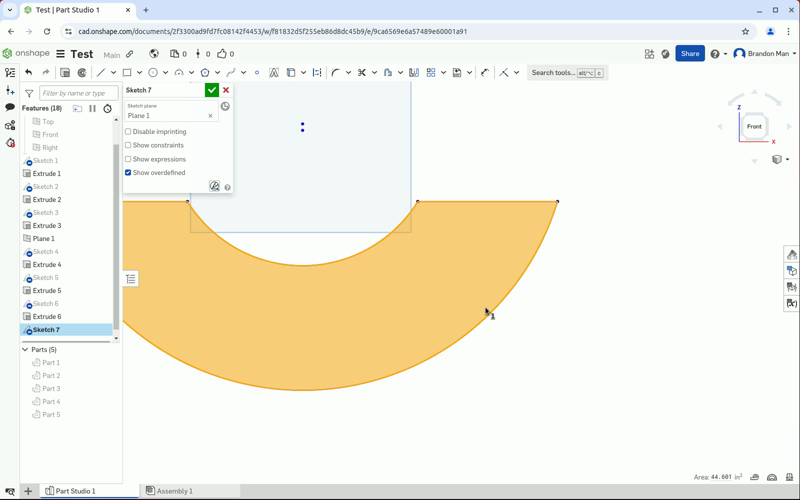
scroll(-6)
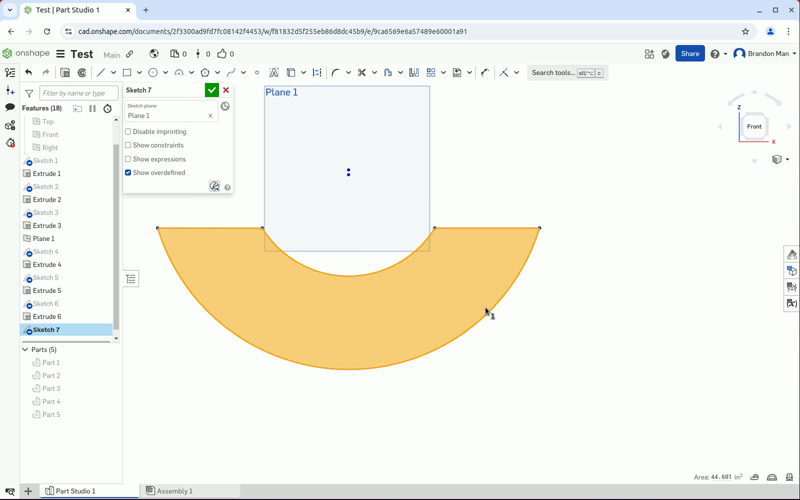
scroll(-6)
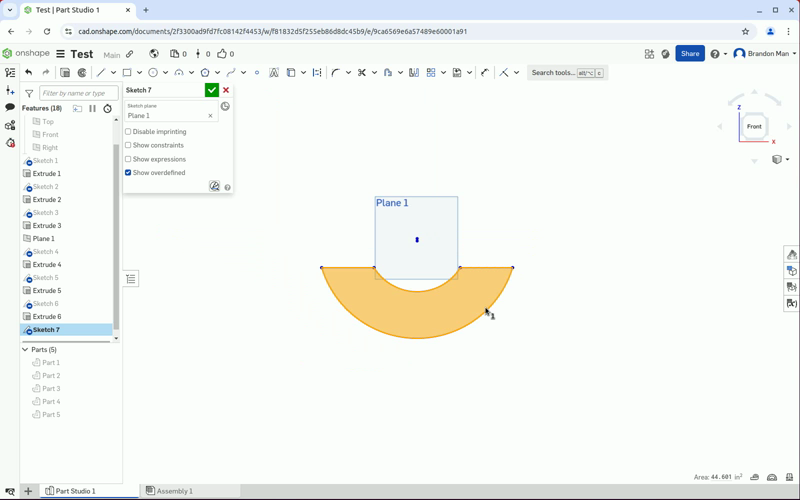
scroll(-6)
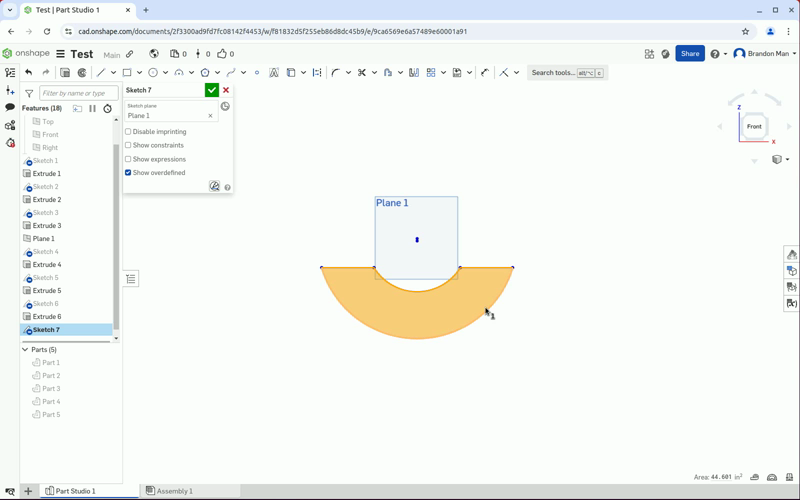
scroll(-6)
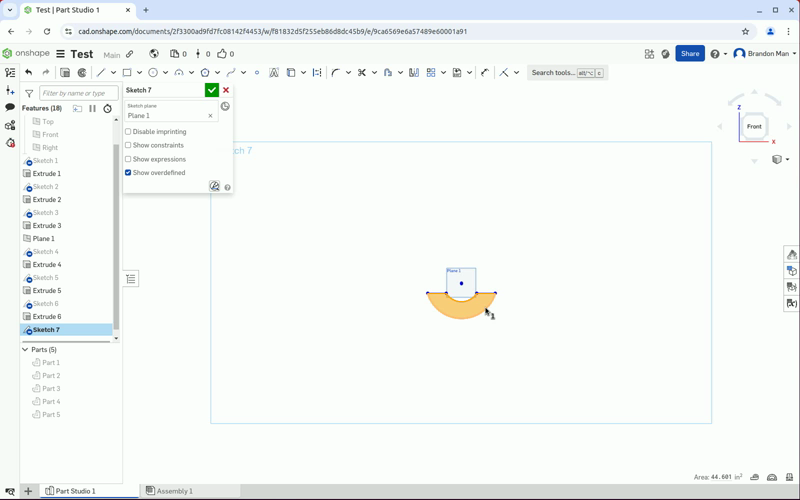
mouse_move(73, 352)
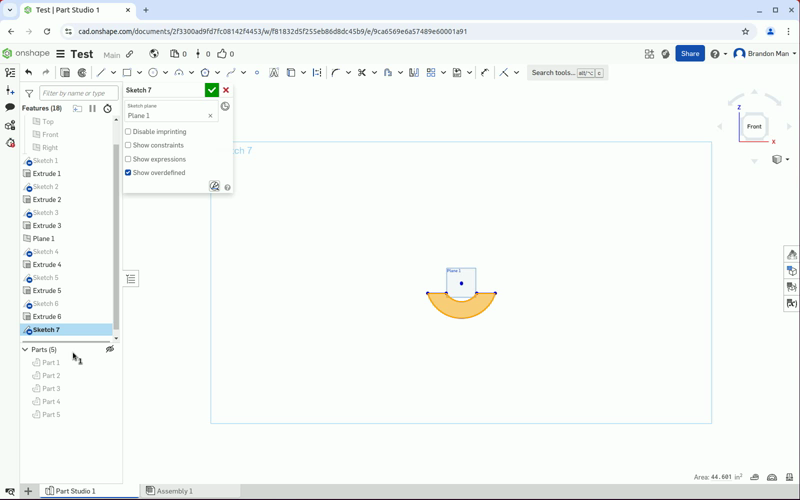
key(shift+y)
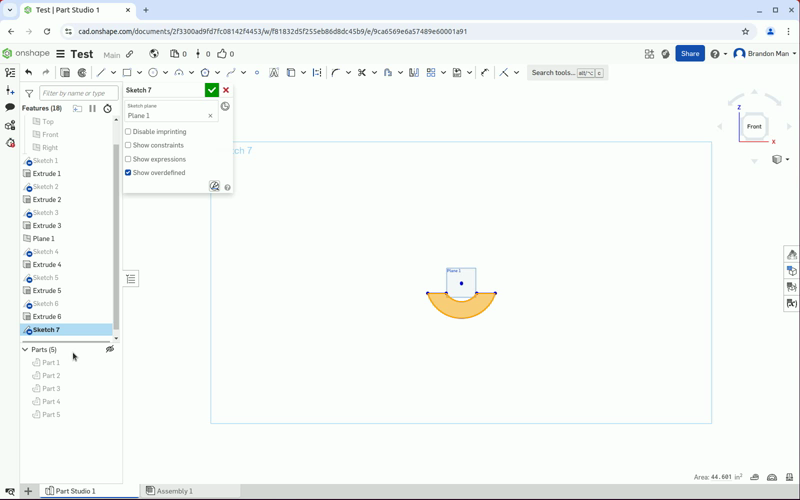
key(shift+e)
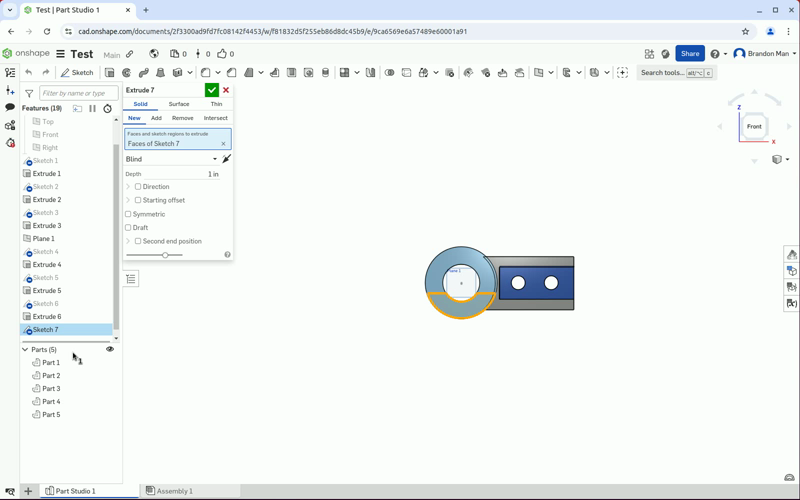
mouse_move(143, 106)
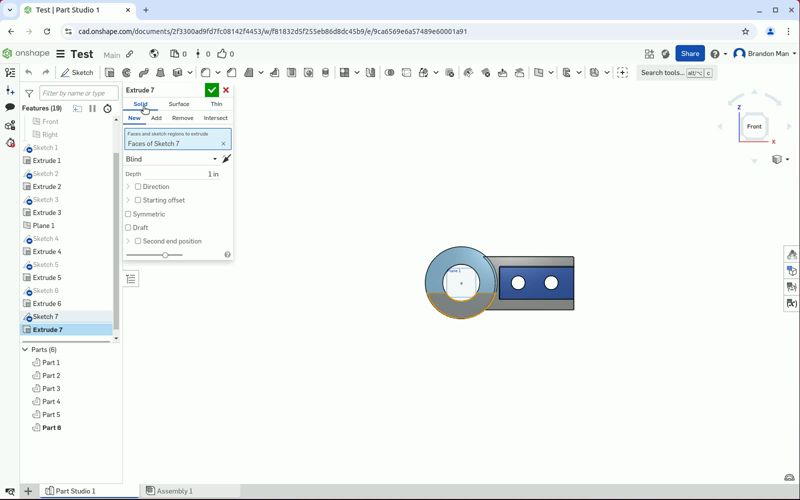
click(143, 106)
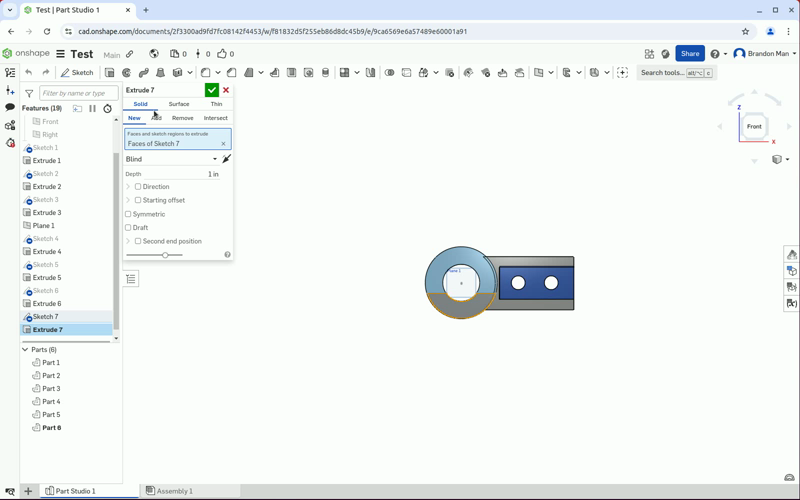
mouse_move(186, 120)
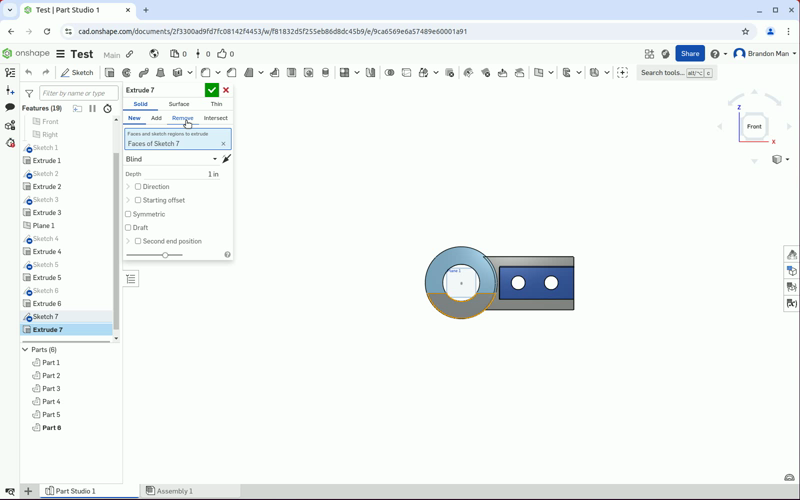
click(186, 120)
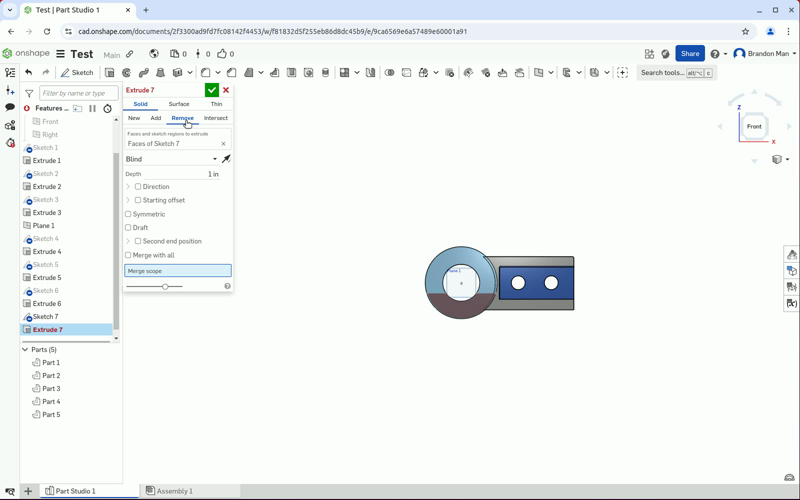
key(tab, 4)
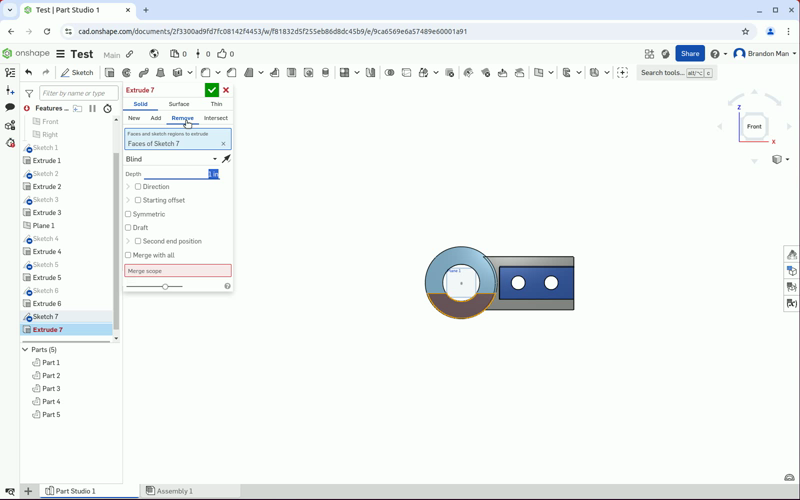
text(1.444)
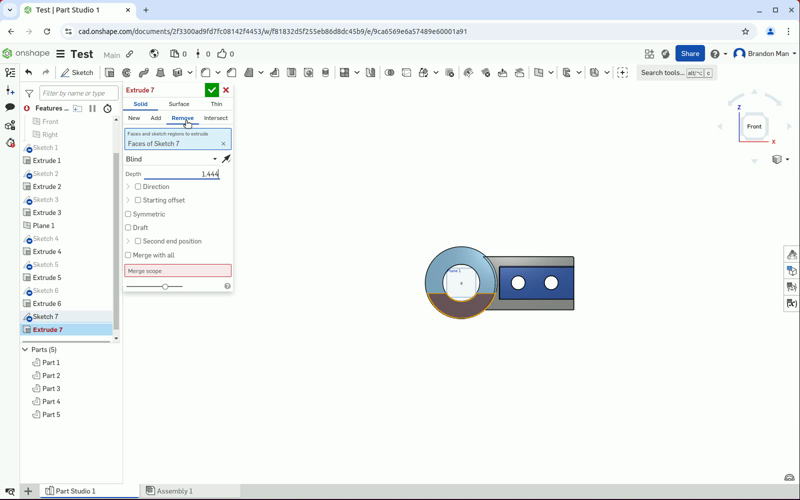
key(tab, 6)
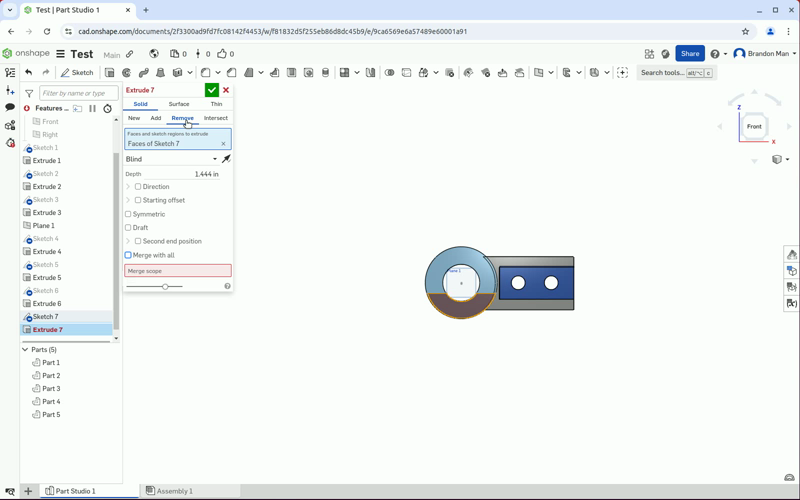
key(space)
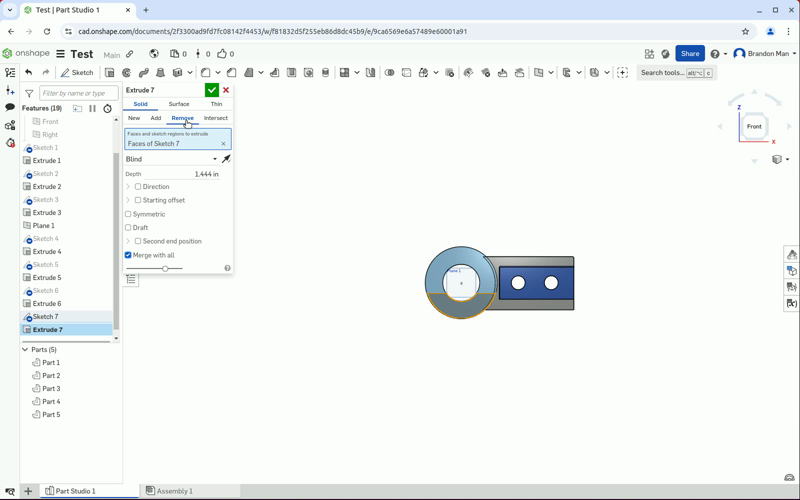
key(enter)
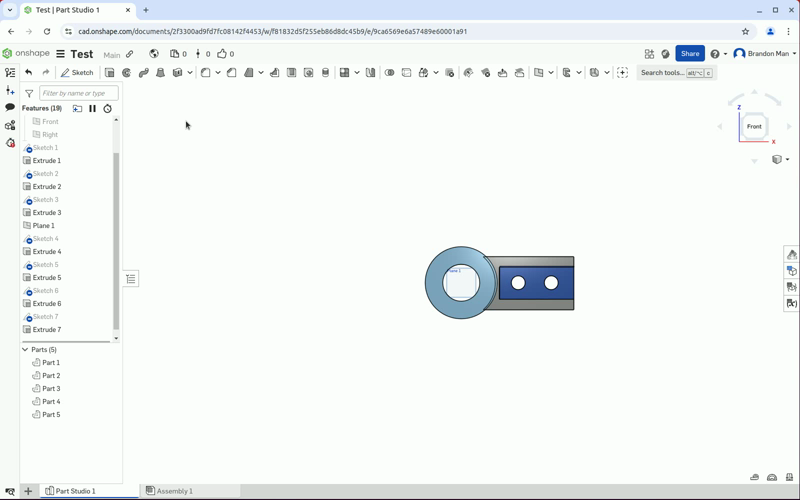
key(shift+h)
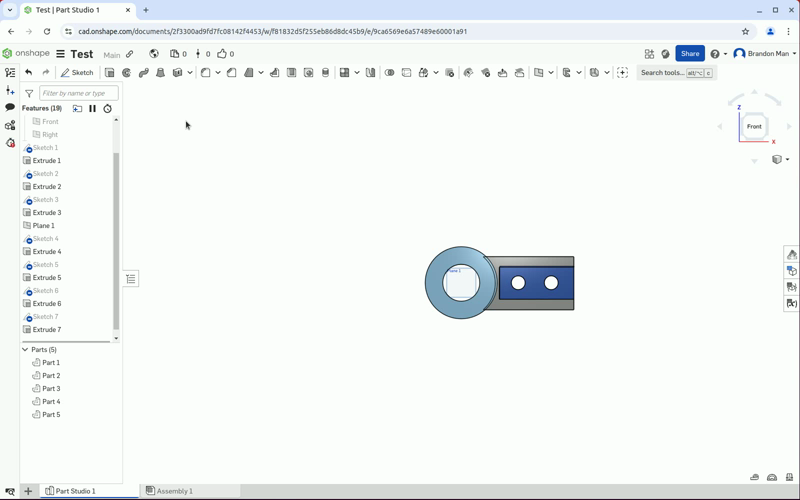
key(shift+h)
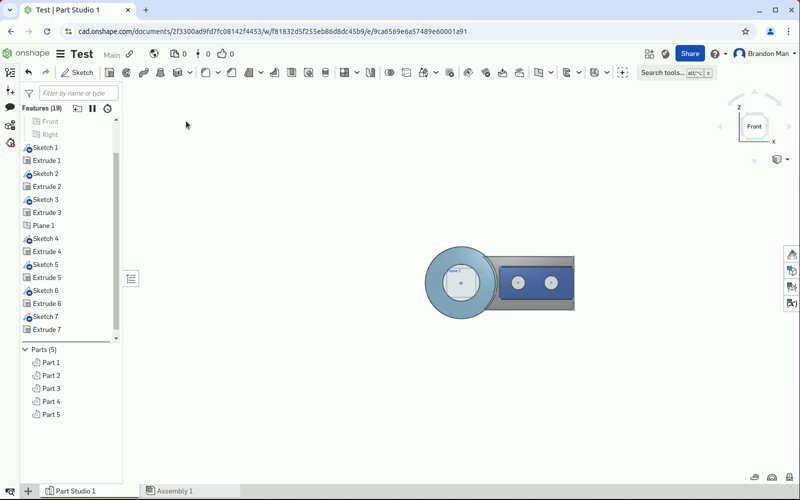
key(shift+7)
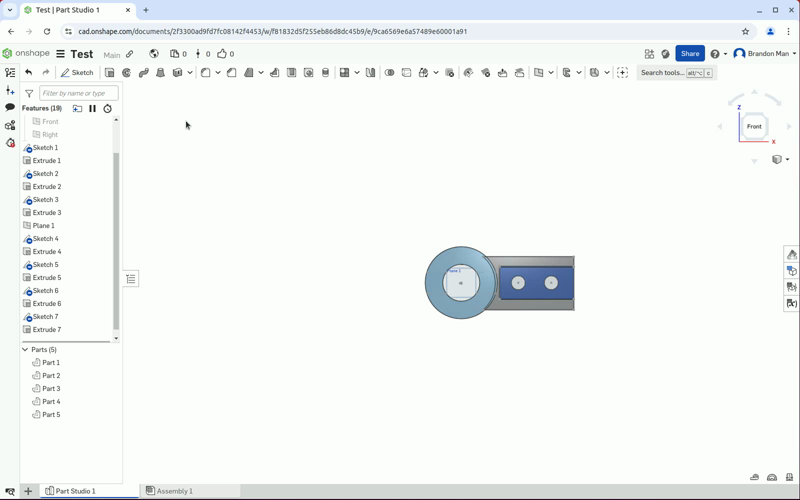
key(left, 2)
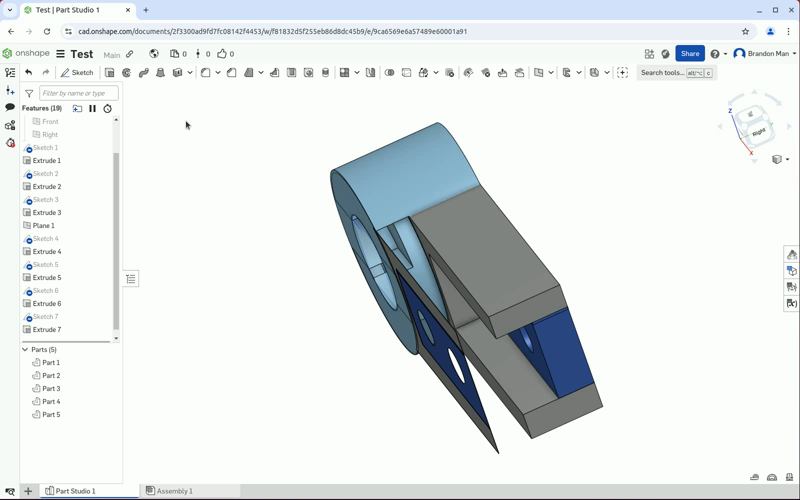
key(down, 2)
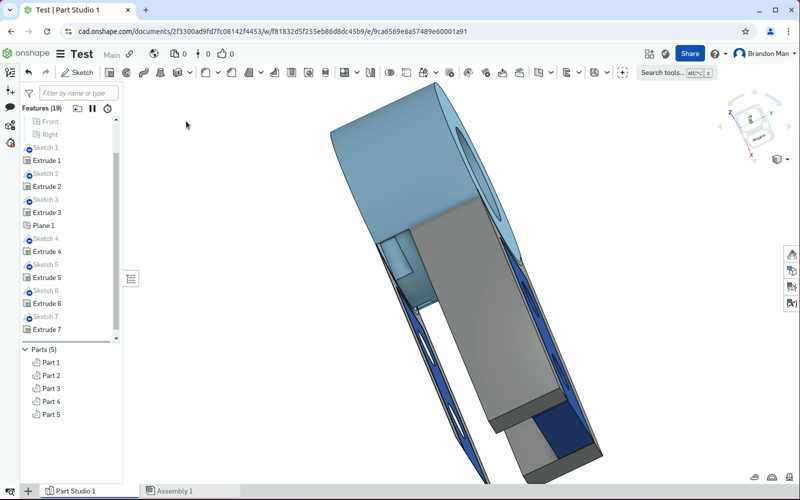
key(up, 2)
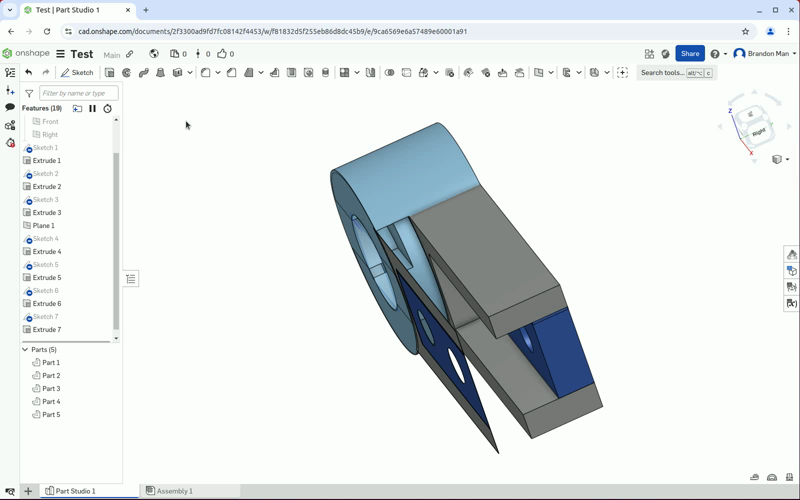
key(right, 2)
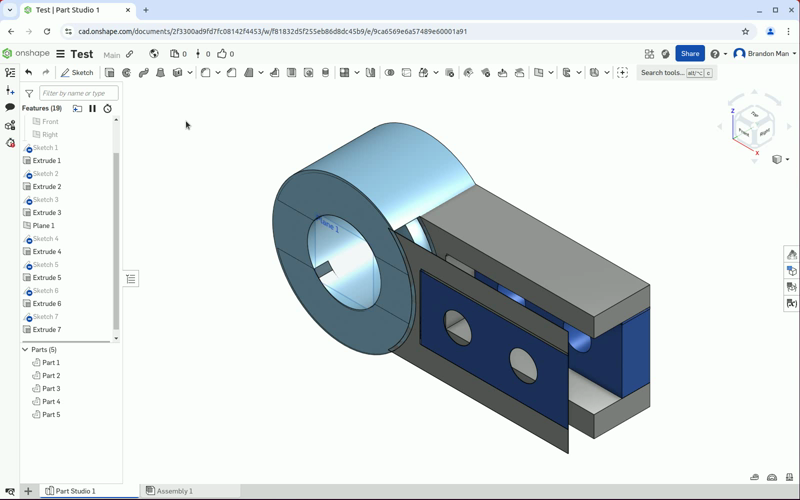
mouse_move(69, 150)
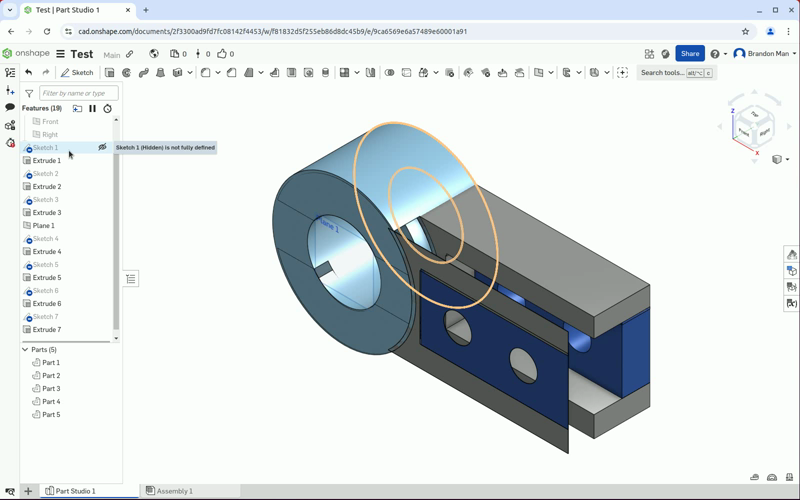
click(69, 150)